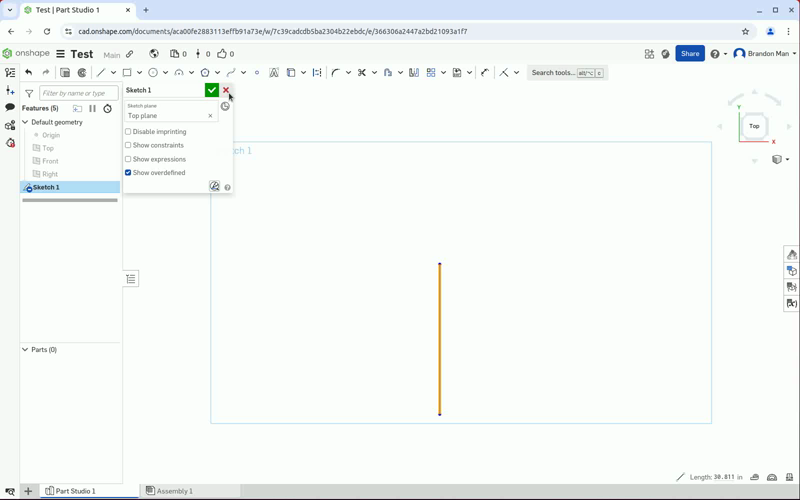
key(shift+h)
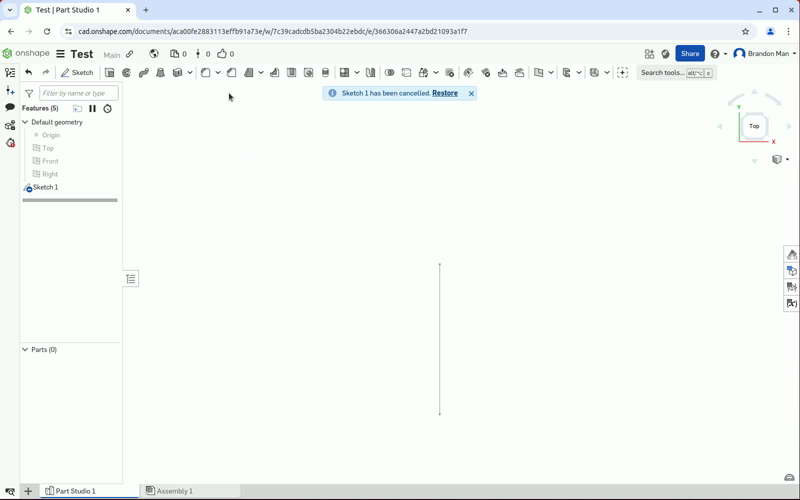
key(shift+s)
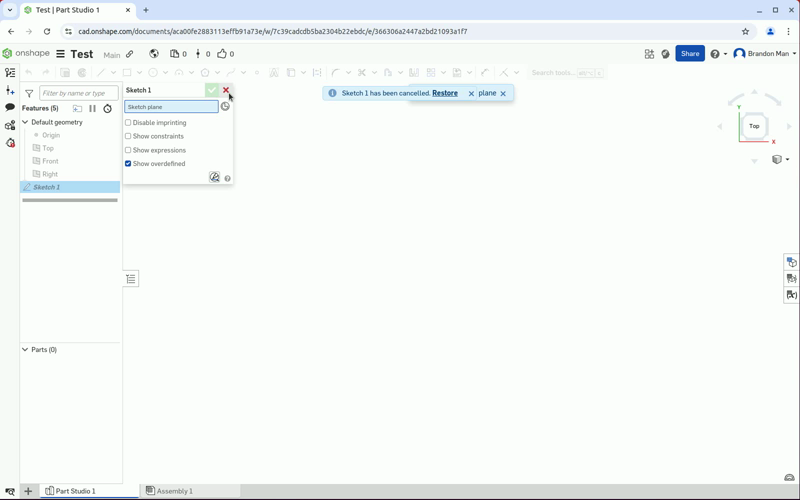
mouse_move(73, 150)
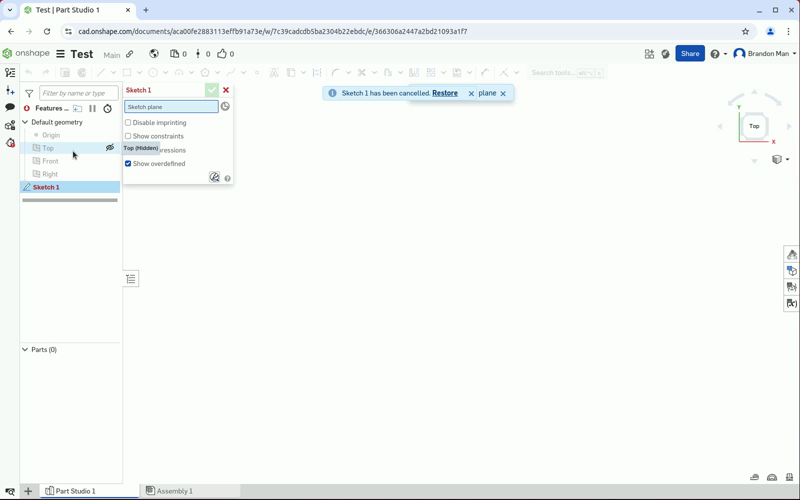
click(73, 150)
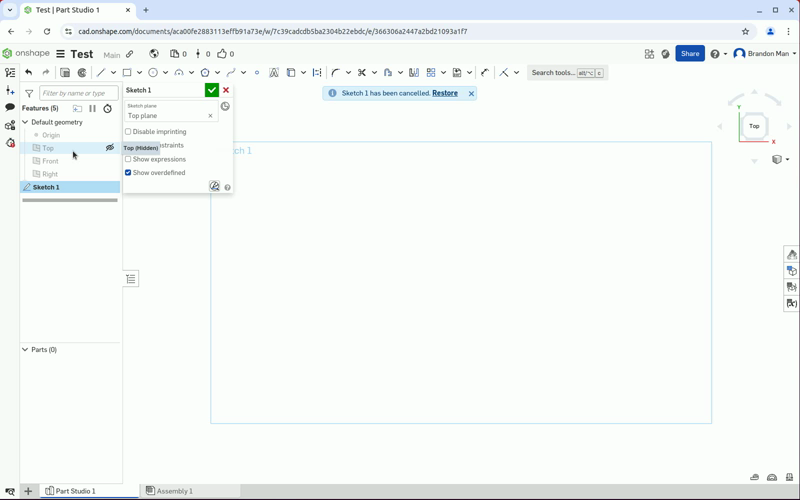
mouse_move(73, 352)
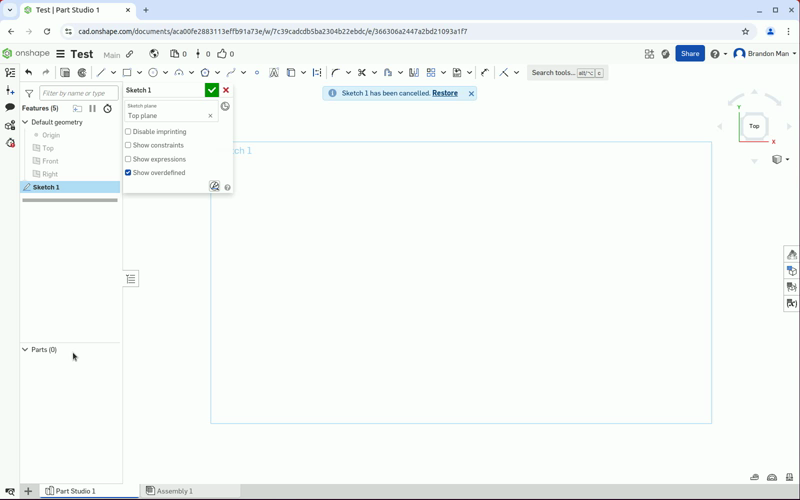
key(y)
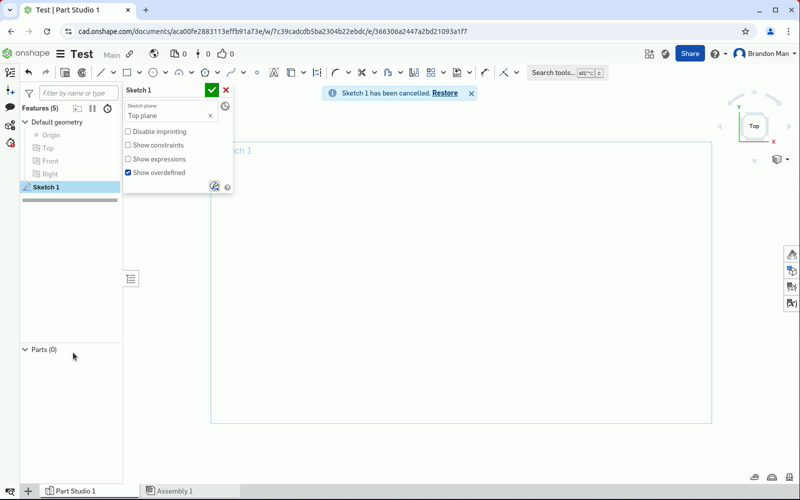
key(l)
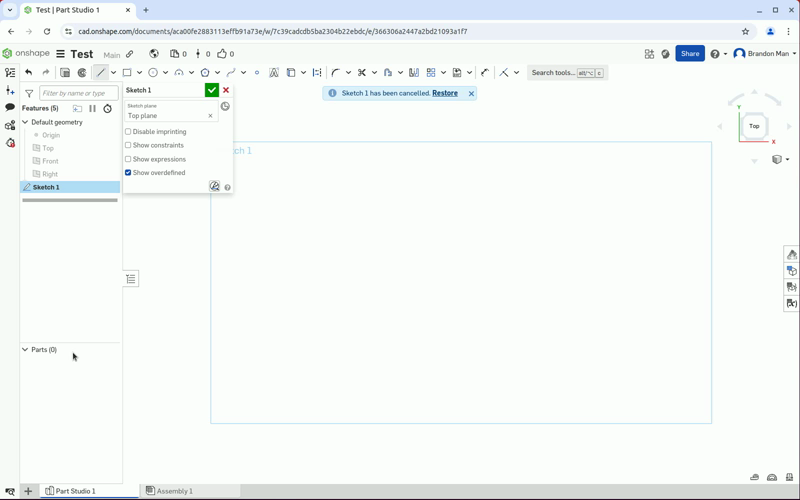
key_down(shift)
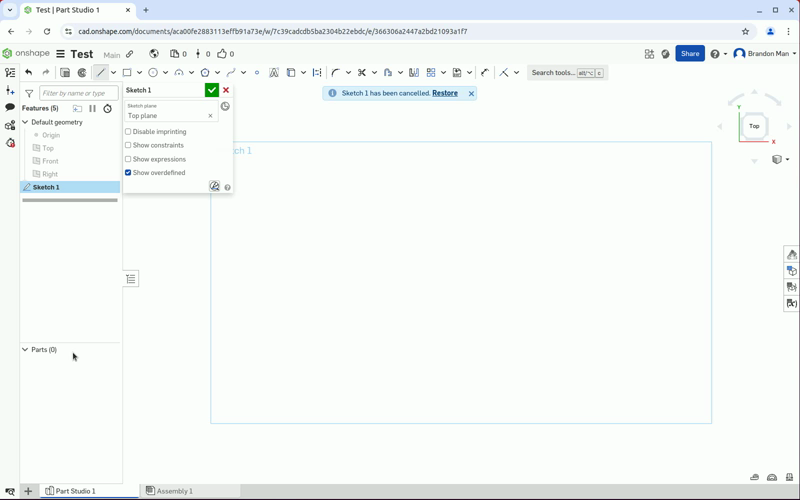
mouse_move(348, 305)
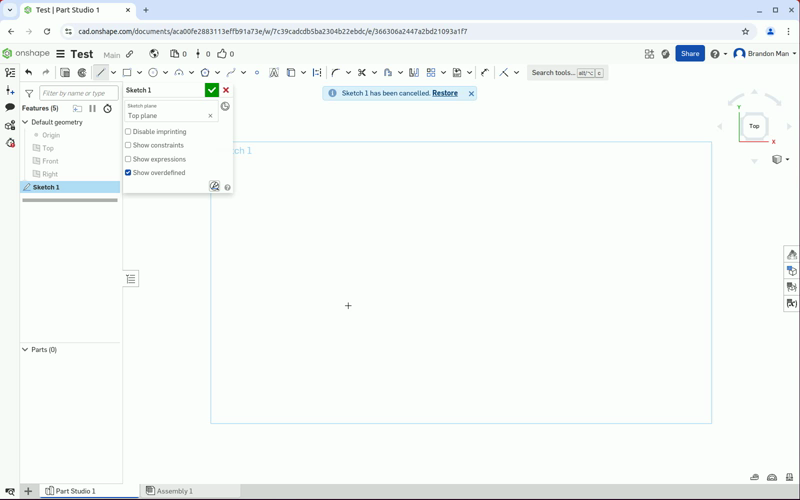
click(348, 305)
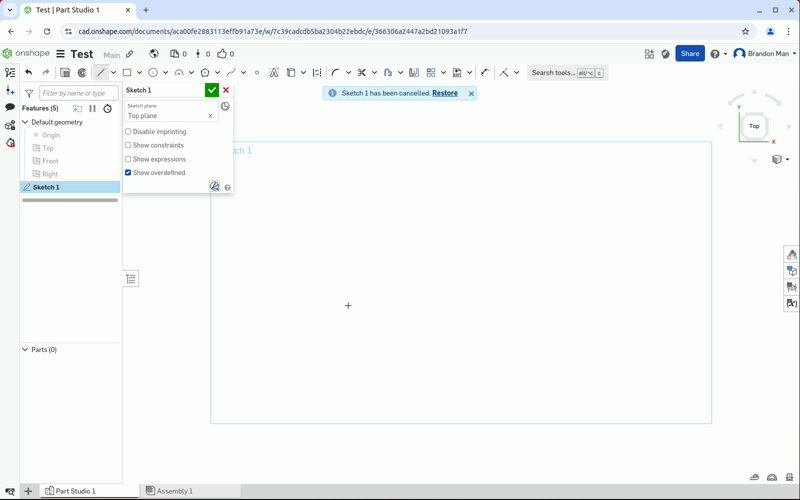
key_up(shift)
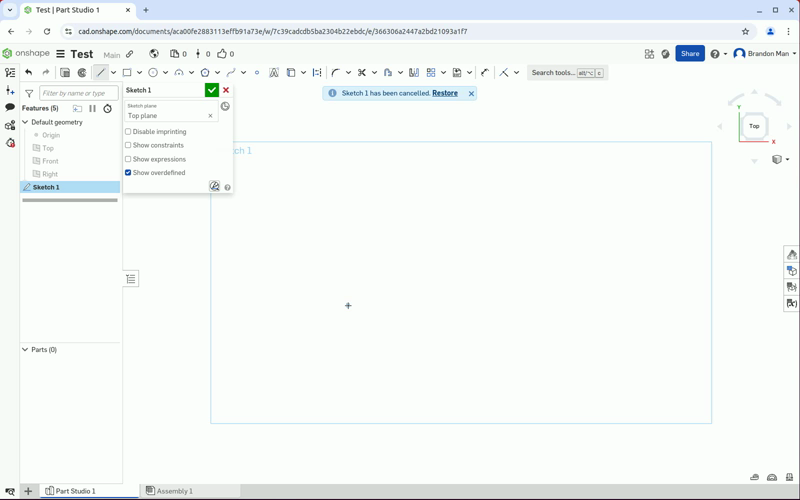
key_down(shift)
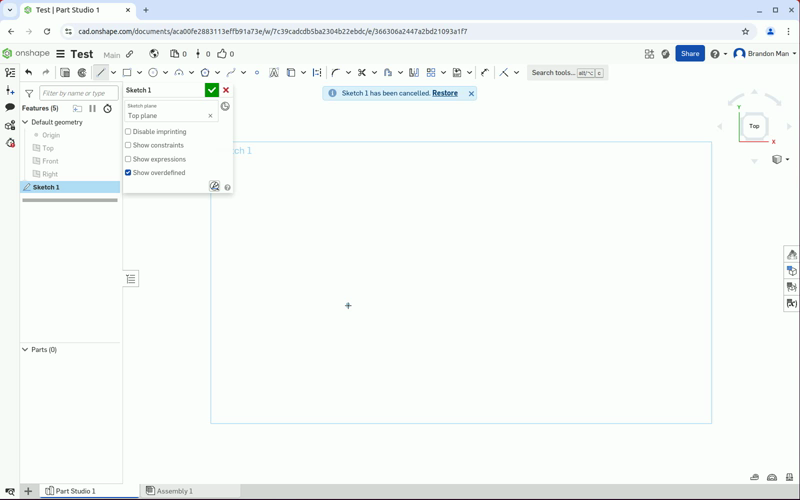
mouse_move(572, 305)
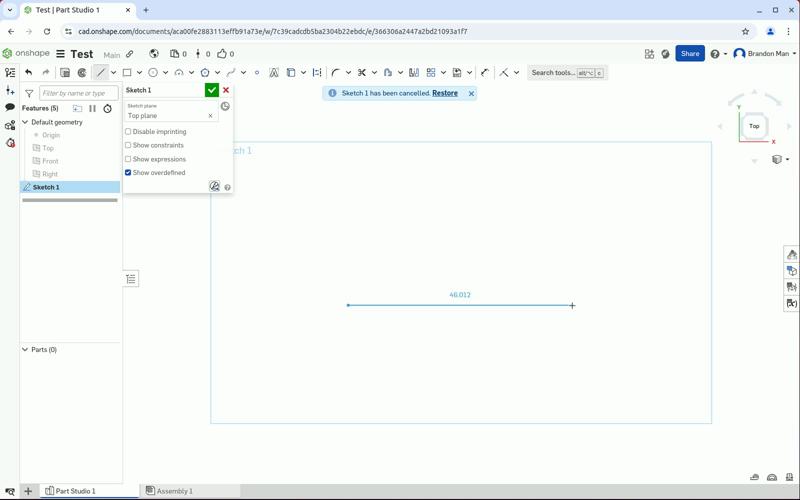
click(572, 305)
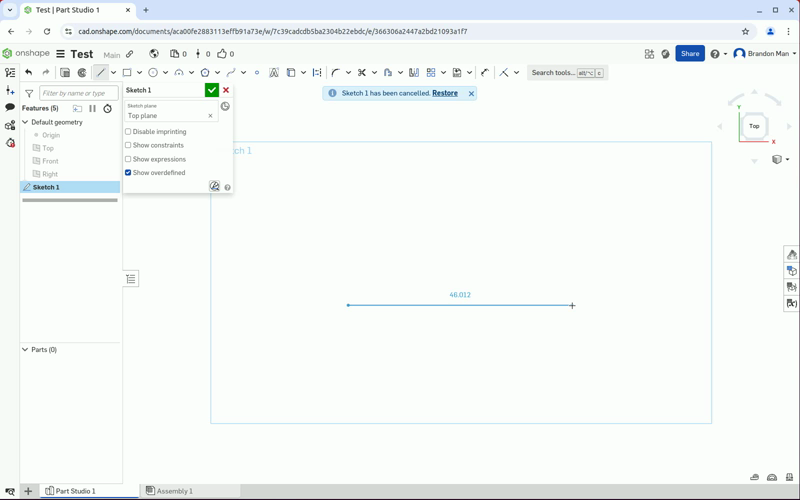
key_up(shift)
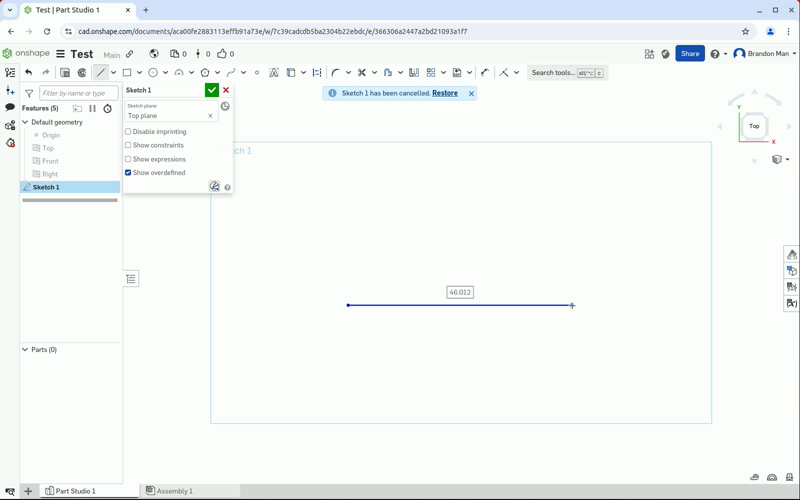
key_down(shift)
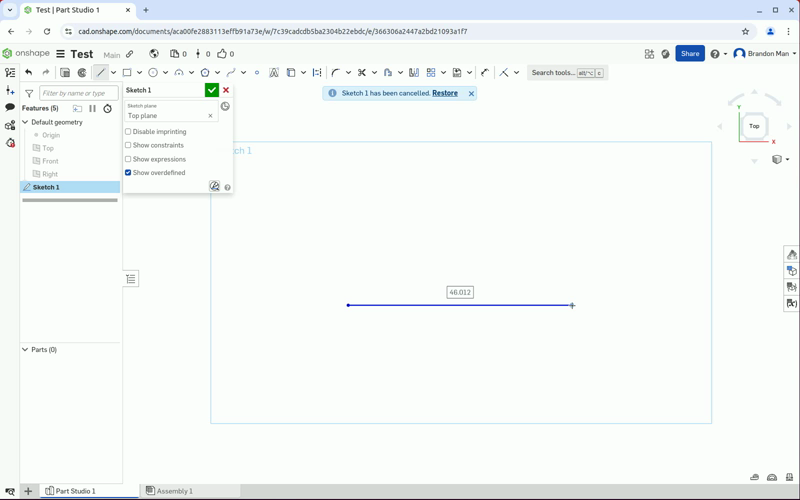
mouse_move(589, 305)
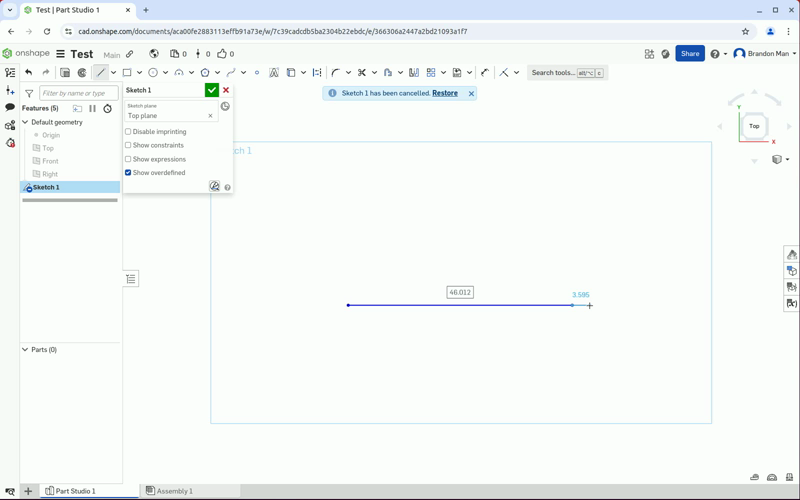
mouse_move(572, 260)
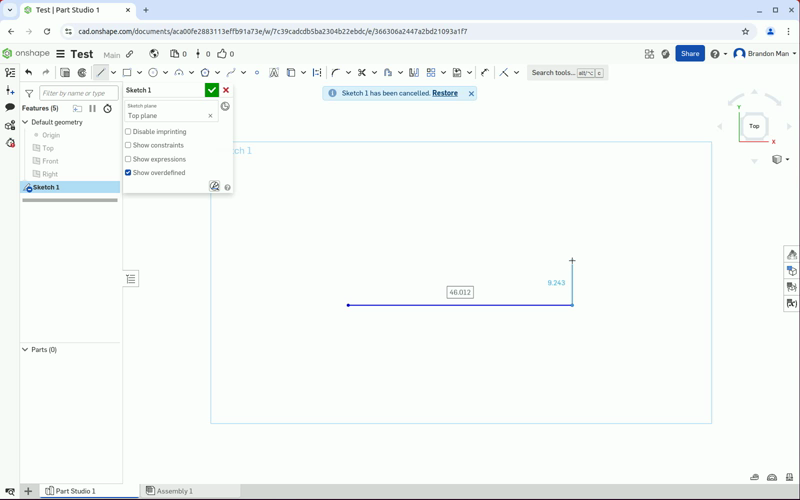
click(572, 260)
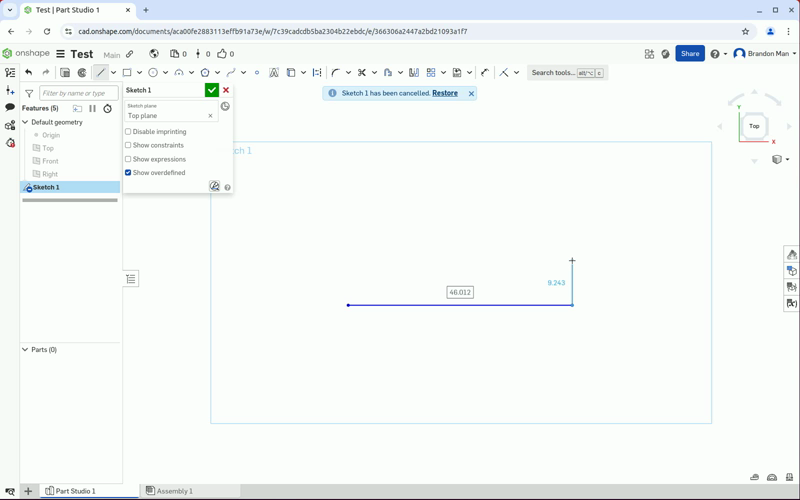
key_up(shift)
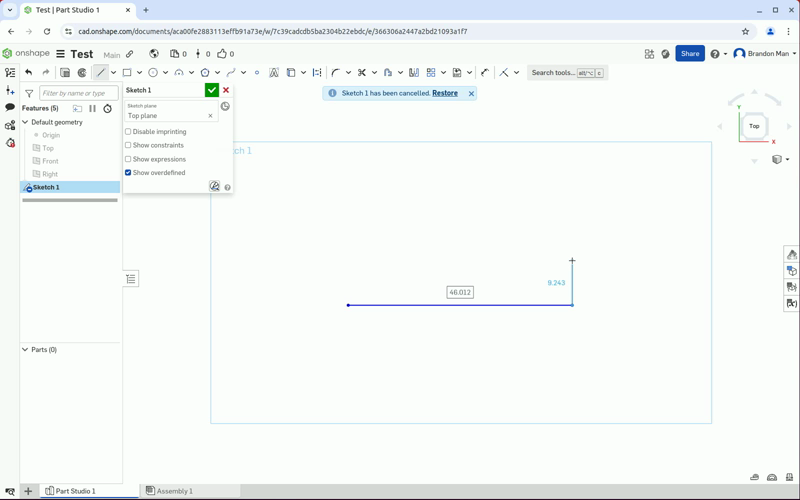
key_down(shift)
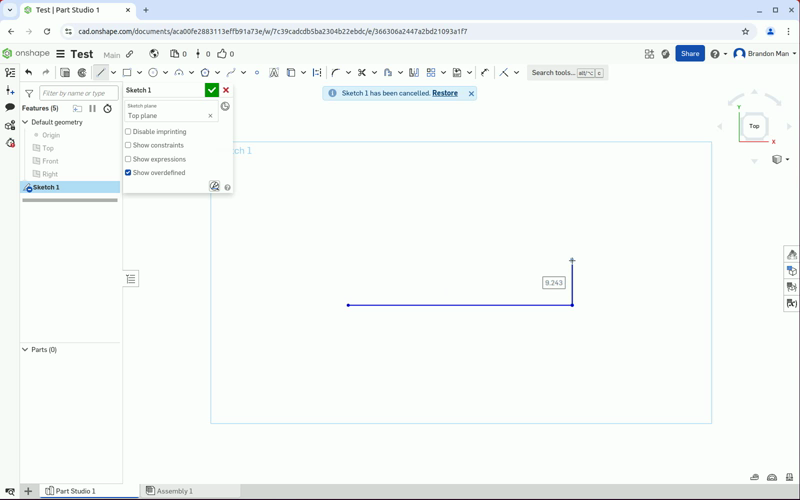
mouse_move(348, 260)
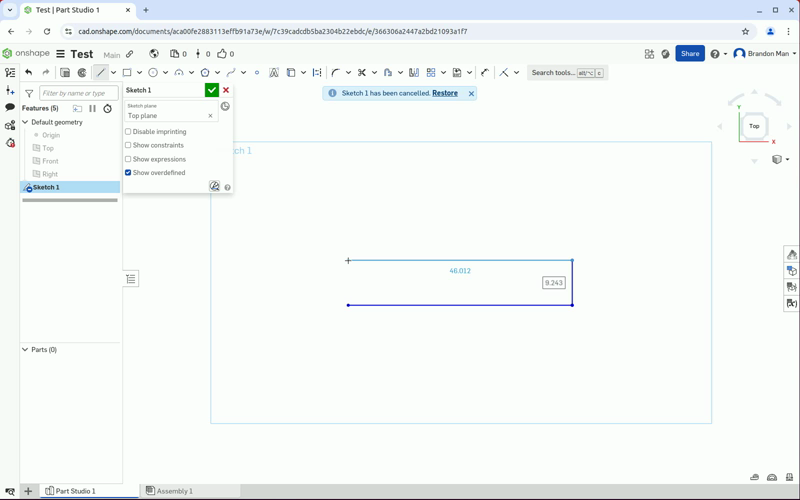
click(348, 260)
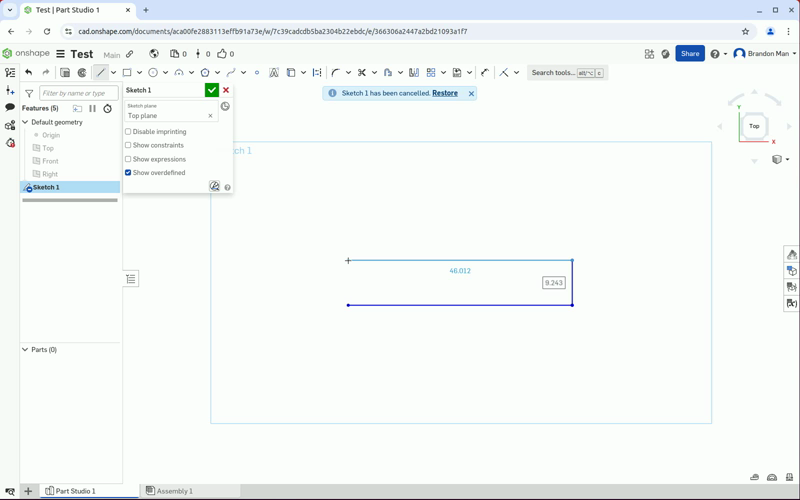
key_up(shift)
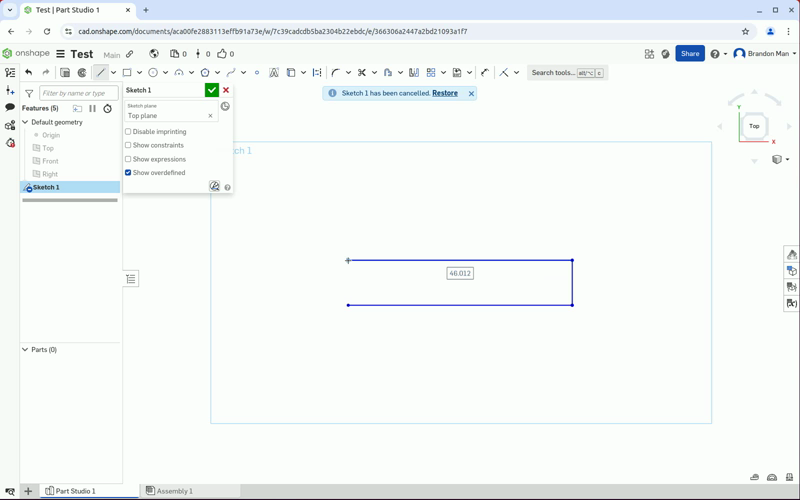
mouse_move(378, 260)
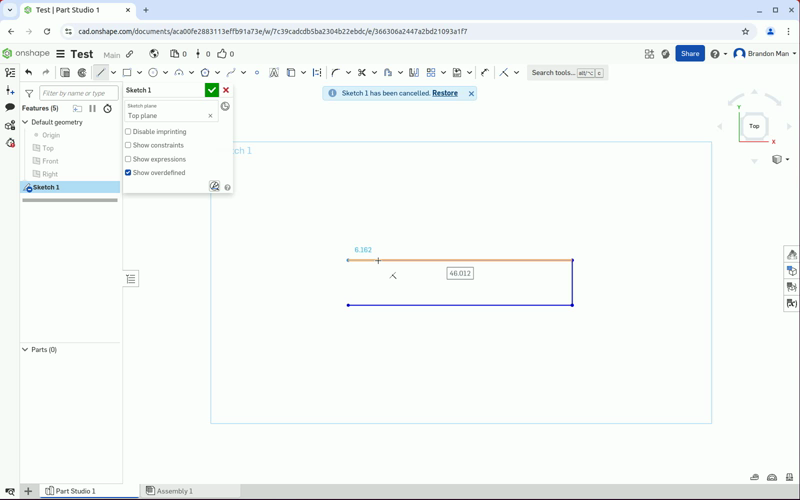
key_down(shift)
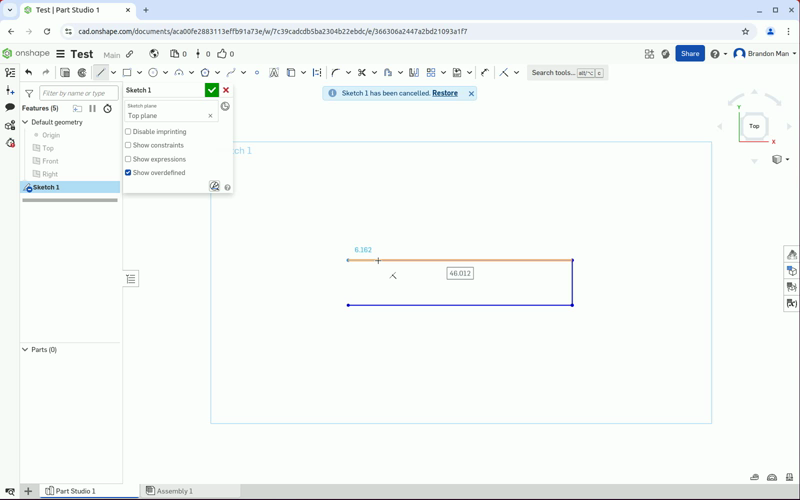
mouse_move(348, 305)
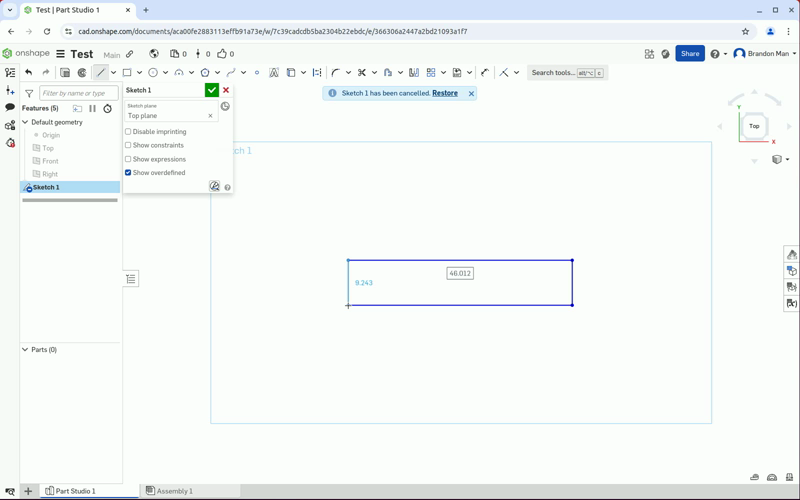
key_up(shift)
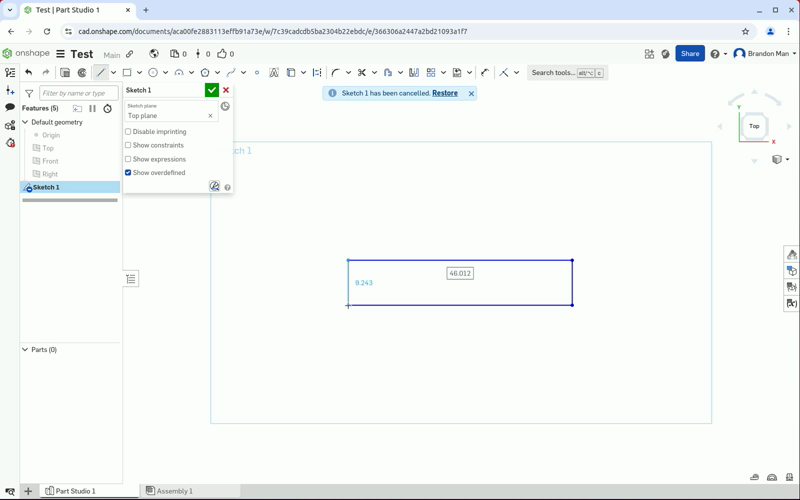
click(348, 305)
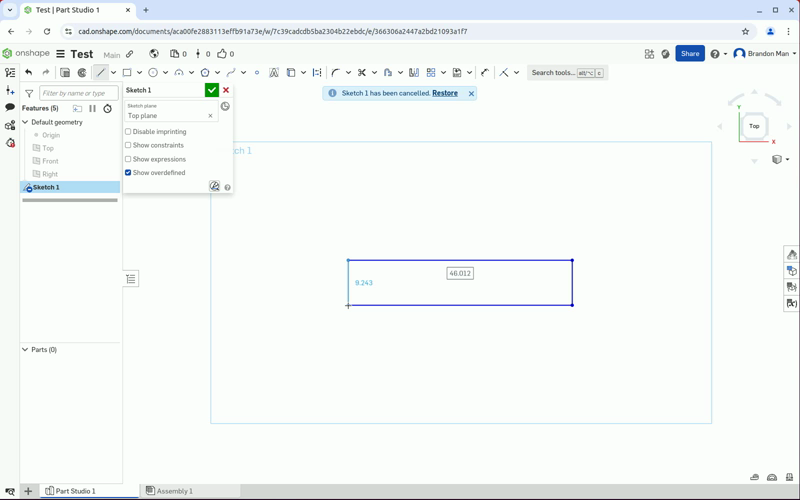
key(esc)
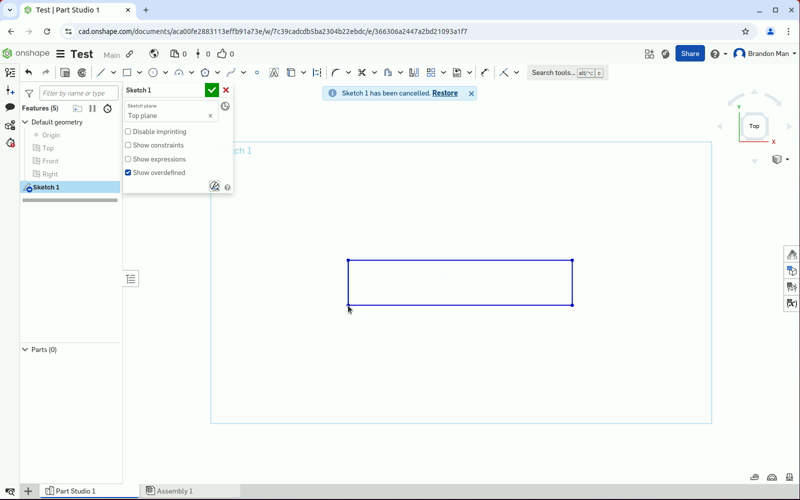
mouse_move(479, 278)
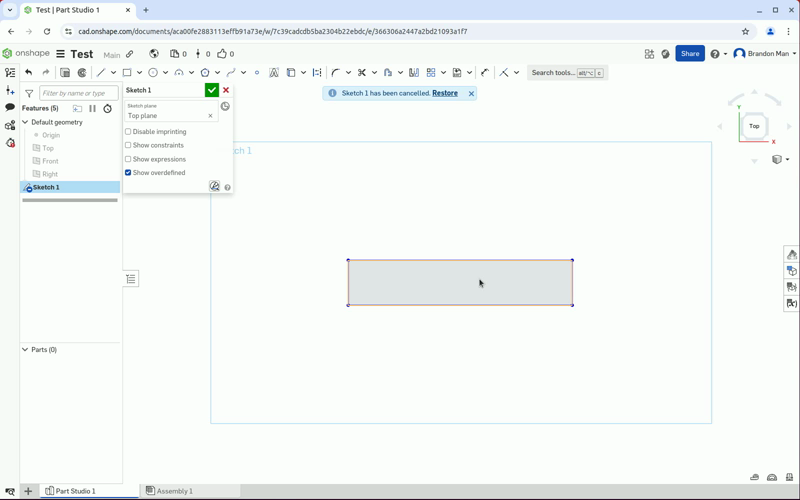
click(479, 278)
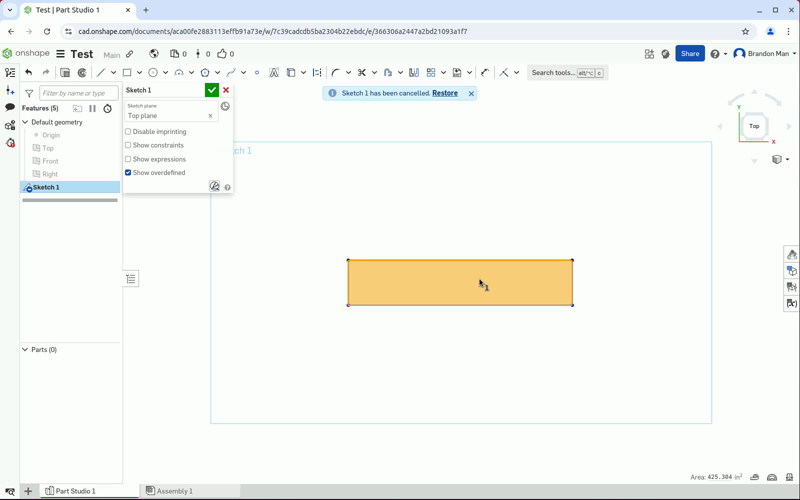
mouse_move(73, 352)
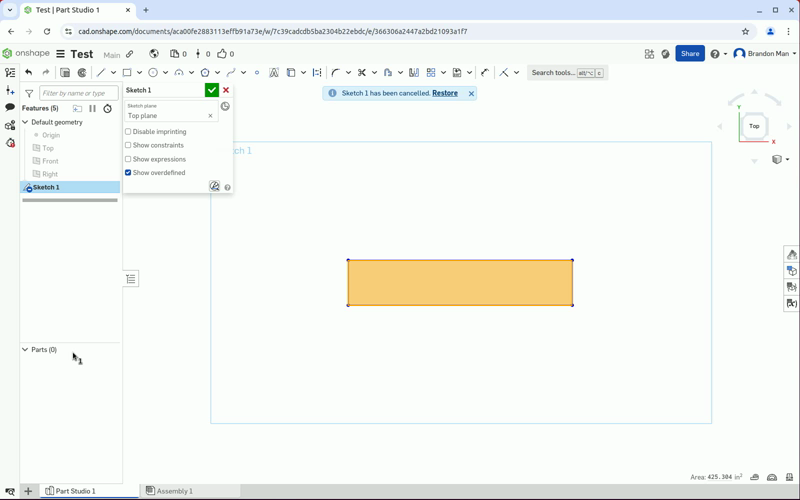
key(shift+y)
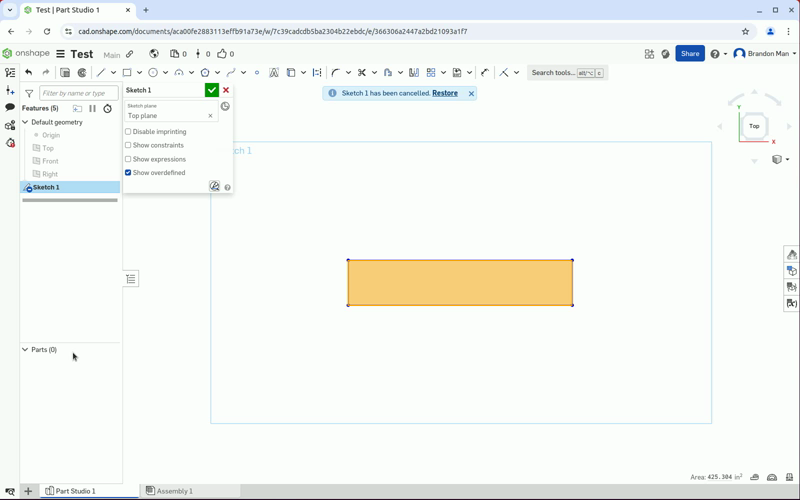
key(shift+e)
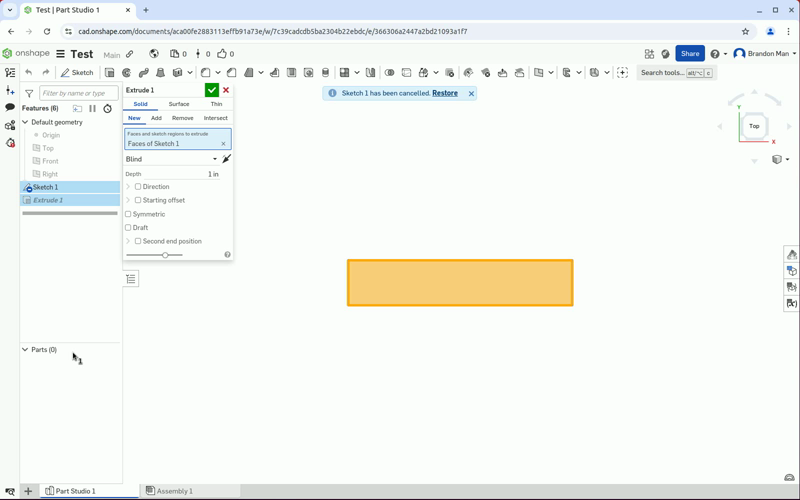
mouse_move(143, 106)
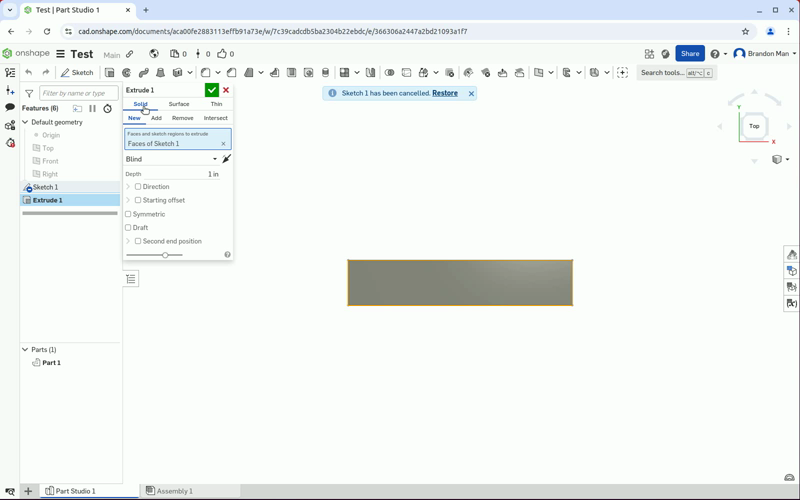
click(143, 106)
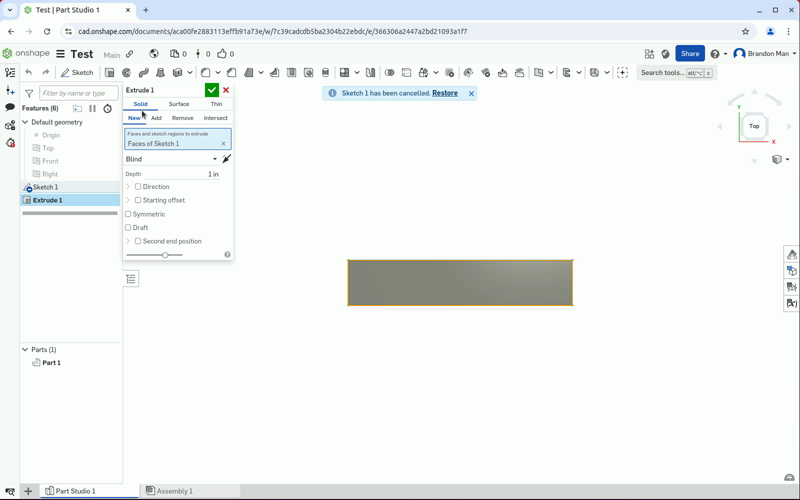
mouse_move(137, 120)
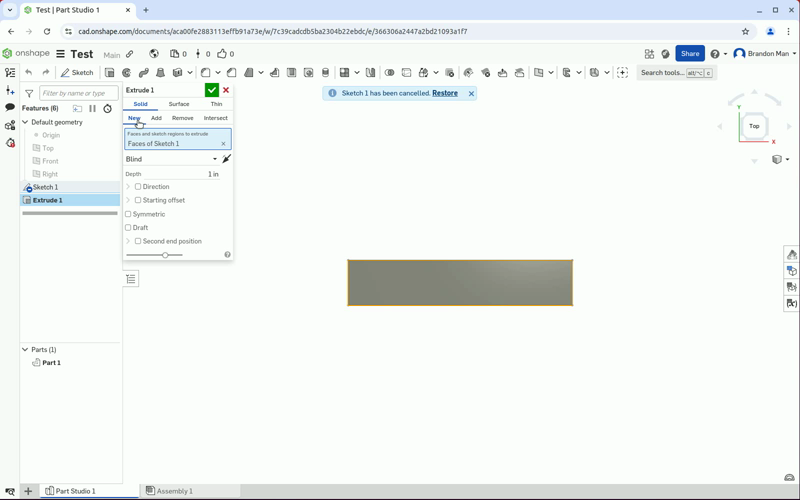
click(137, 120)
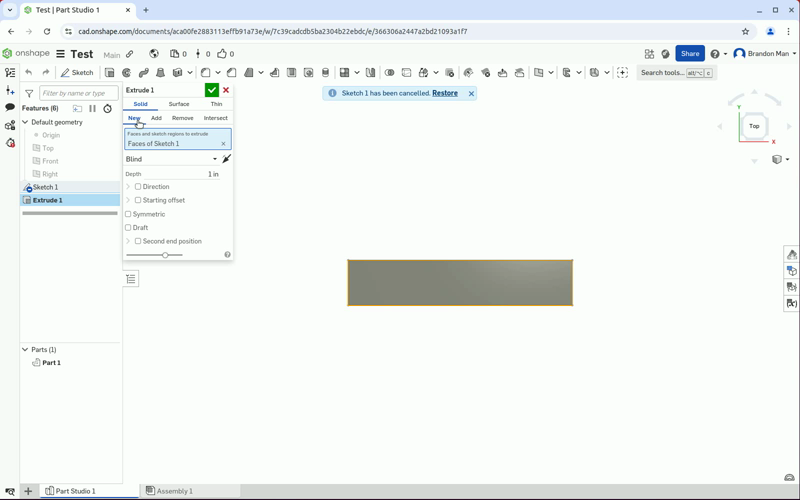
key(tab, 4)
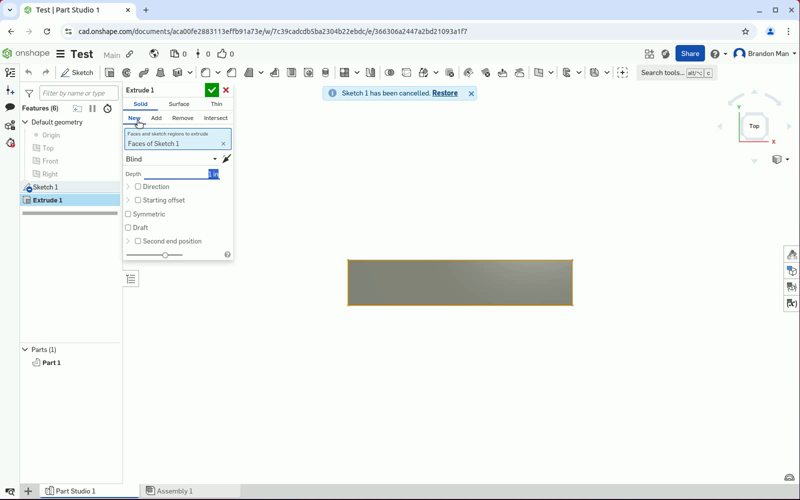
text(0.481)
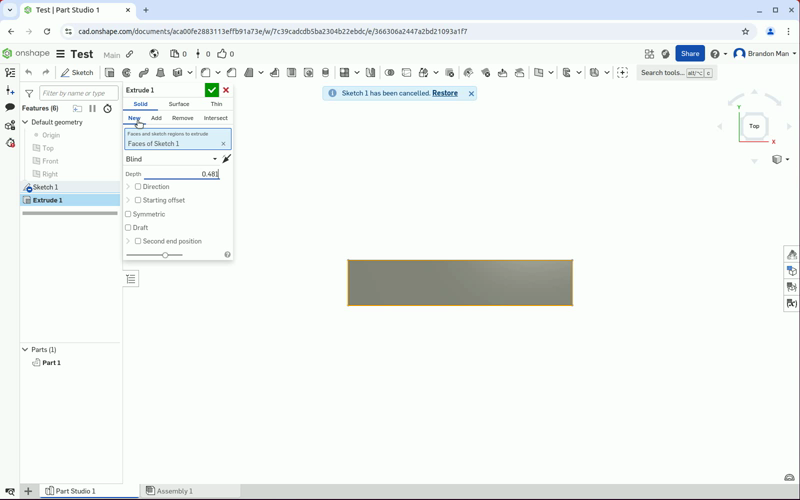
key(enter)
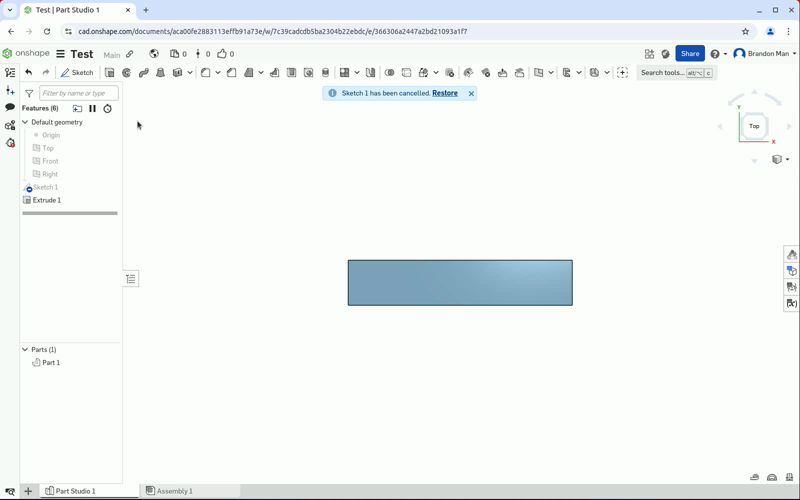
key(shift+h)
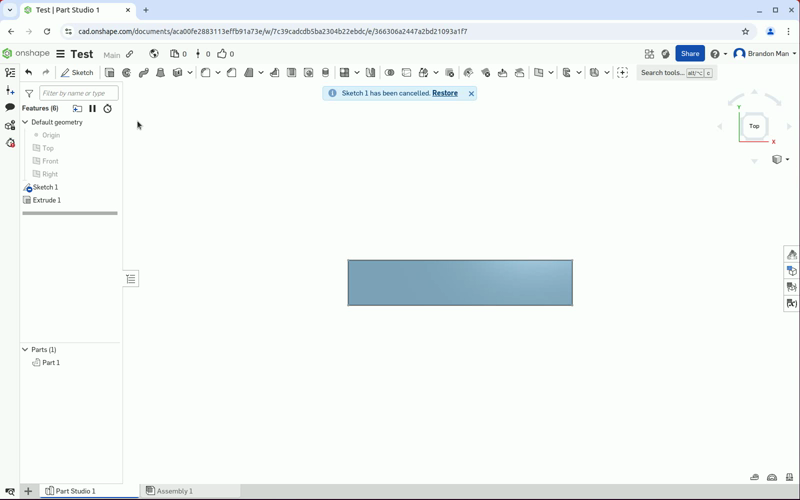
key(shift+h)
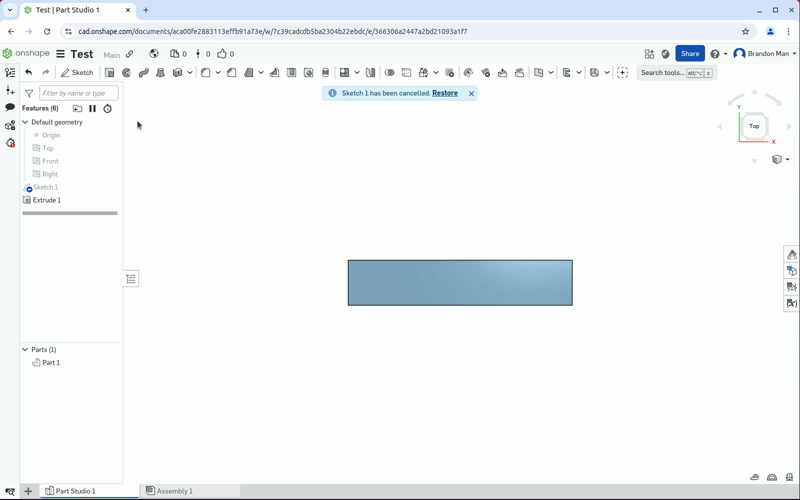
mouse_move(73, 189)
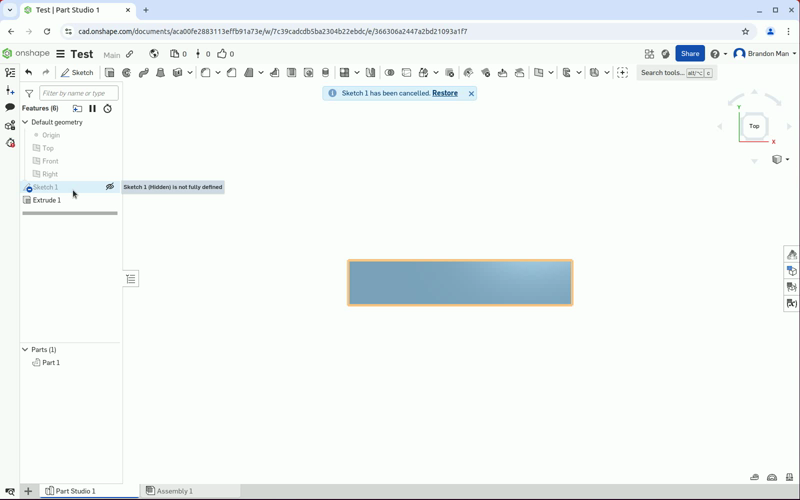
click(73, 189)
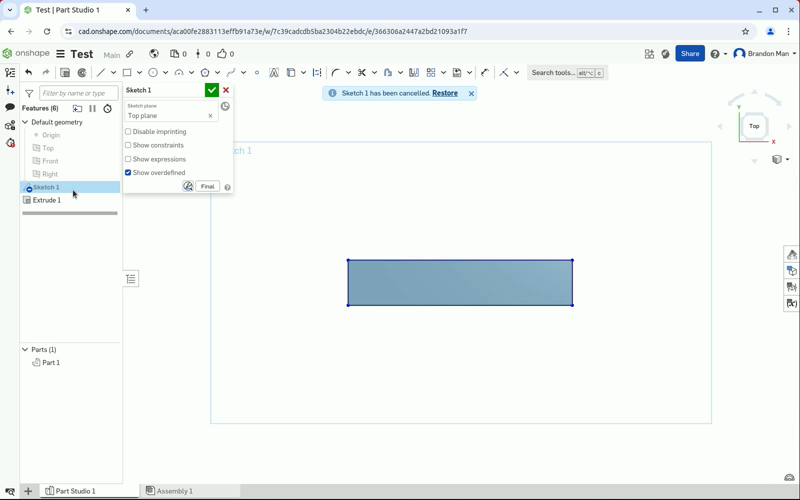
mouse_move(229, 92)
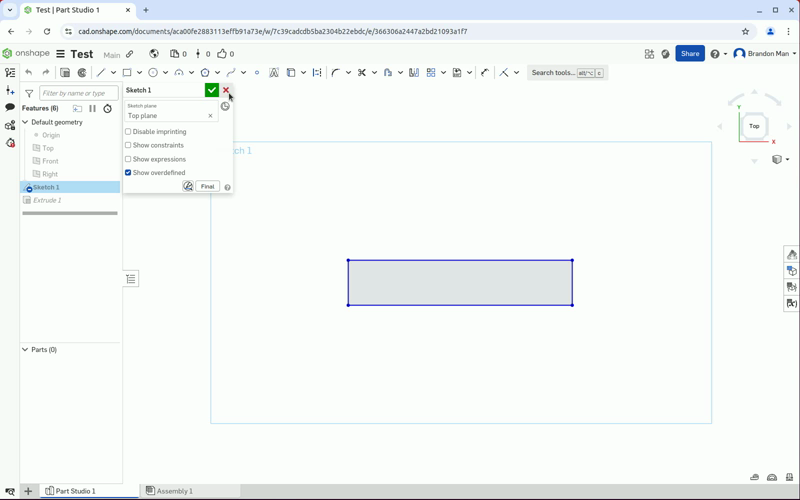
click(229, 92)
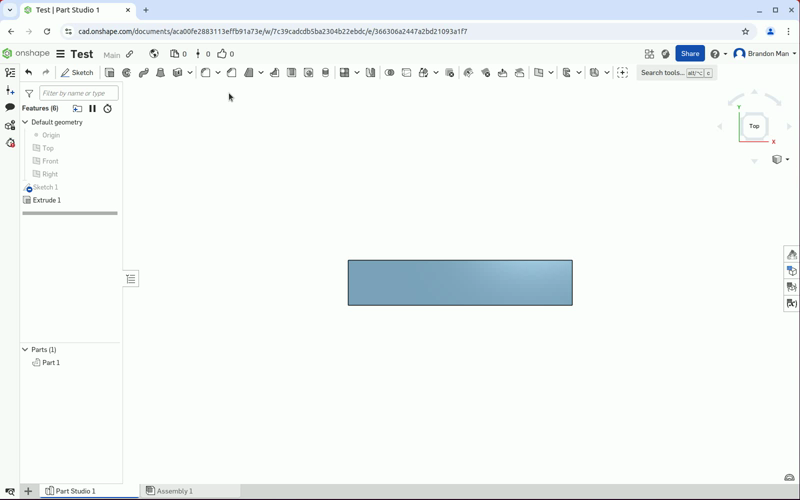
mouse_move(541, 75)
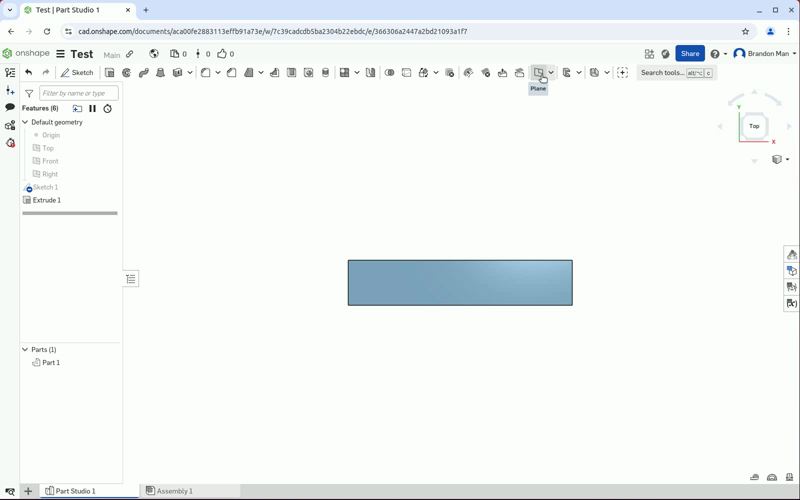
click(541, 75)
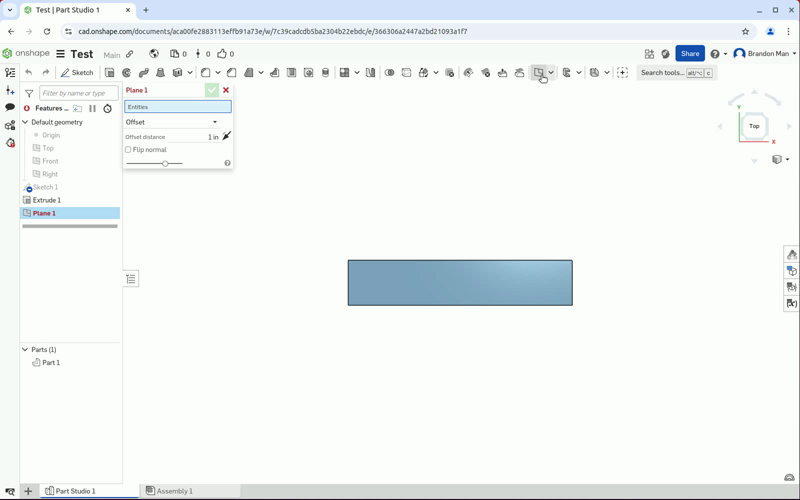
mouse_move(73, 150)
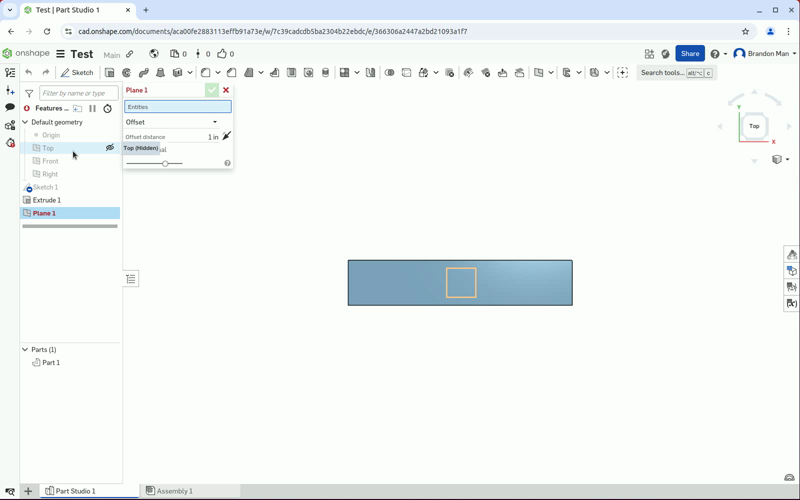
click(73, 150)
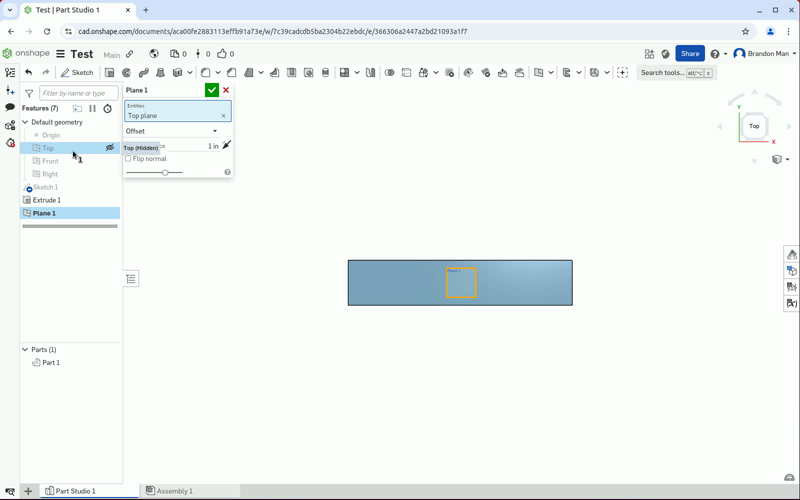
key(tab, 2)
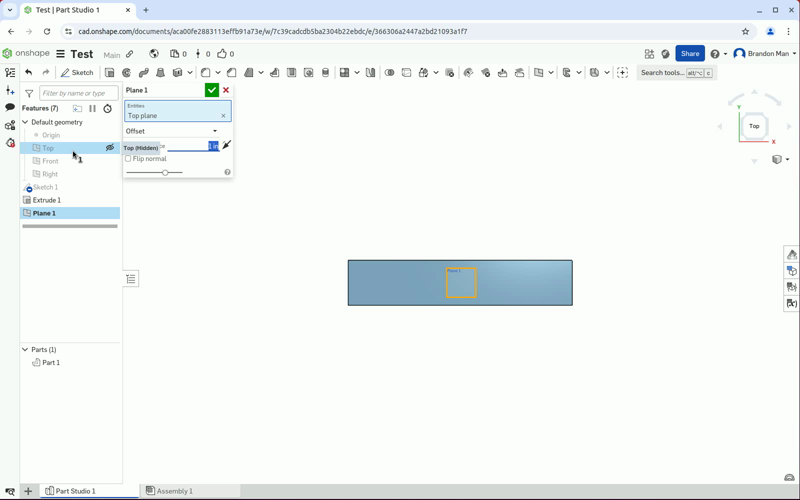
text(0.493)
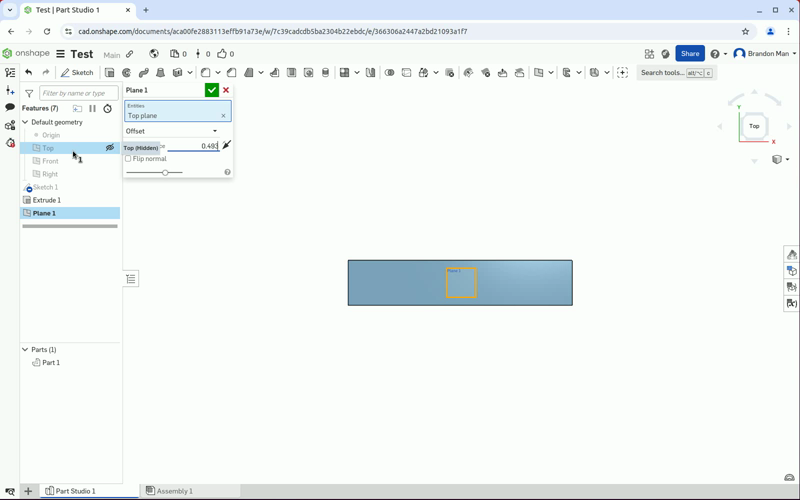
key(enter, 2)
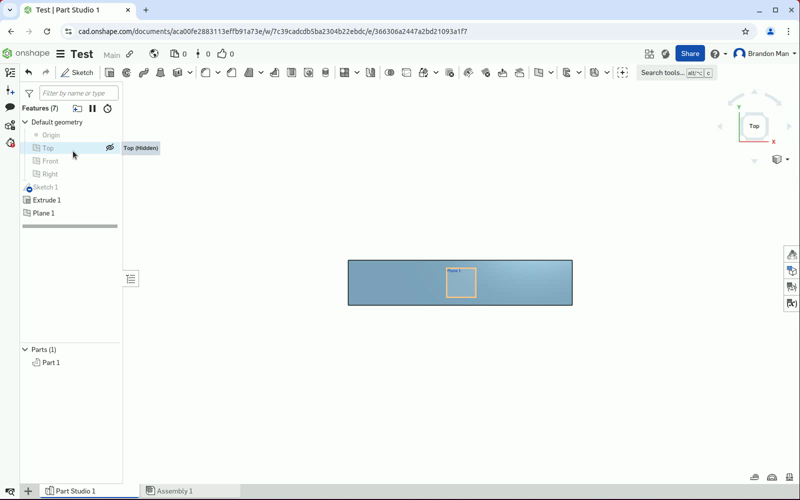
key(shift+s)
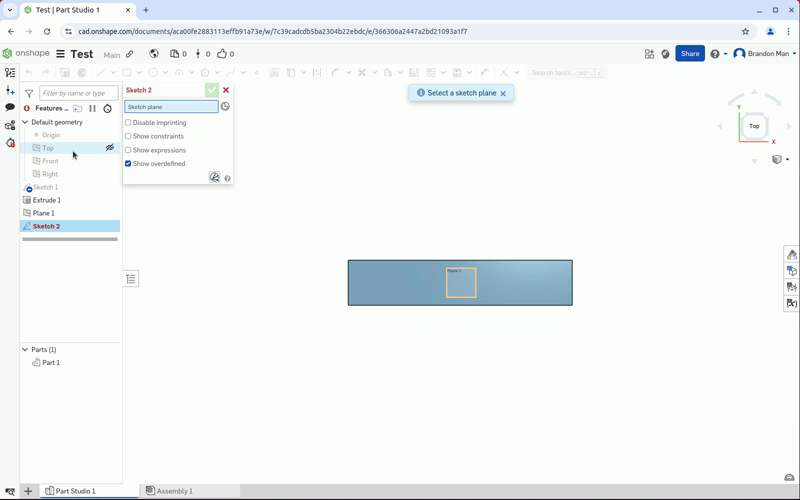
mouse_move(73, 215)
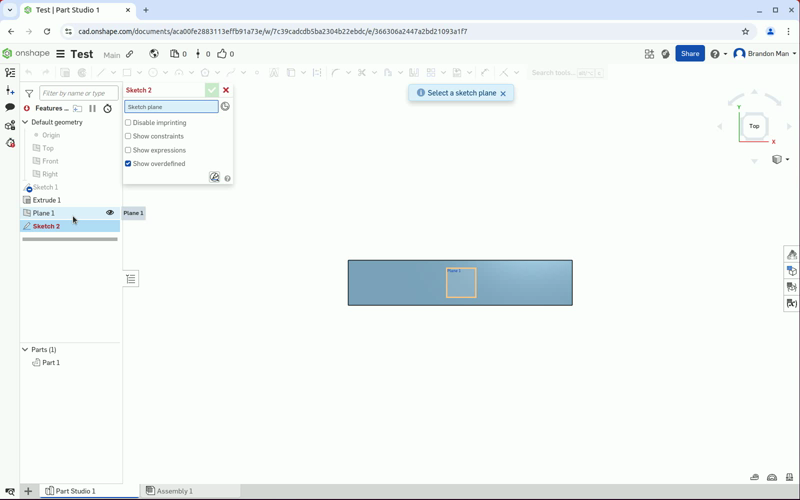
click(73, 215)
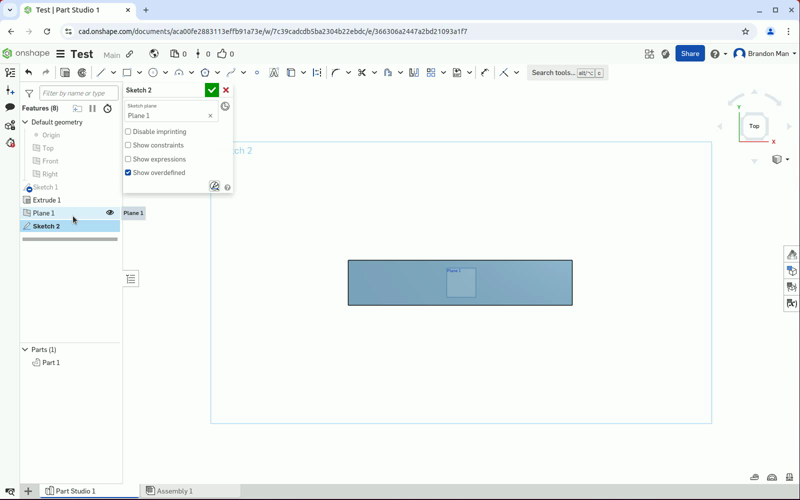
mouse_move(73, 352)
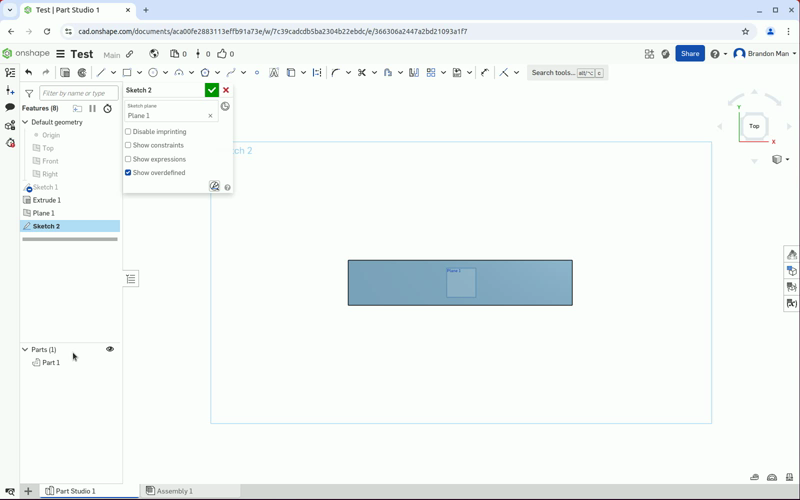
key(y)
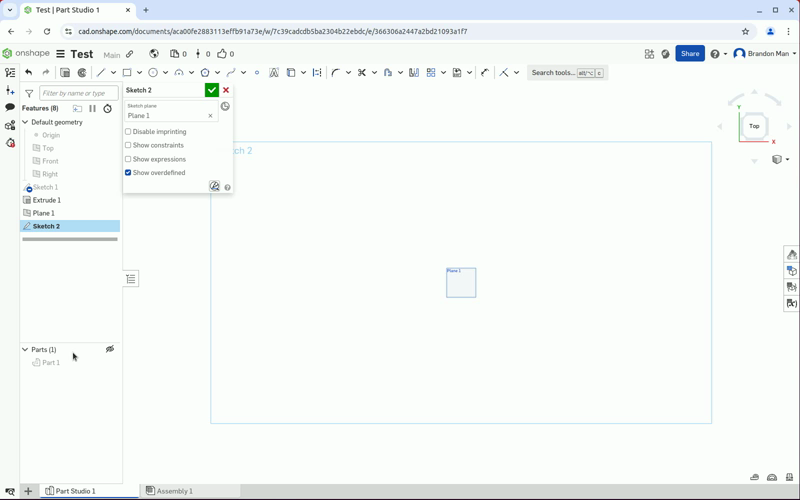
key(l)
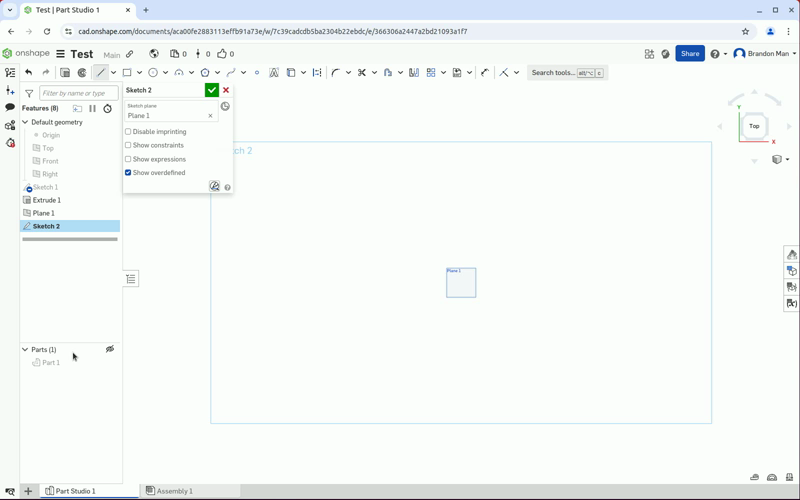
key_down(shift)
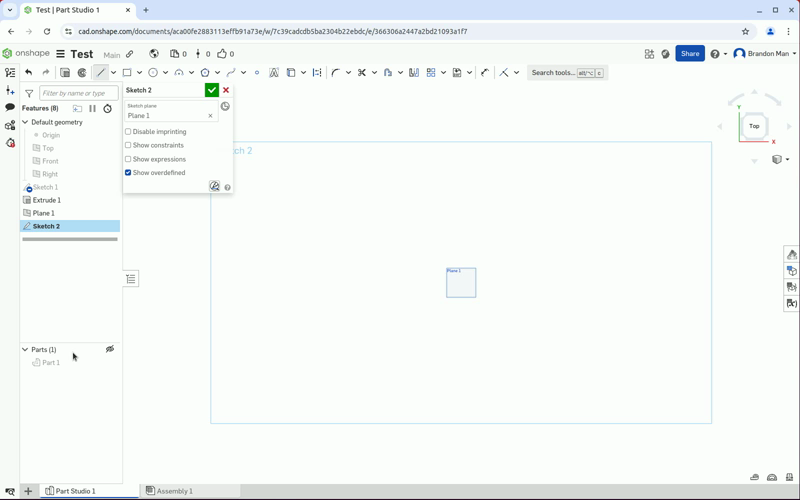
mouse_move(371, 294)
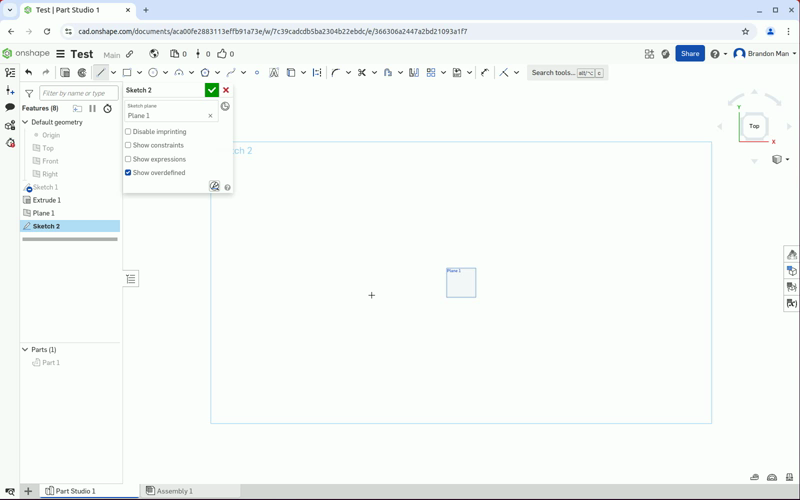
click(371, 294)
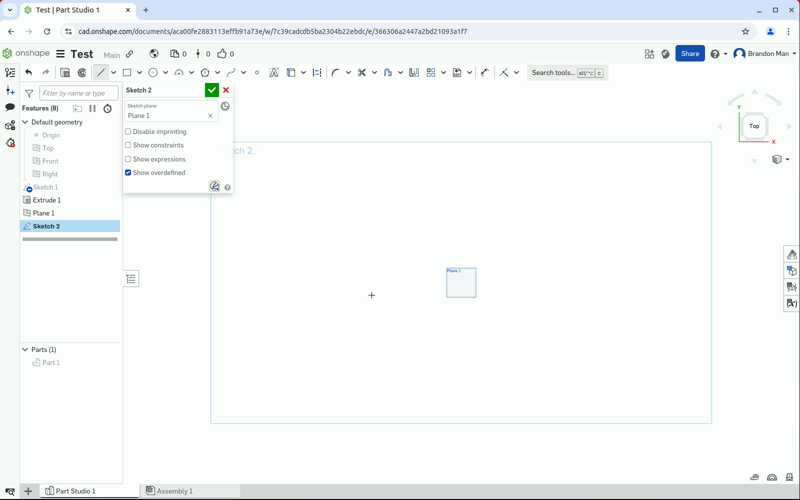
key_up(shift)
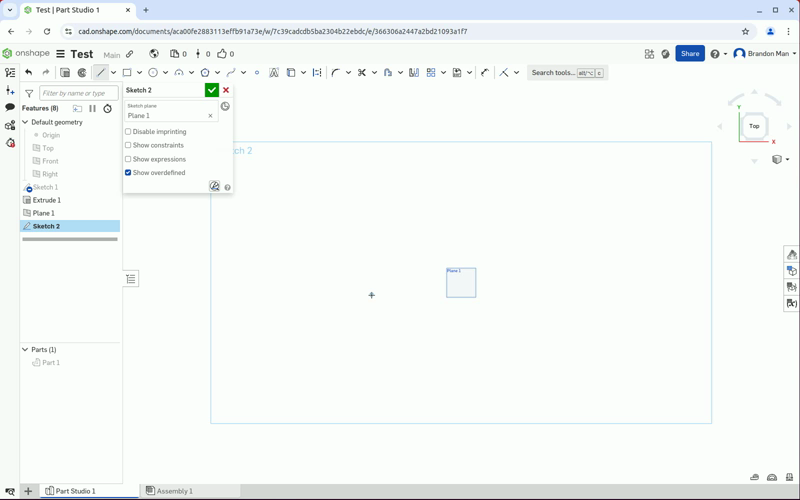
key_down(shift)
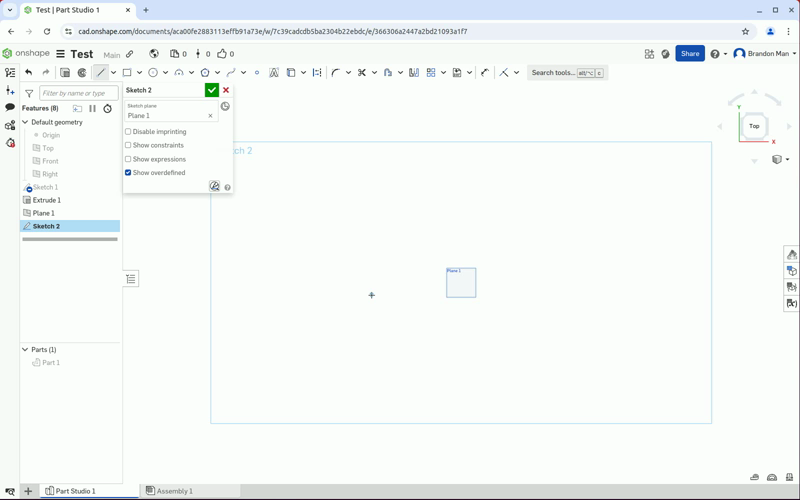
mouse_move(401, 294)
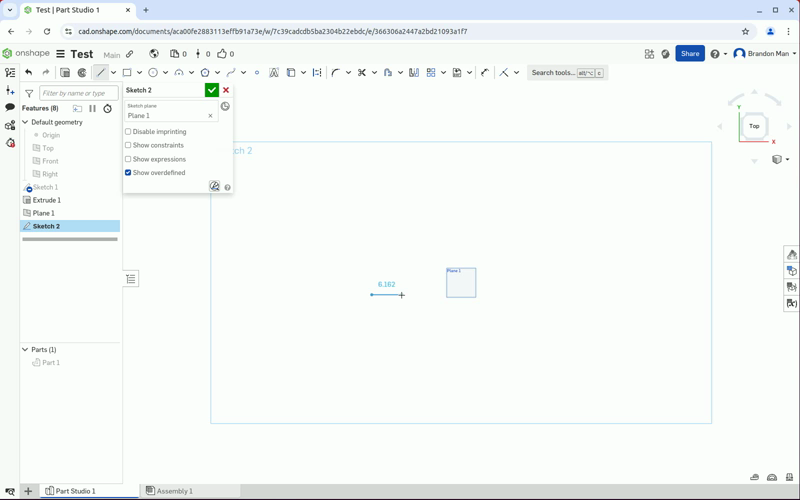
mouse_move(394, 294)
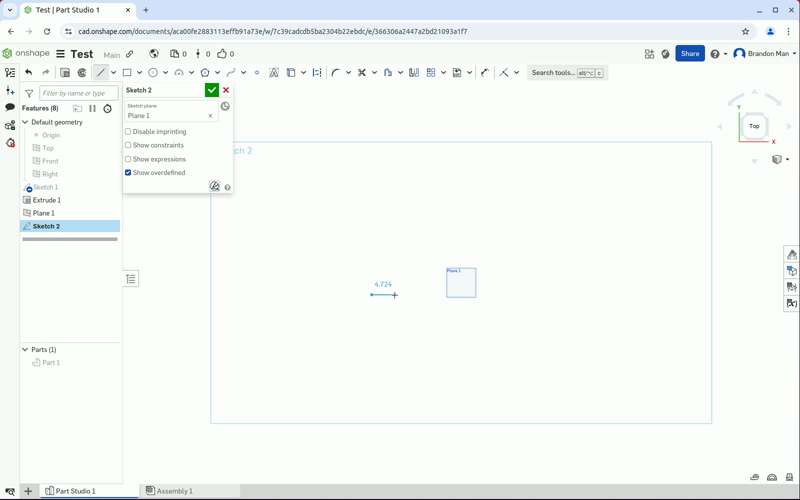
click(394, 294)
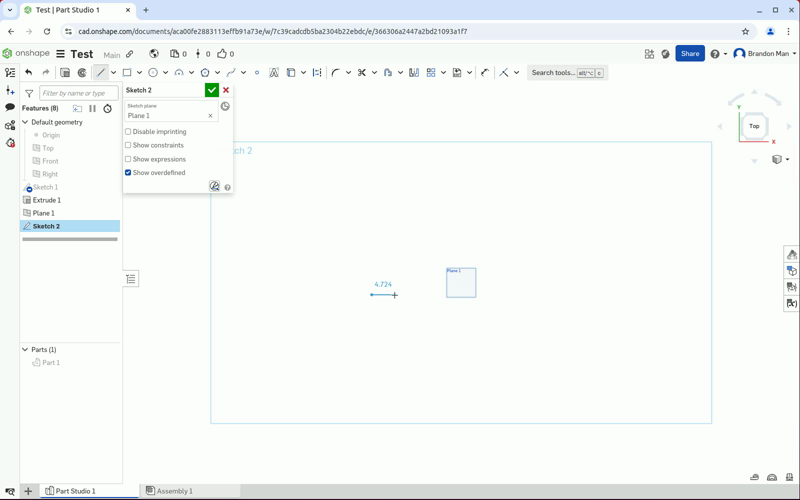
key_up(shift)
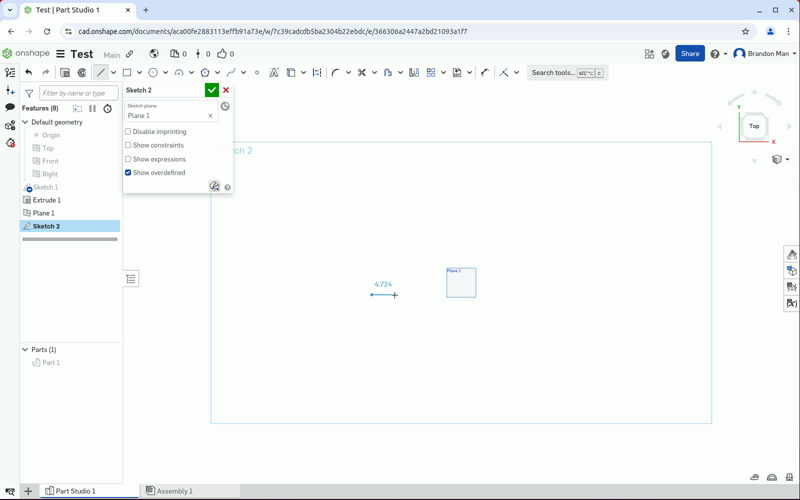
key_down(shift)
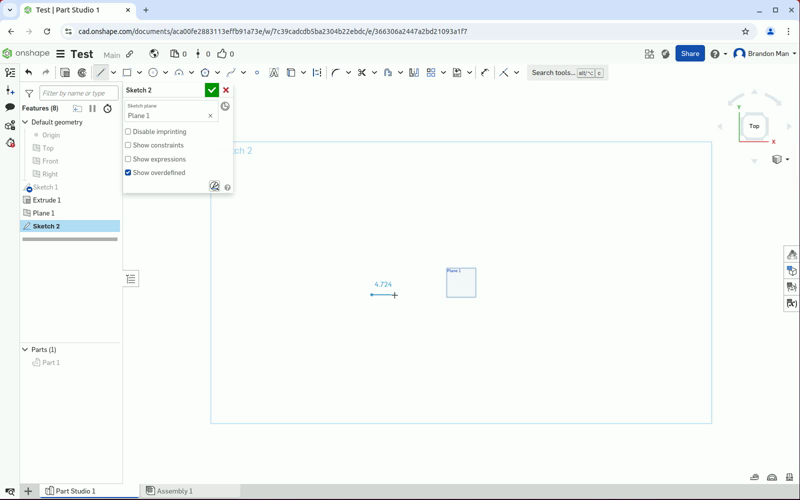
mouse_move(424, 294)
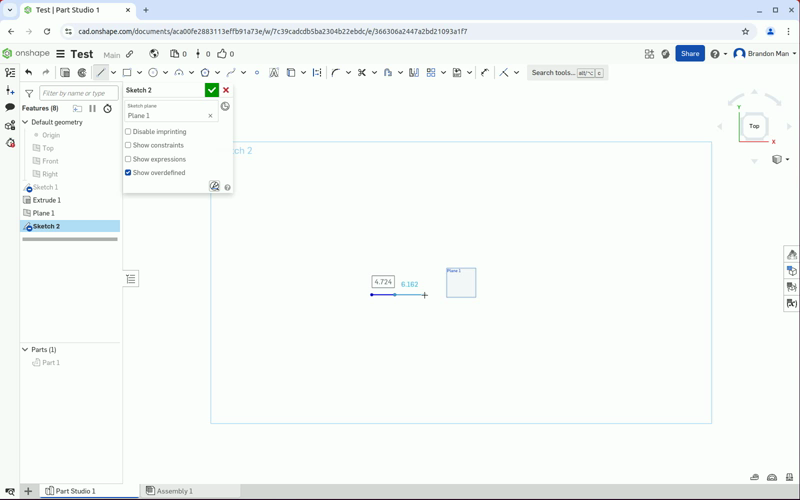
mouse_move(394, 271)
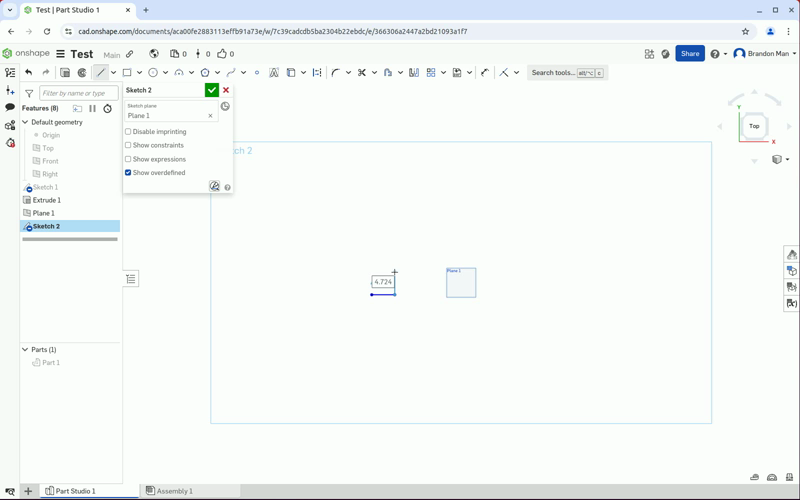
click(394, 271)
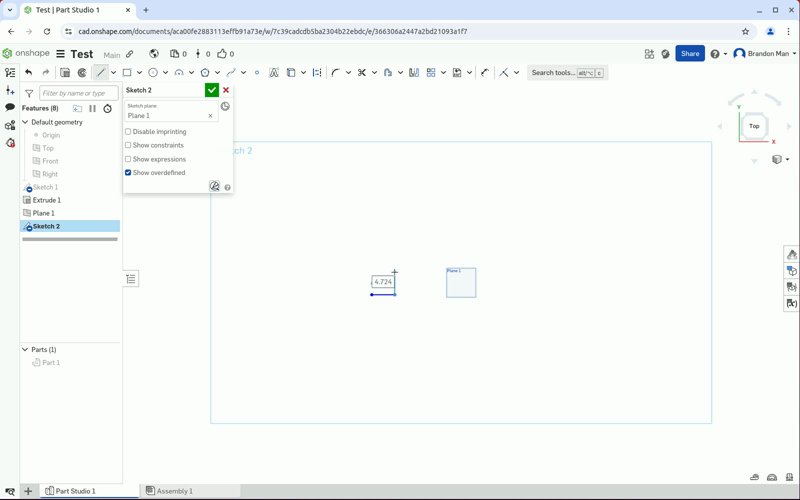
key_up(shift)
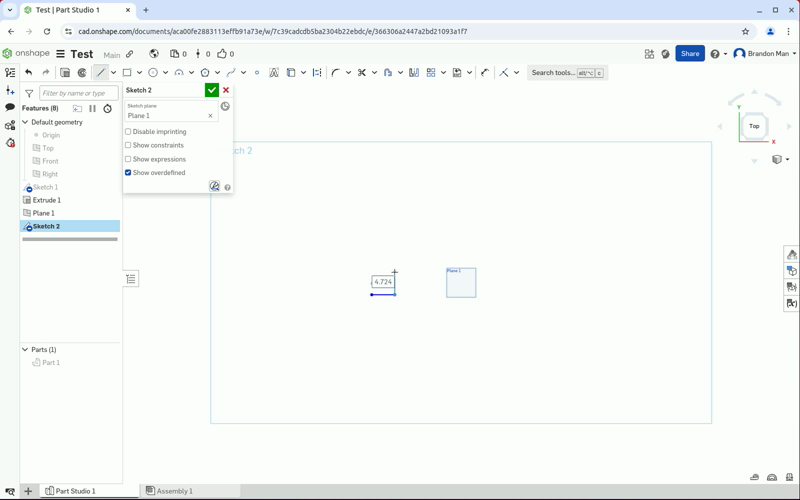
key_down(shift)
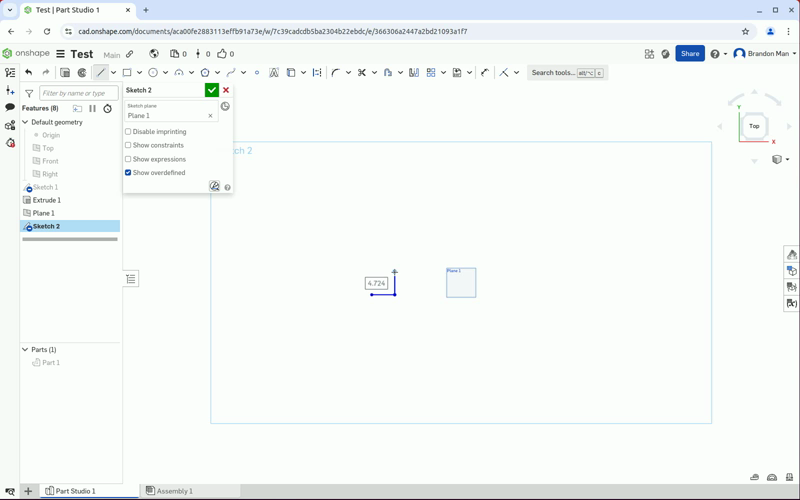
mouse_move(424, 271)
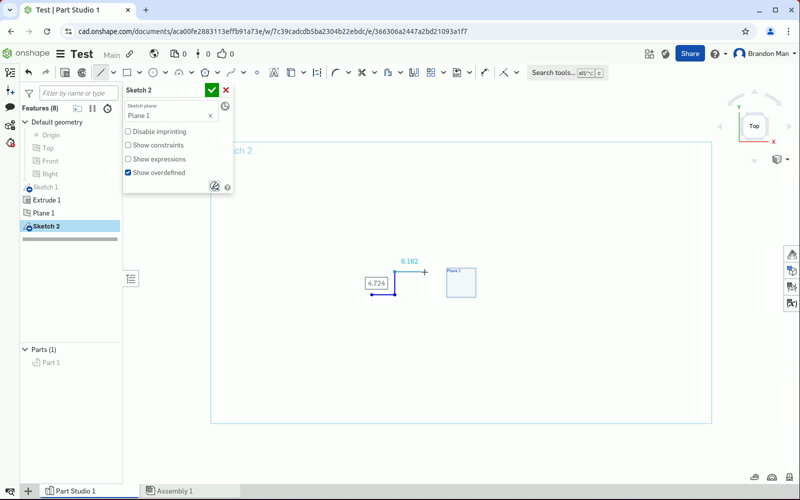
mouse_move(371, 271)
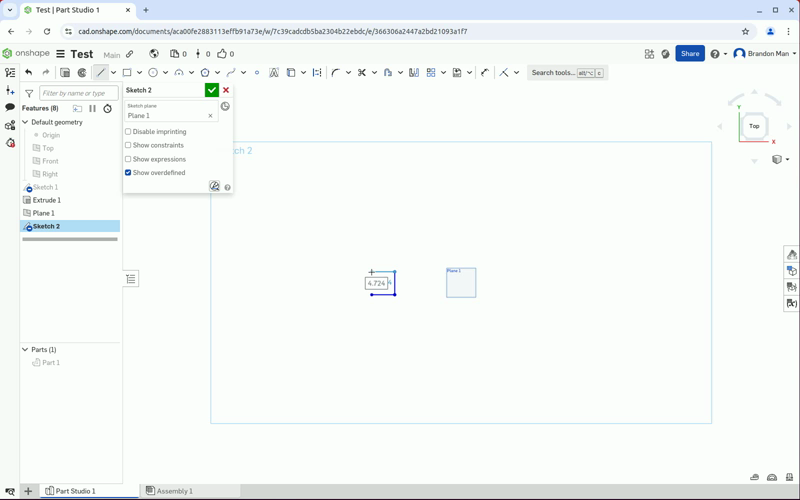
click(371, 271)
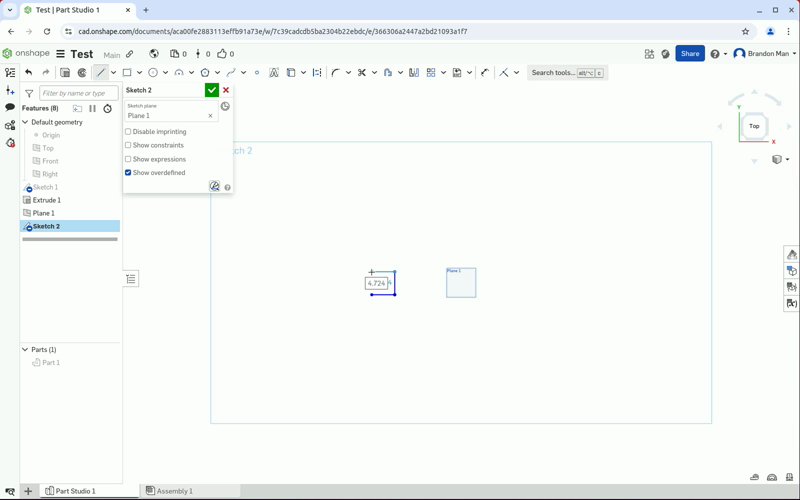
key_up(shift)
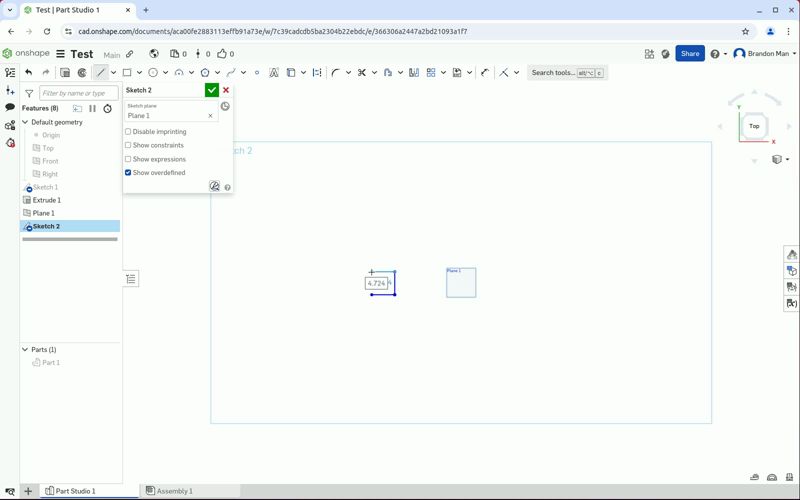
mouse_move(401, 271)
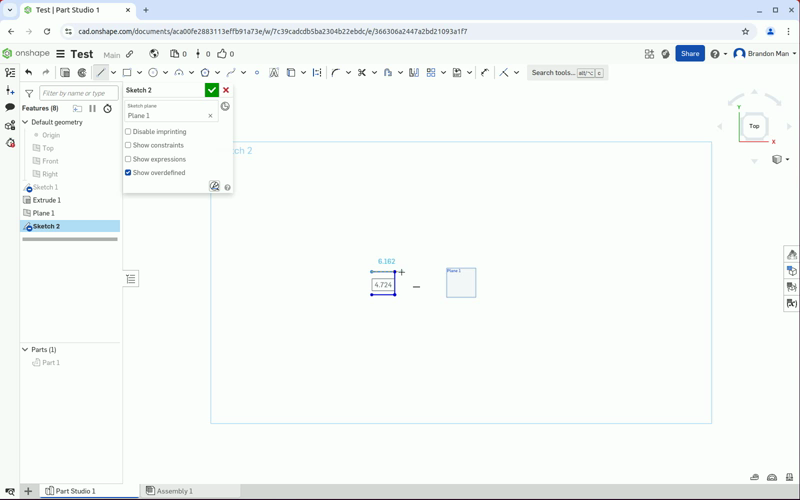
key_down(shift)
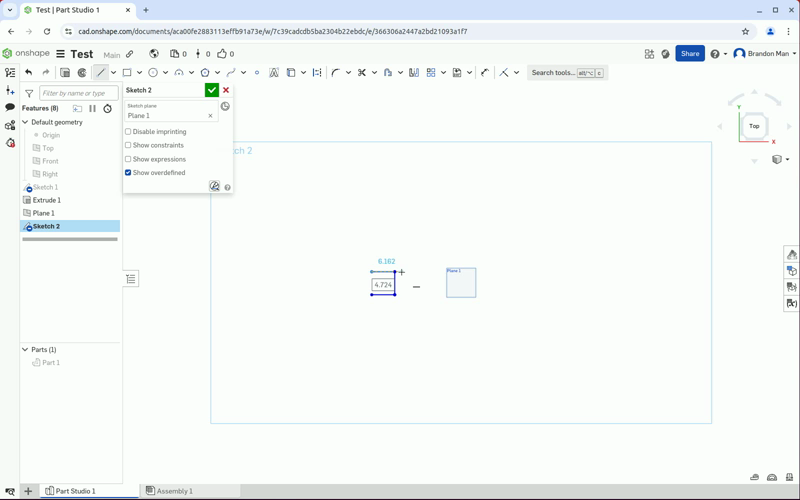
mouse_move(371, 294)
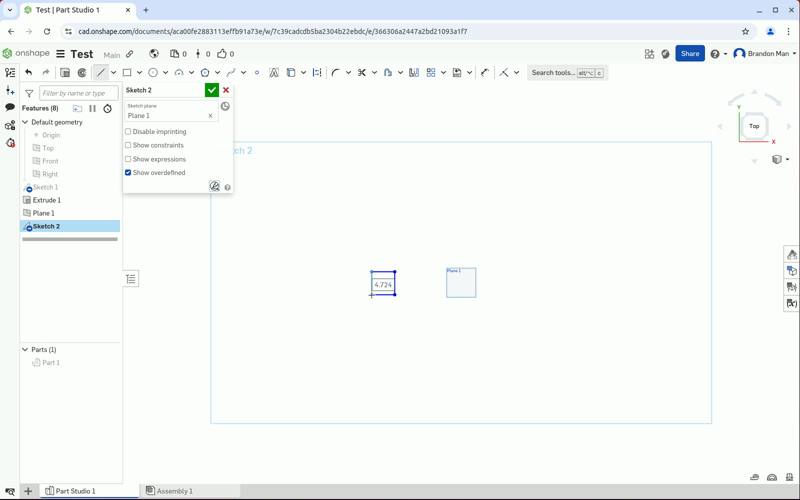
key_up(shift)
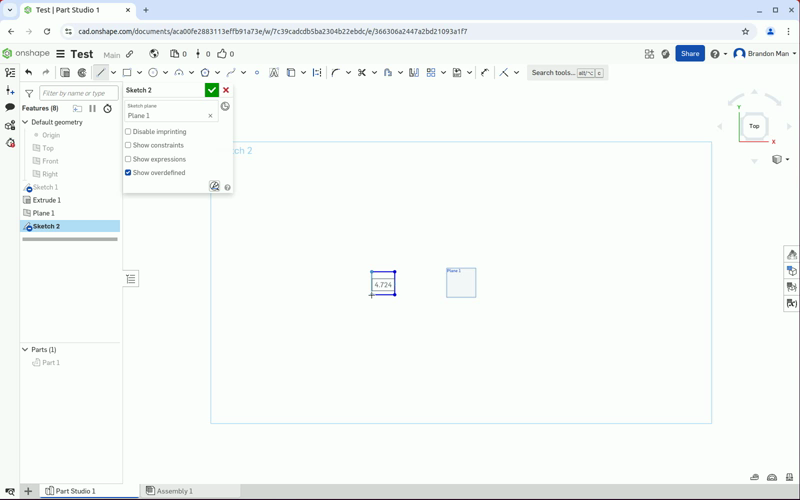
click(371, 294)
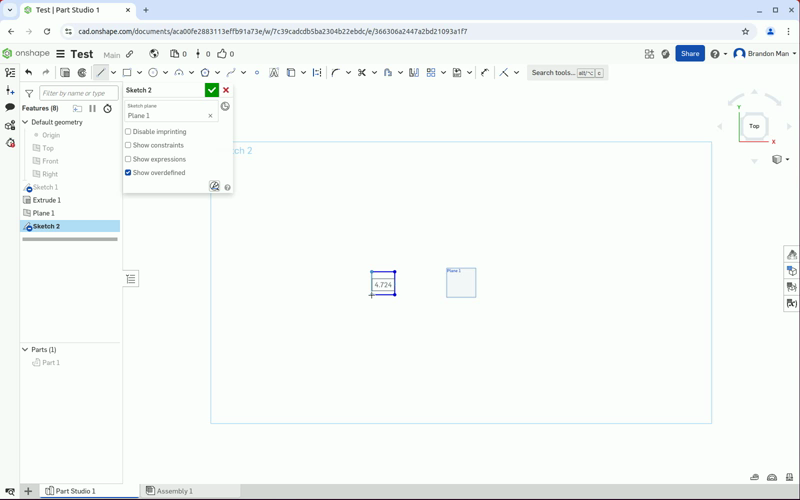
key(esc)
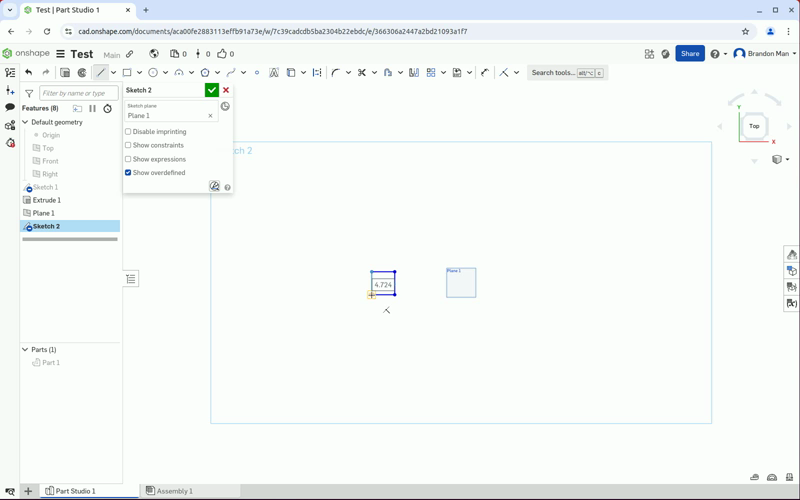
mouse_move(377, 275)
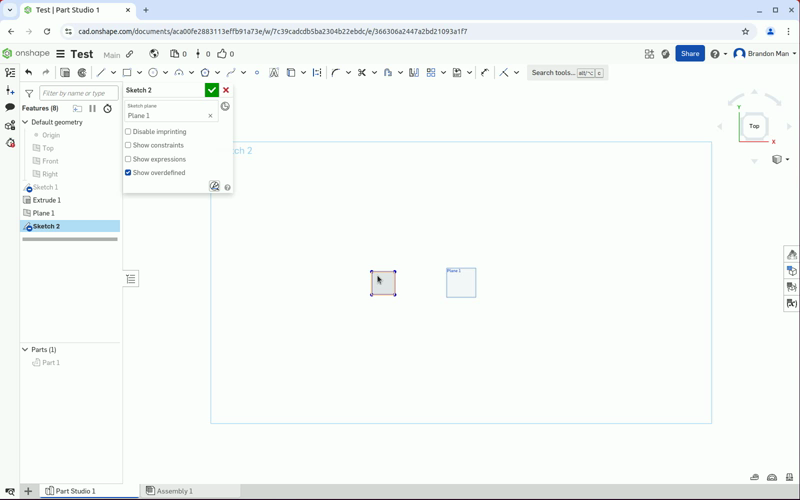
scroll(6)
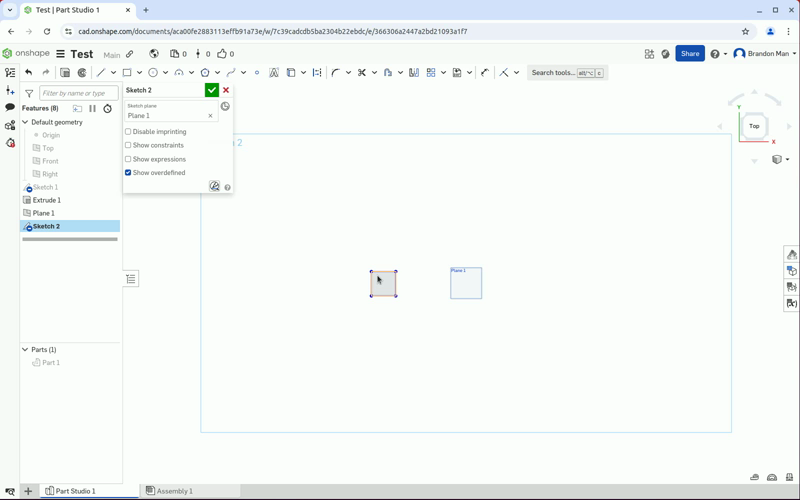
scroll(6)
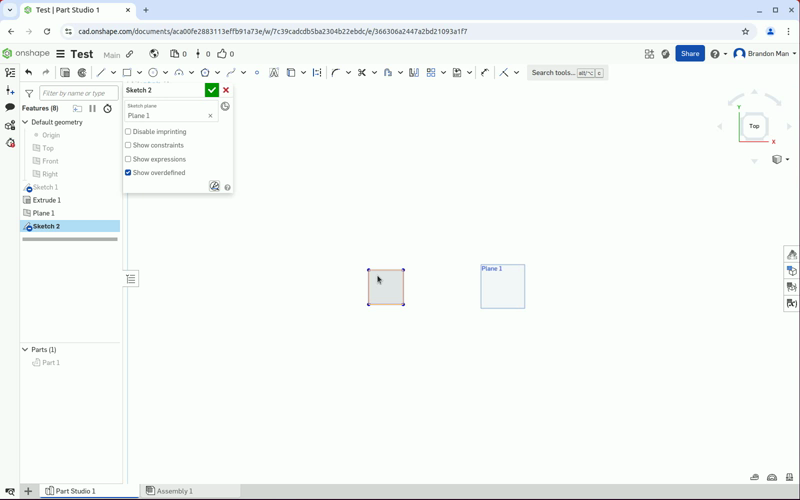
scroll(6)
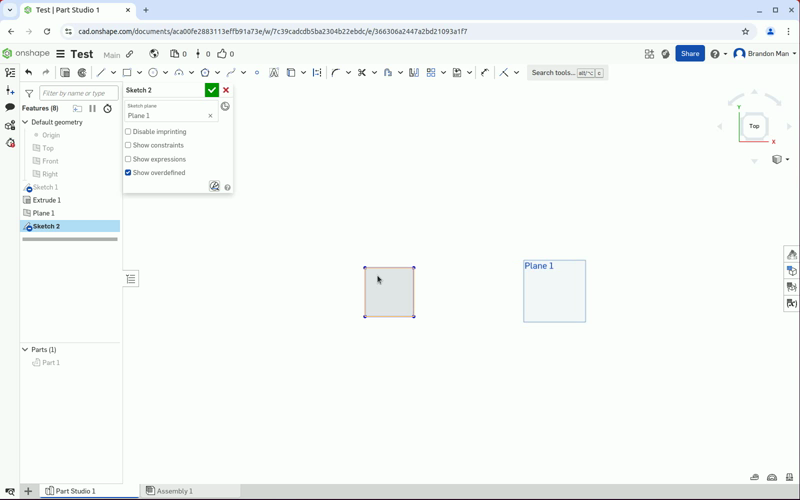
scroll(6)
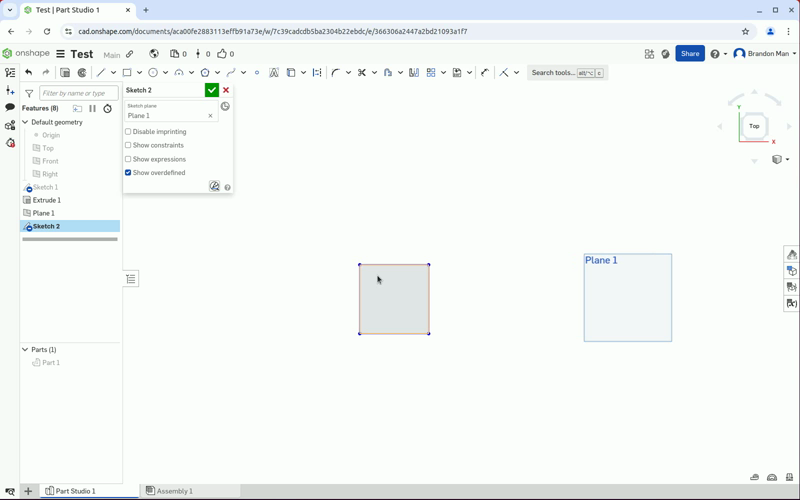
scroll(6)
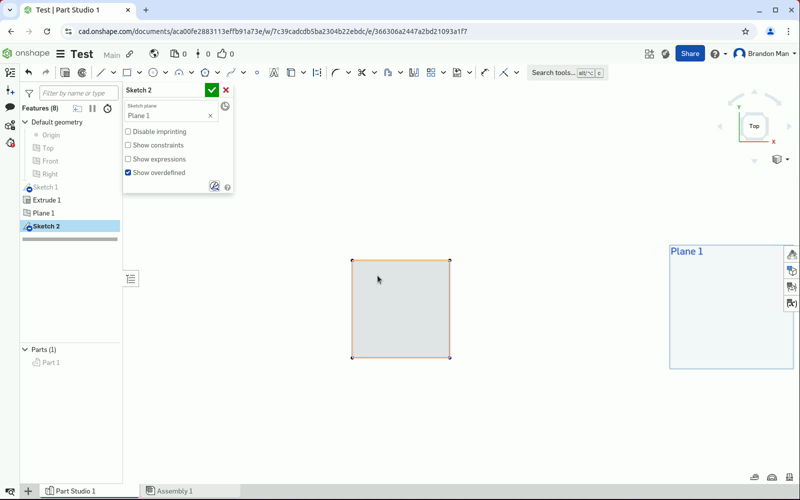
scroll(6)
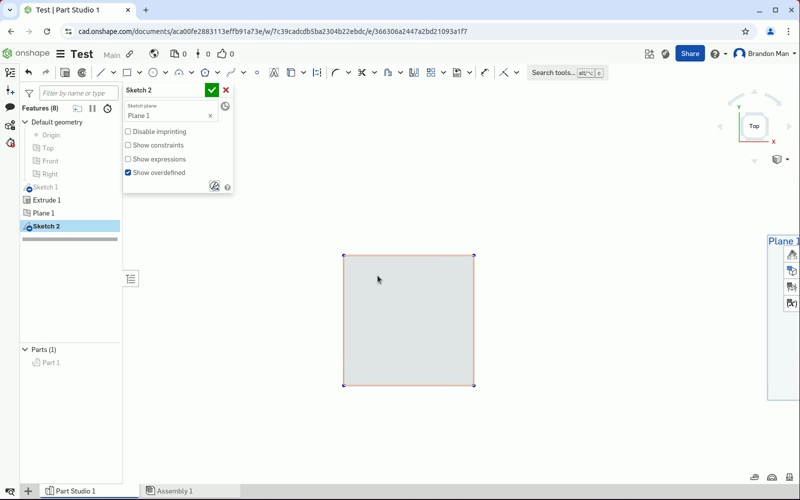
scroll(6)
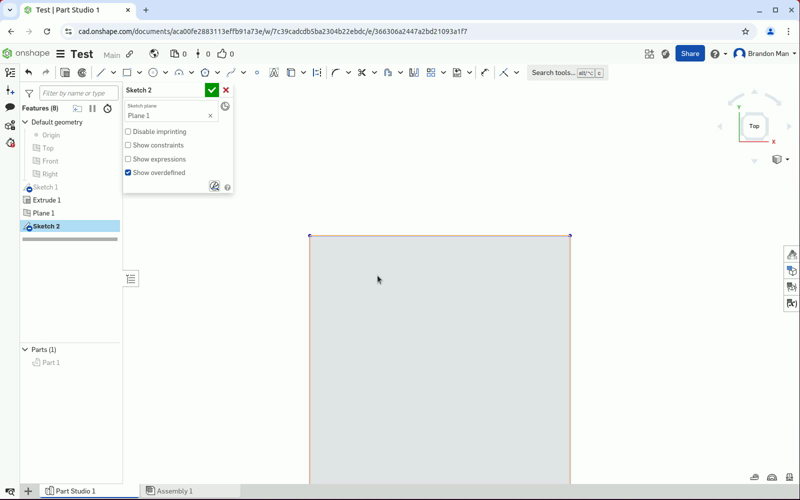
click(377, 275)
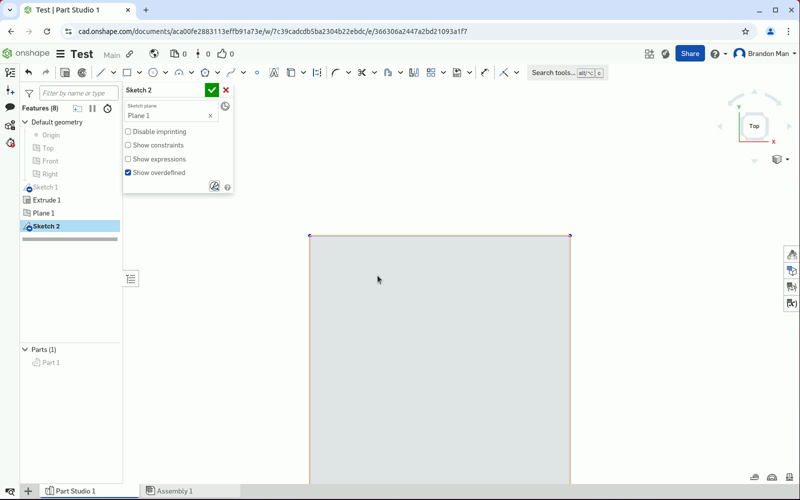
scroll(-6)
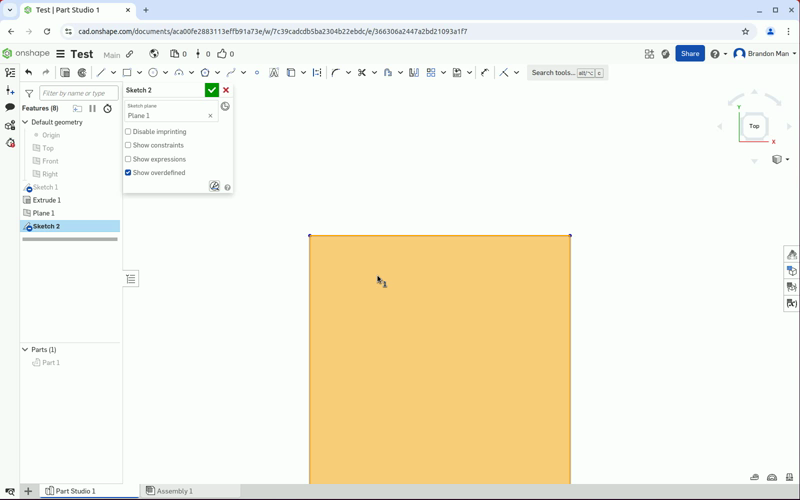
scroll(-6)
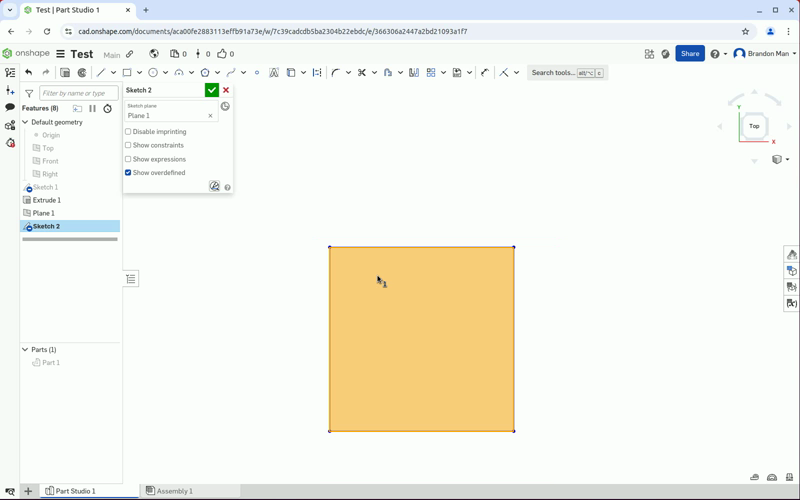
scroll(-6)
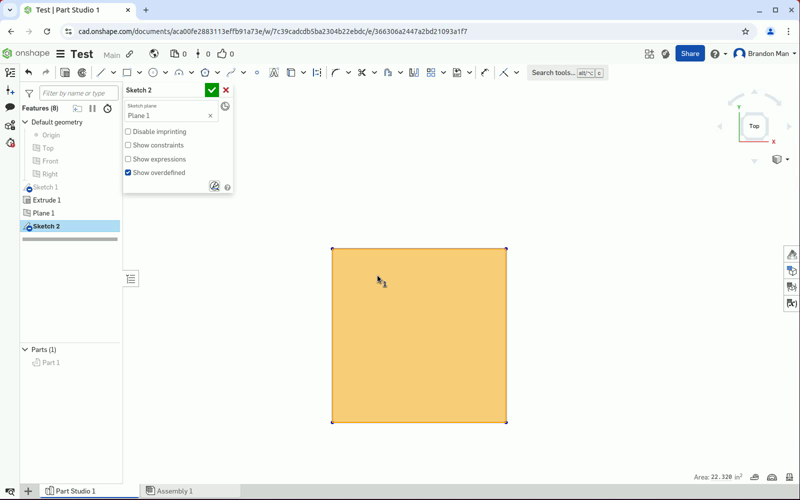
scroll(-6)
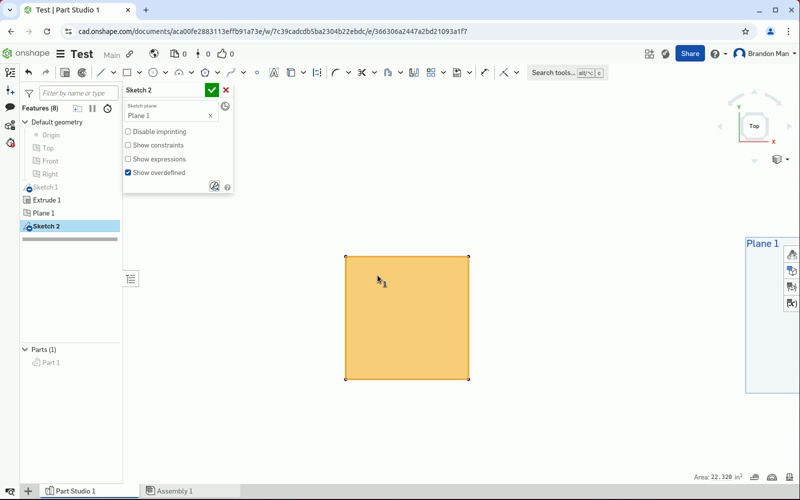
scroll(-6)
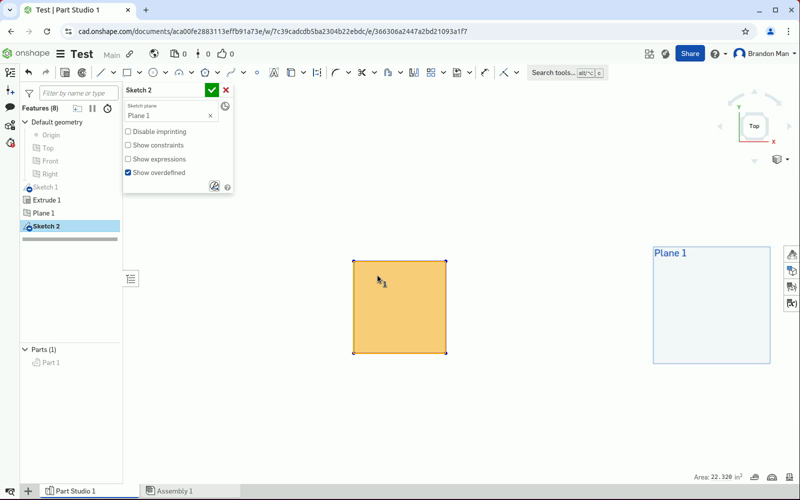
scroll(-6)
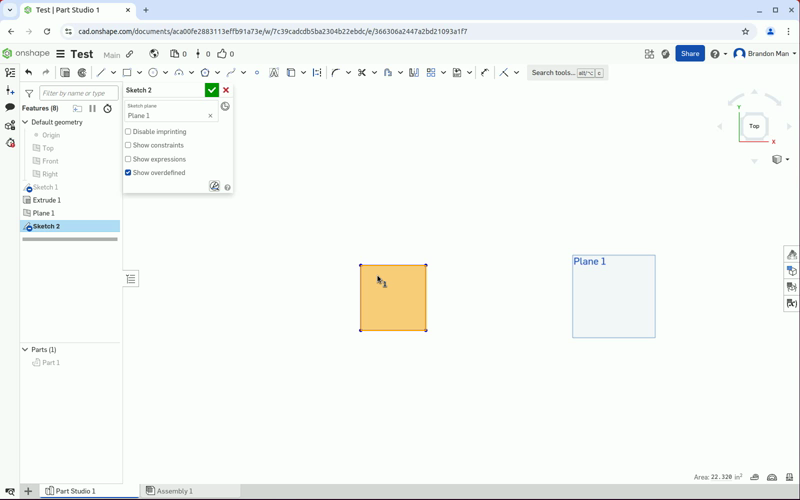
scroll(-6)
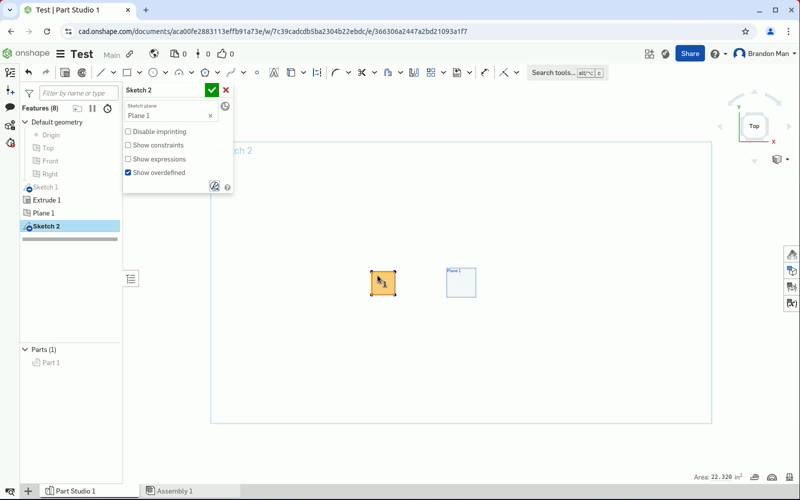
mouse_move(73, 352)
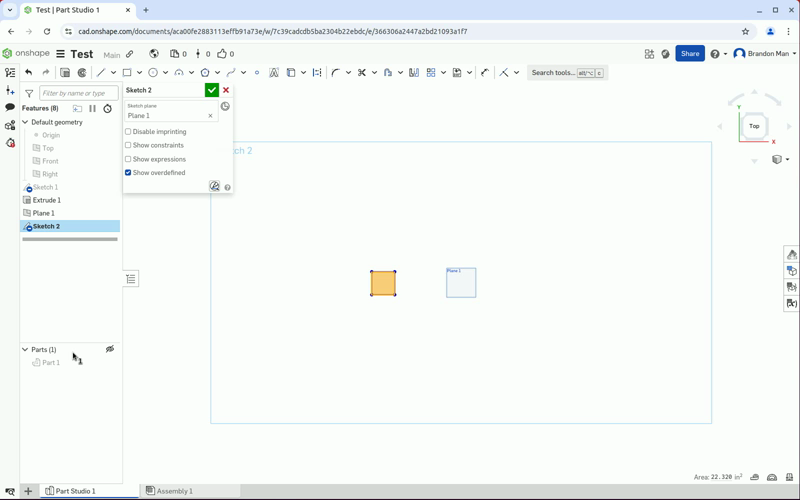
key(shift+y)
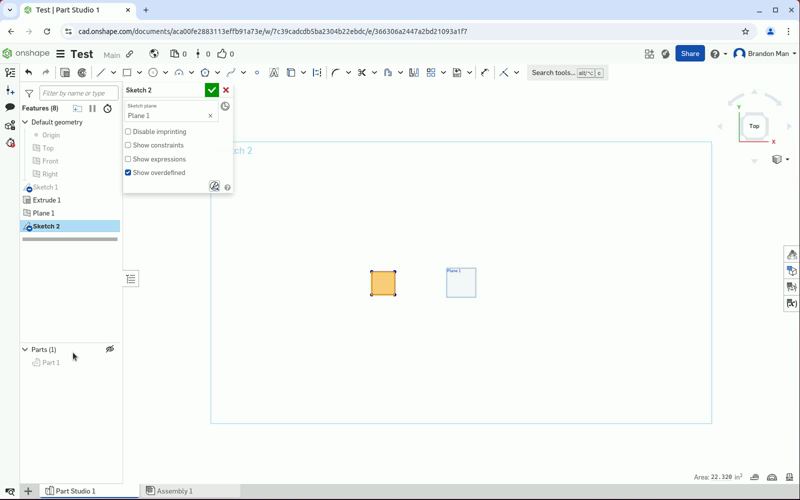
key(shift+e)
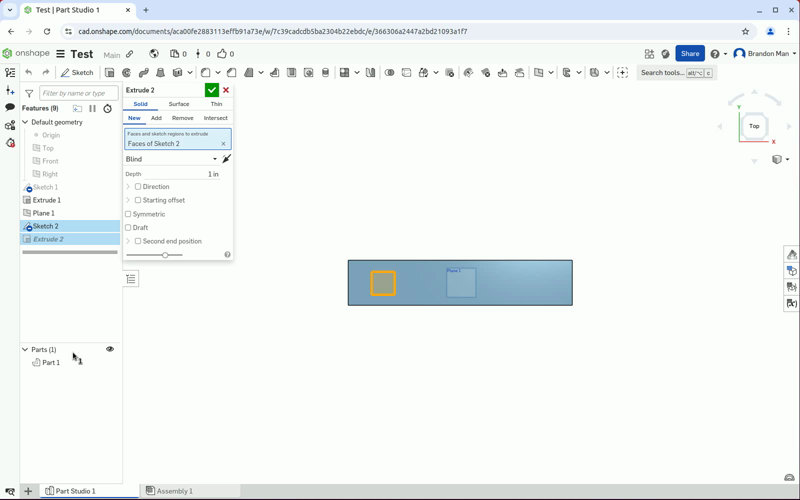
mouse_move(143, 106)
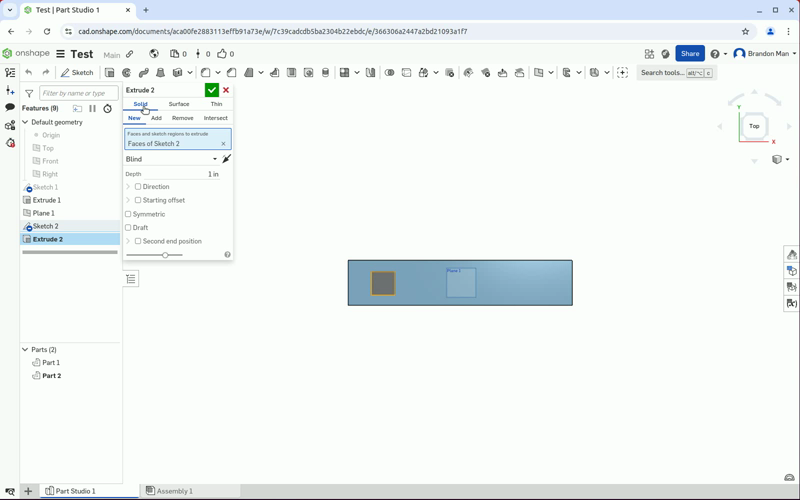
click(143, 106)
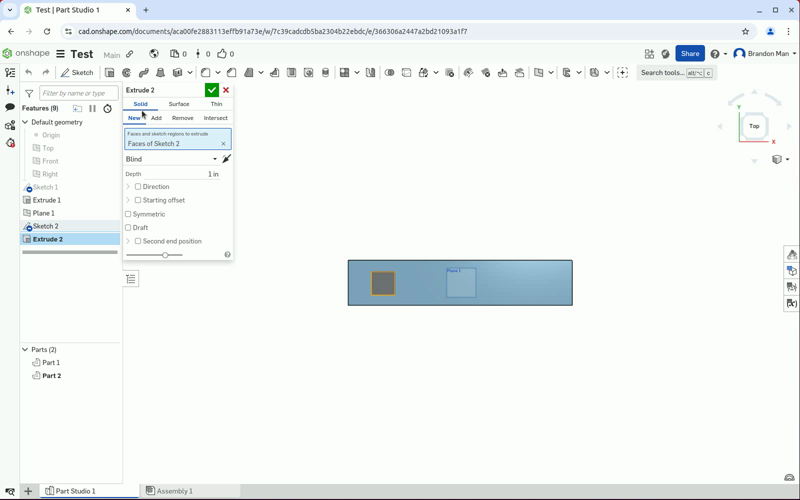
mouse_move(137, 120)
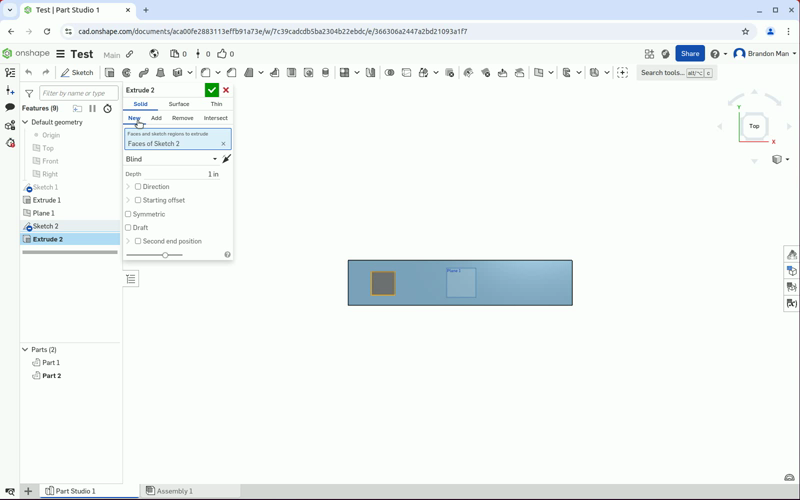
click(137, 120)
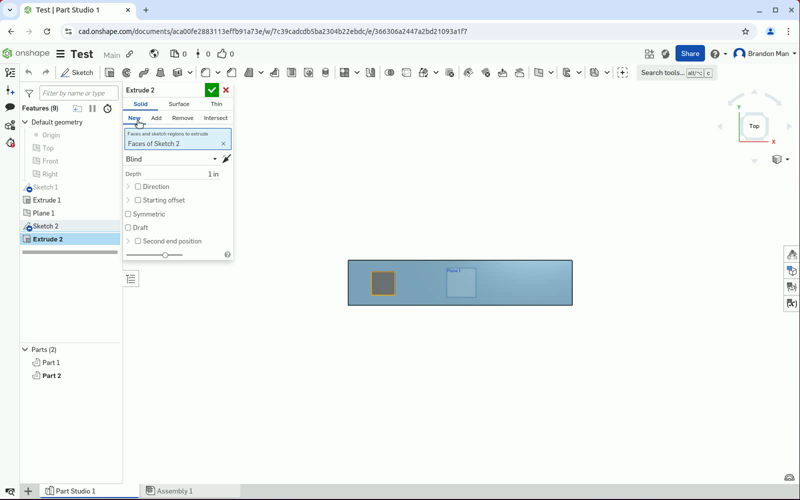
key(tab, 4)
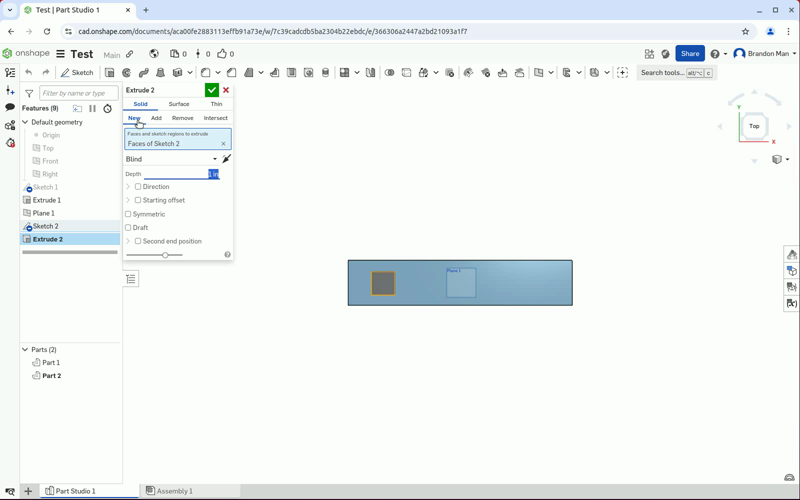
text(4.574)
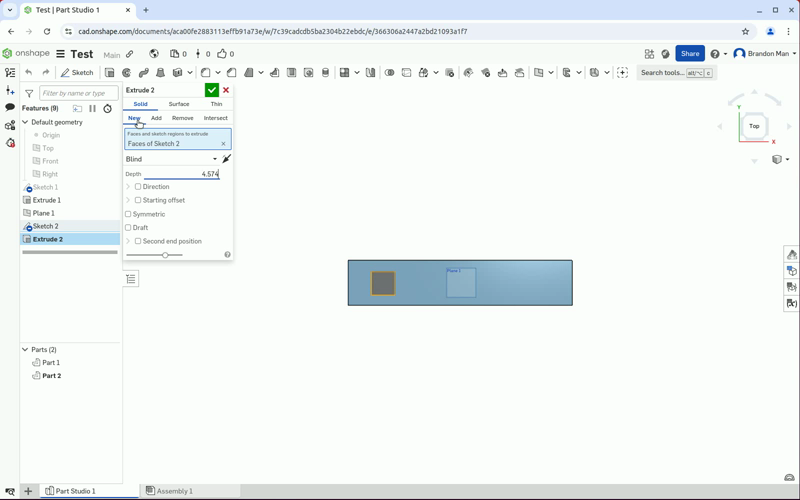
key(enter)
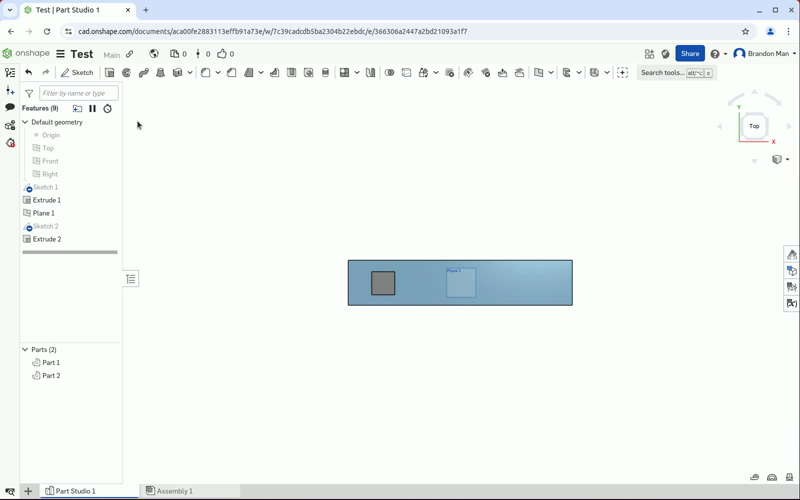
key(shift+h)
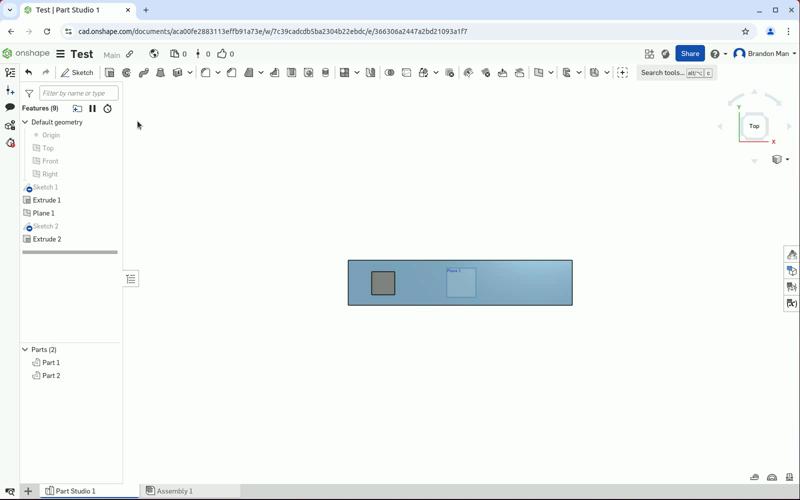
key(shift+h)
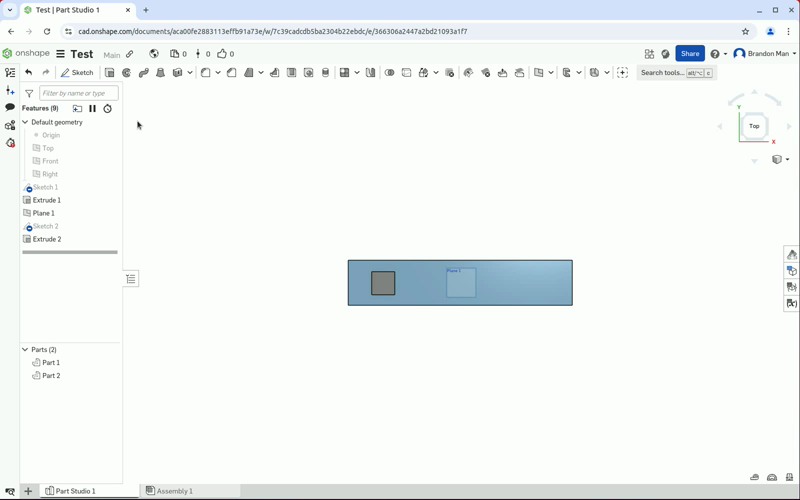
mouse_move(73, 189)
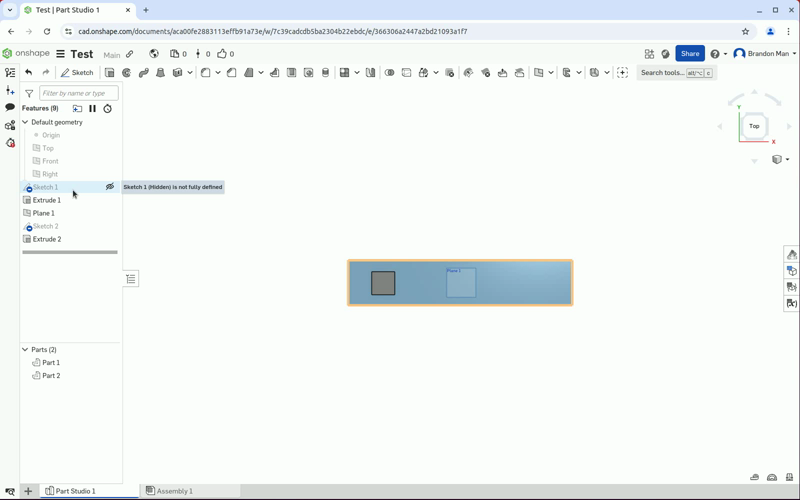
click(73, 189)
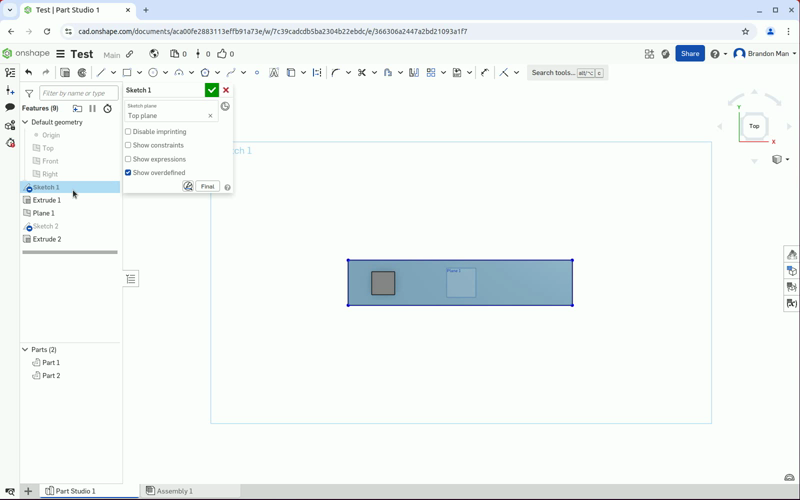
mouse_move(229, 92)
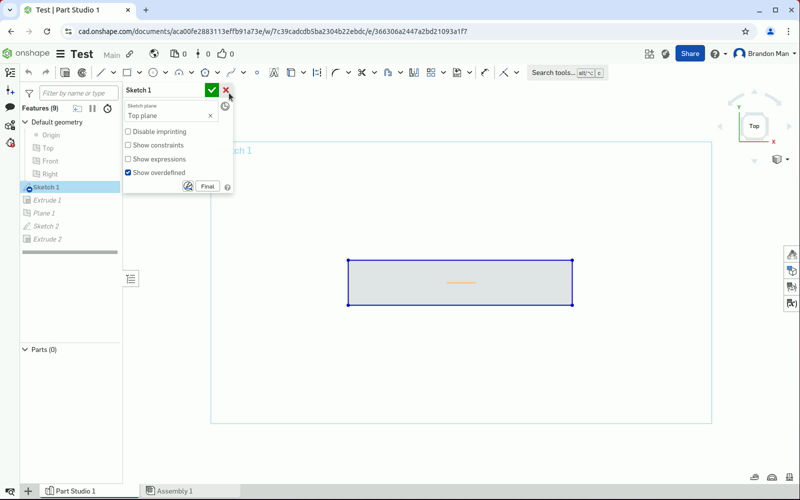
click(229, 92)
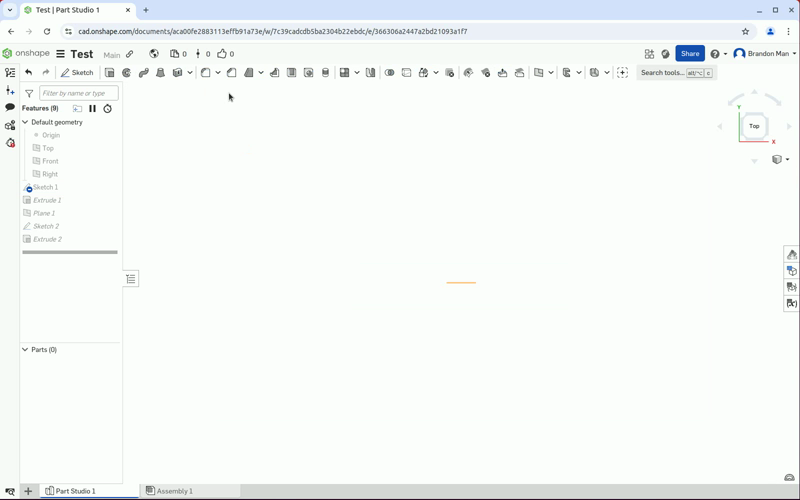
key(shift+s)
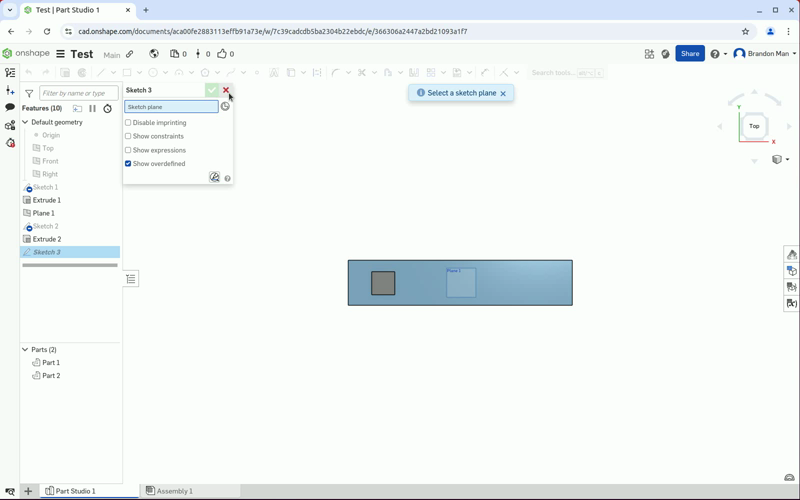
mouse_move(73, 215)
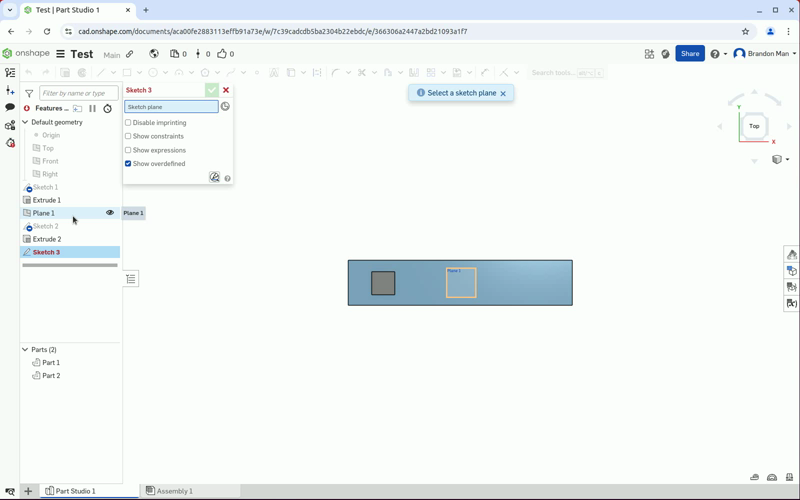
click(73, 215)
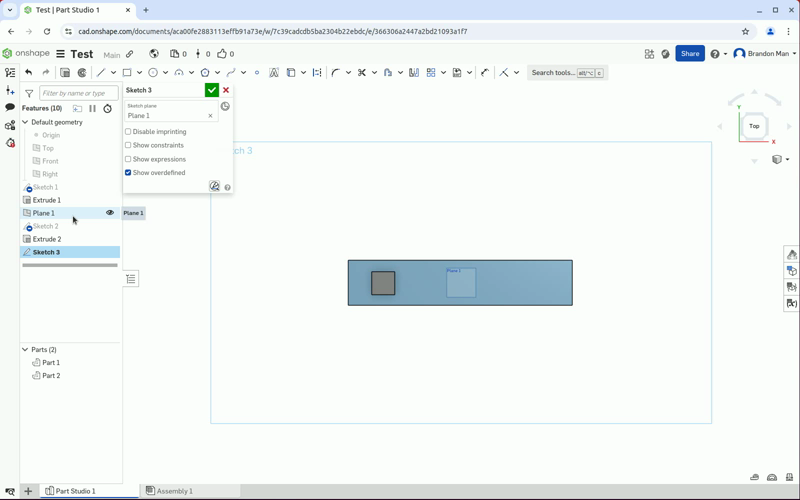
mouse_move(73, 352)
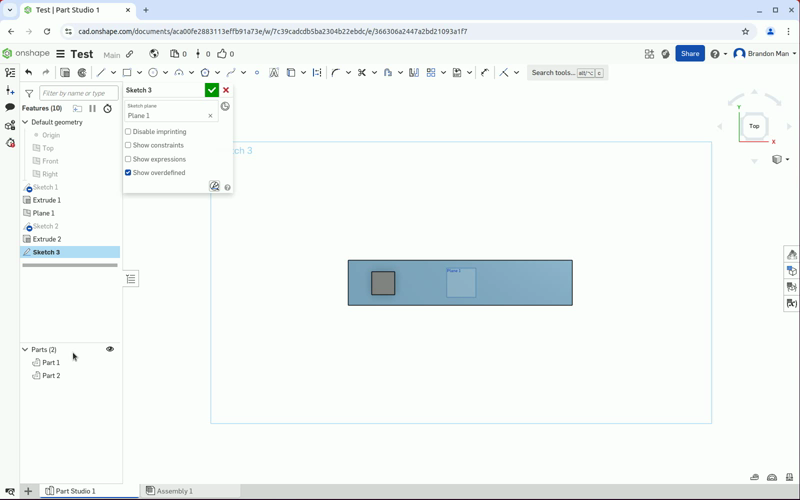
key(y)
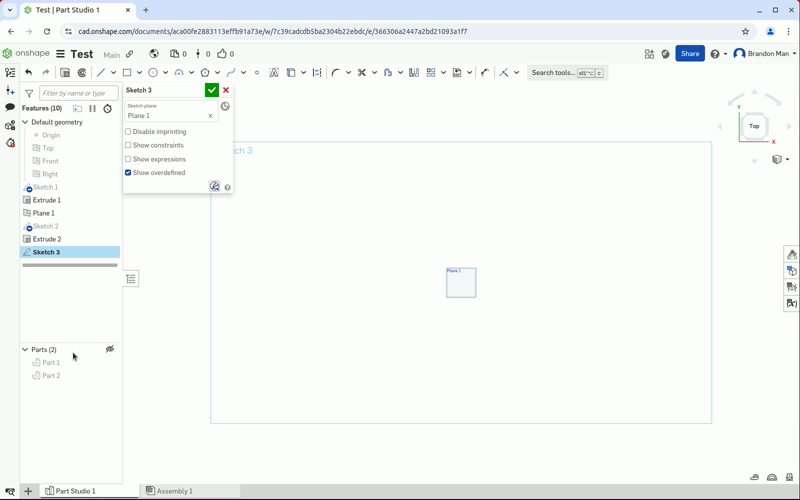
key(l)
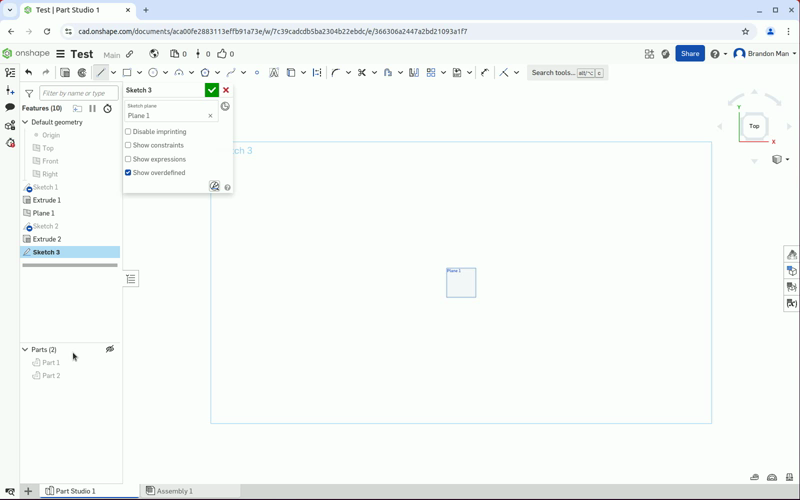
key_down(shift)
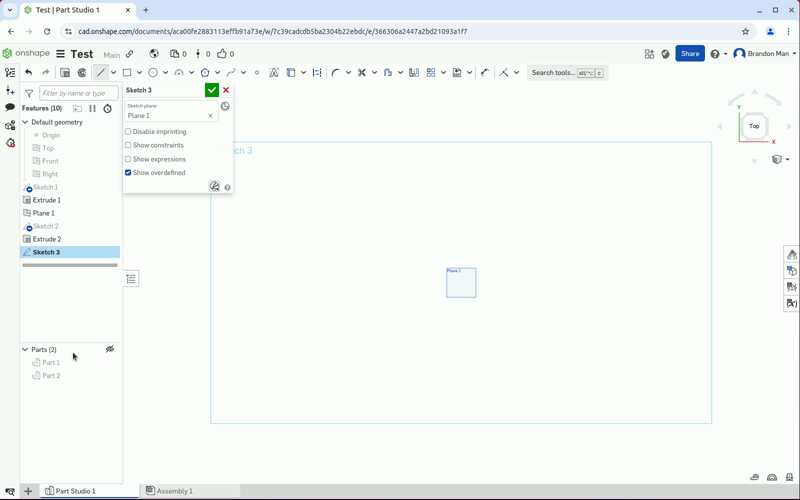
mouse_move(449, 294)
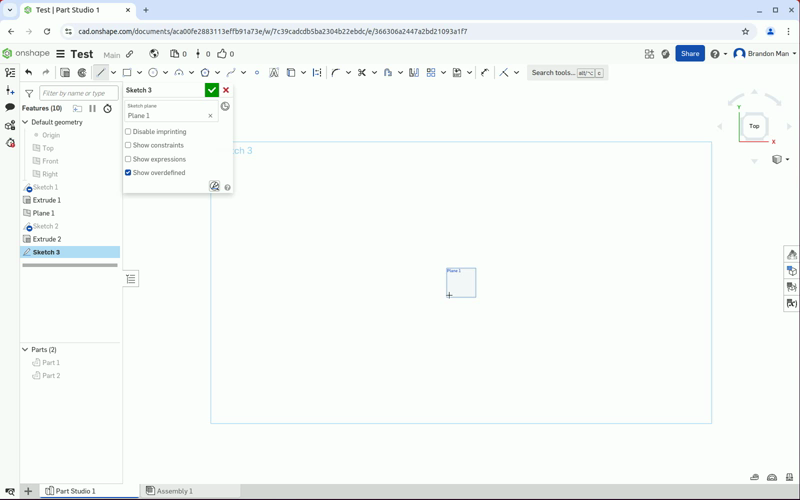
click(449, 294)
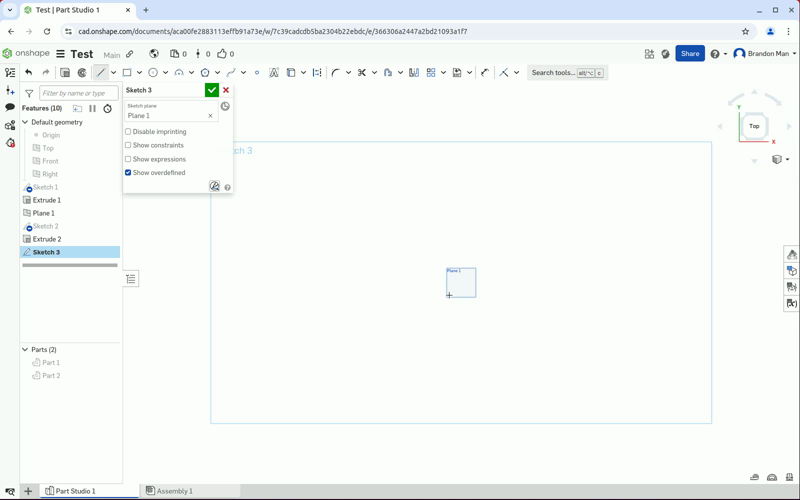
key_up(shift)
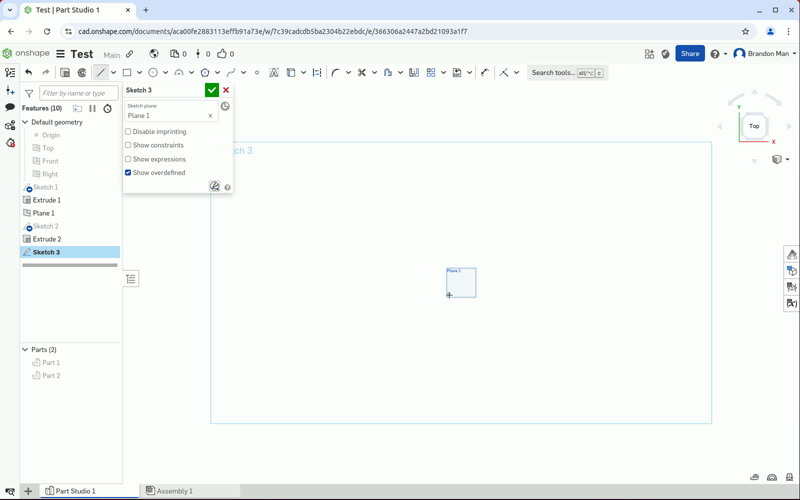
key_down(shift)
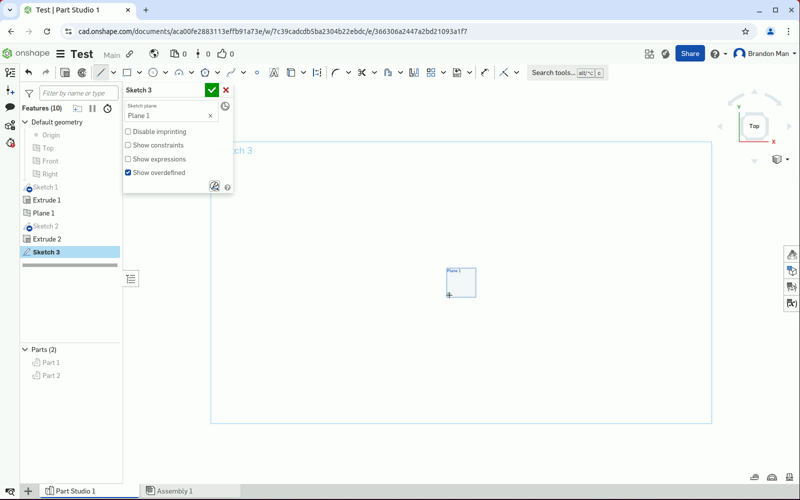
mouse_move(479, 294)
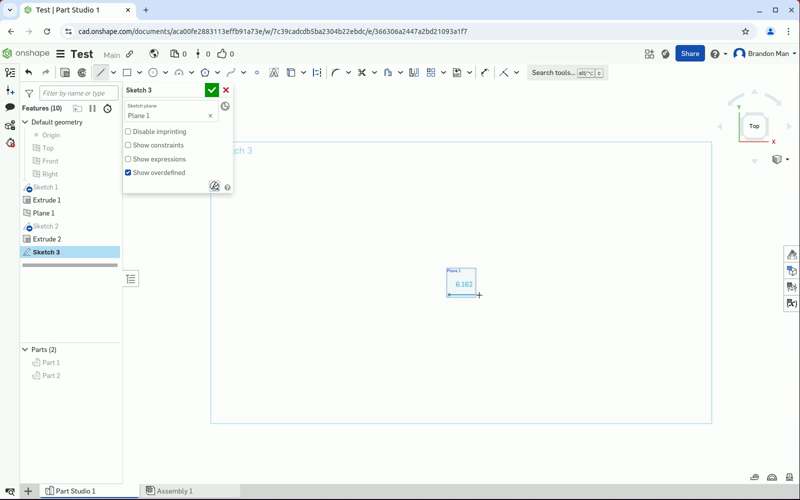
mouse_move(472, 294)
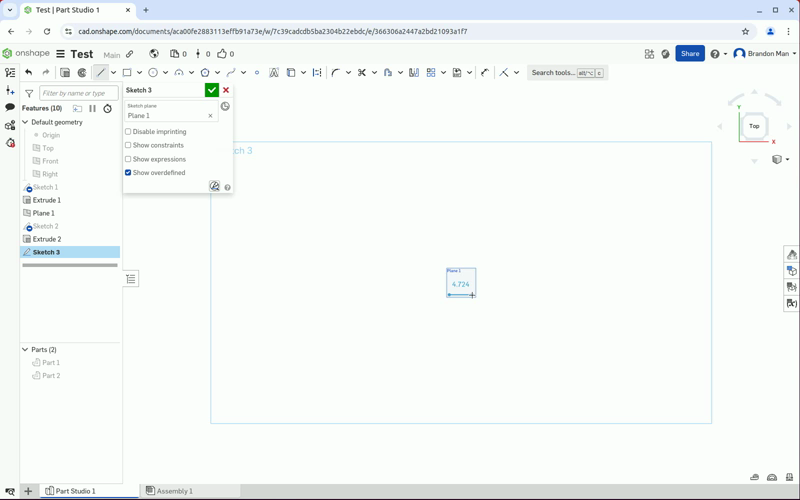
click(472, 294)
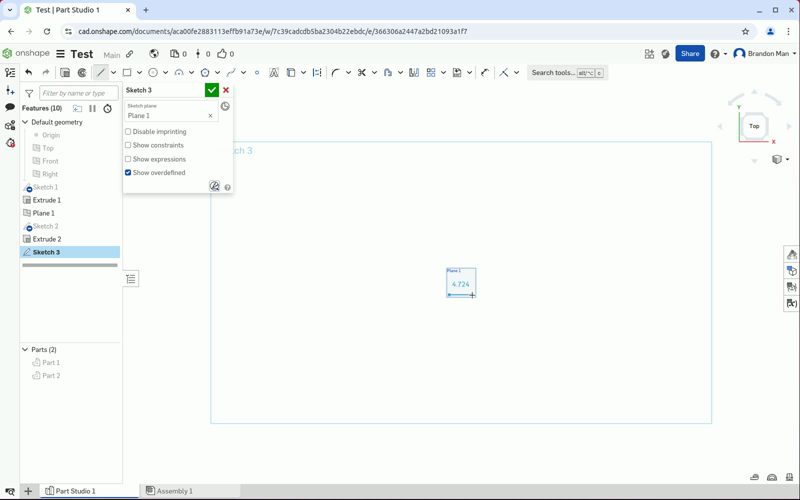
key_up(shift)
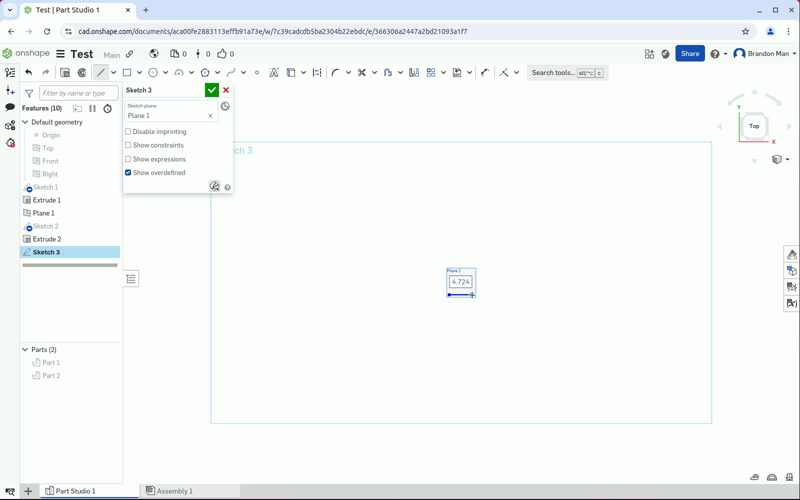
key_down(shift)
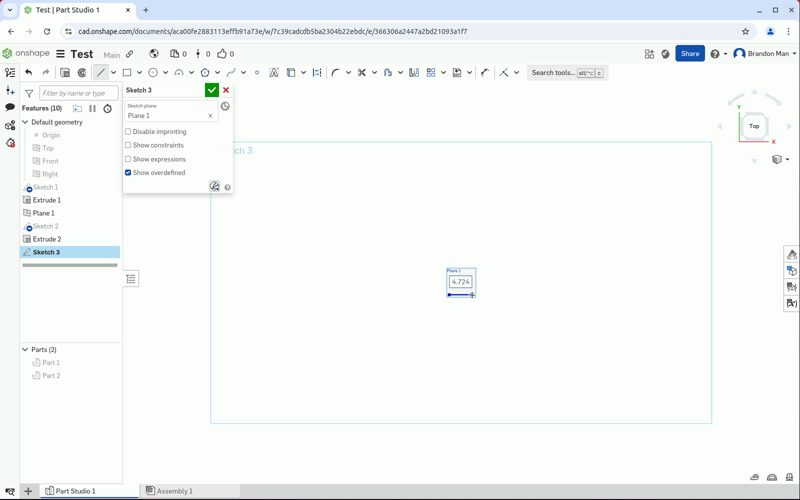
mouse_move(502, 294)
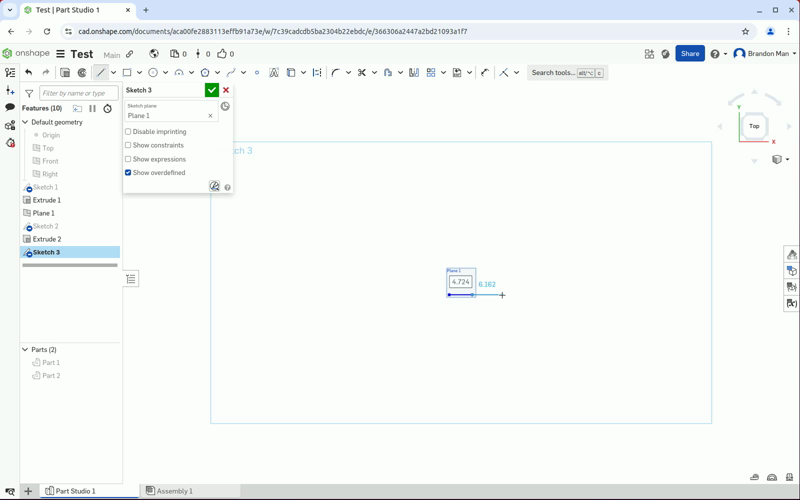
mouse_move(472, 271)
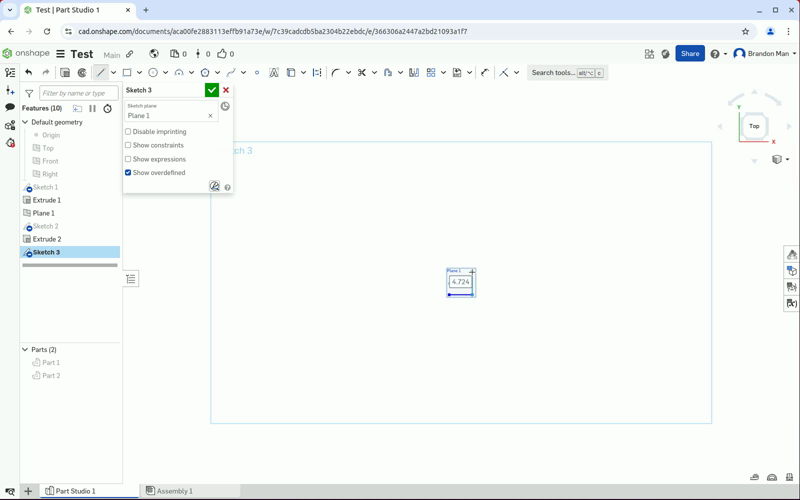
click(472, 271)
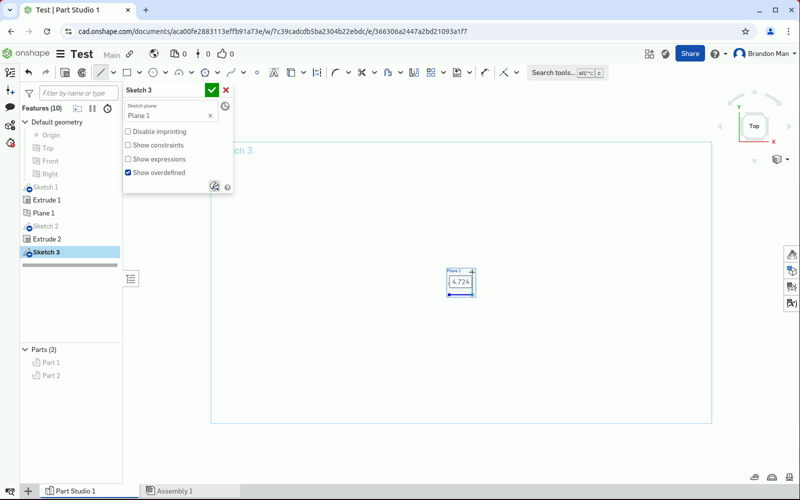
key_up(shift)
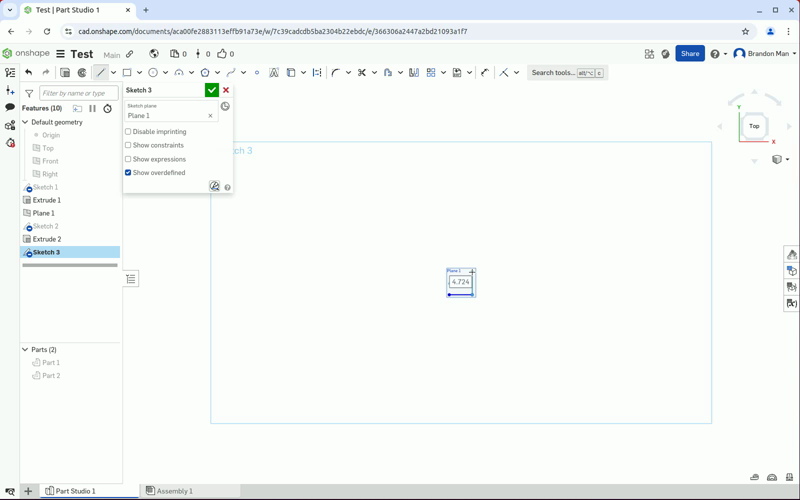
key_down(shift)
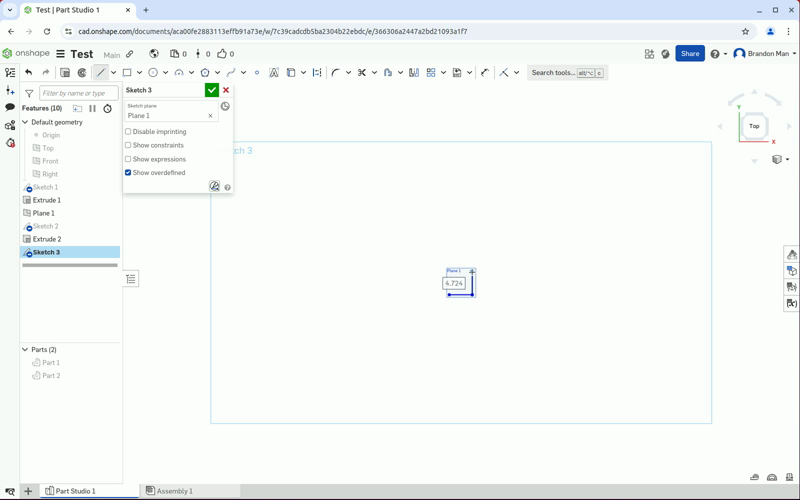
mouse_move(502, 271)
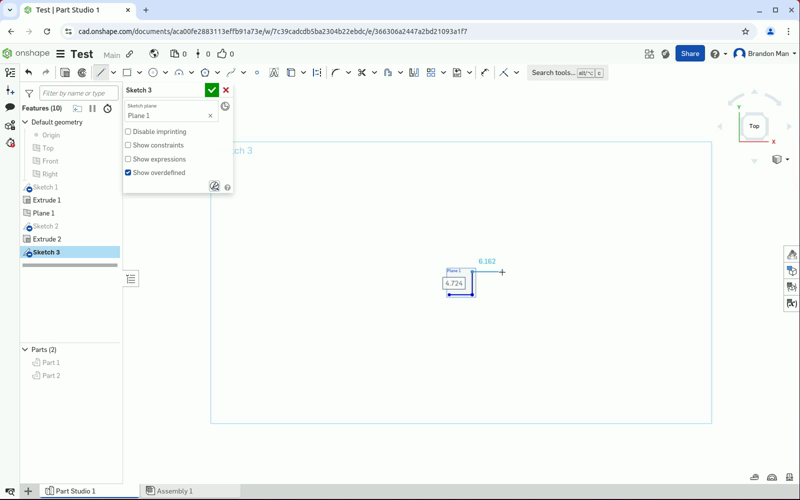
mouse_move(449, 271)
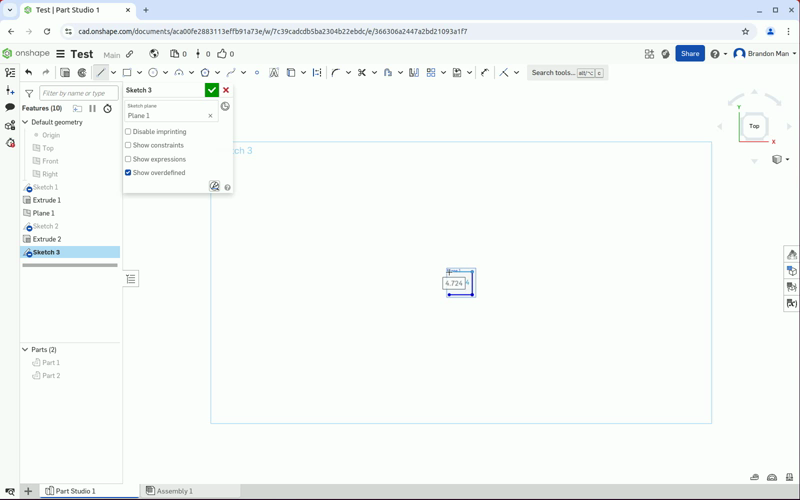
click(449, 271)
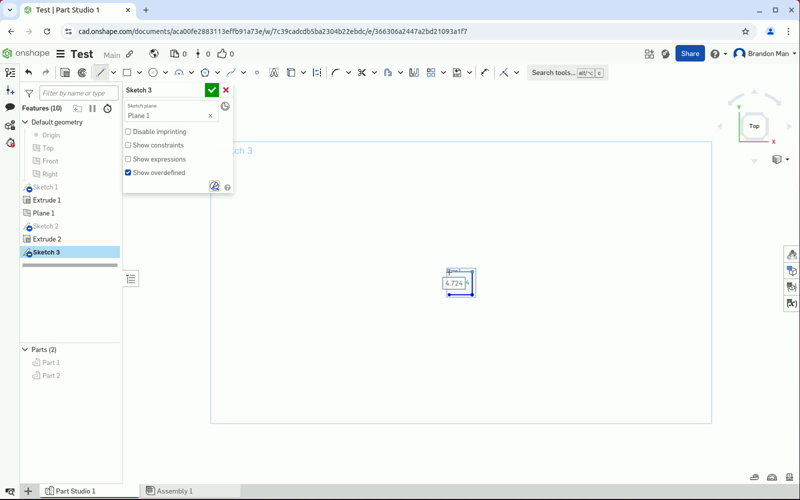
key_up(shift)
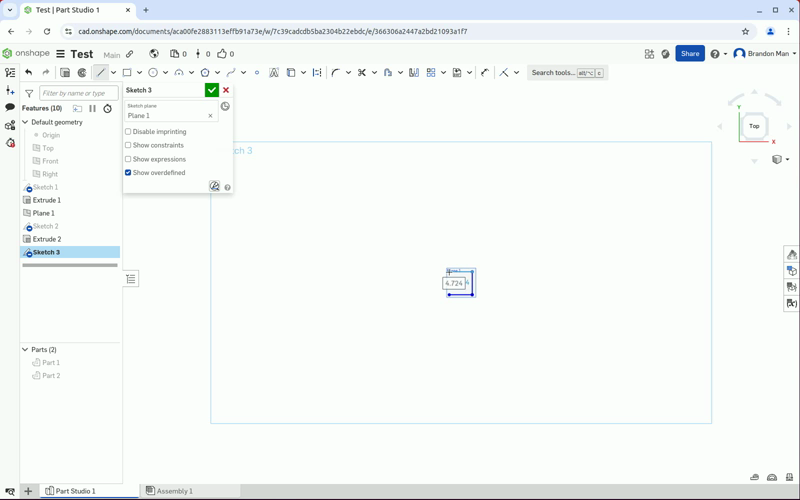
mouse_move(479, 271)
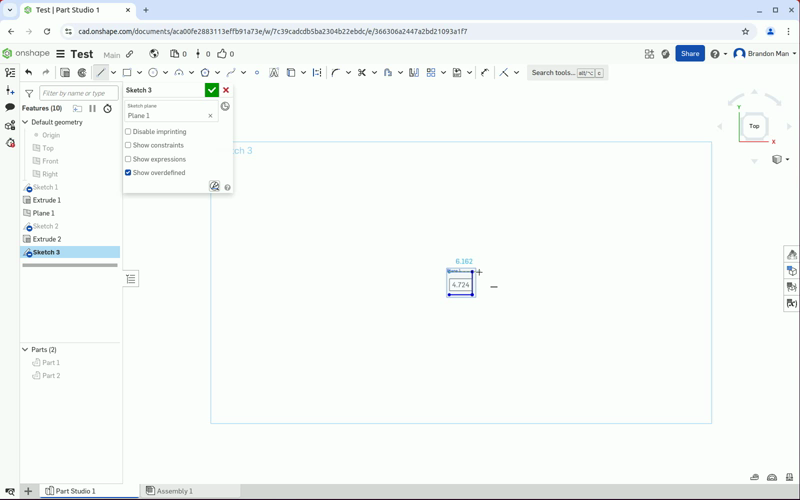
key_down(shift)
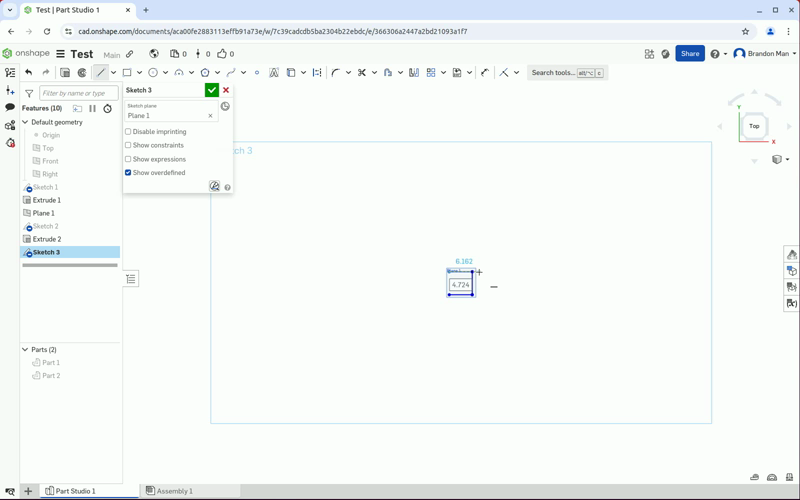
mouse_move(449, 294)
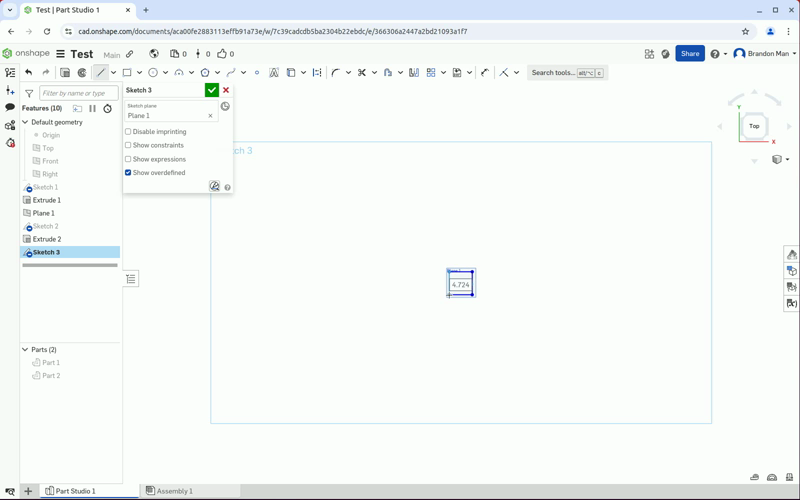
key_up(shift)
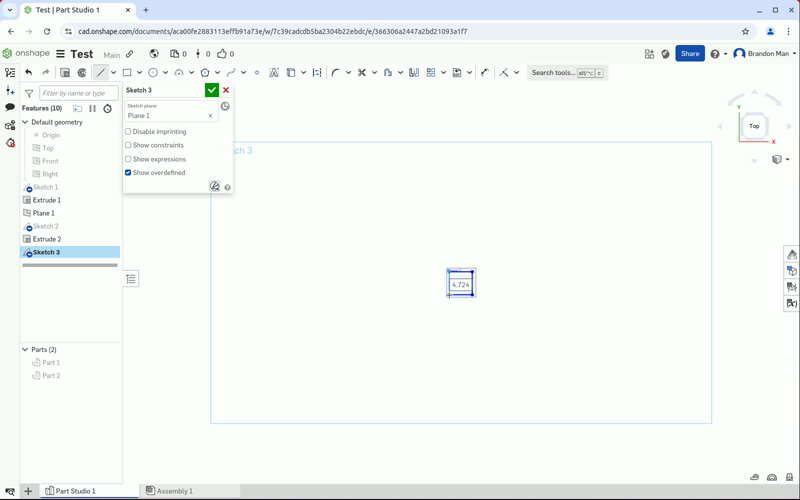
click(449, 294)
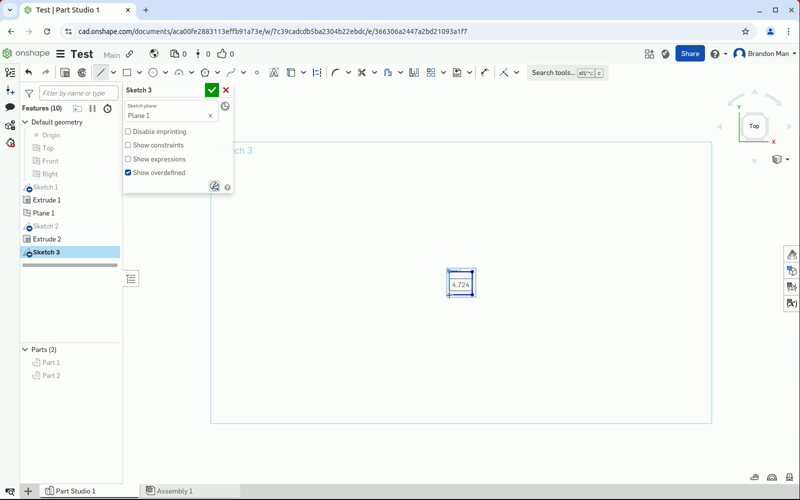
key(esc)
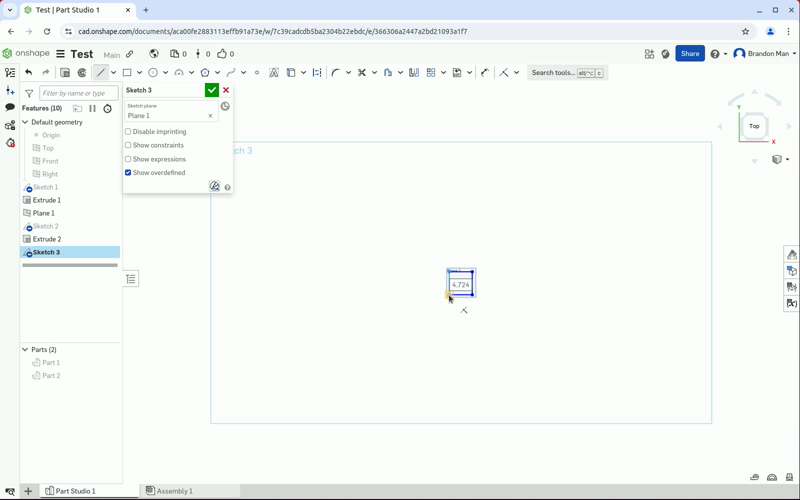
mouse_move(454, 281)
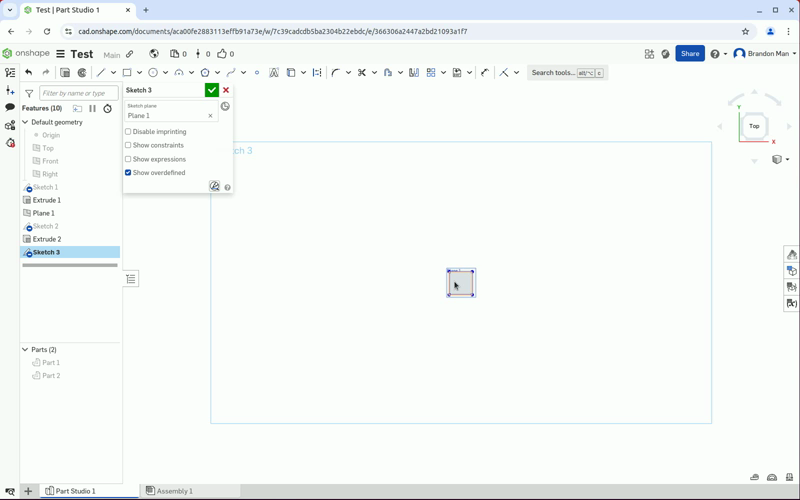
scroll(6)
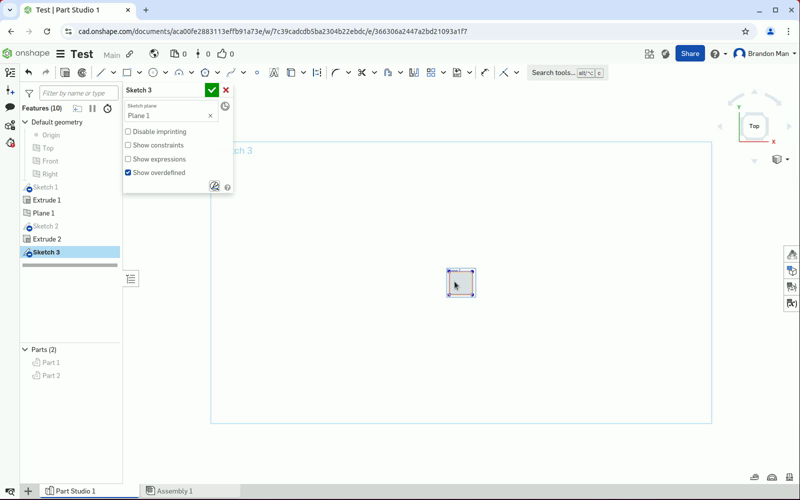
scroll(6)
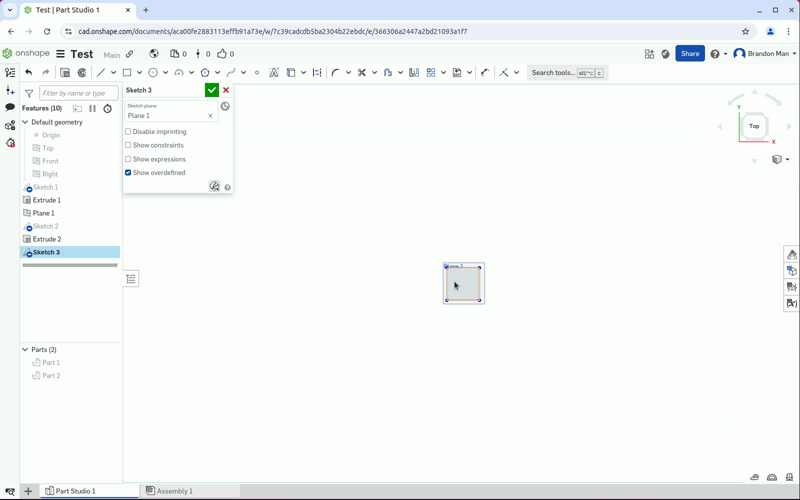
scroll(6)
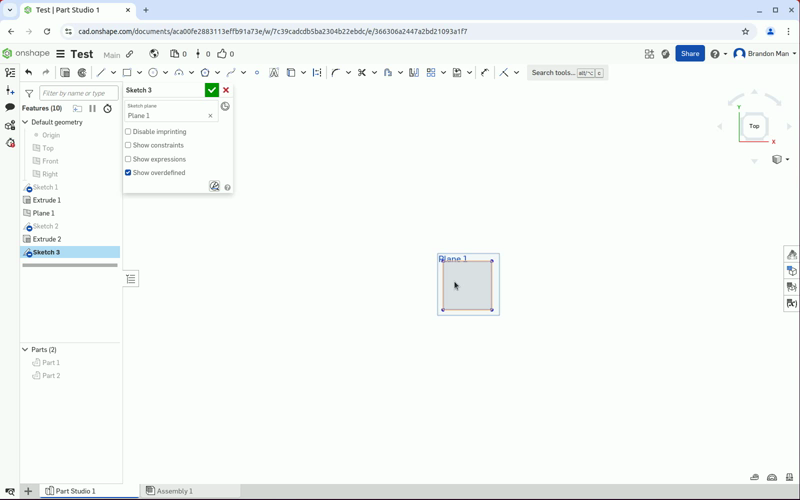
scroll(6)
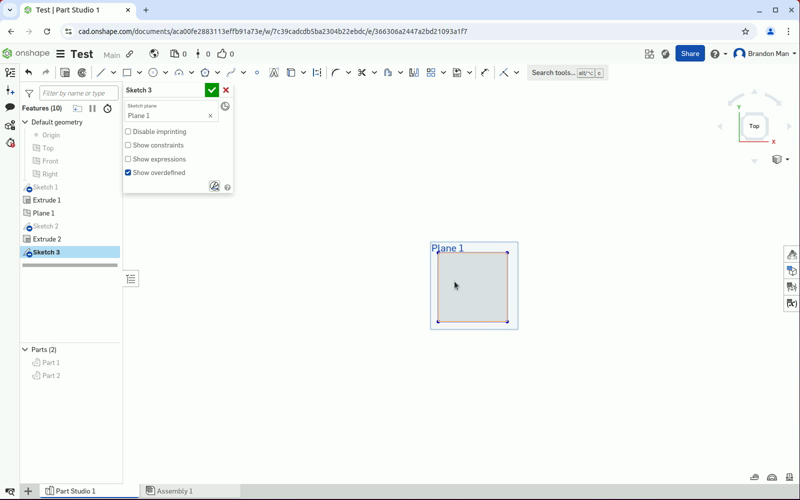
scroll(6)
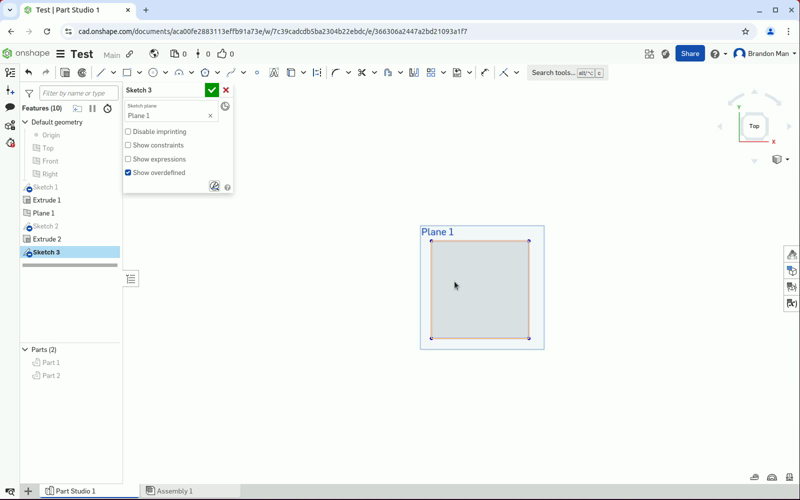
scroll(6)
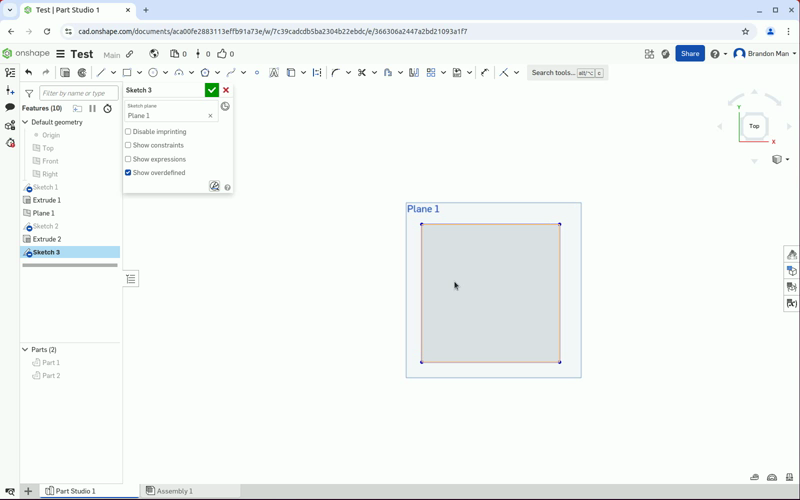
scroll(6)
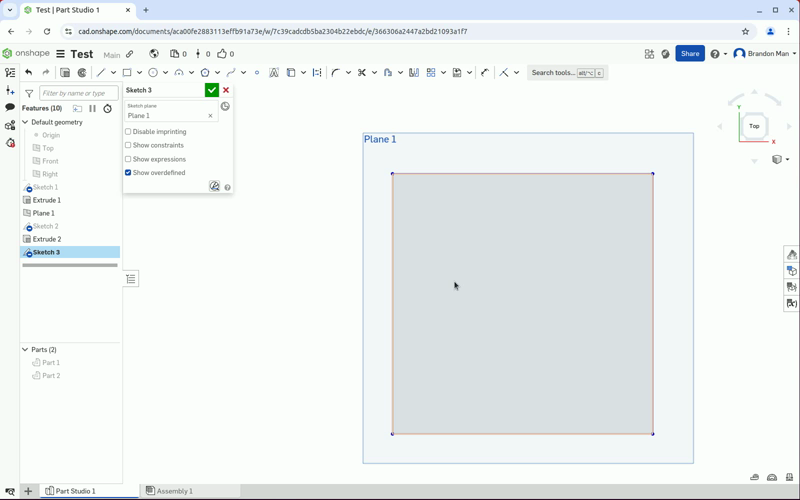
click(454, 281)
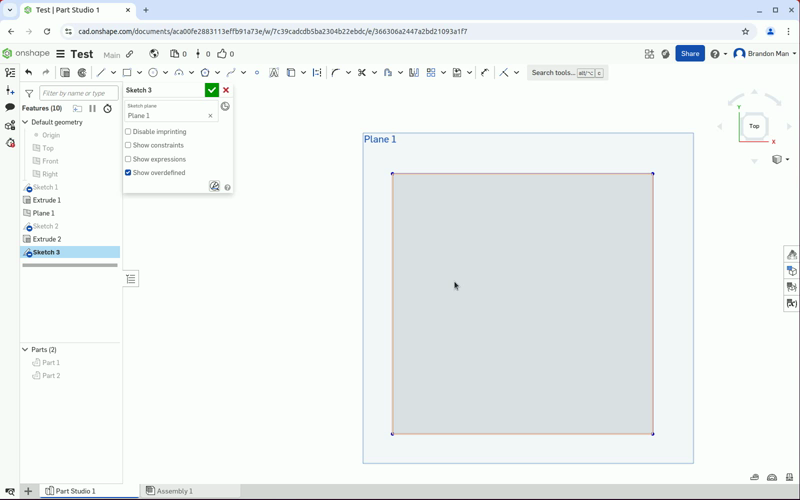
scroll(-6)
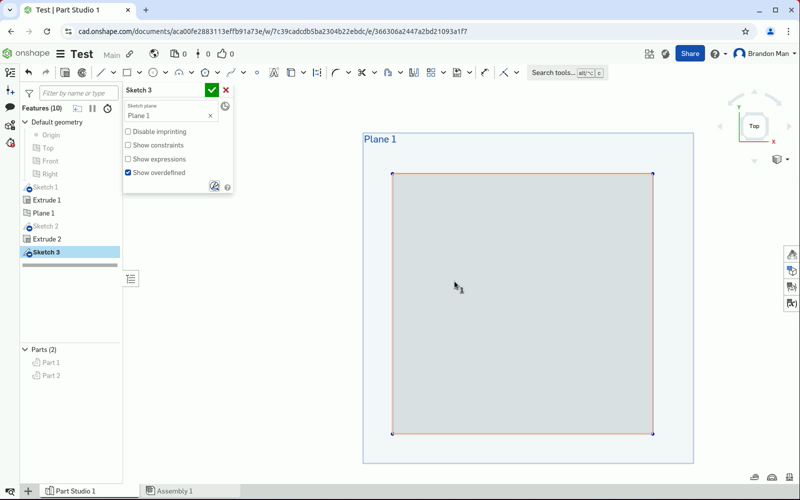
scroll(-6)
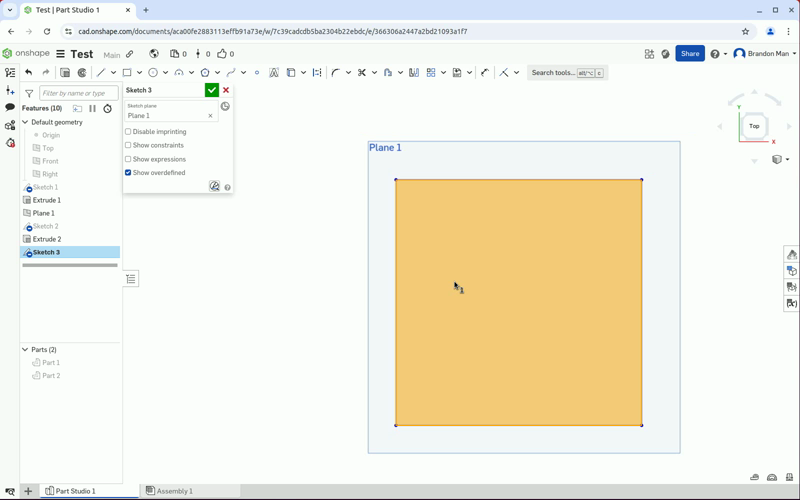
scroll(-6)
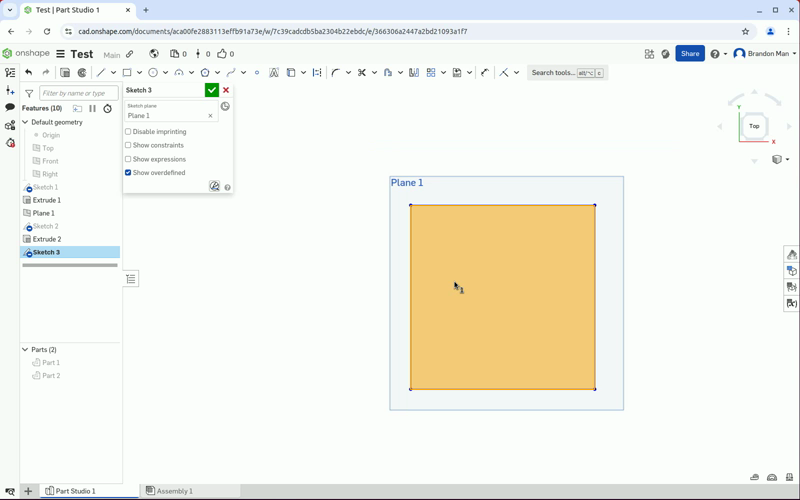
scroll(-6)
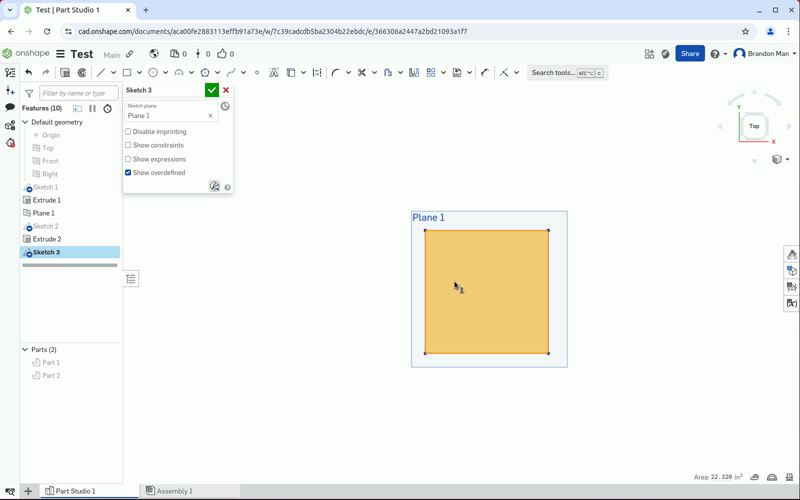
scroll(-6)
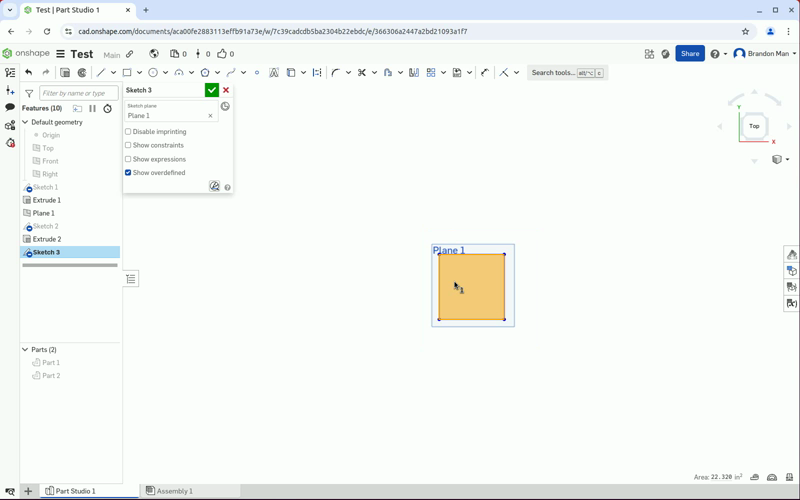
scroll(-6)
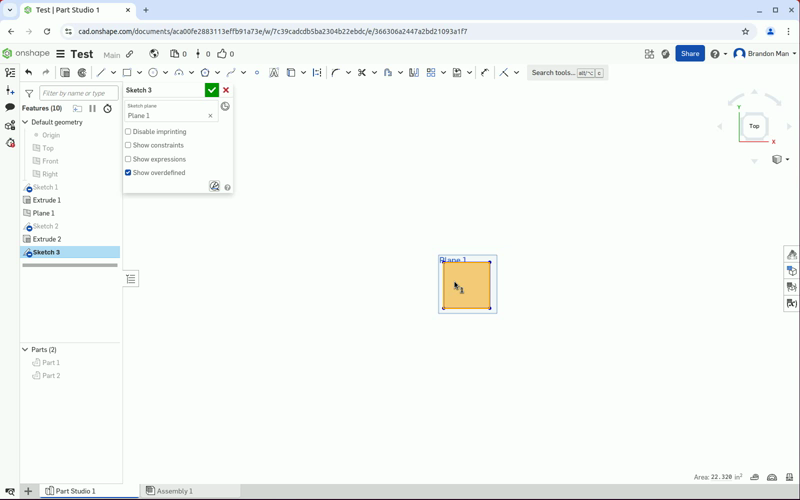
scroll(-6)
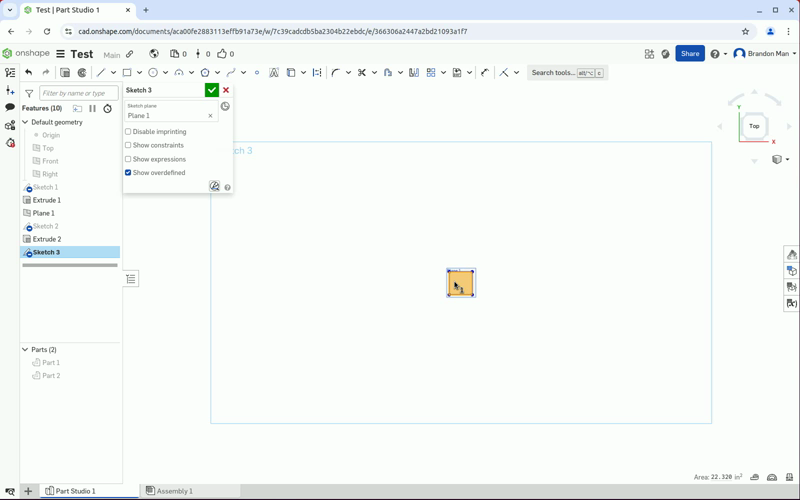
mouse_move(73, 352)
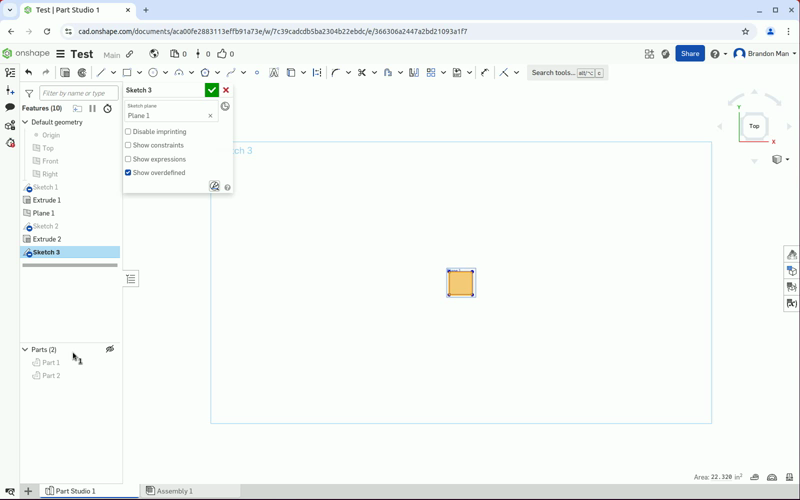
key(shift+y)
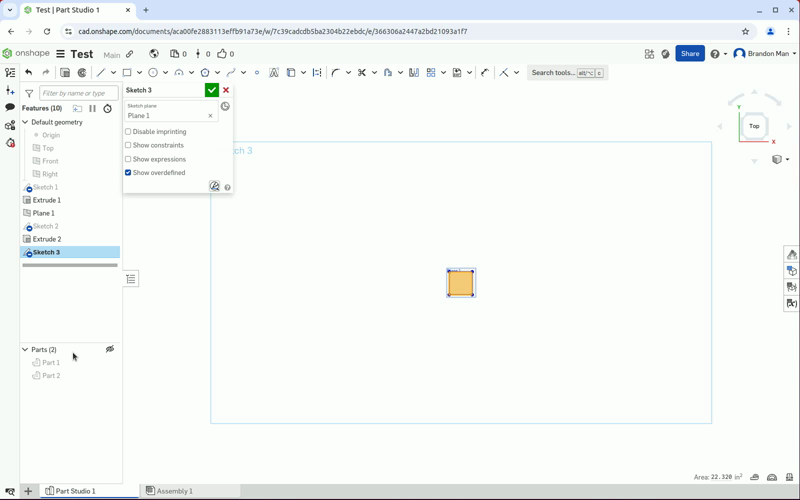
key(shift+e)
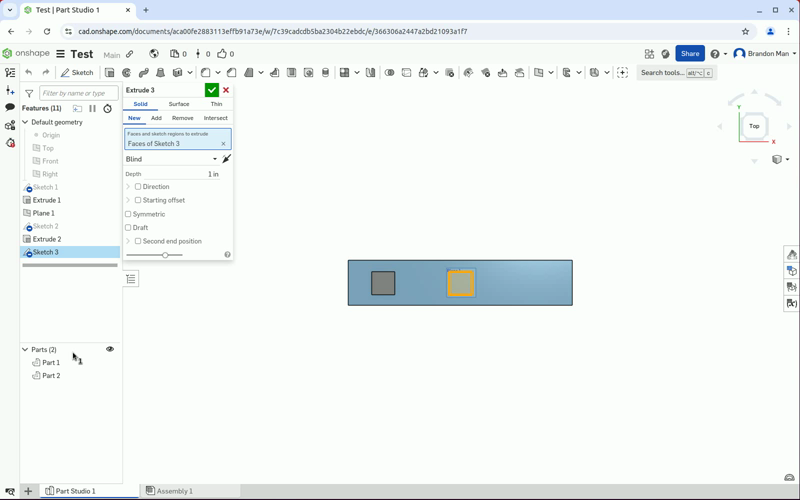
mouse_move(143, 106)
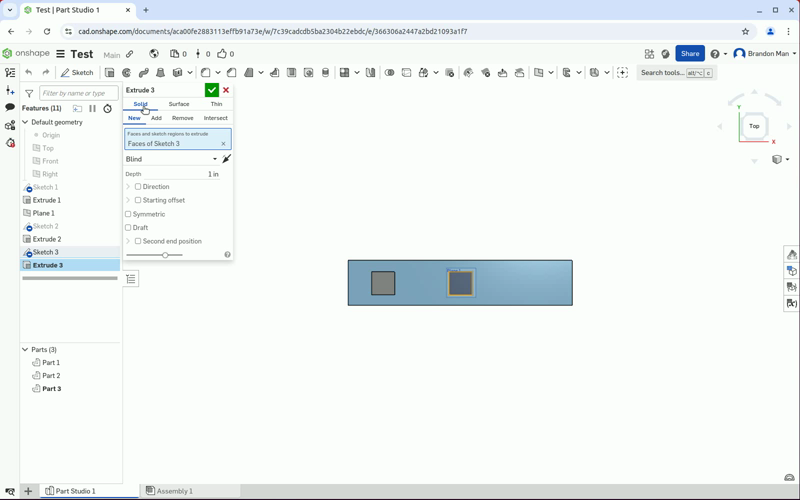
click(143, 106)
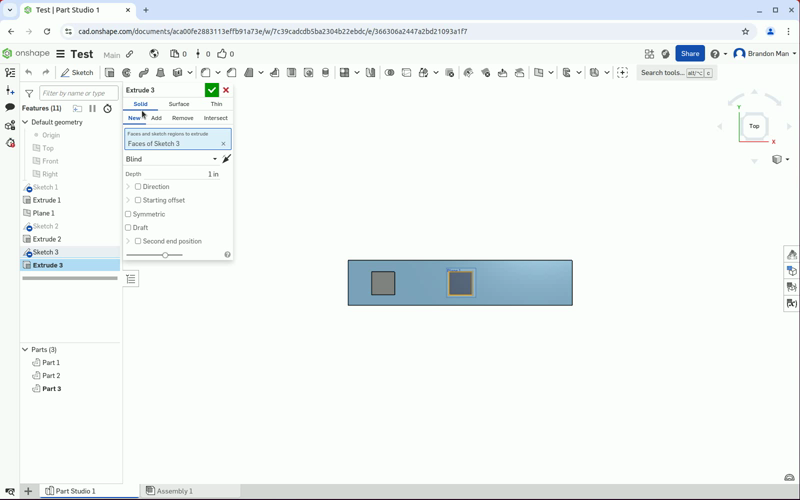
mouse_move(137, 120)
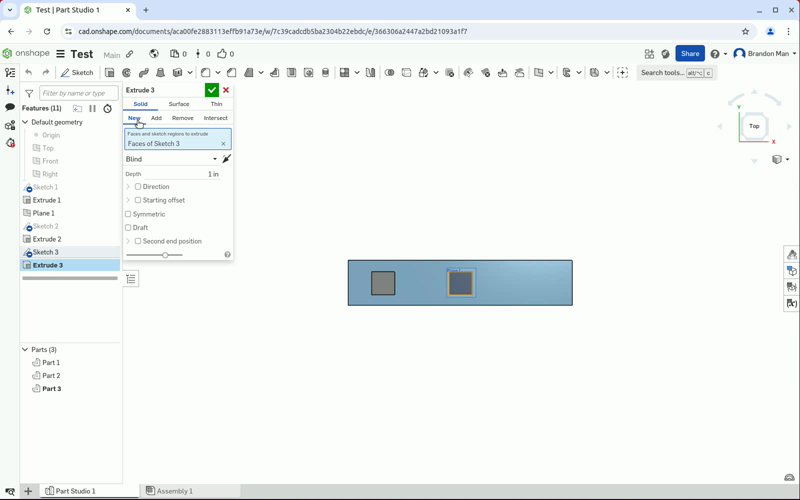
click(137, 120)
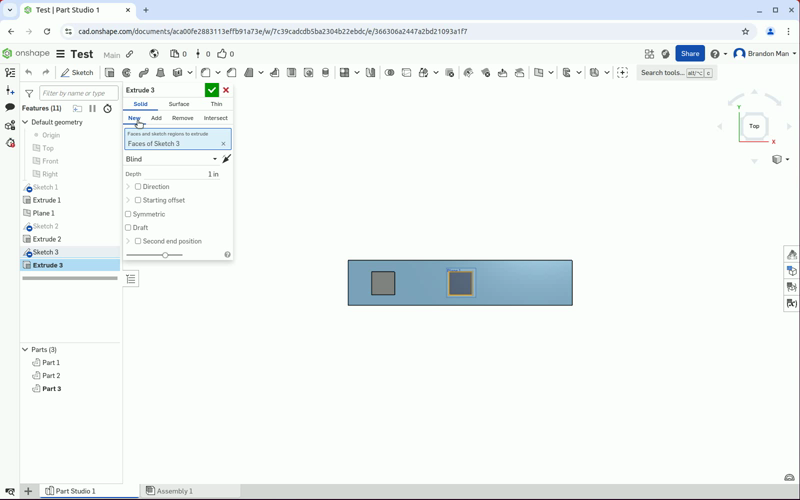
key(tab, 4)
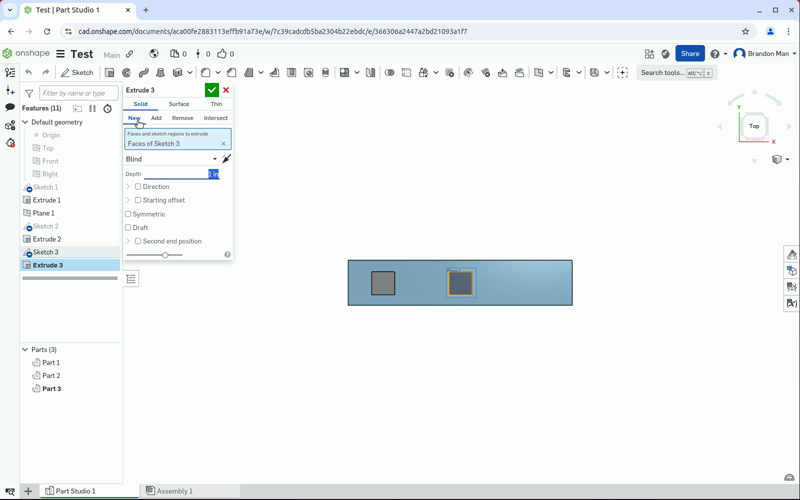
text(4.574)
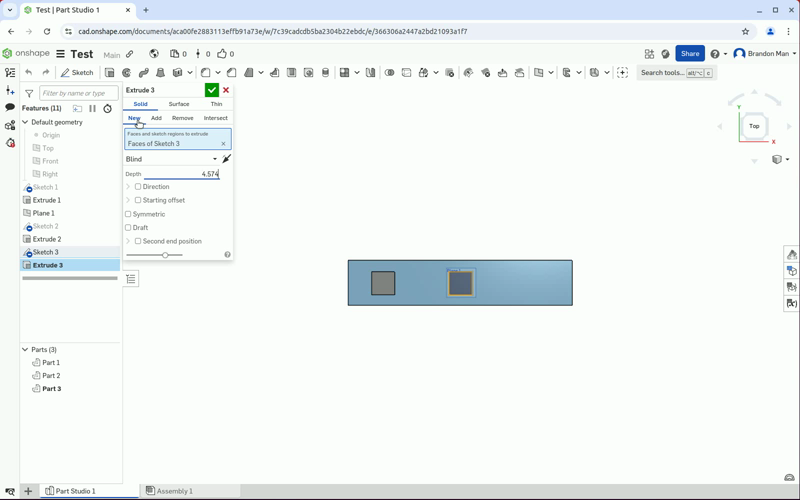
key(enter)
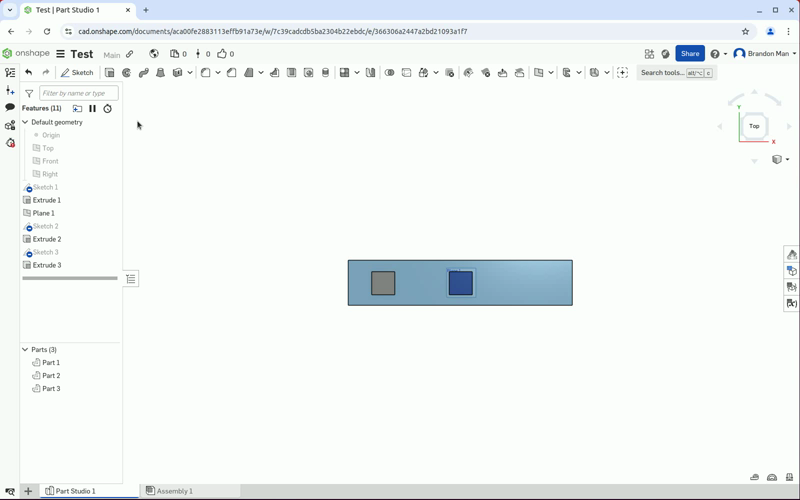
key(shift+h)
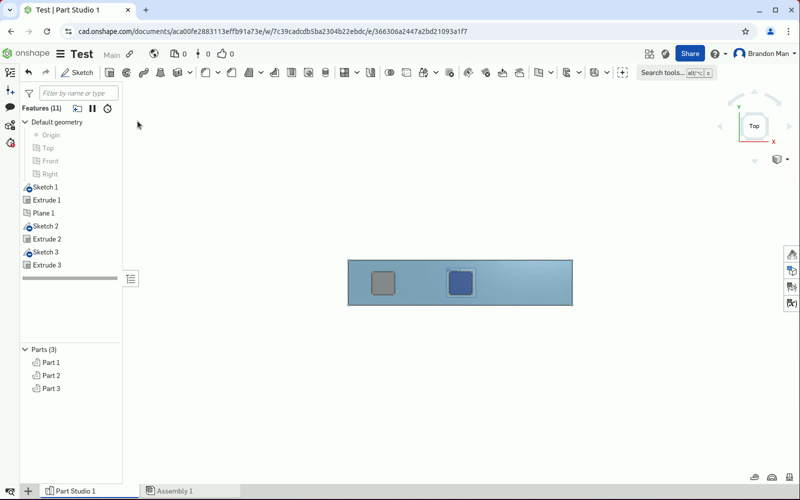
key(shift+h)
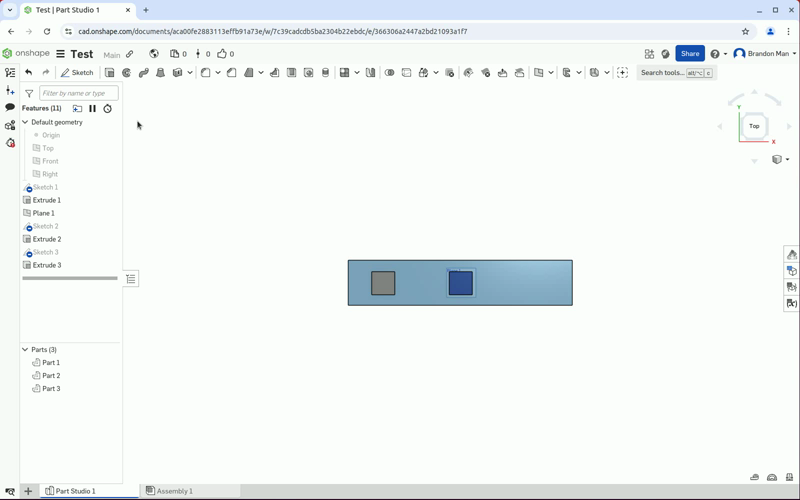
mouse_move(73, 189)
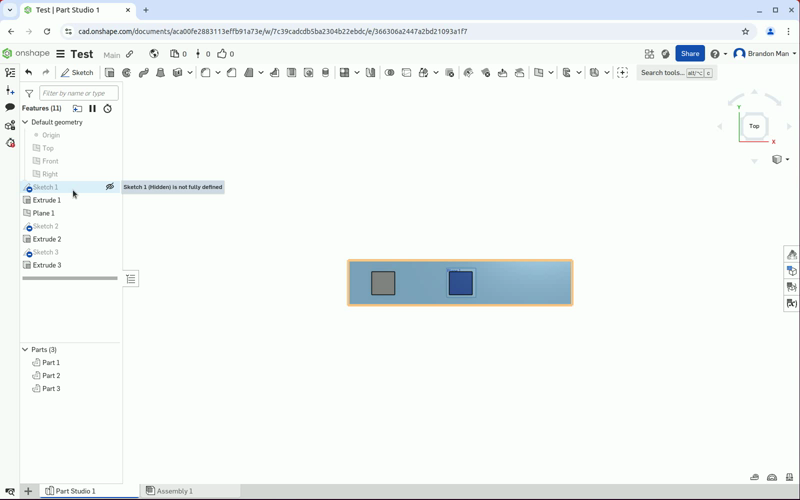
click(73, 189)
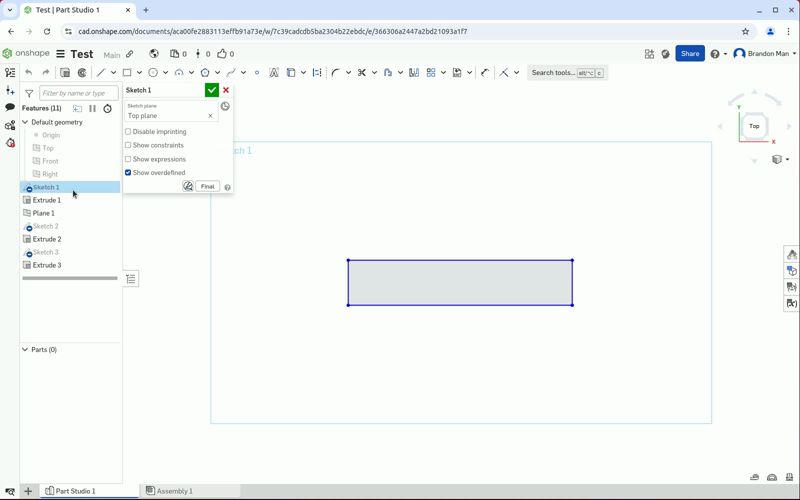
mouse_move(229, 92)
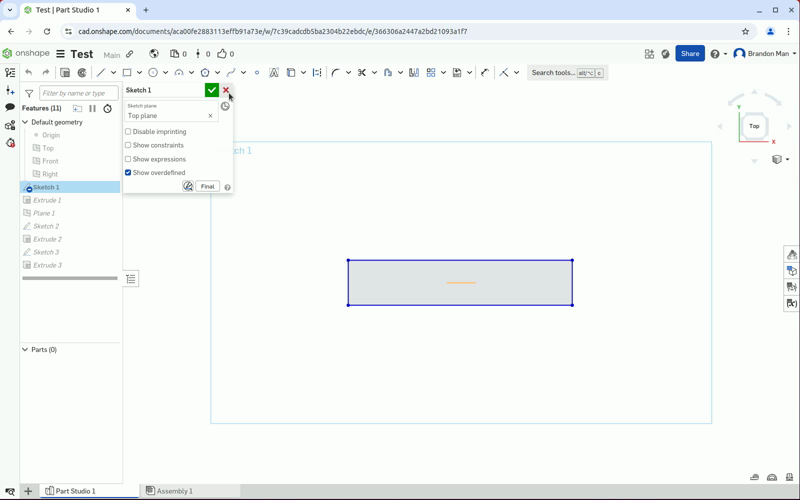
click(229, 92)
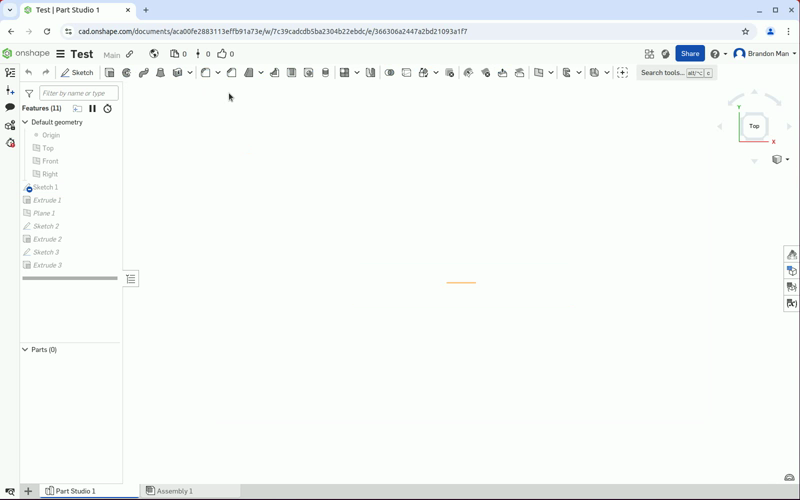
key(shift+s)
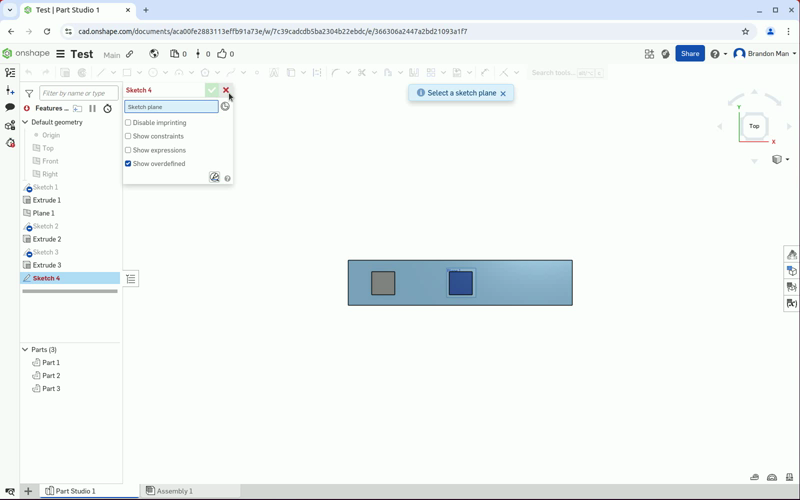
mouse_move(73, 215)
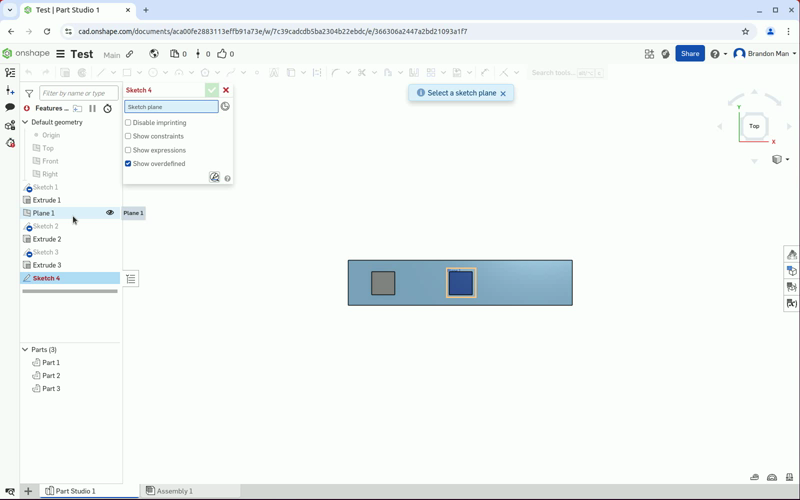
click(73, 215)
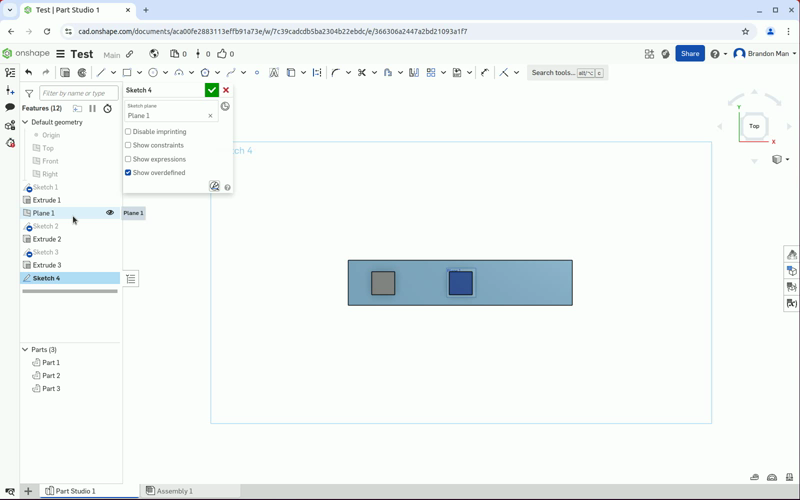
mouse_move(73, 352)
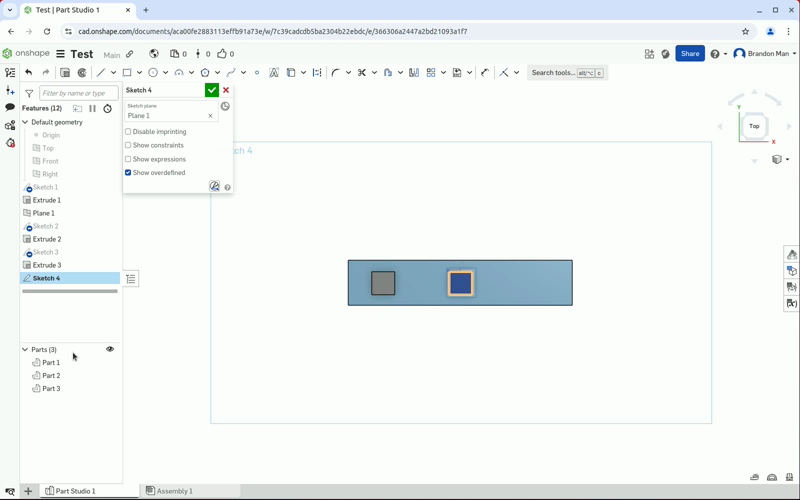
key(y)
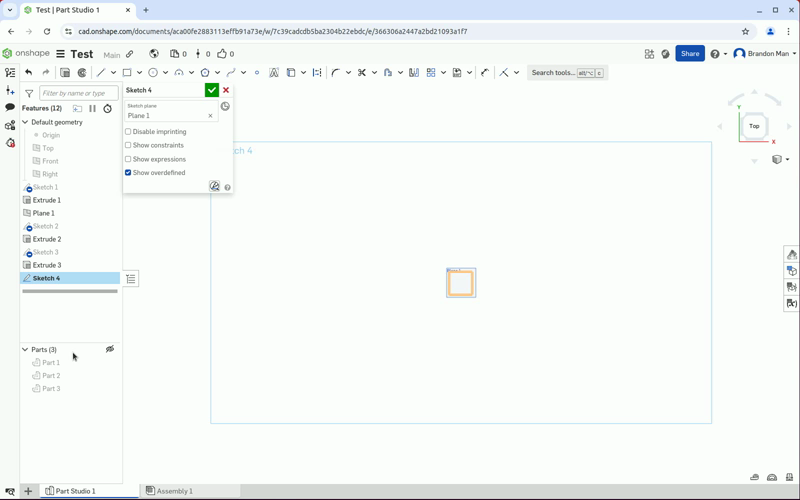
key(l)
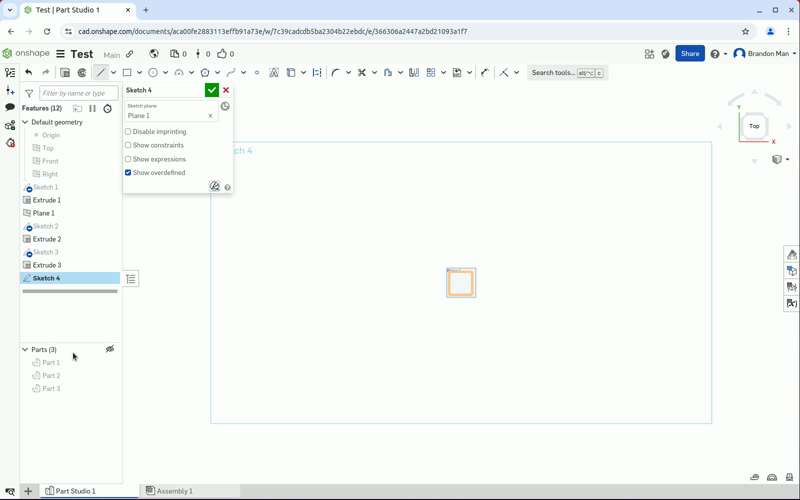
key_down(shift)
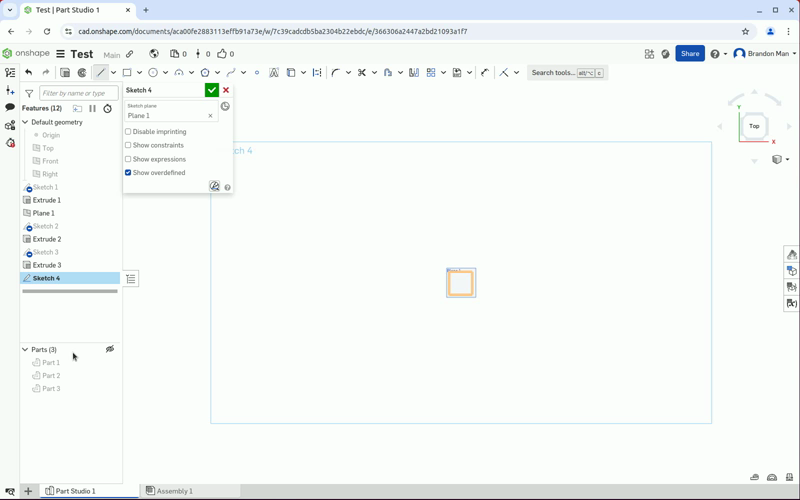
mouse_move(527, 294)
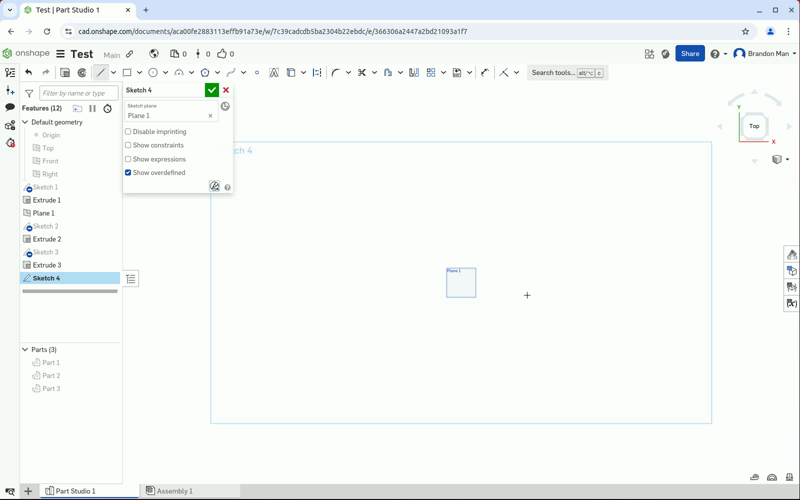
click(527, 294)
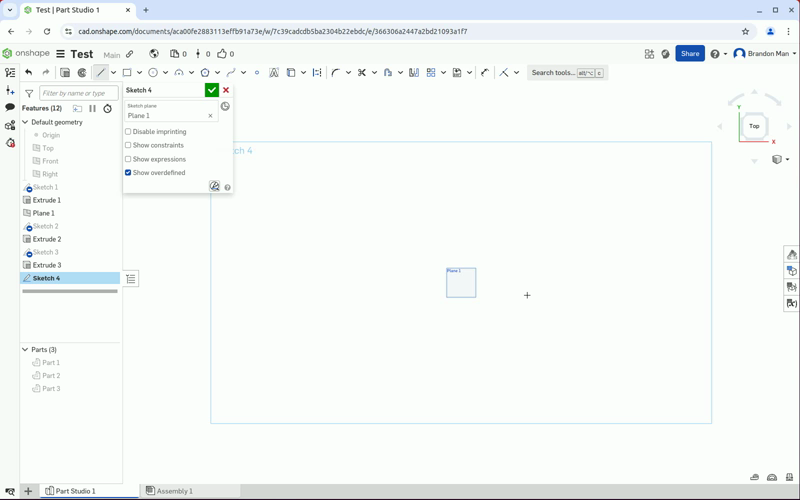
key_up(shift)
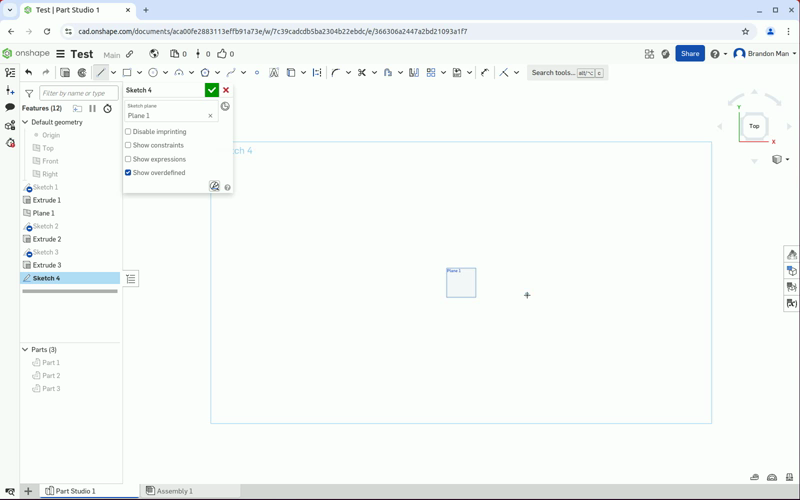
key_down(shift)
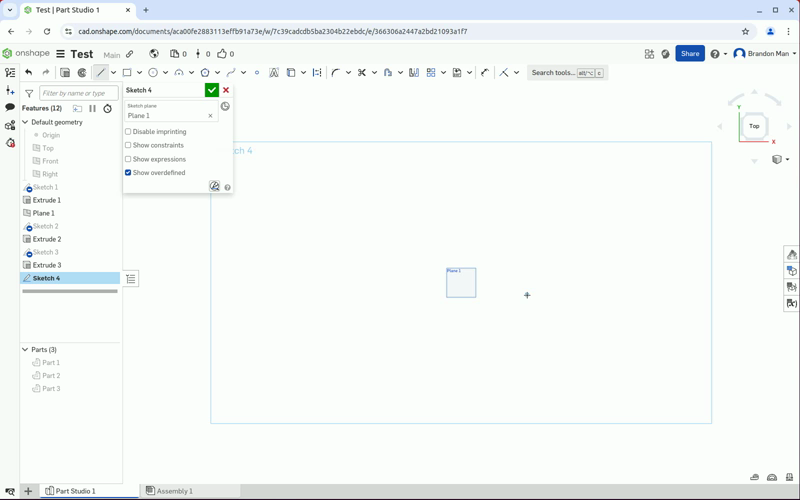
mouse_move(557, 294)
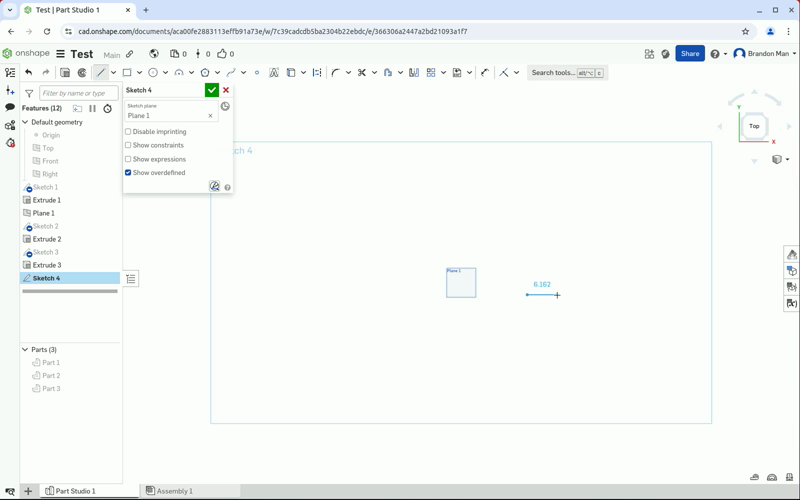
mouse_move(550, 294)
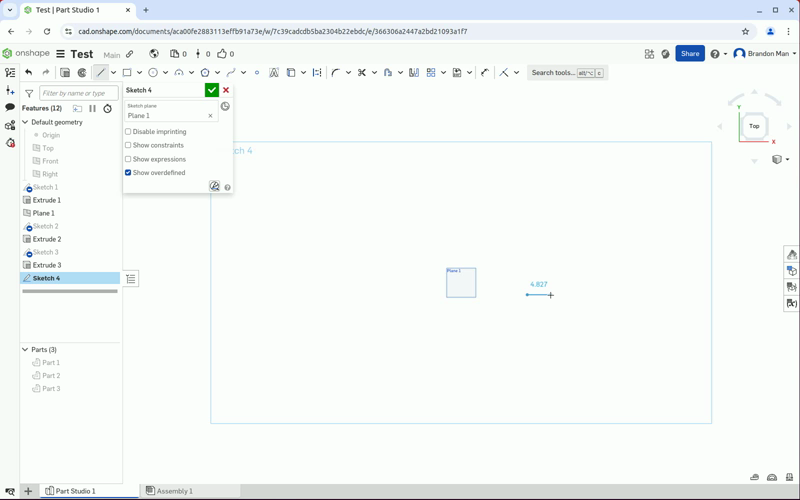
click(550, 294)
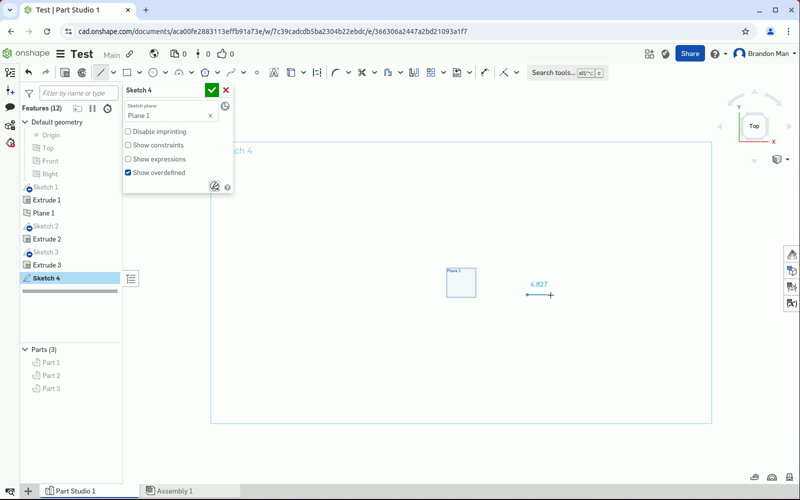
key_up(shift)
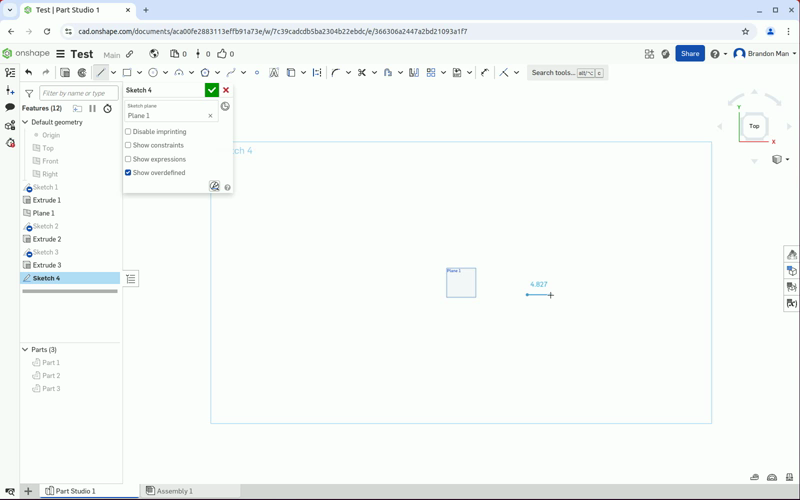
key_down(shift)
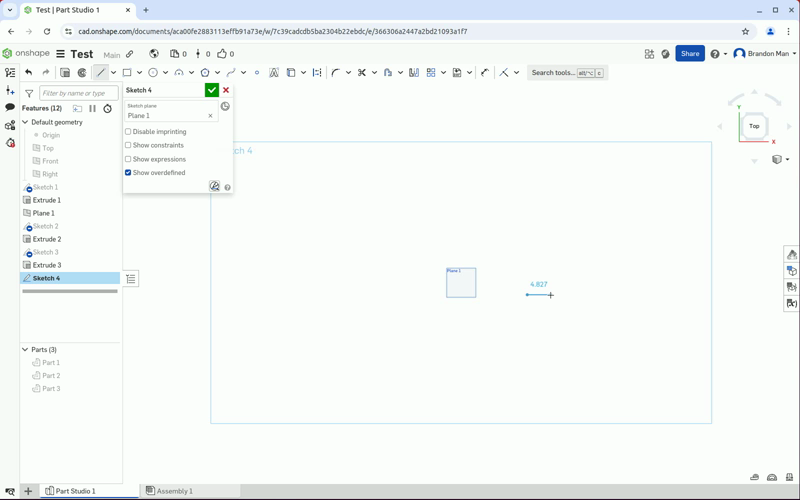
mouse_move(580, 294)
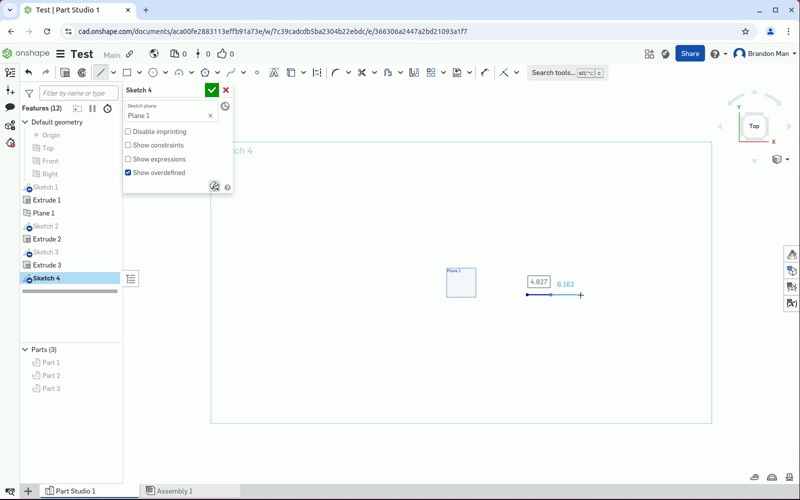
mouse_move(550, 271)
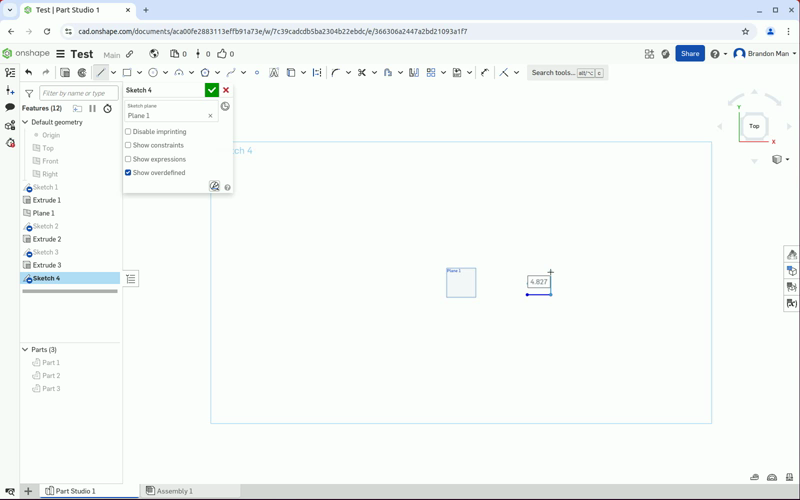
click(550, 271)
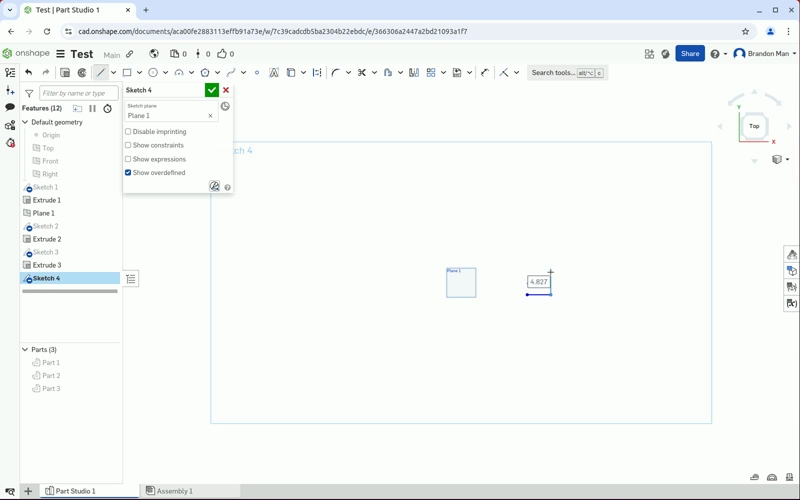
key_up(shift)
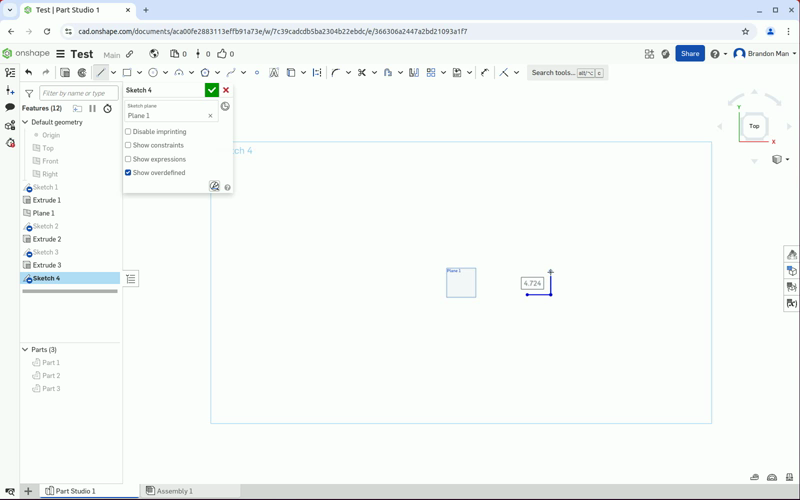
key_down(shift)
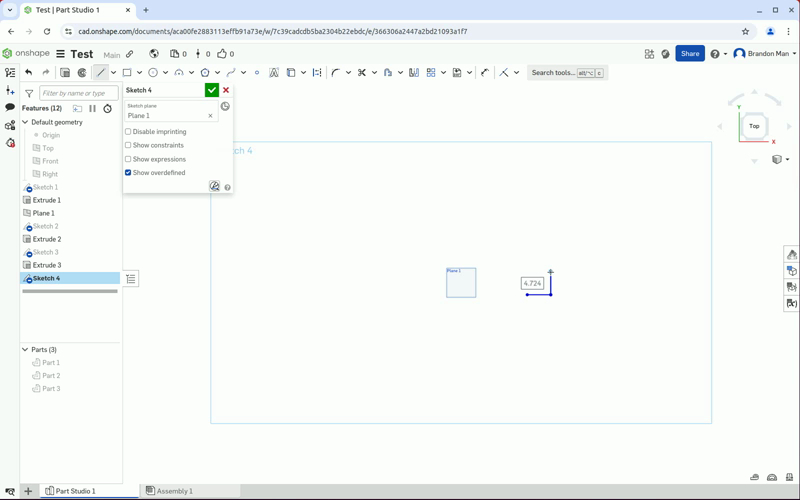
mouse_move(580, 271)
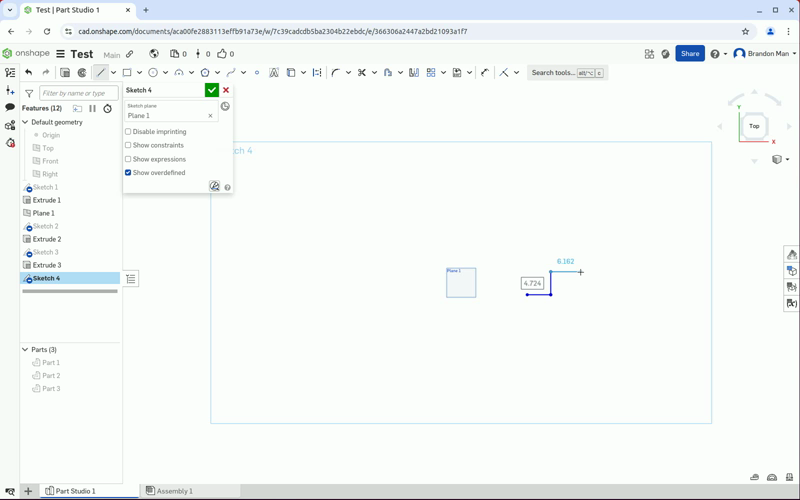
mouse_move(527, 271)
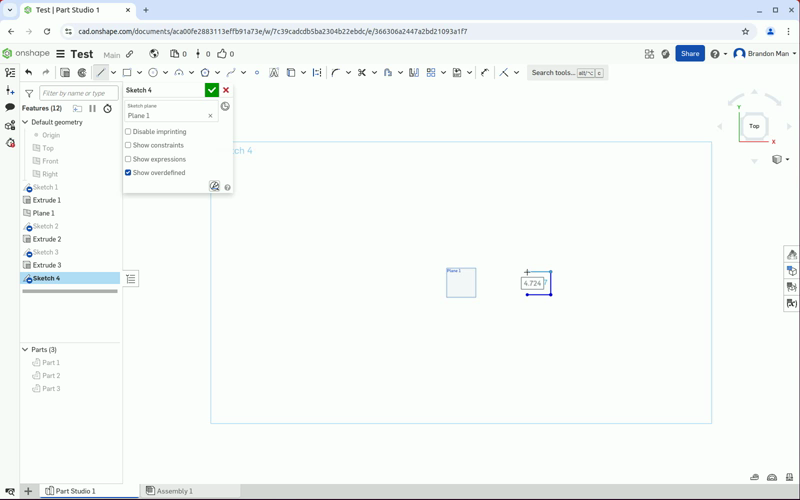
click(527, 271)
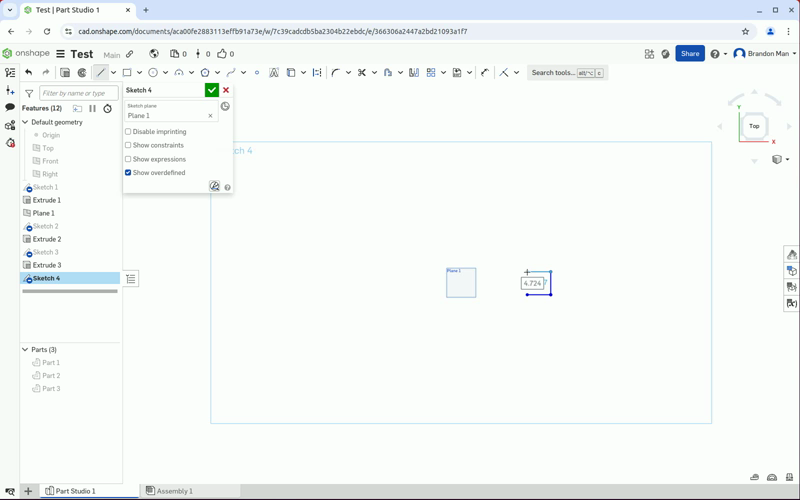
key_up(shift)
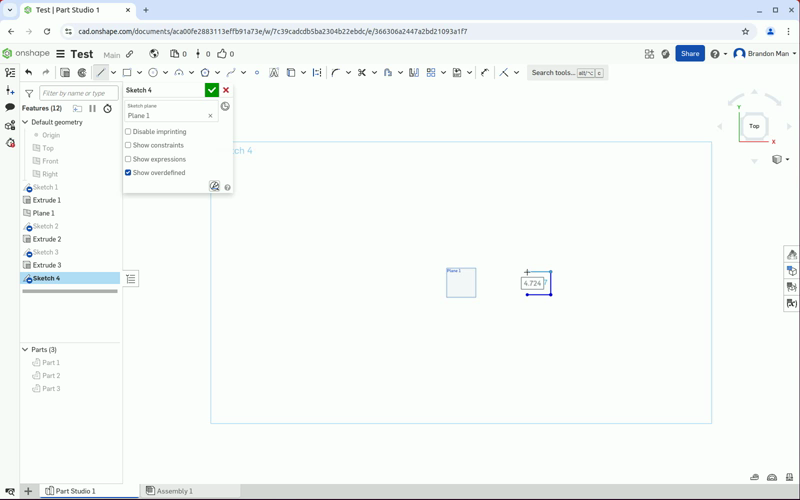
mouse_move(557, 271)
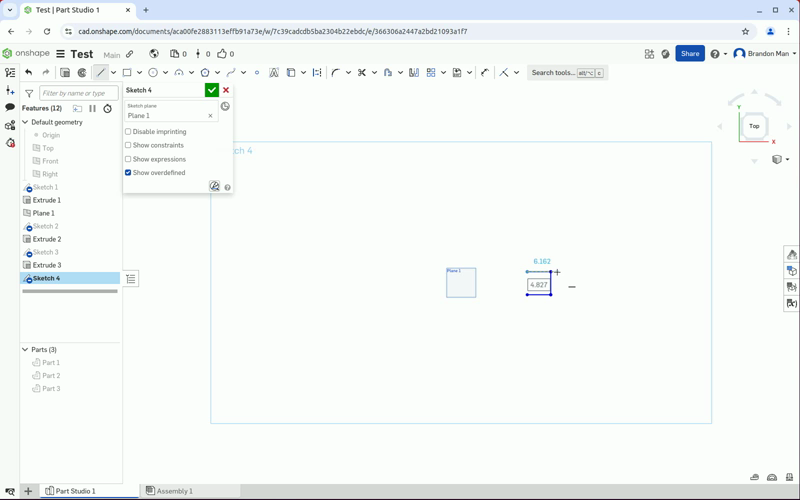
key_down(shift)
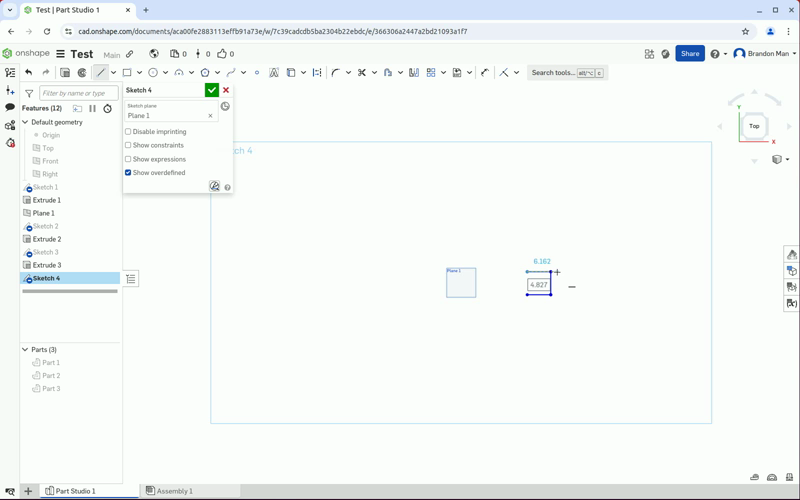
mouse_move(527, 294)
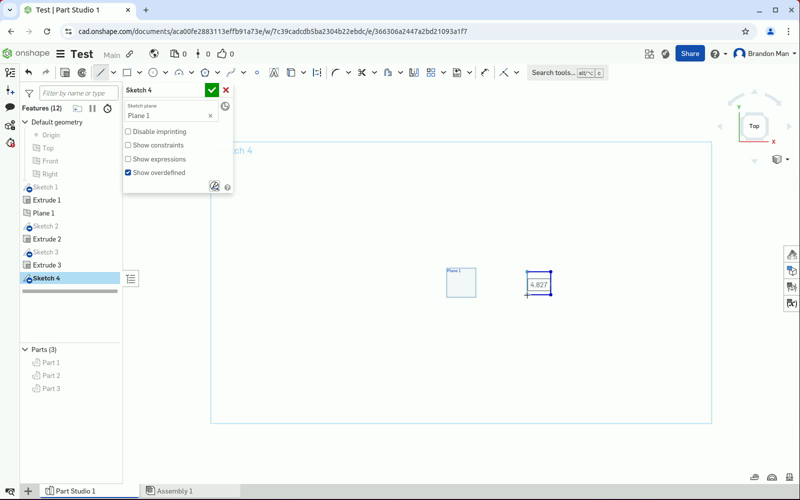
key_up(shift)
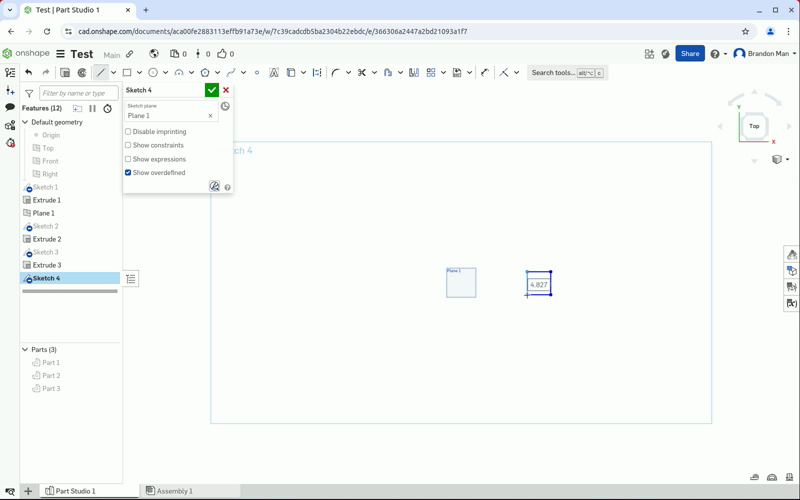
click(527, 294)
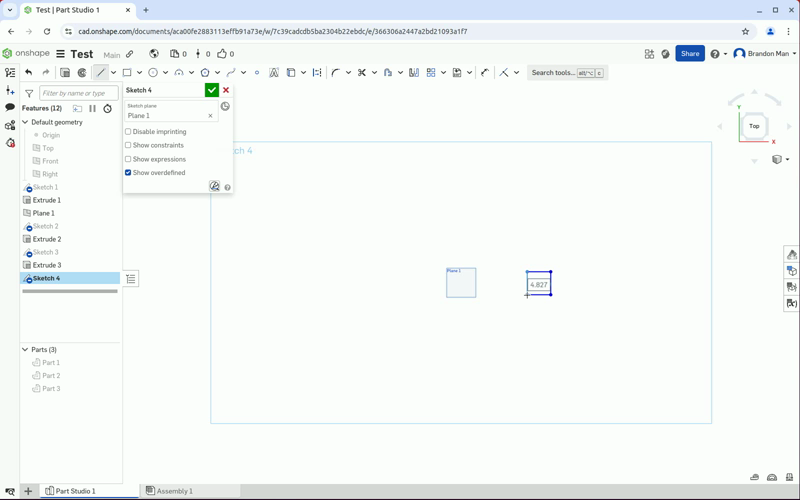
key(esc)
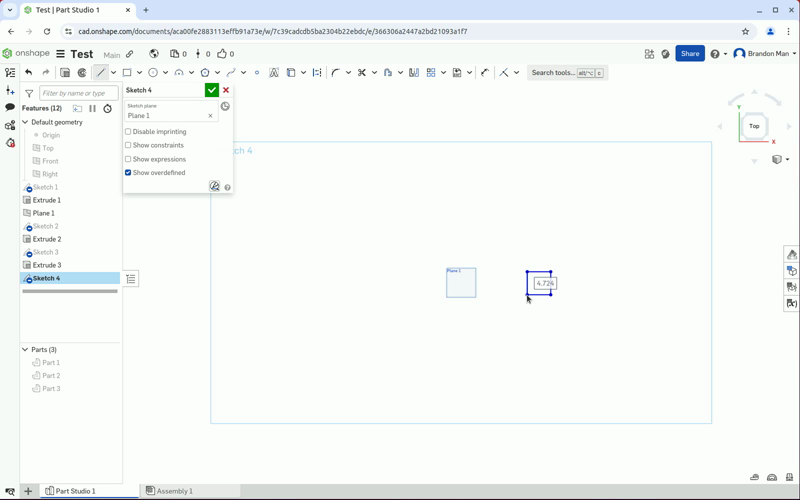
mouse_move(541, 279)
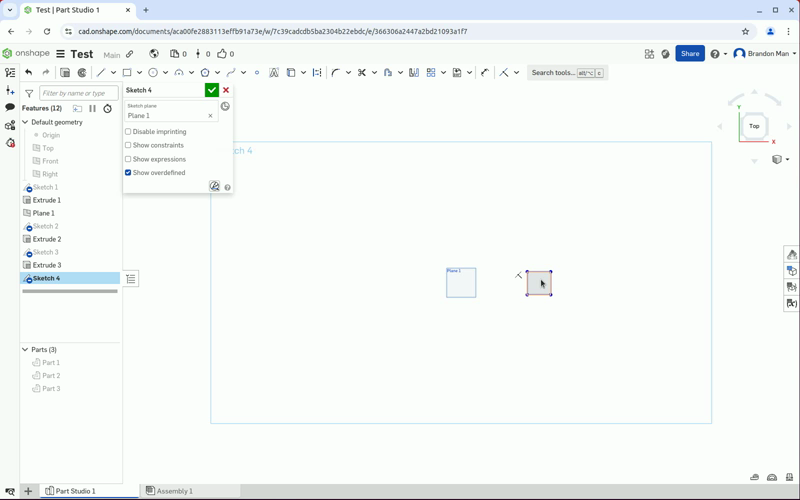
scroll(6)
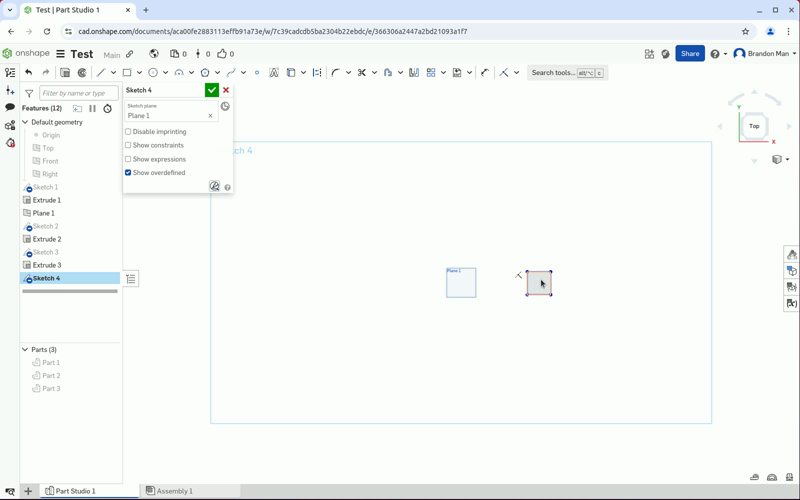
scroll(6)
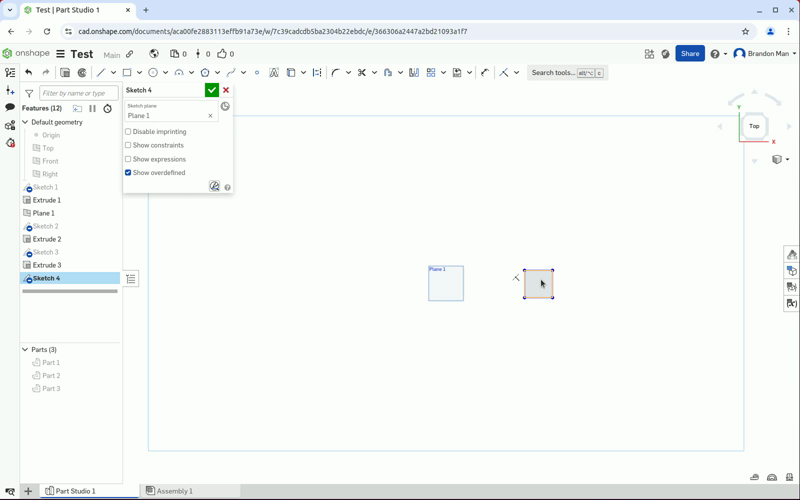
scroll(6)
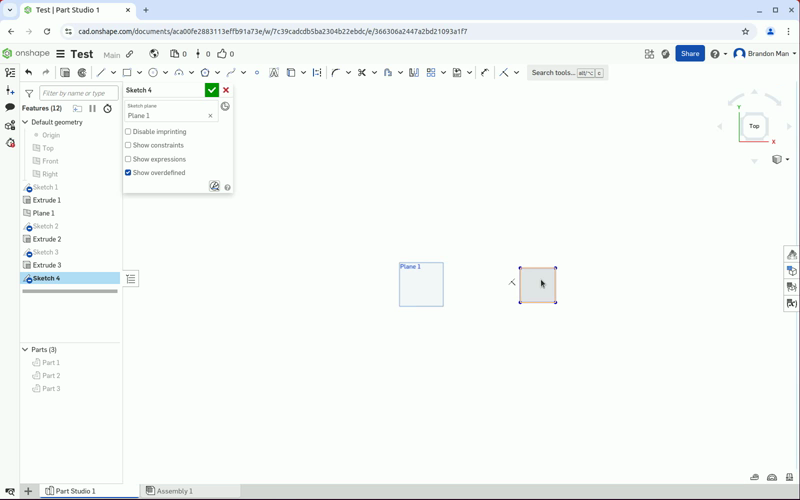
scroll(6)
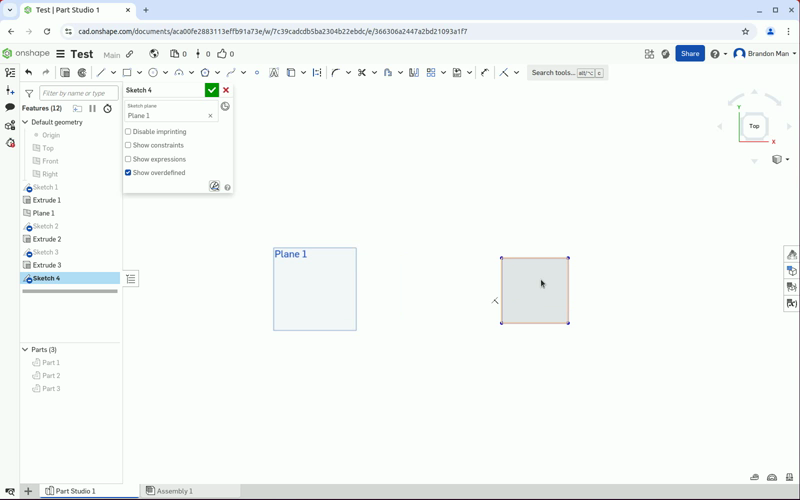
scroll(6)
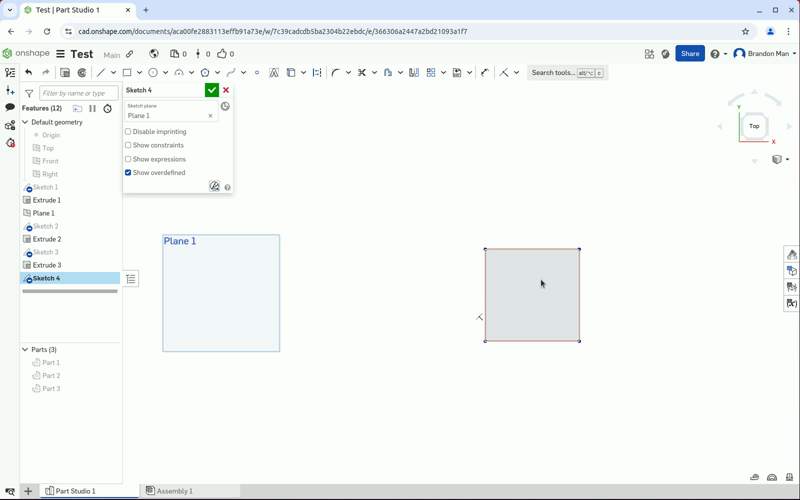
scroll(6)
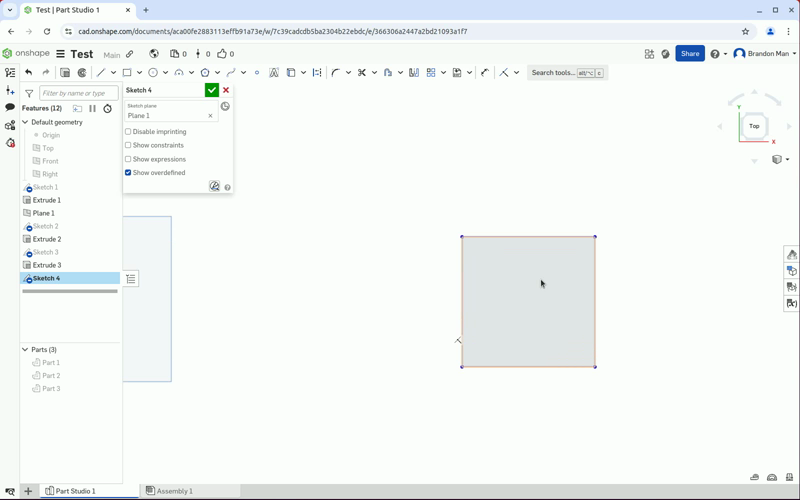
scroll(6)
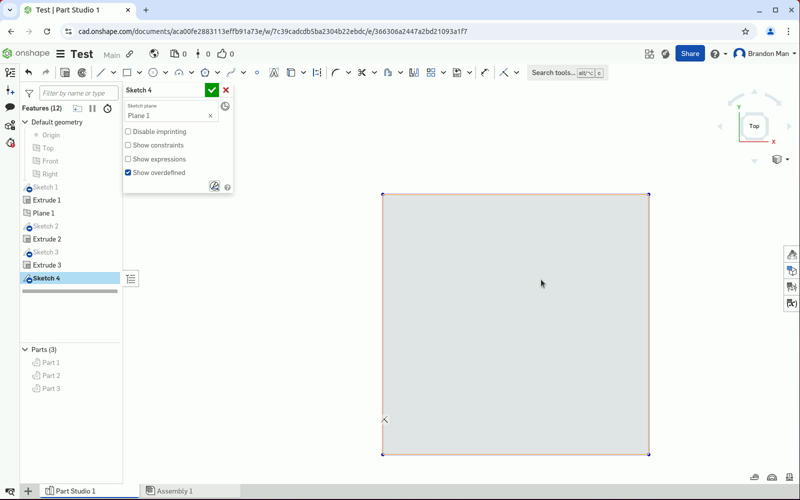
click(541, 279)
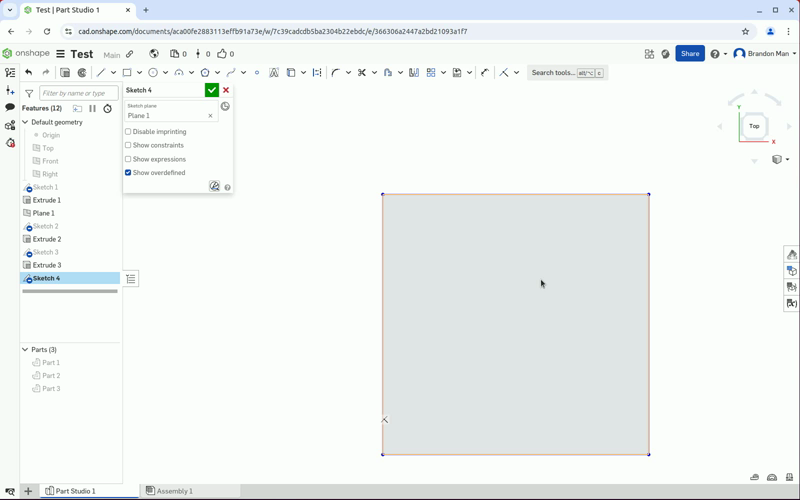
scroll(-6)
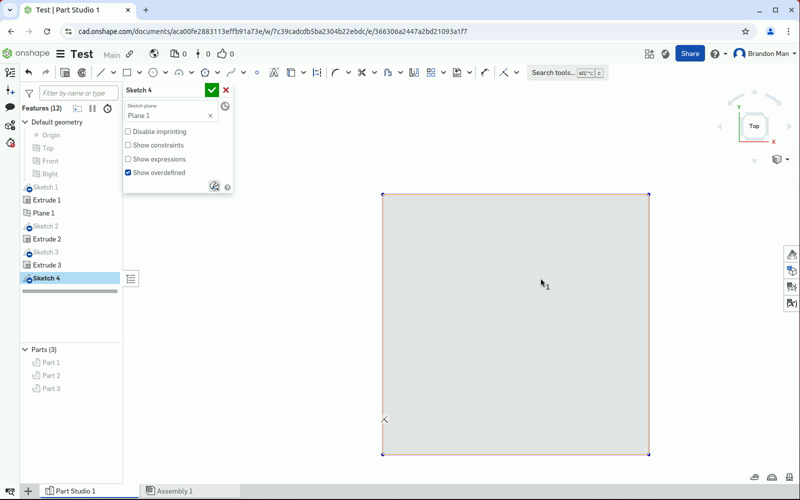
scroll(-6)
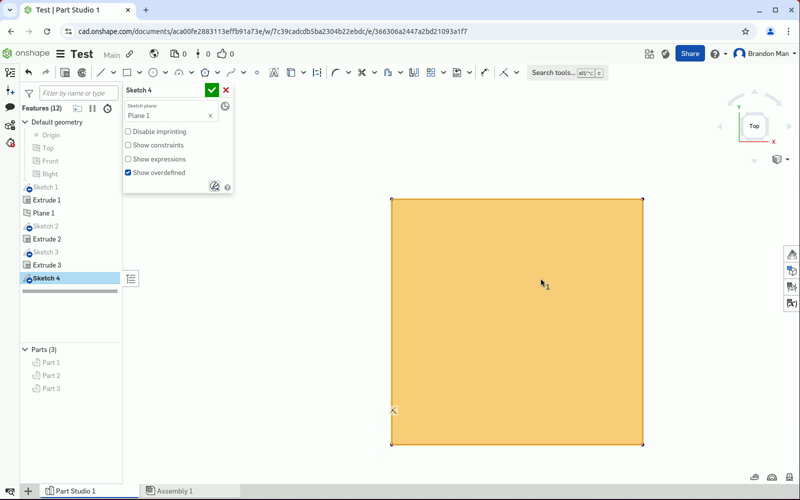
scroll(-6)
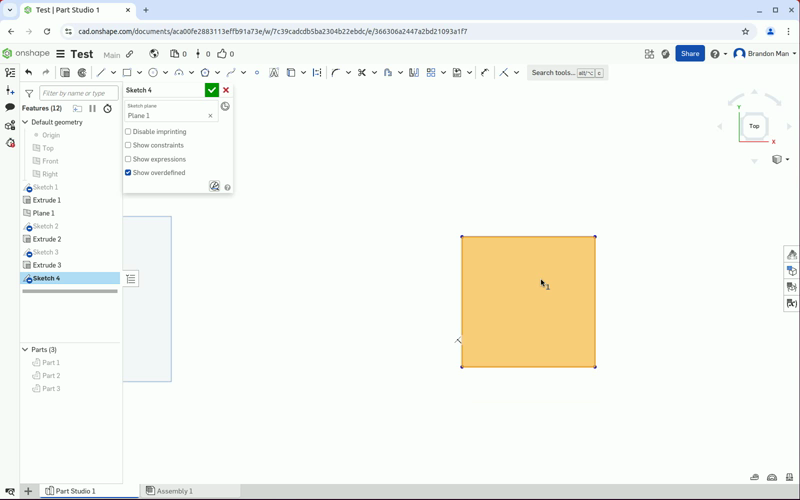
scroll(-6)
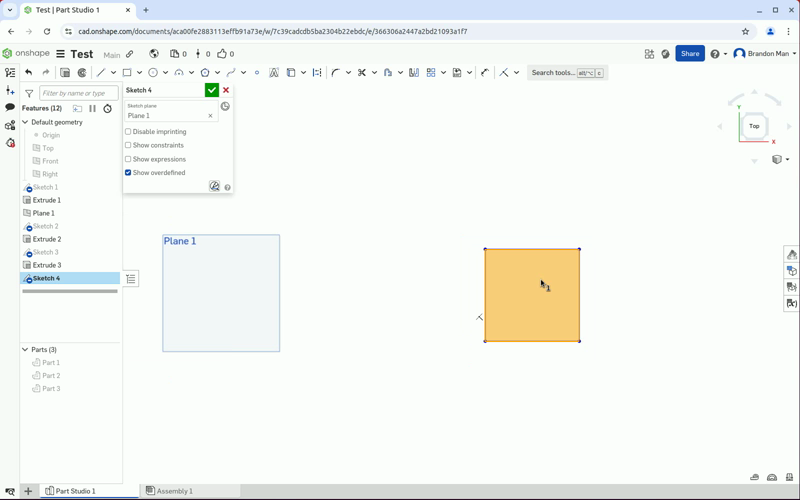
scroll(-6)
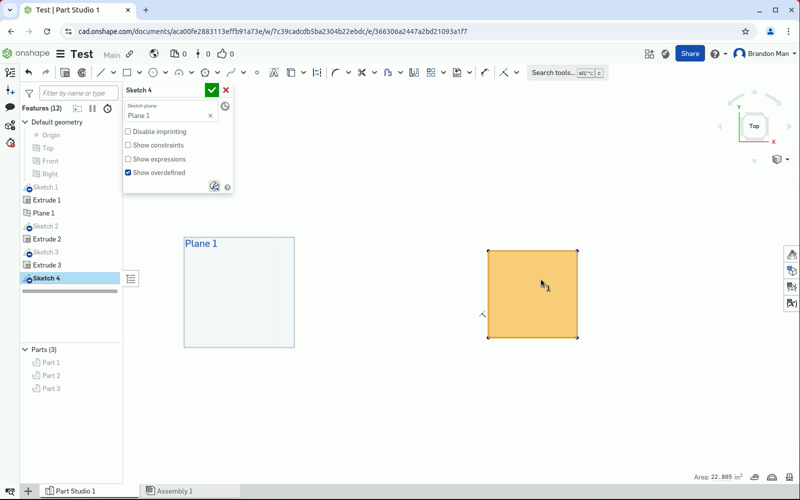
scroll(-6)
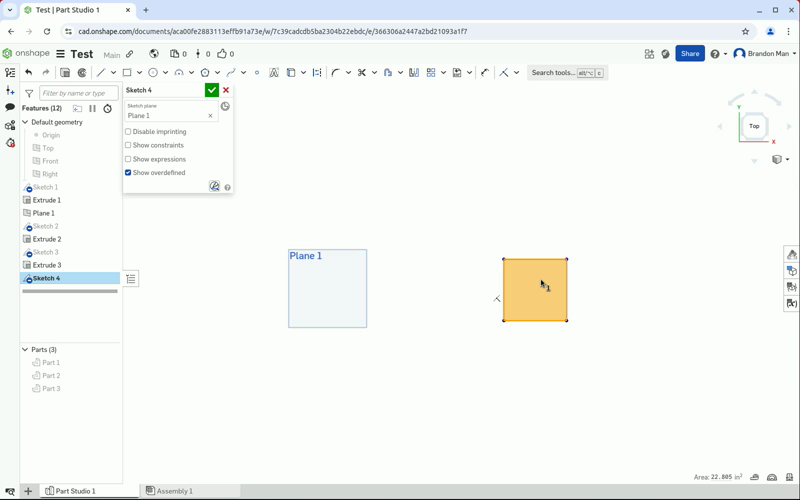
scroll(-6)
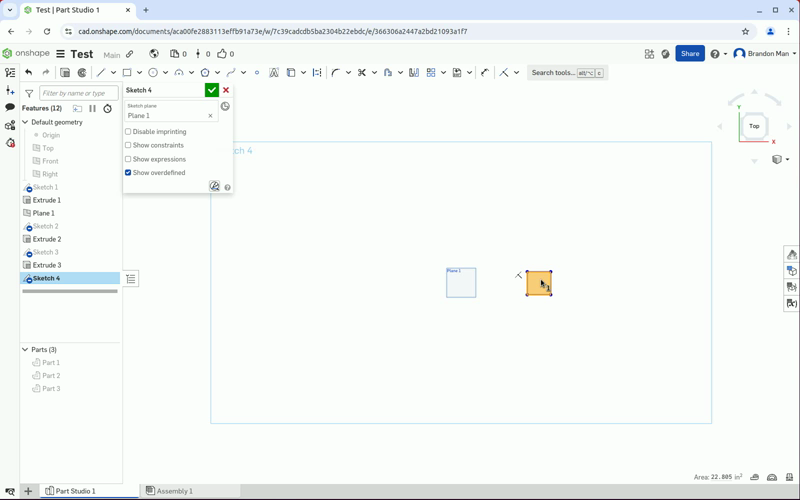
mouse_move(73, 352)
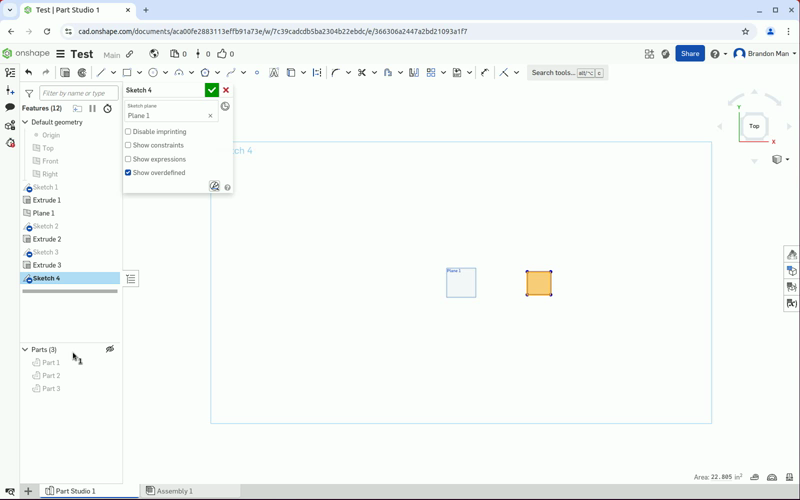
key(shift+y)
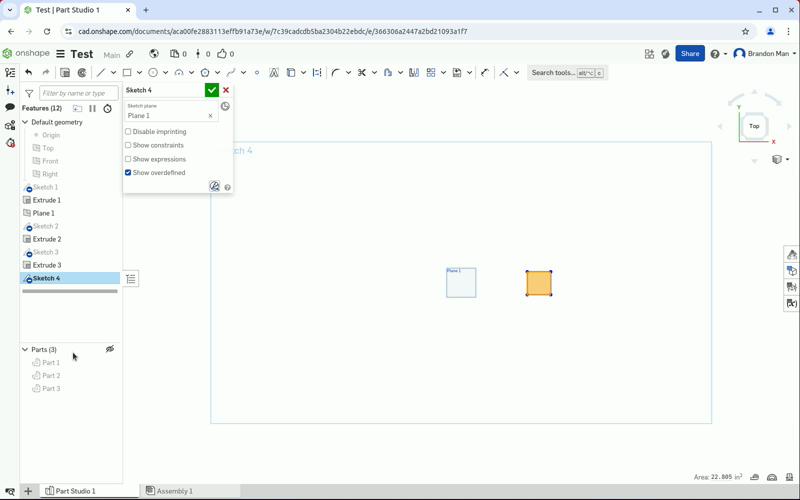
key(shift+e)
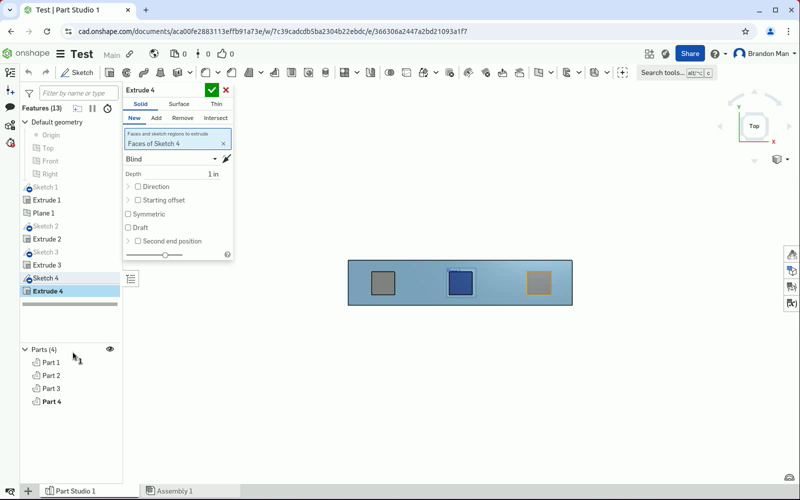
mouse_move(143, 106)
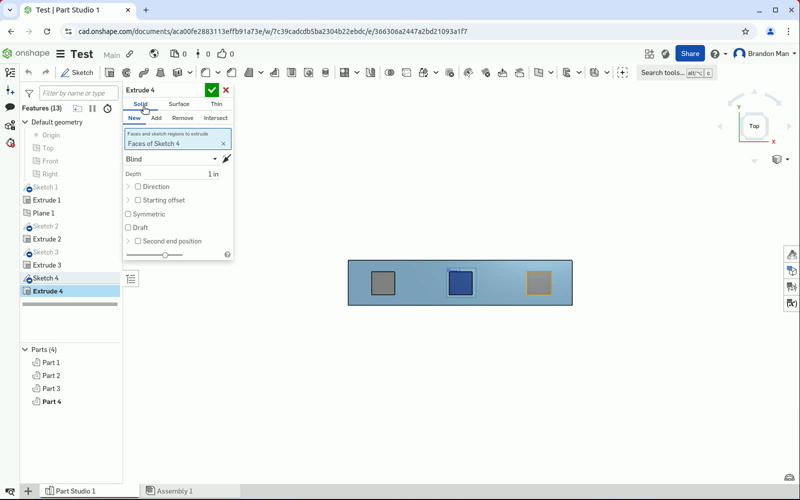
click(143, 106)
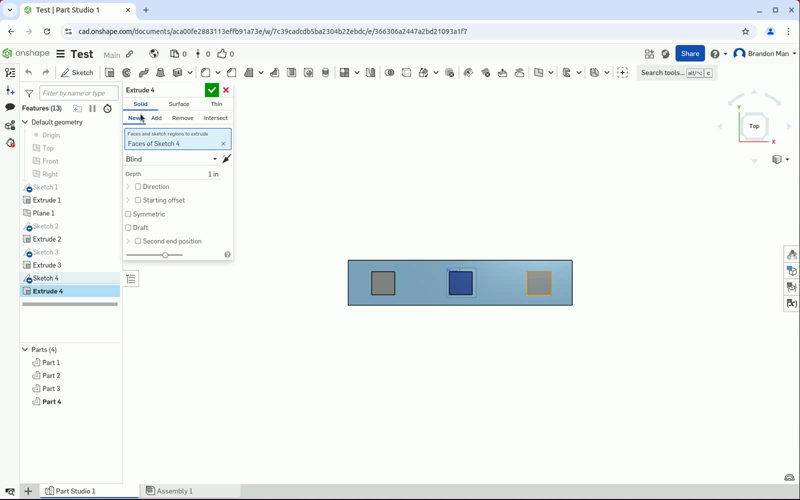
mouse_move(137, 120)
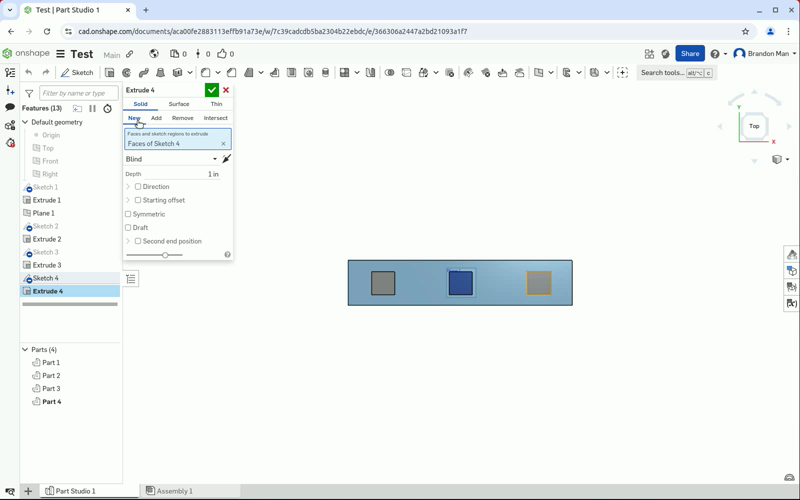
click(137, 120)
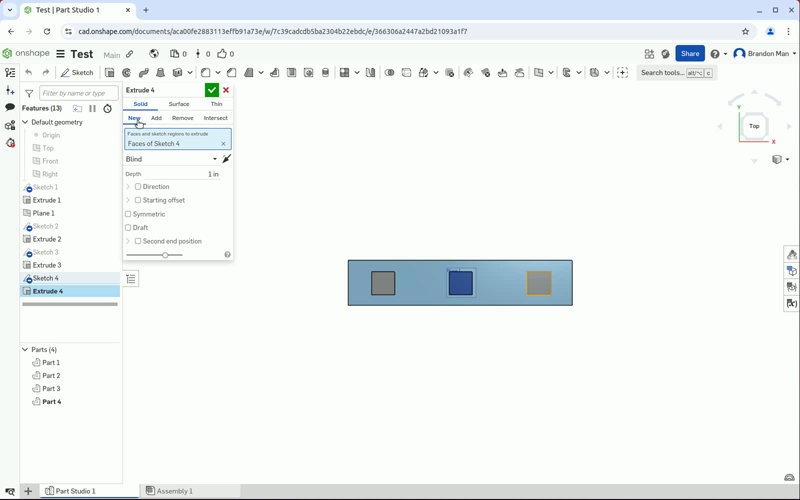
key(tab, 4)
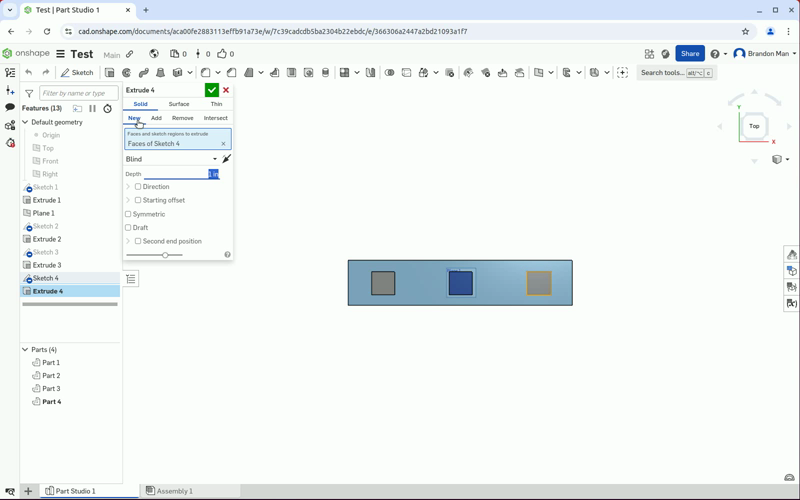
text(4.574)
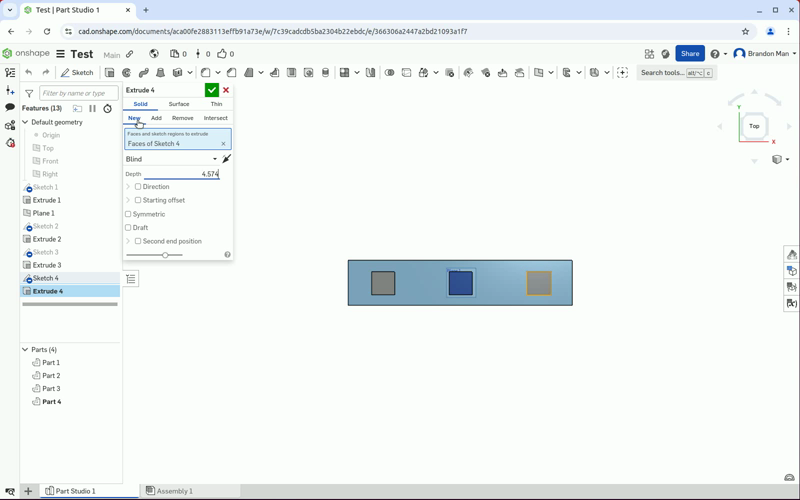
key(enter)
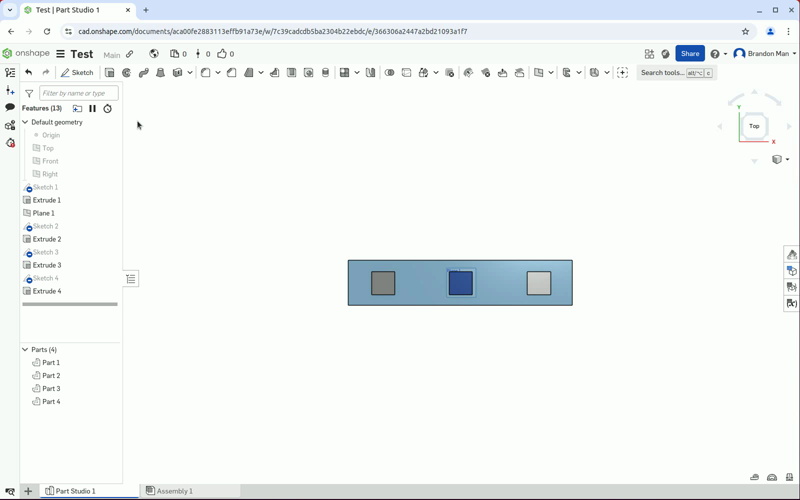
key(shift+h)
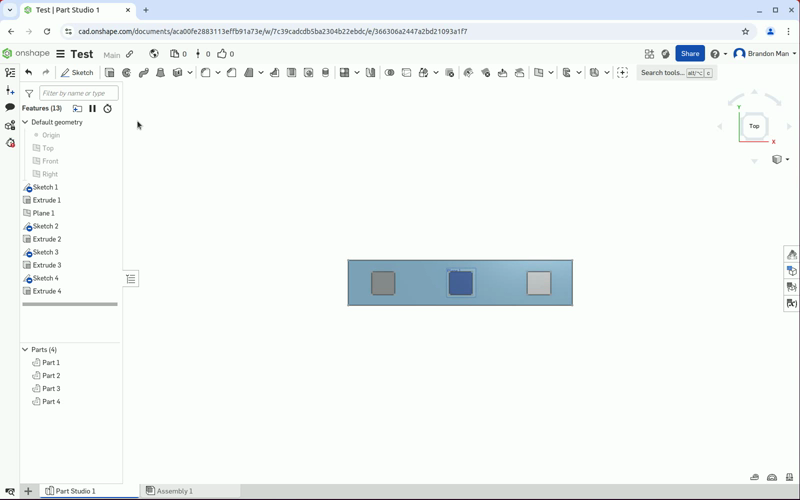
key(shift+h)
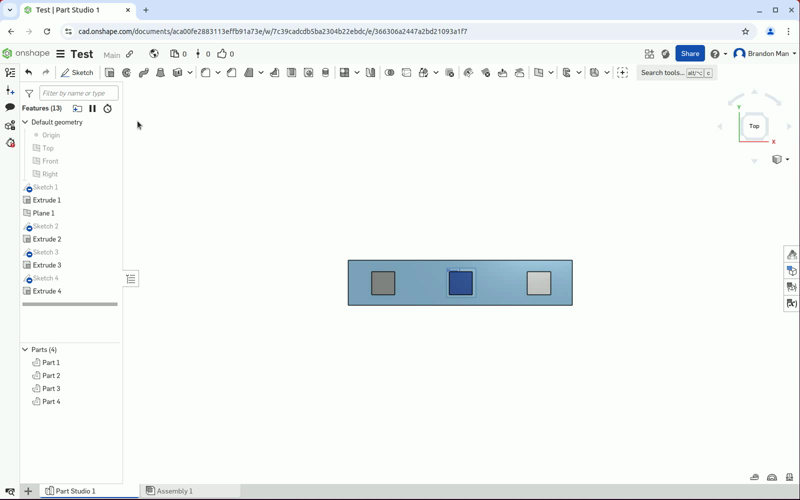
mouse_move(73, 189)
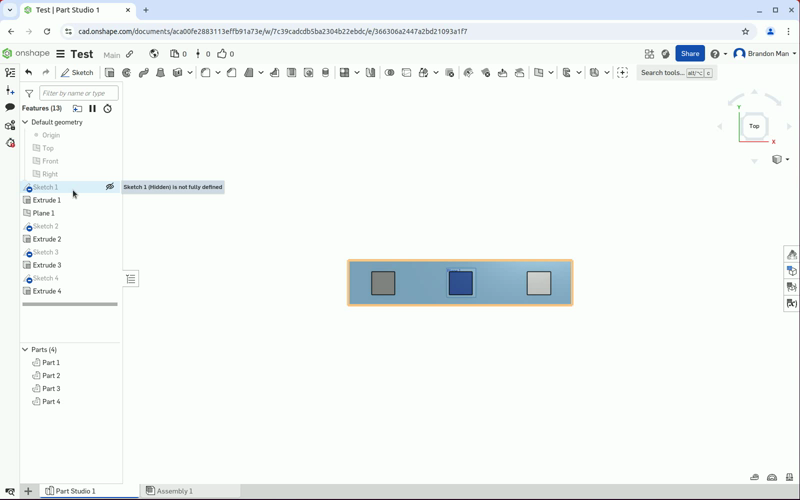
click(73, 189)
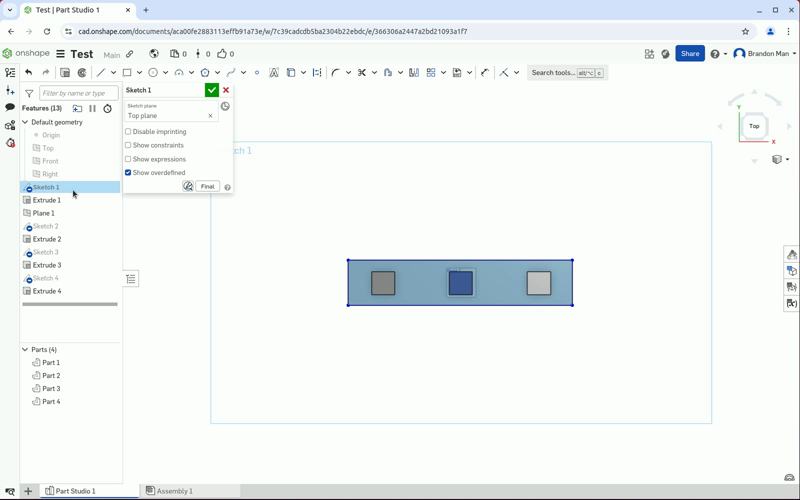
mouse_move(229, 92)
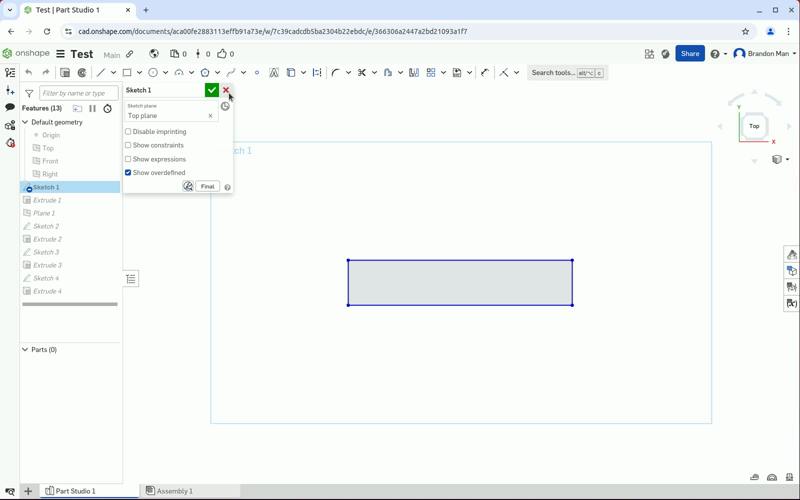
click(229, 92)
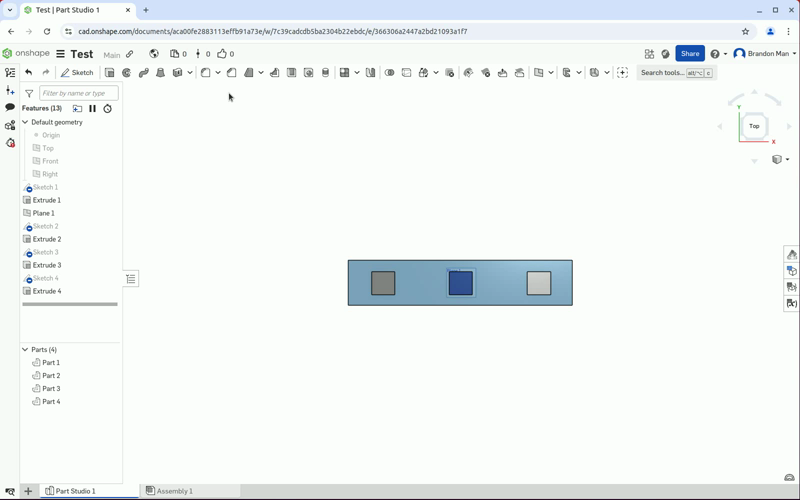
mouse_move(73, 352)
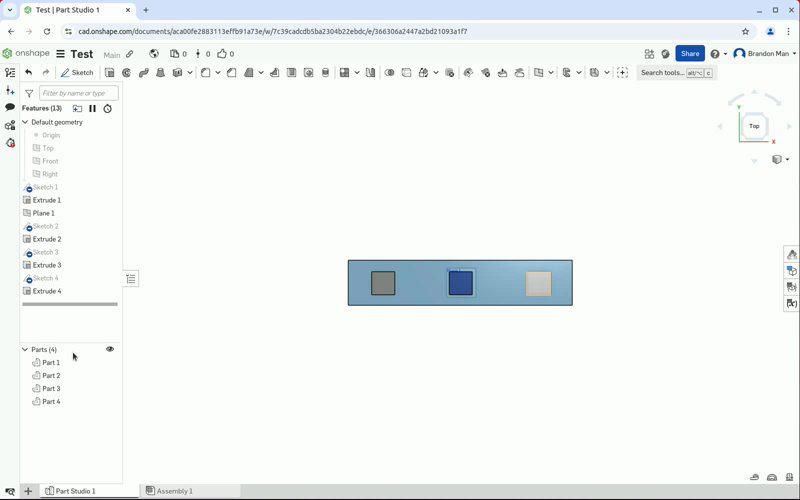
key(y)
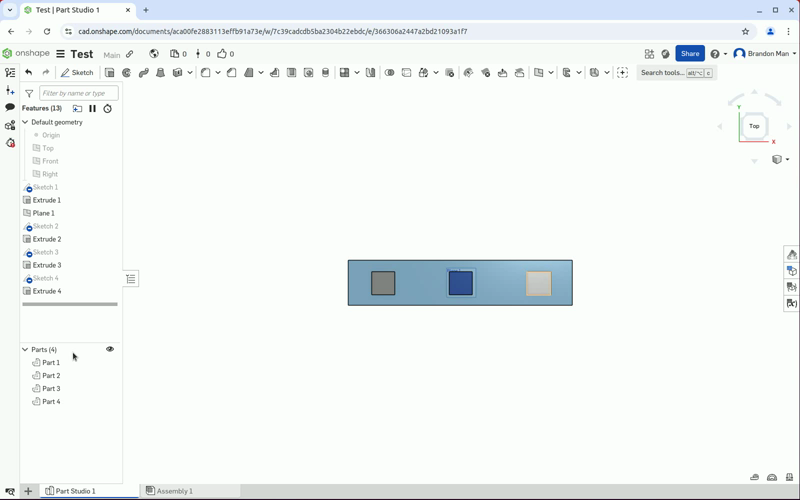
key(shift+p)
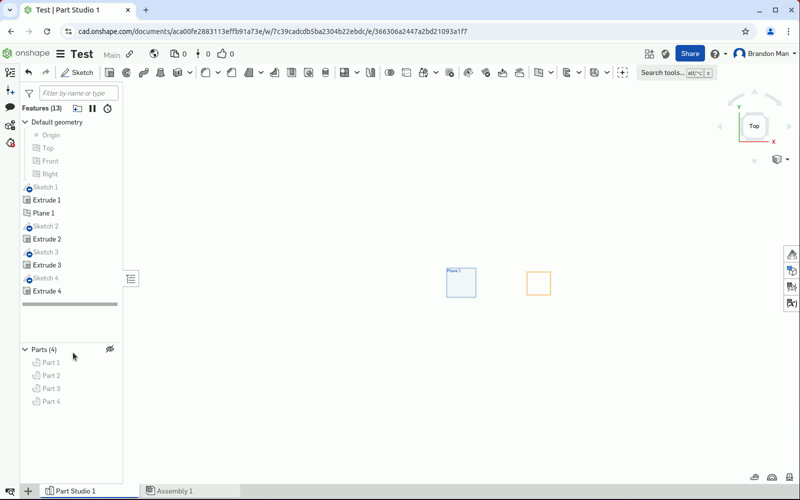
key(space)
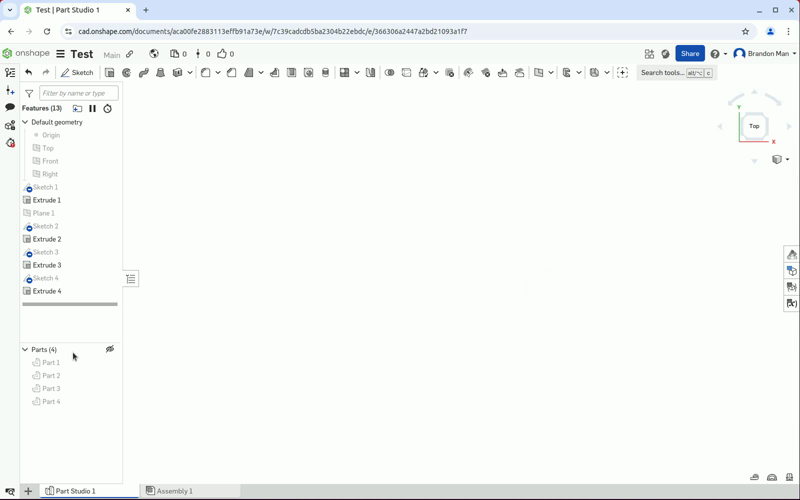
key_down(shift)
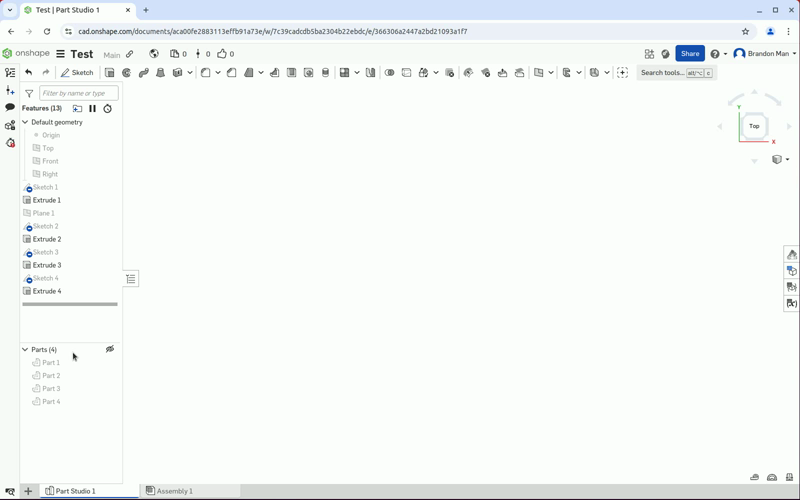
key(up)
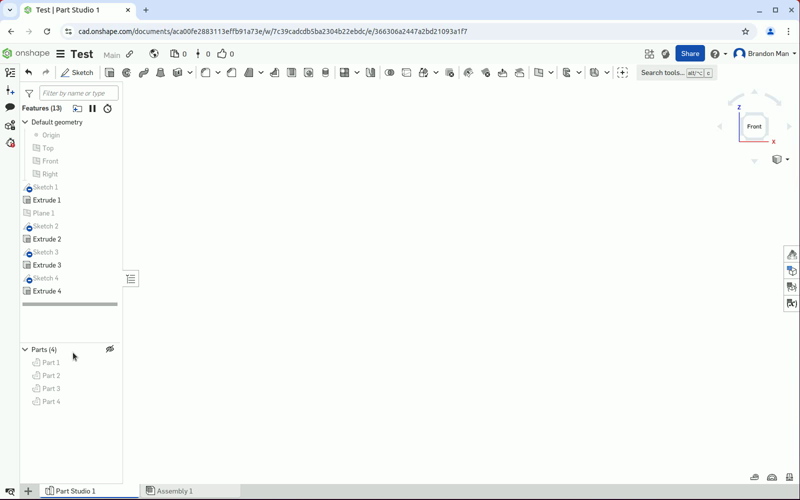
key_up(shift)
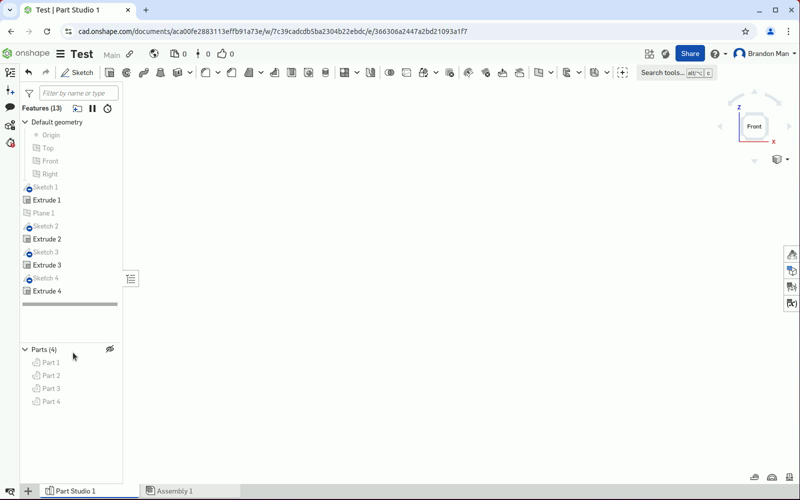
mouse_move(73, 352)
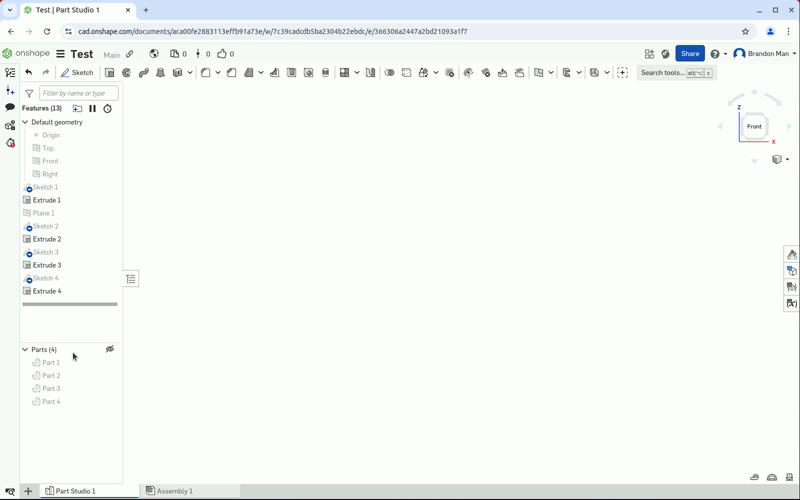
key(shift+y)
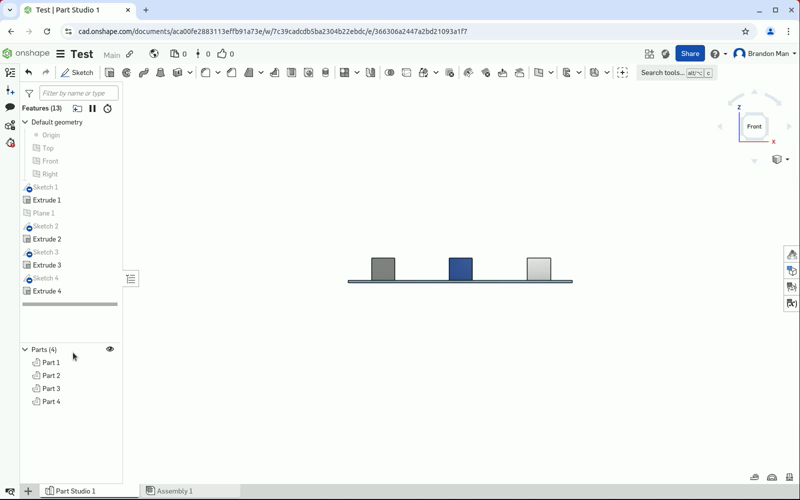
mouse_move(541, 75)
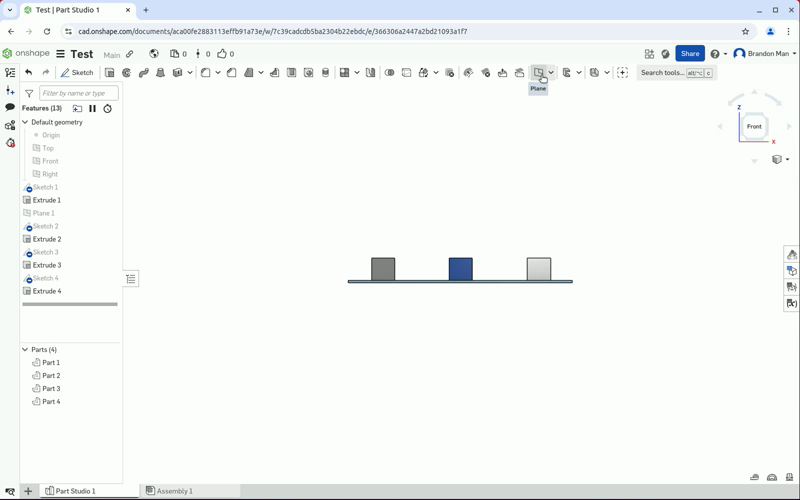
click(541, 75)
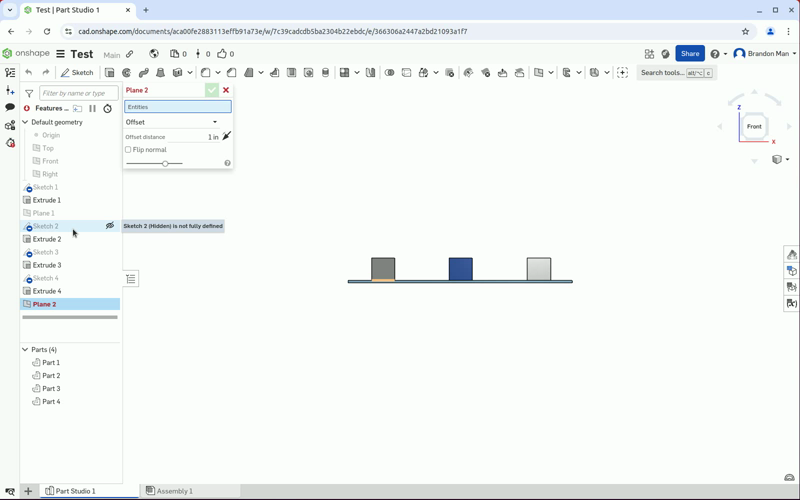
scroll(3)
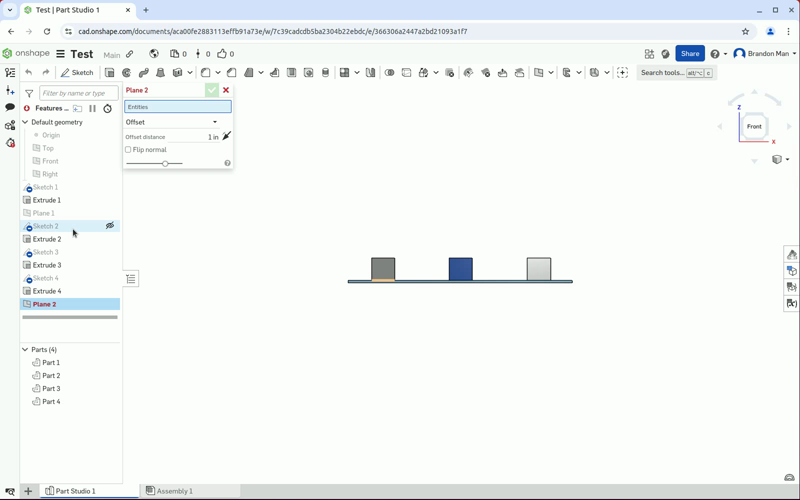
mouse_move(73, 163)
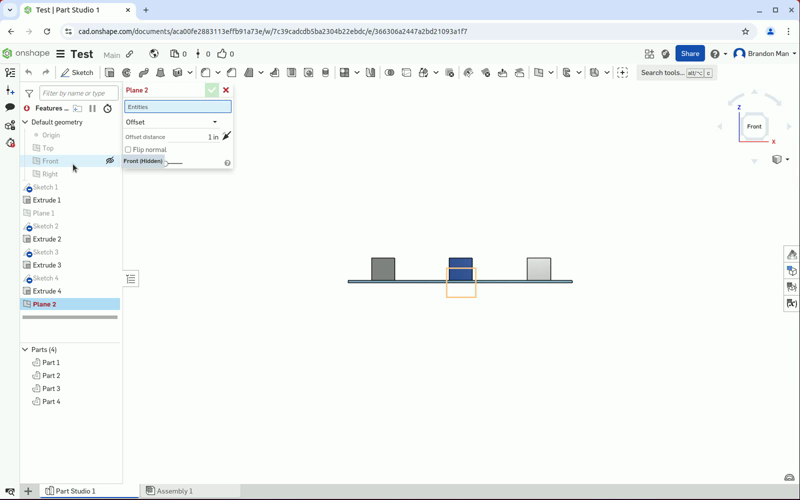
click(73, 163)
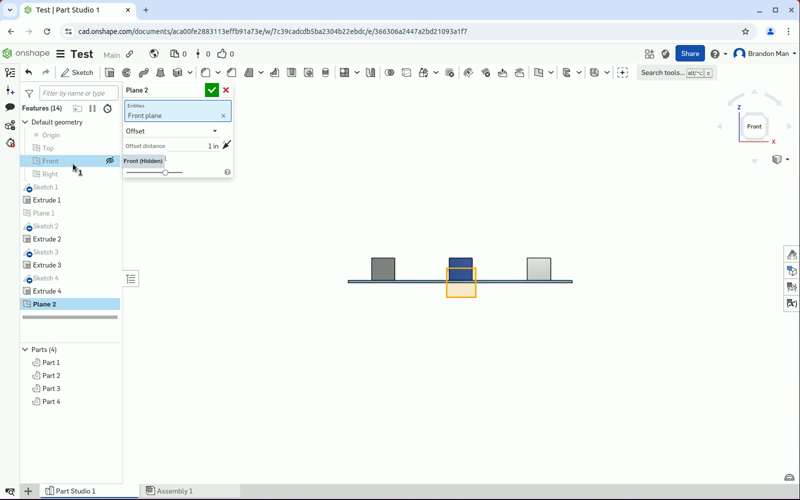
key(tab, 2)
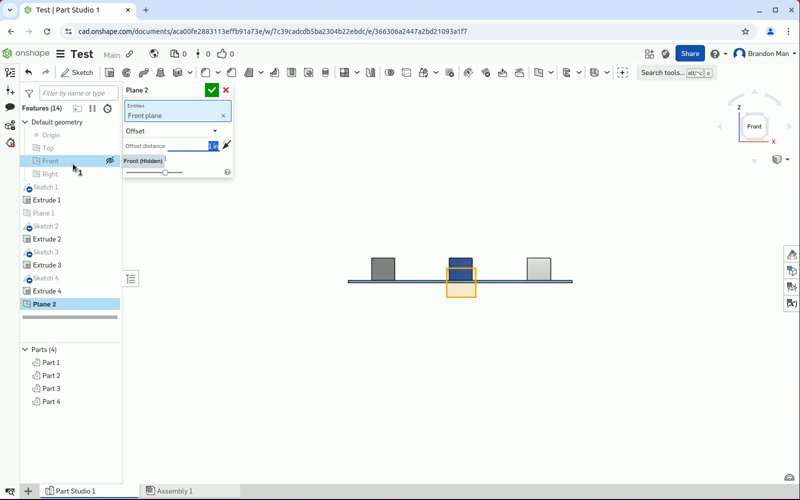
text(2.403)
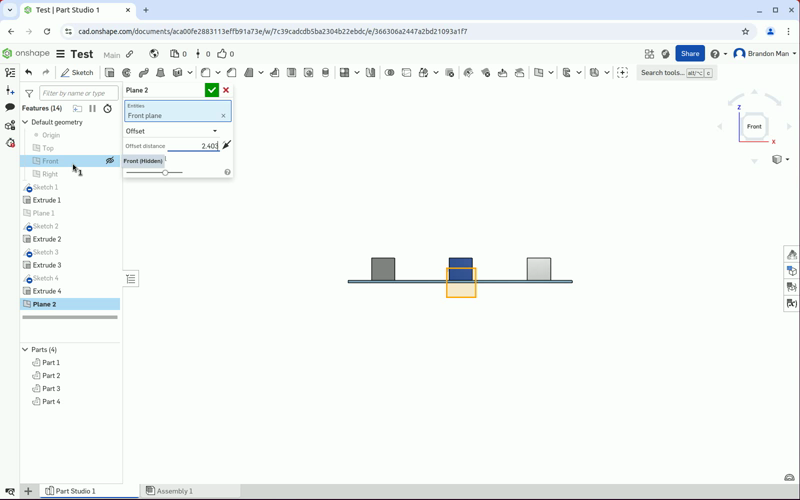
key(enter, 2)
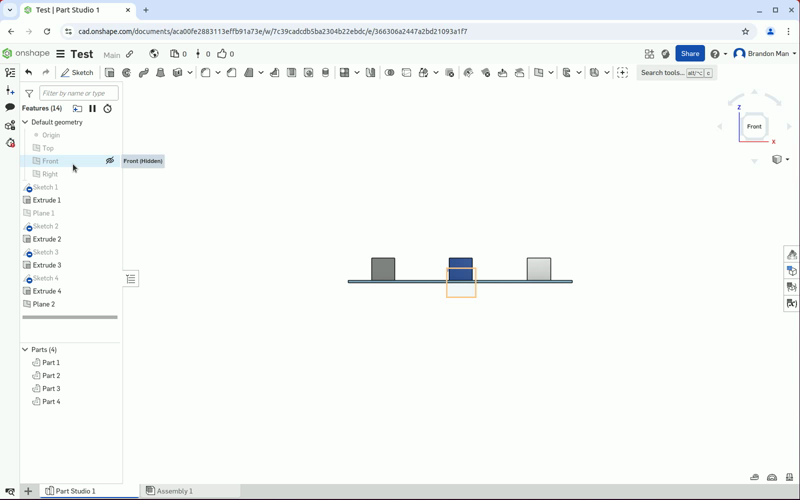
key(shift+s)
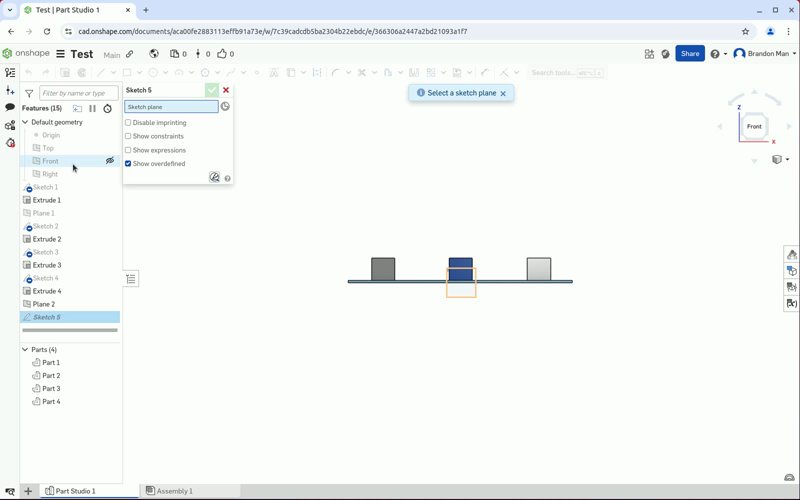
mouse_move(73, 306)
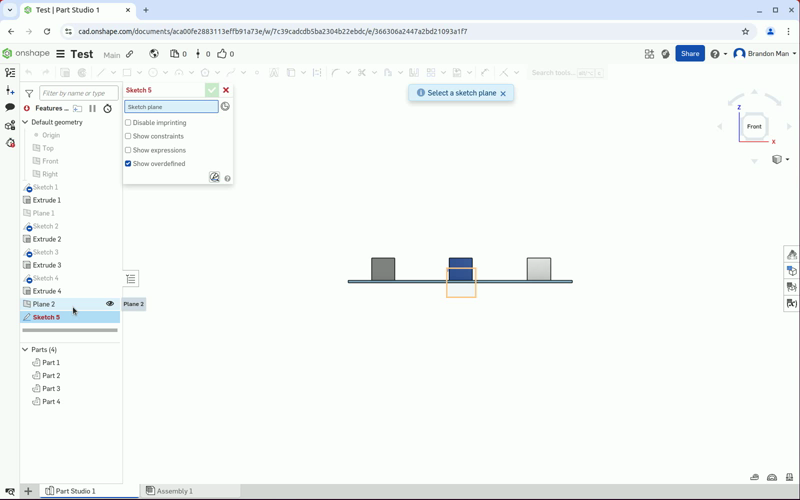
click(73, 306)
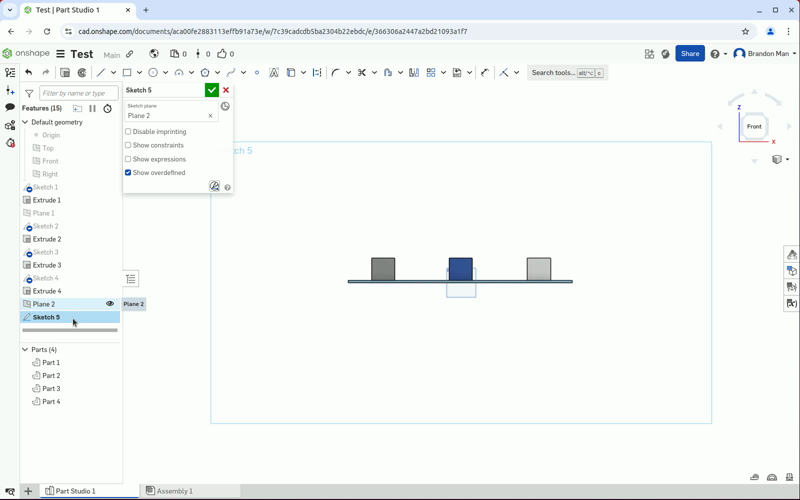
mouse_move(73, 352)
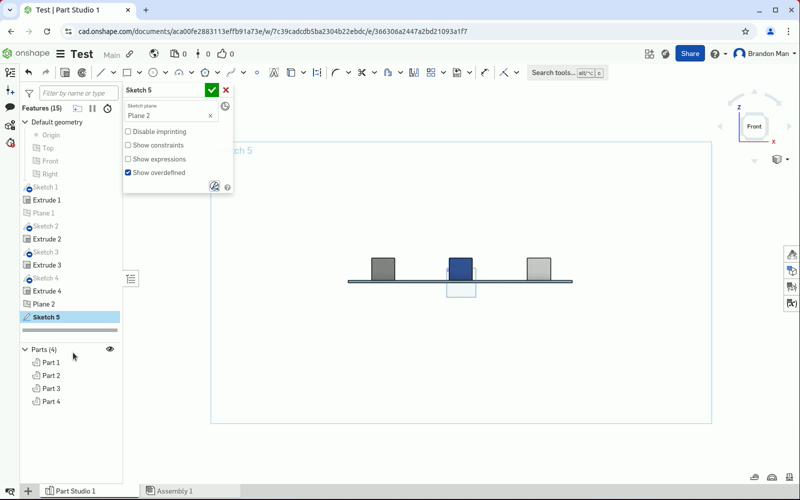
key(y)
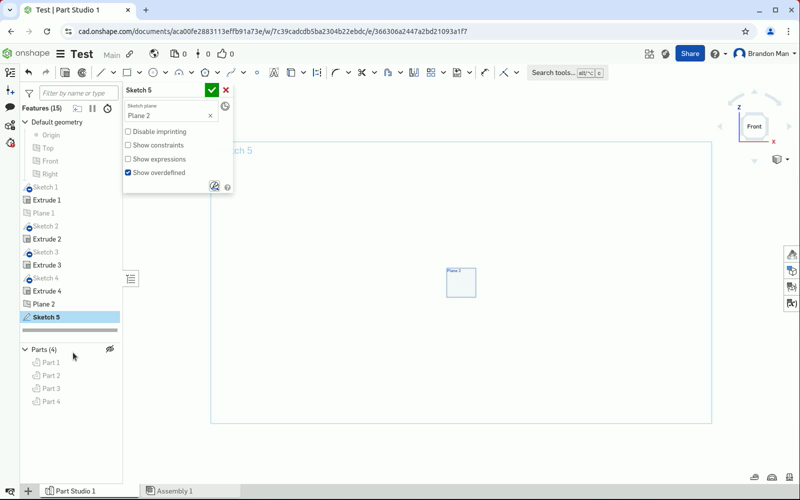
key(l)
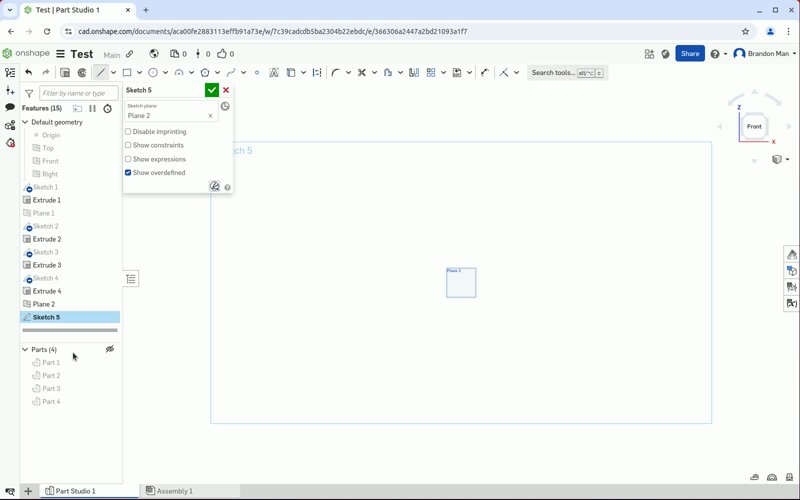
key_down(shift)
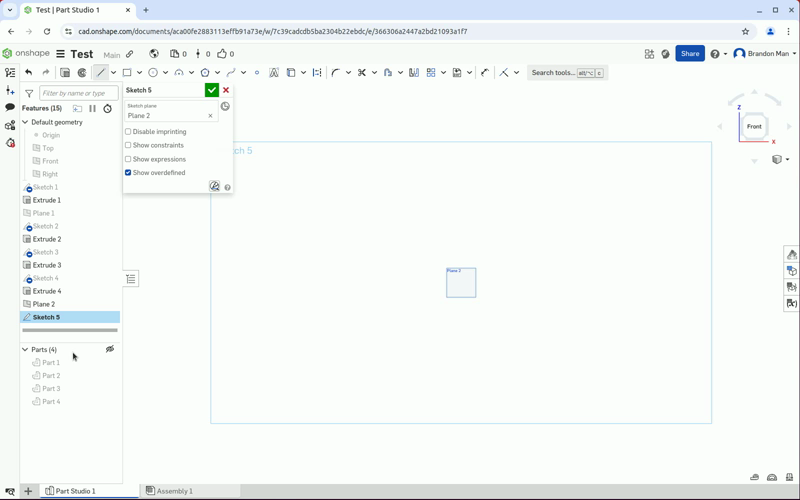
mouse_move(376, 257)
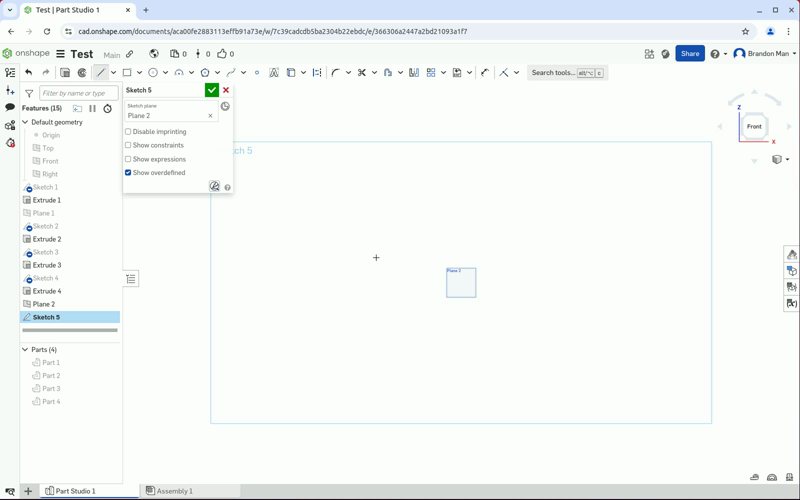
click(376, 257)
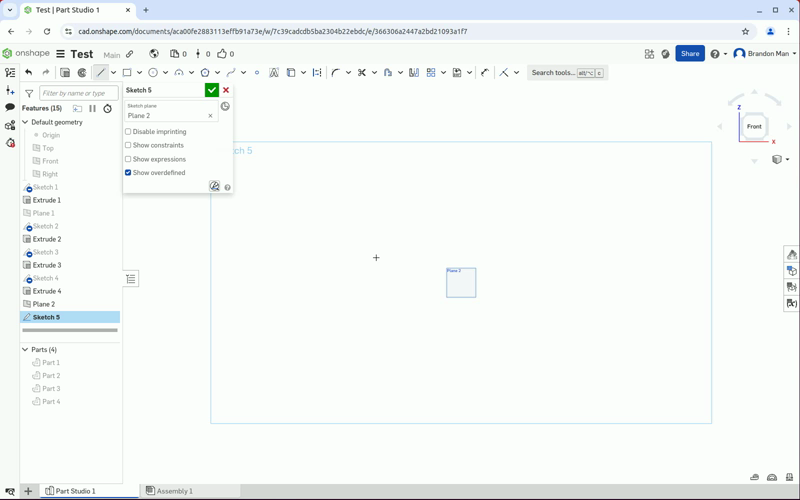
key_up(shift)
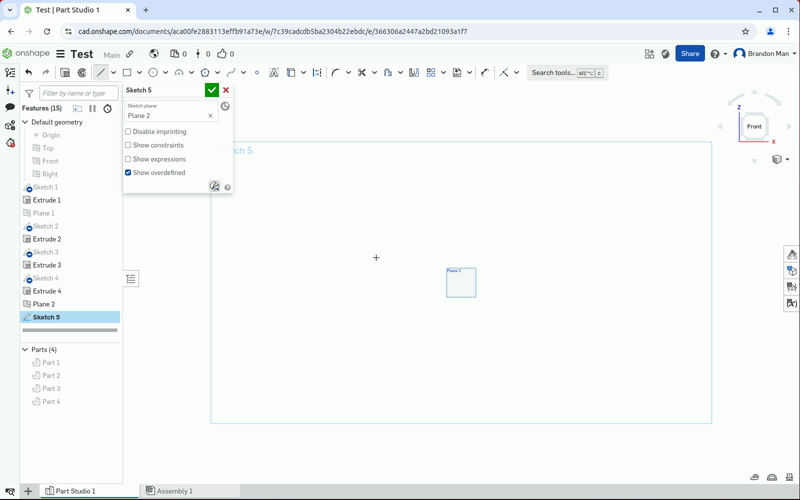
key_down(shift)
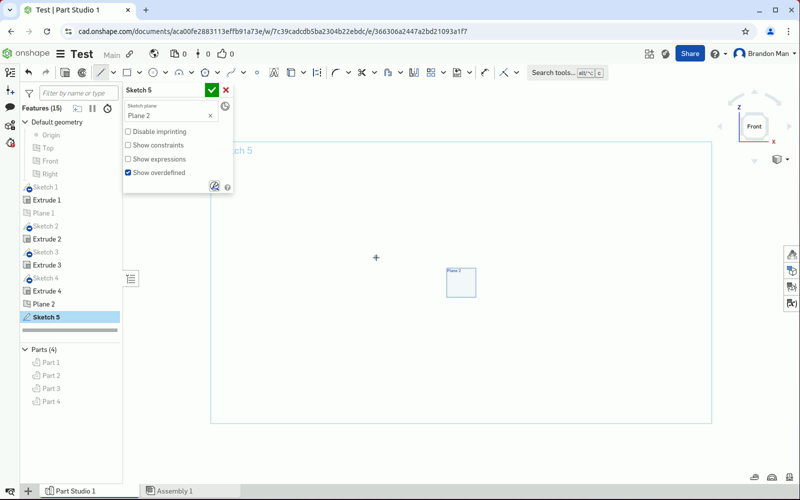
mouse_move(406, 257)
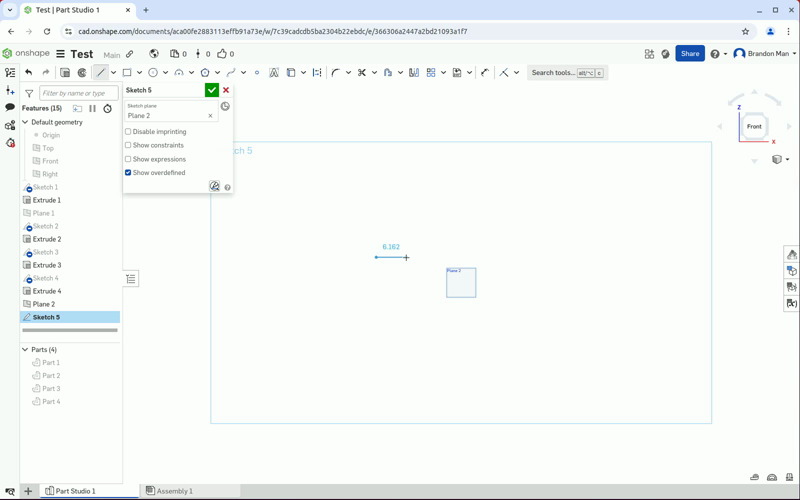
mouse_move(387, 257)
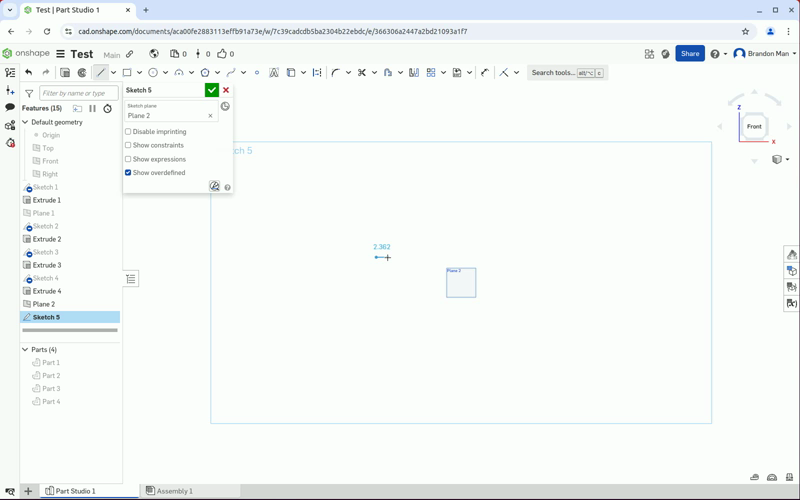
click(387, 257)
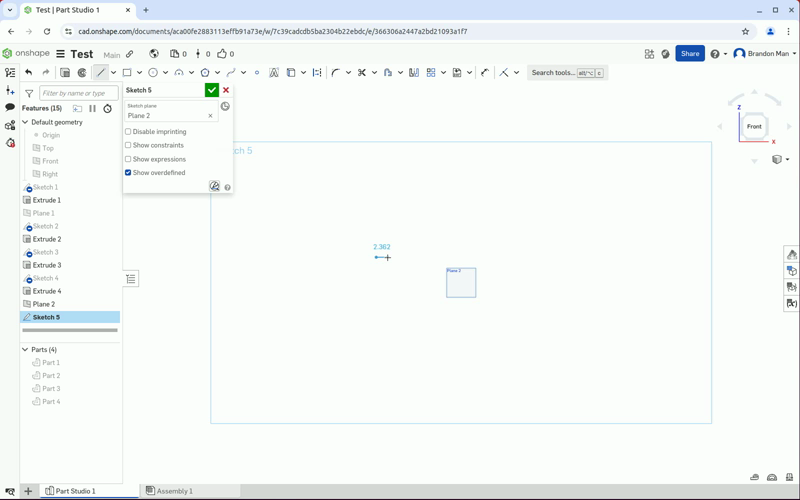
key_up(shift)
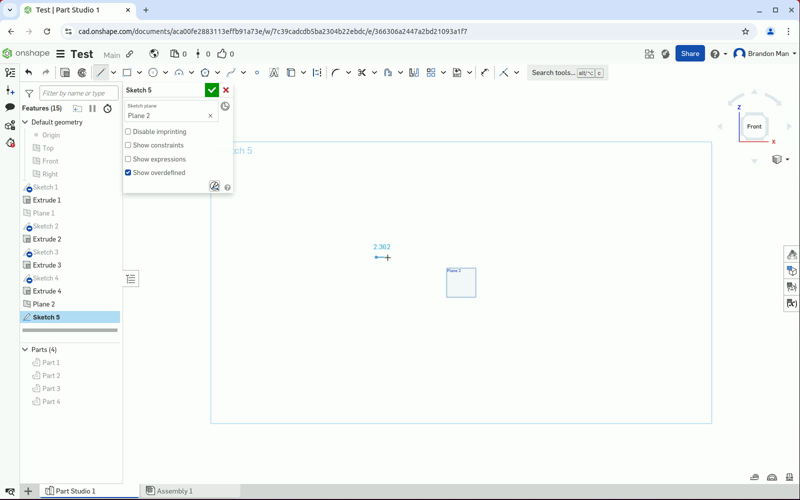
key_down(shift)
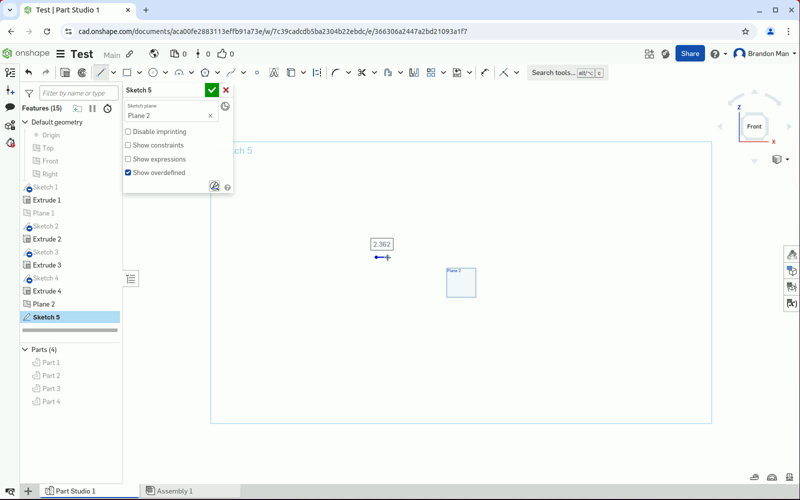
mouse_move(417, 257)
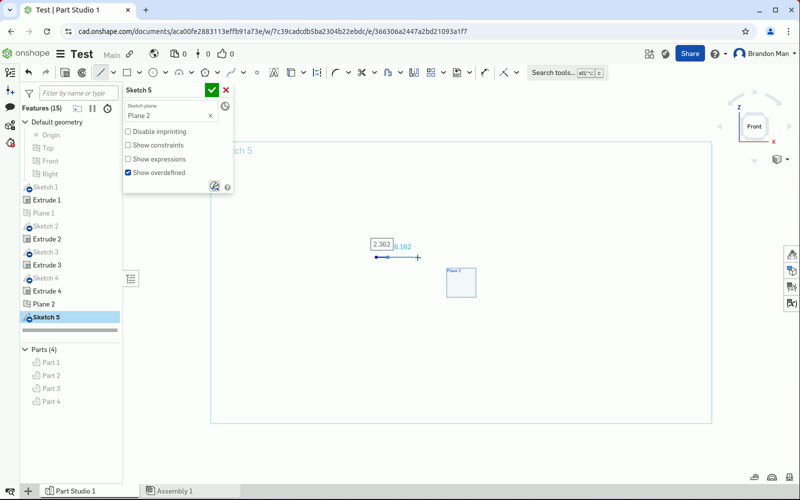
mouse_move(387, 238)
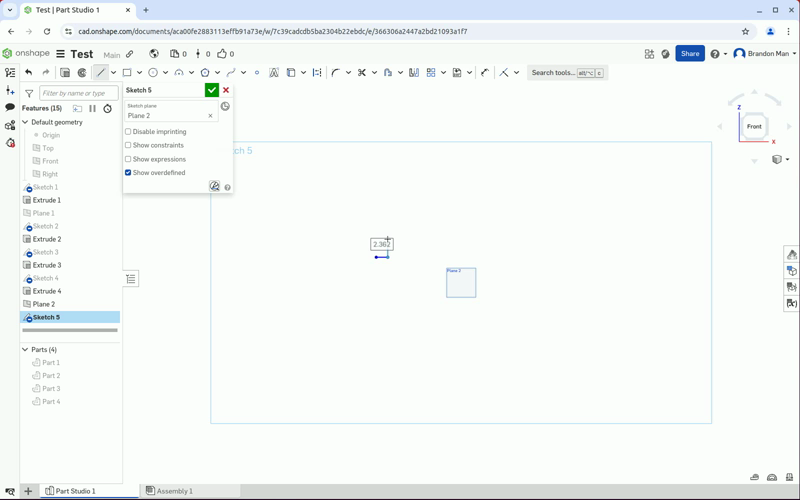
click(387, 238)
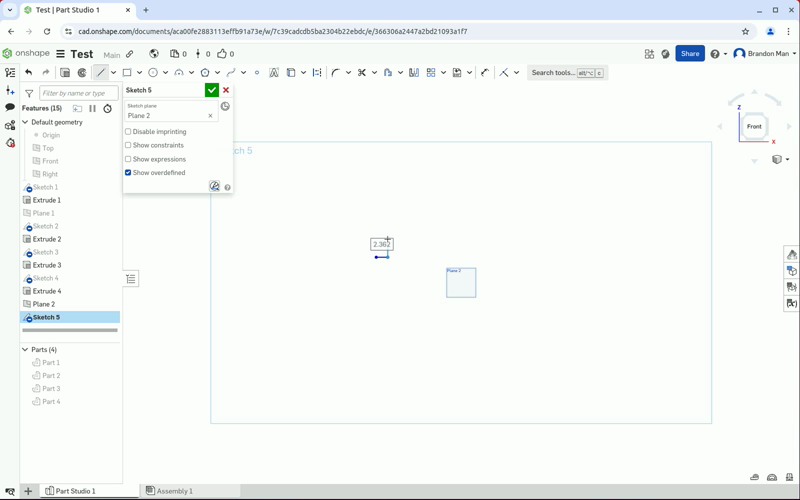
key_up(shift)
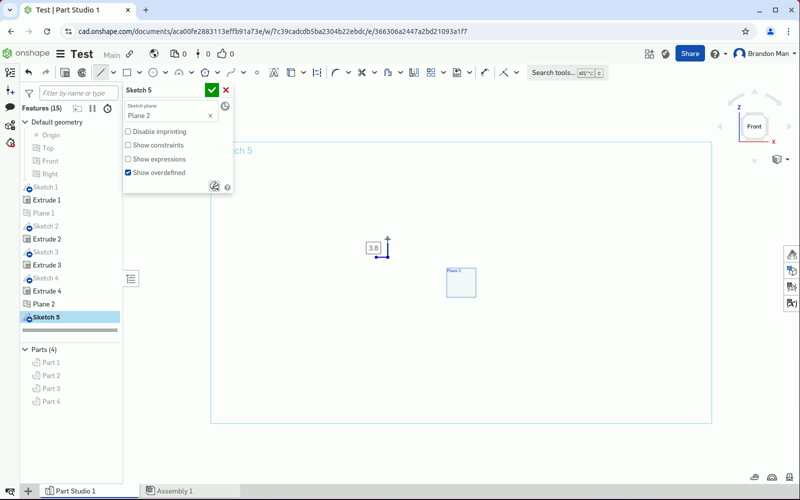
key_down(shift)
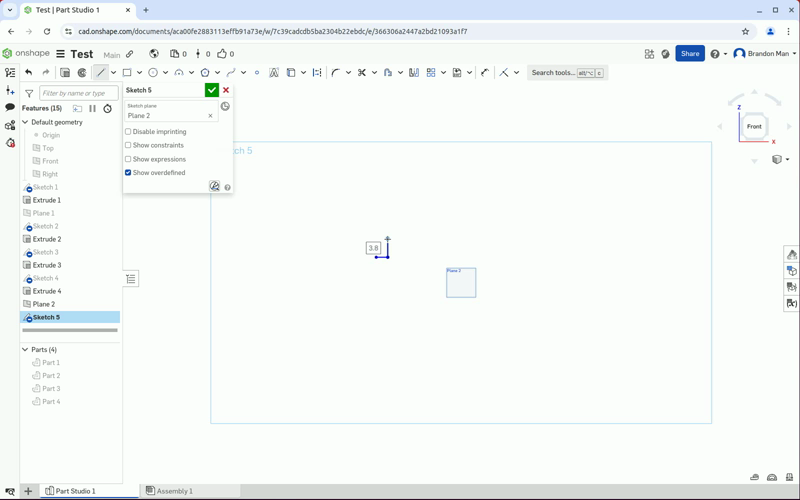
mouse_move(417, 238)
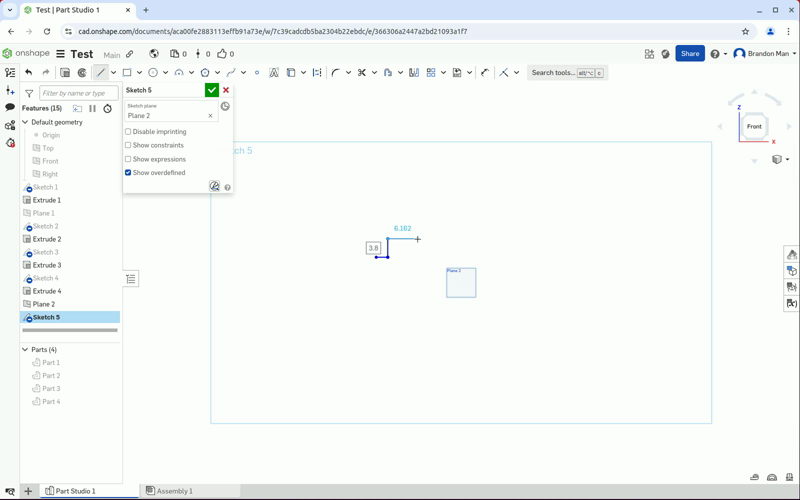
mouse_move(376, 238)
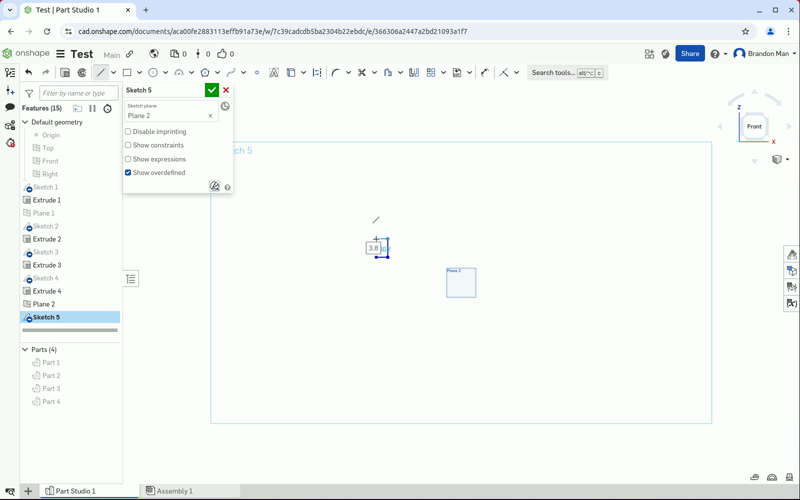
click(376, 238)
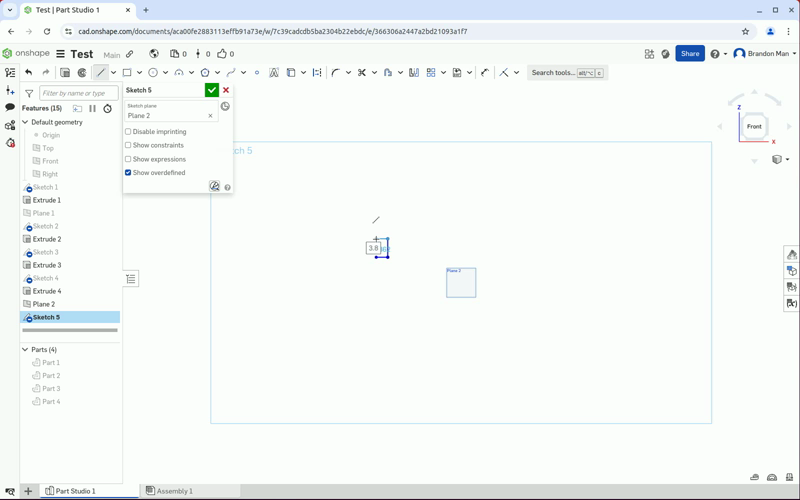
key_up(shift)
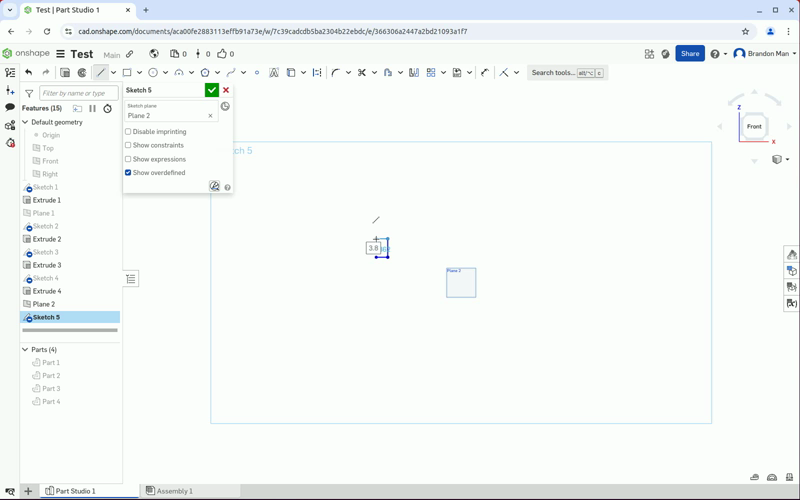
mouse_move(406, 238)
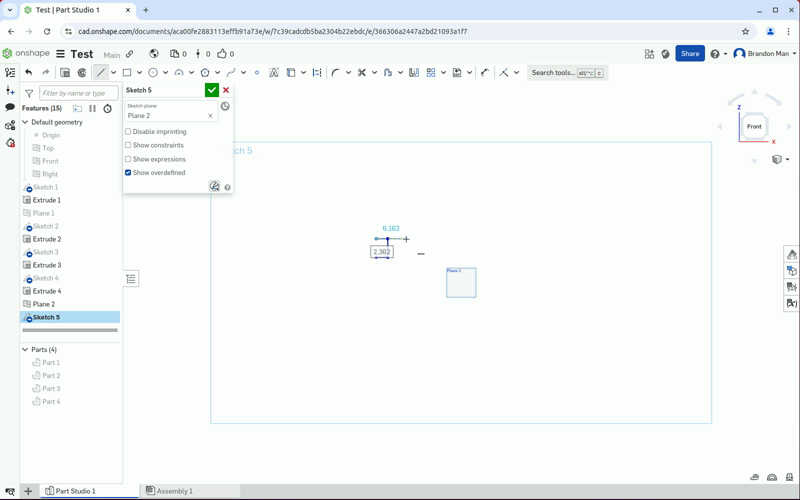
key_down(shift)
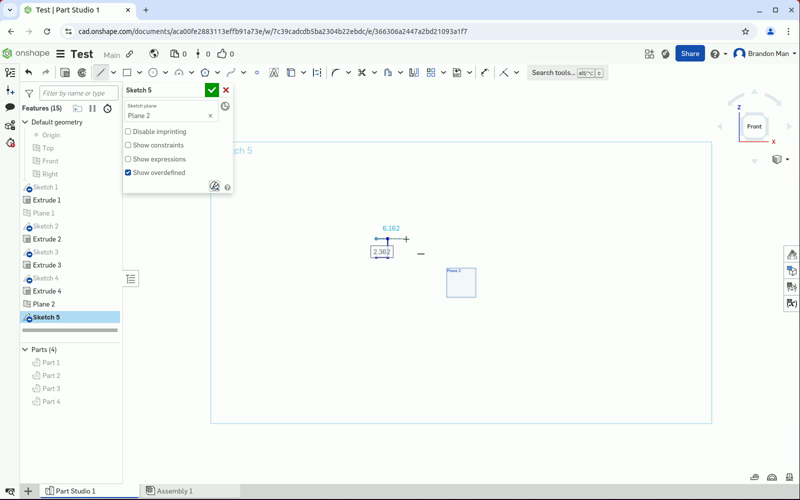
mouse_move(376, 257)
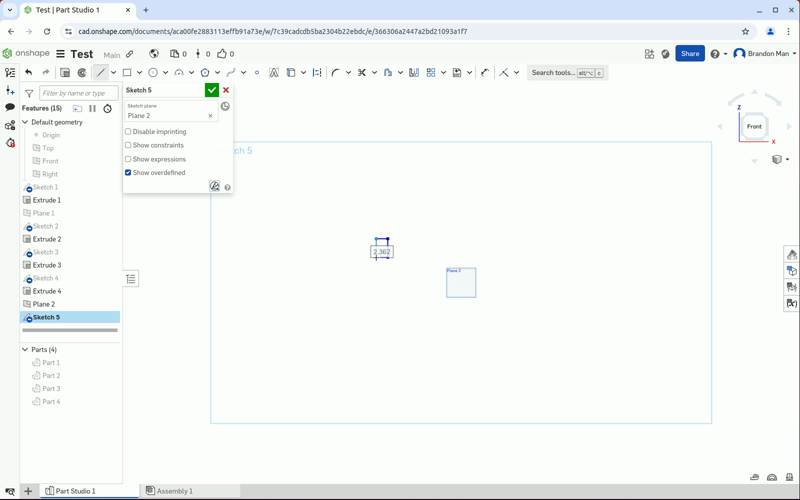
key_up(shift)
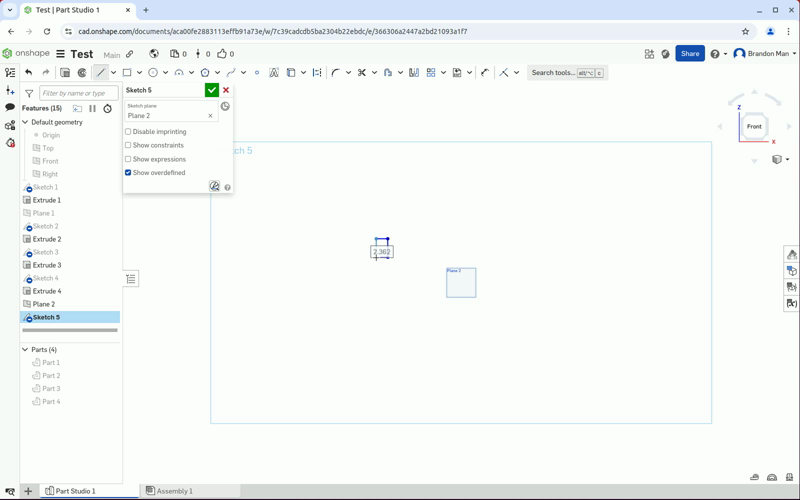
click(376, 257)
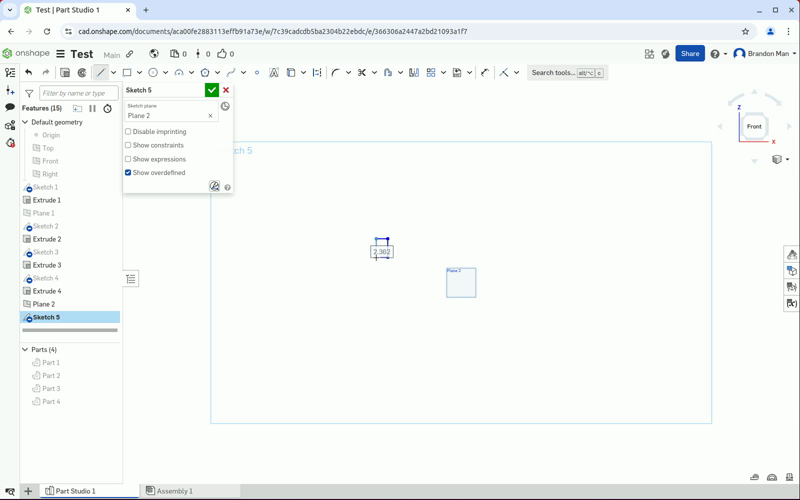
key(esc)
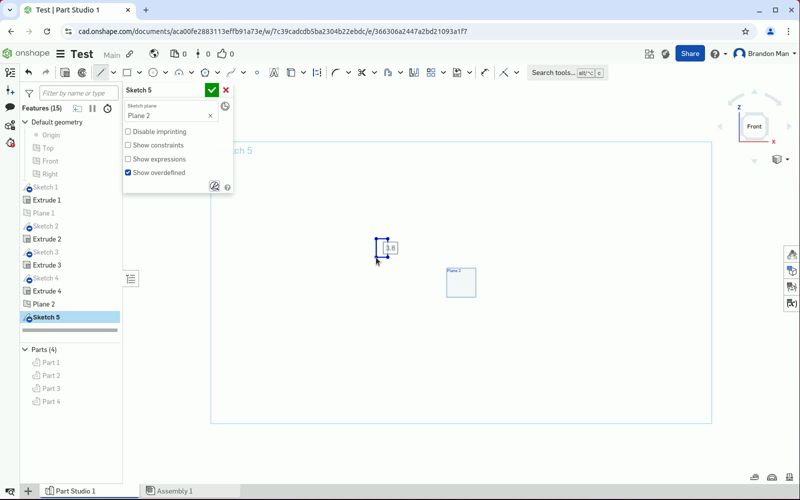
mouse_move(386, 247)
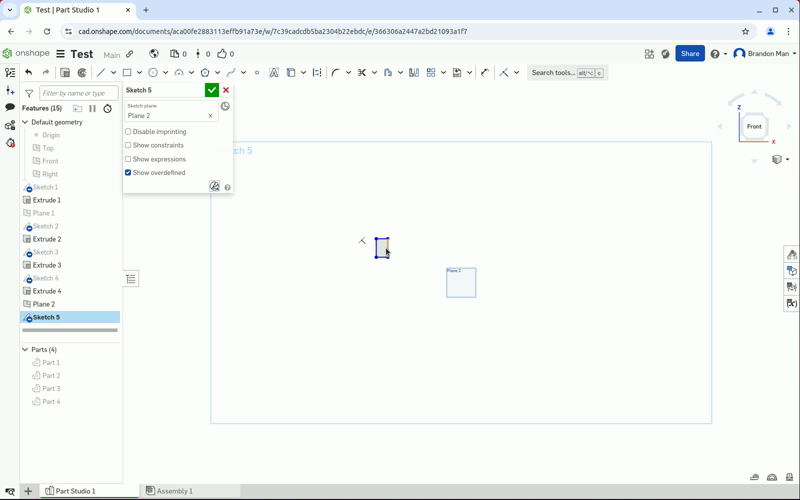
scroll(6)
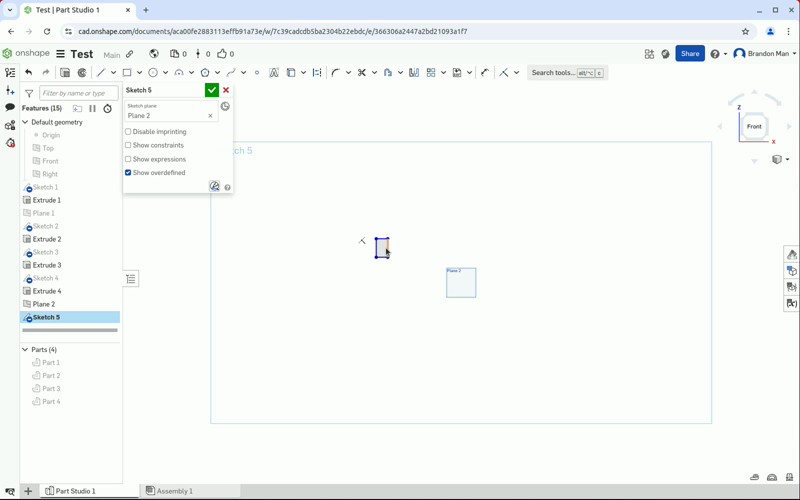
scroll(6)
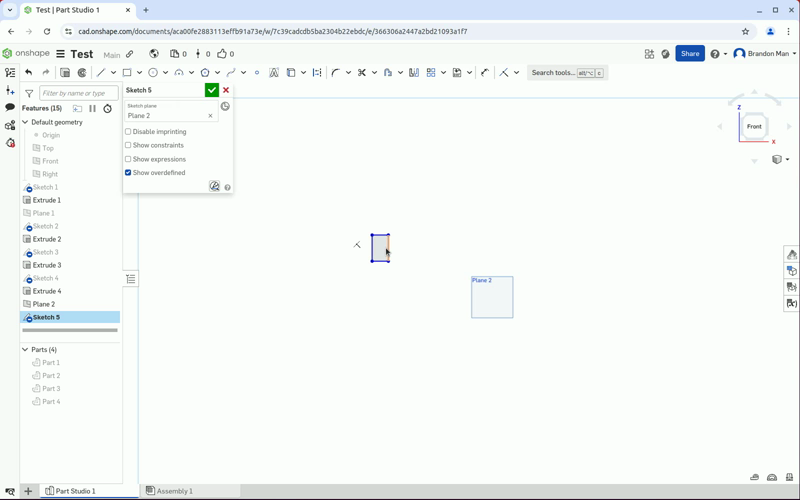
scroll(6)
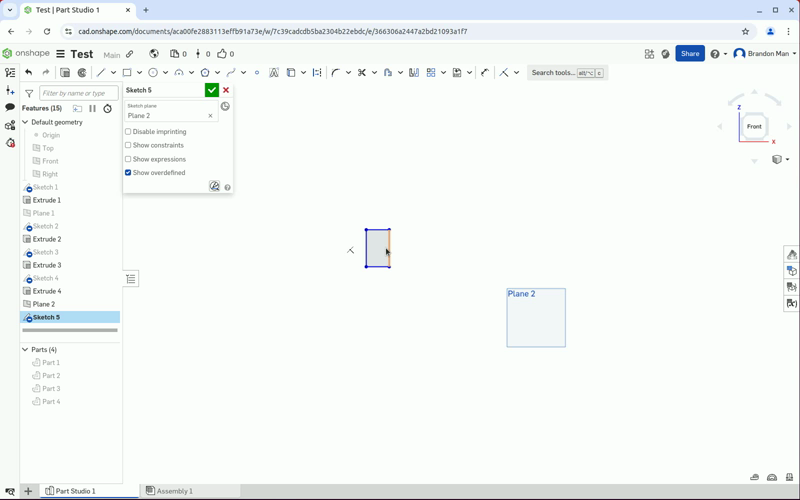
scroll(6)
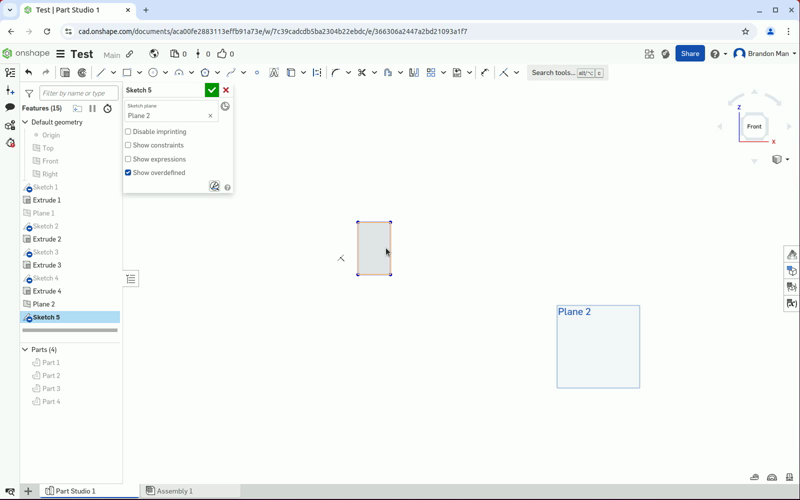
scroll(6)
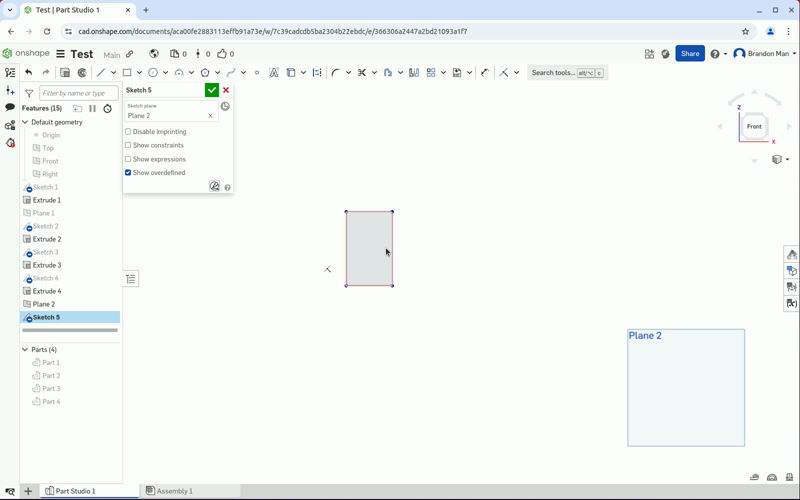
scroll(6)
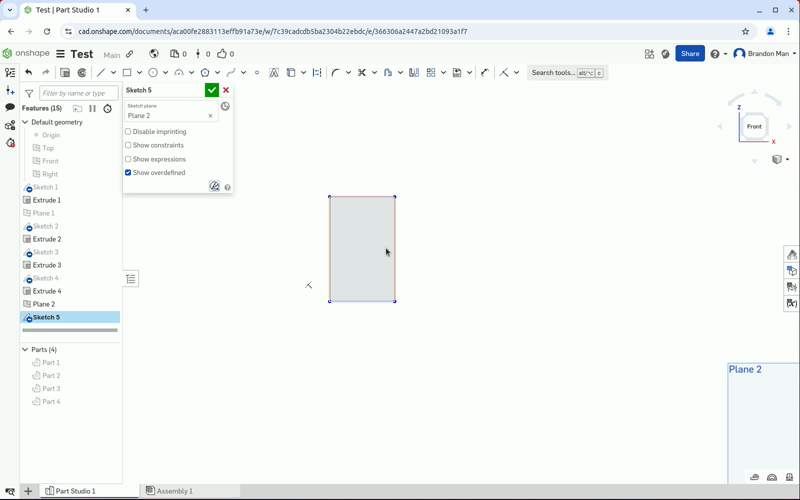
scroll(6)
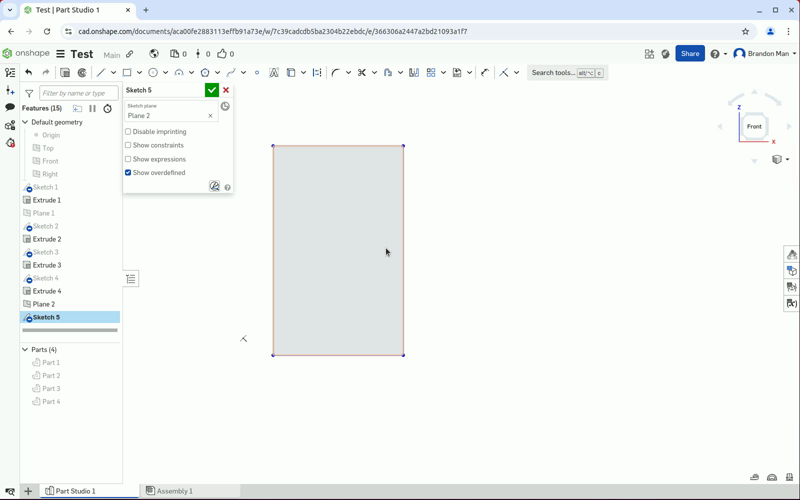
click(386, 247)
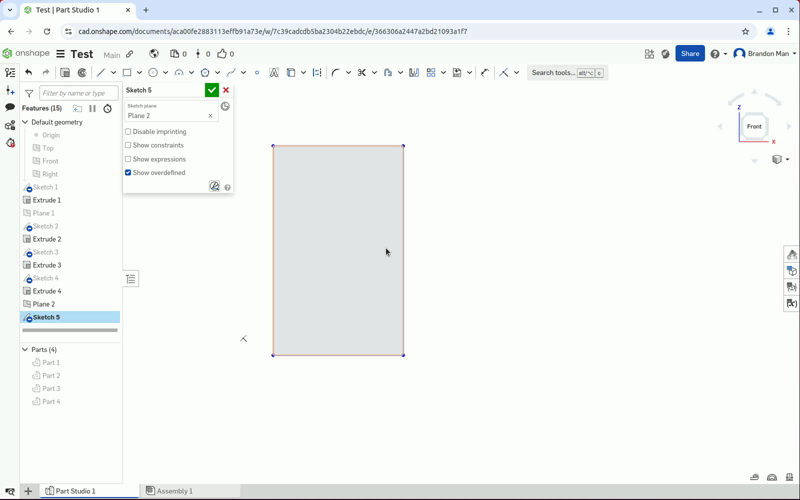
scroll(-6)
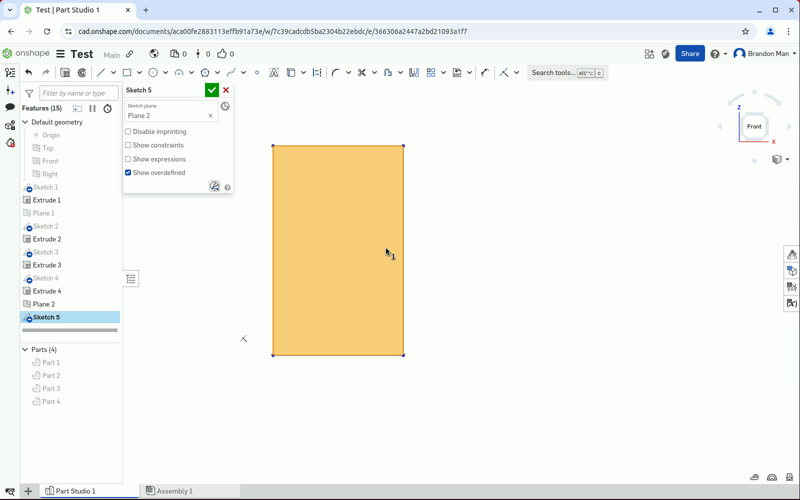
scroll(-6)
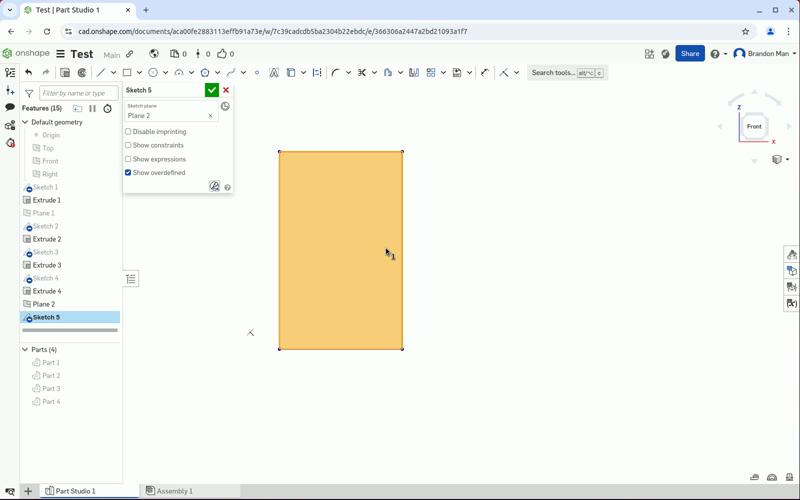
scroll(-6)
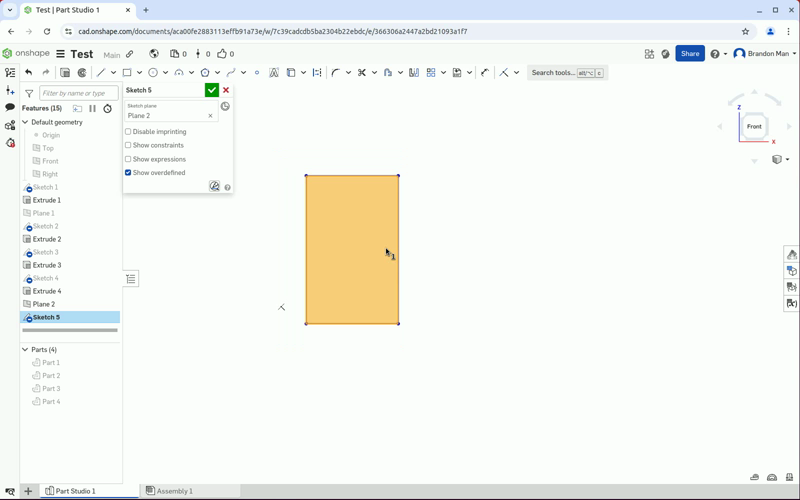
scroll(-6)
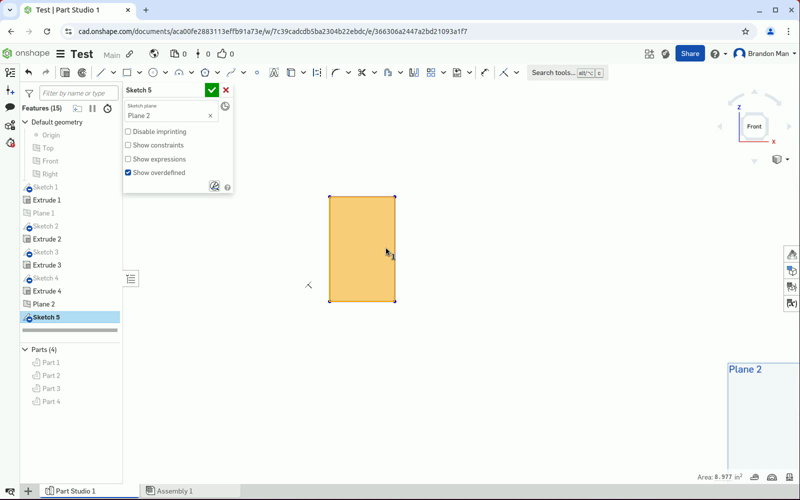
scroll(-6)
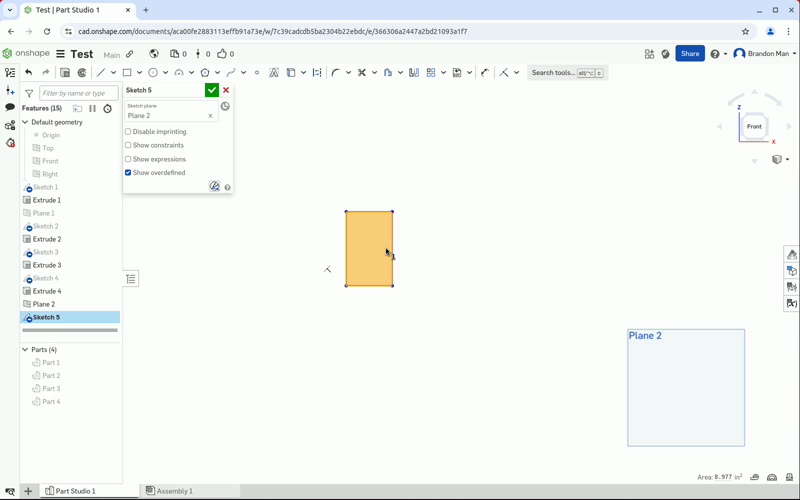
scroll(-6)
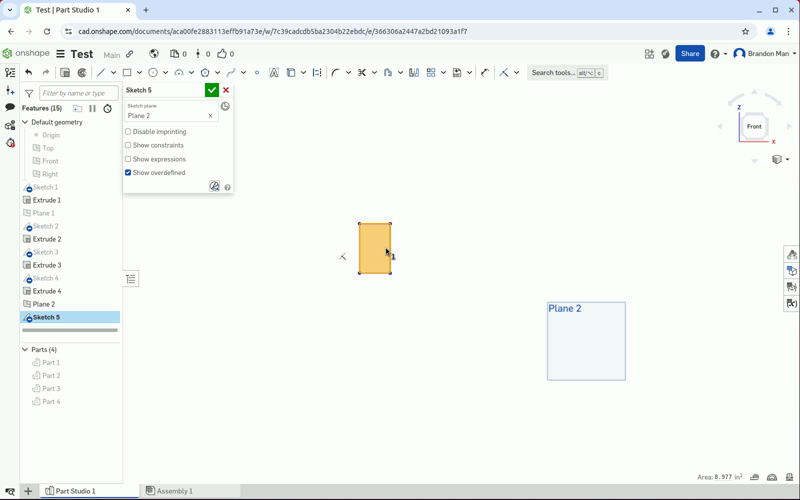
scroll(-6)
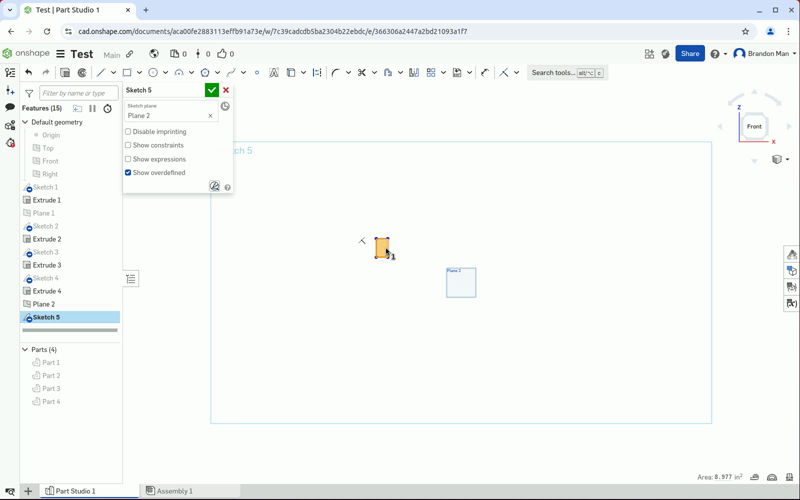
mouse_move(73, 352)
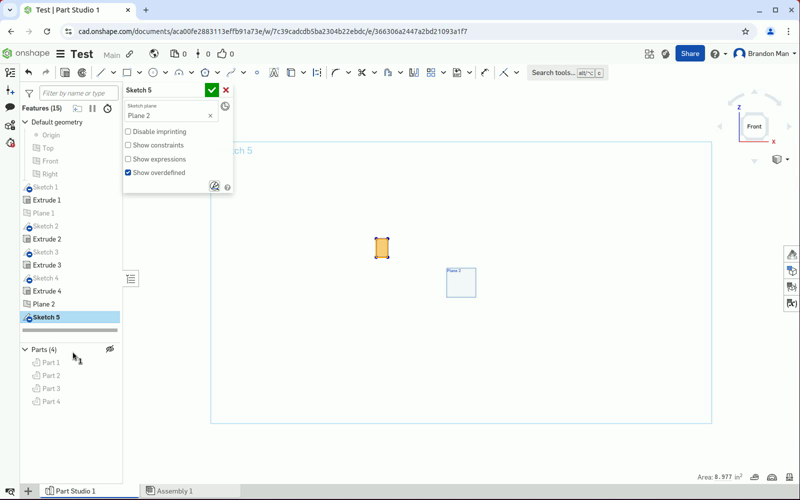
key(shift+y)
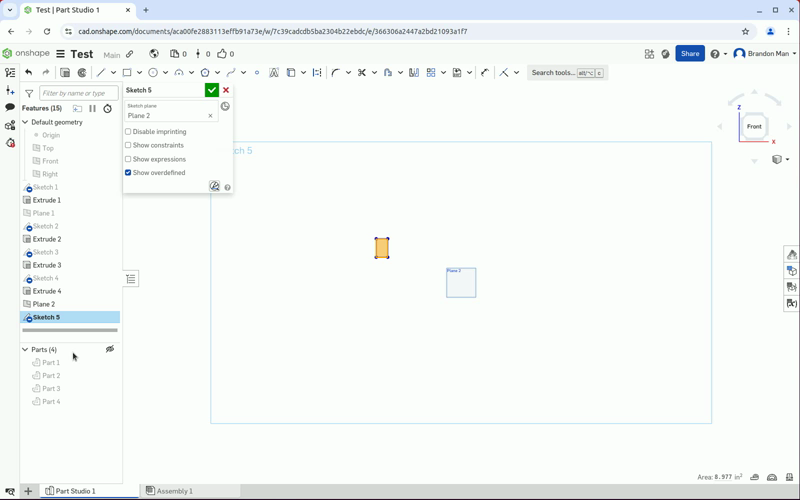
key(shift+e)
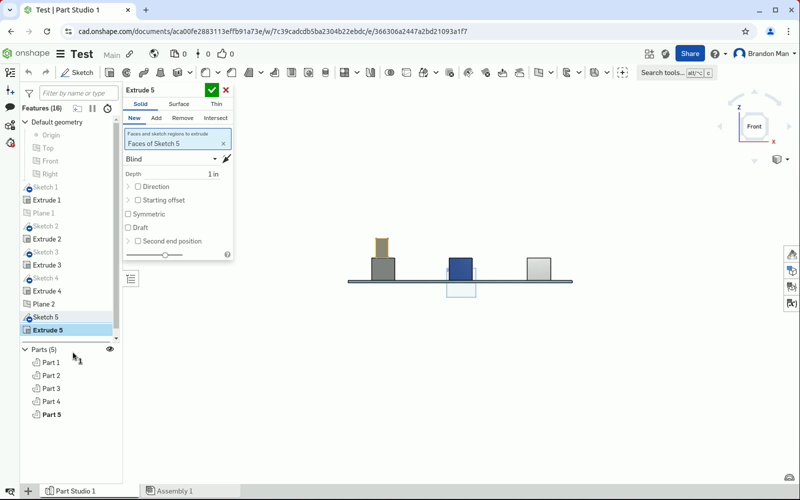
mouse_move(143, 106)
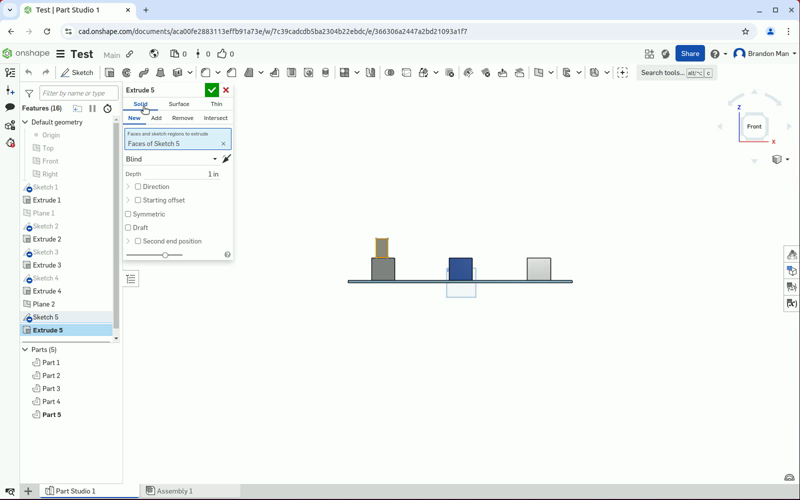
click(143, 106)
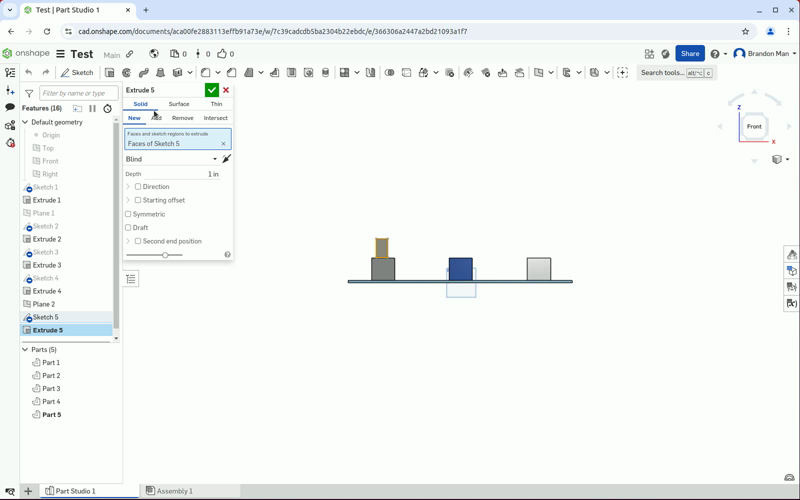
mouse_move(186, 120)
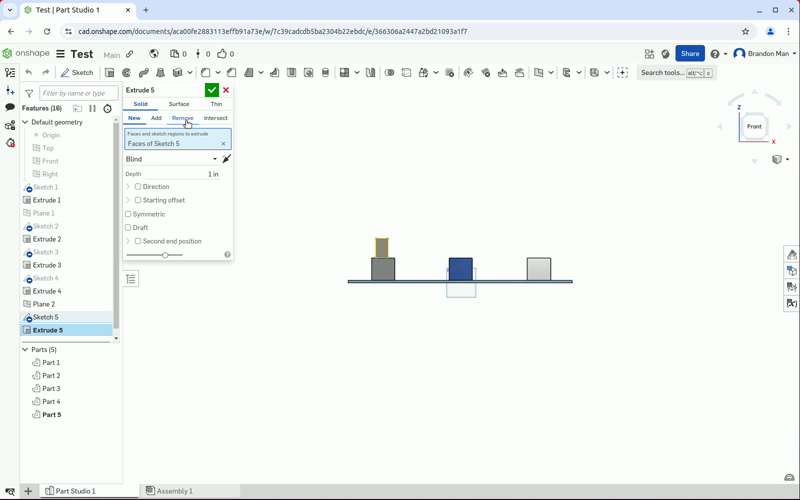
click(186, 120)
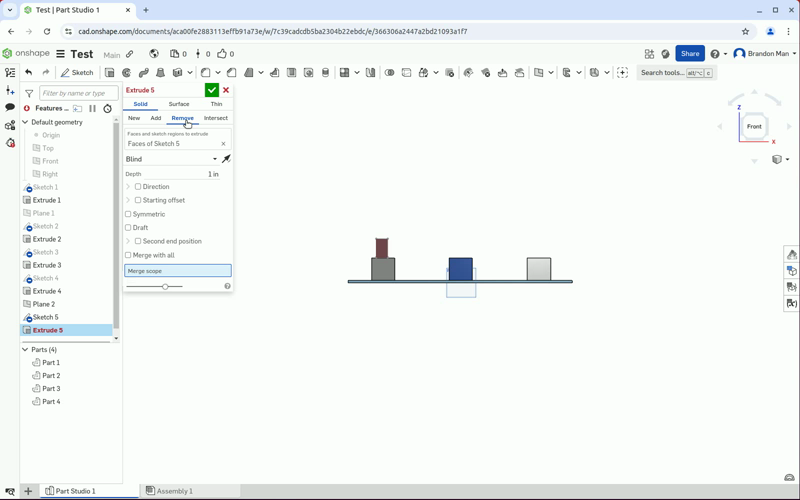
key(tab, 4)
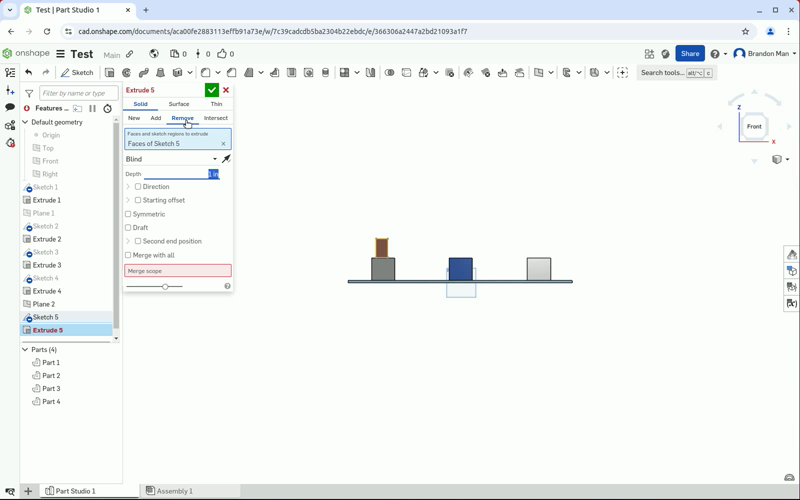
text(6.981)
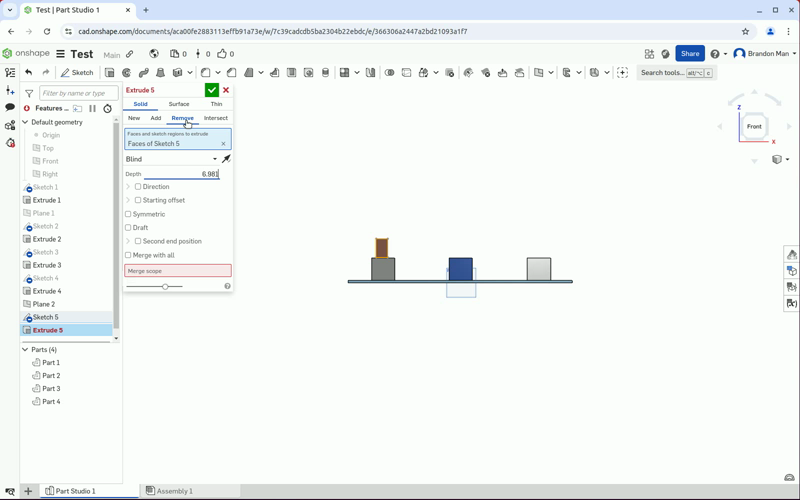
key(tab, 6)
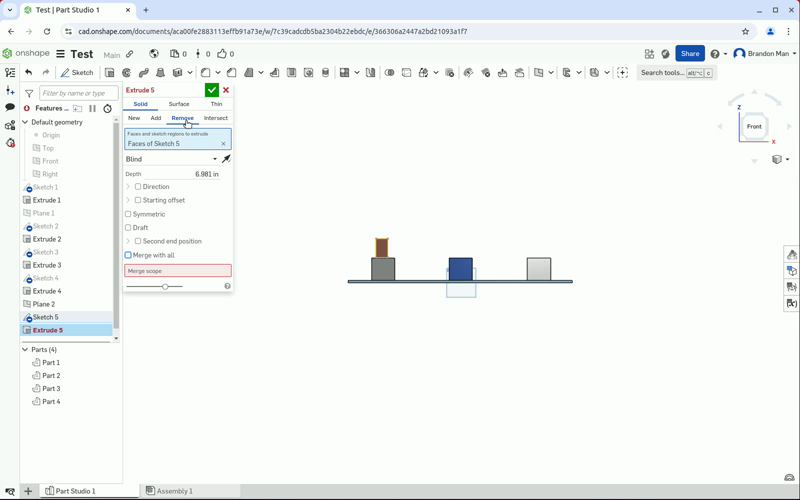
key(space)
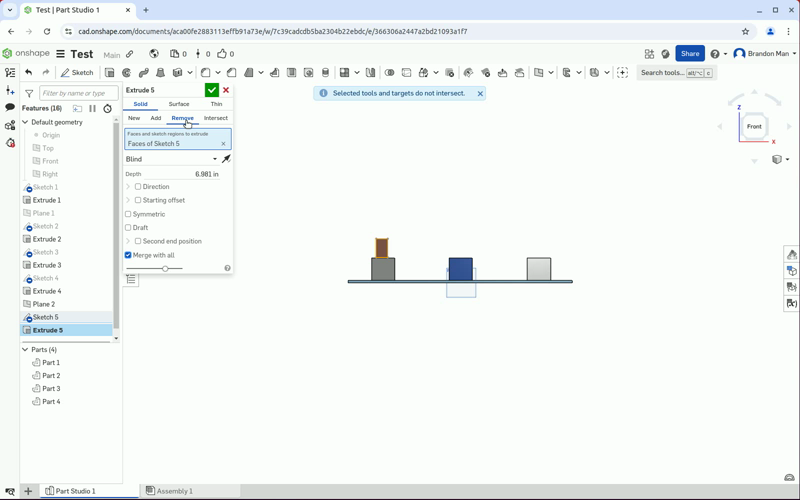
key(enter)
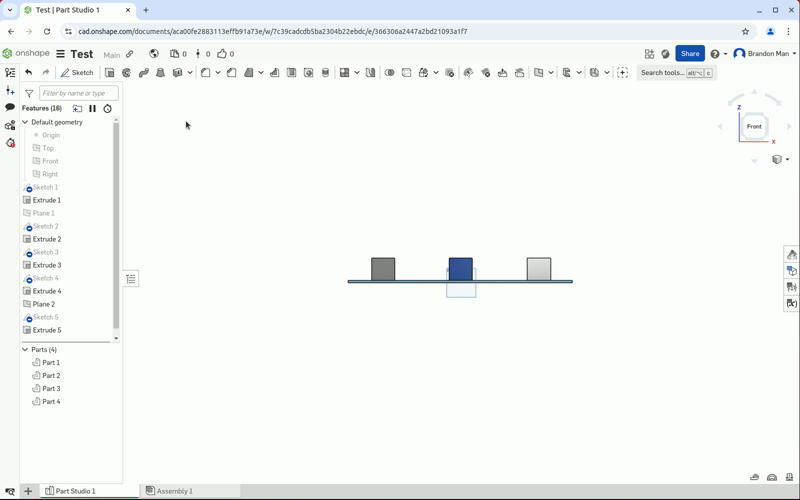
key(shift+h)
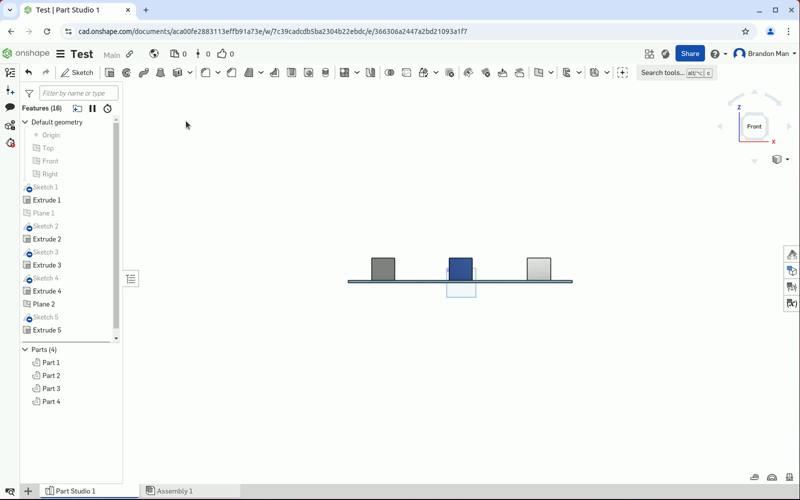
key(shift+h)
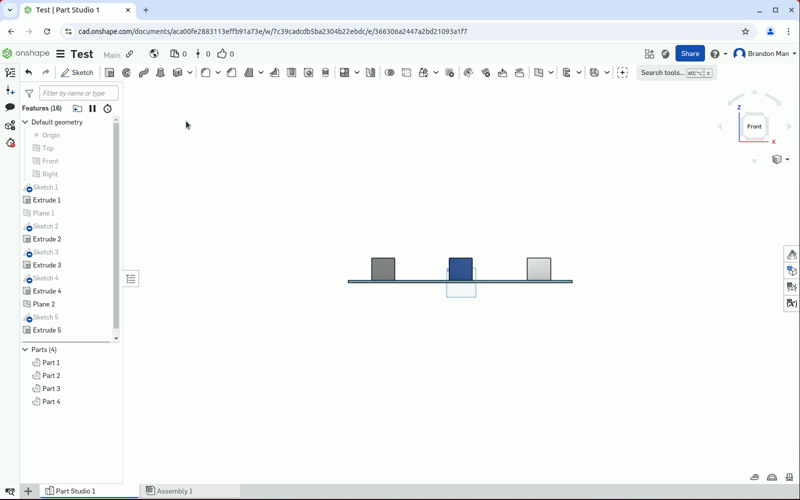
mouse_move(69, 189)
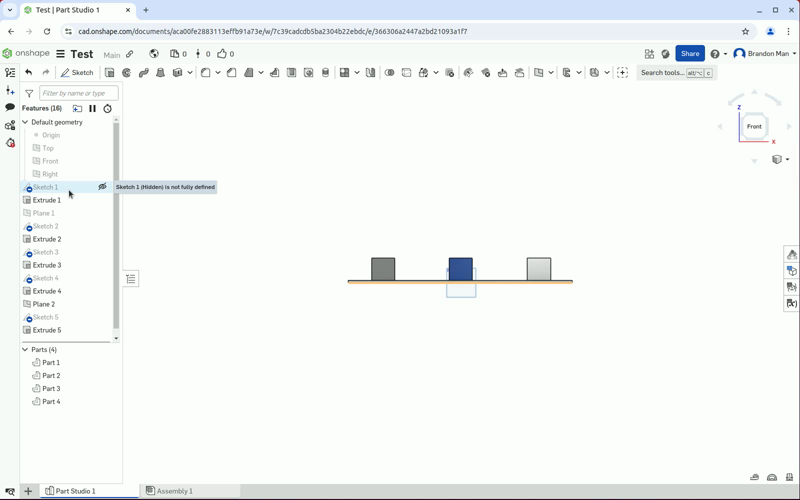
click(69, 189)
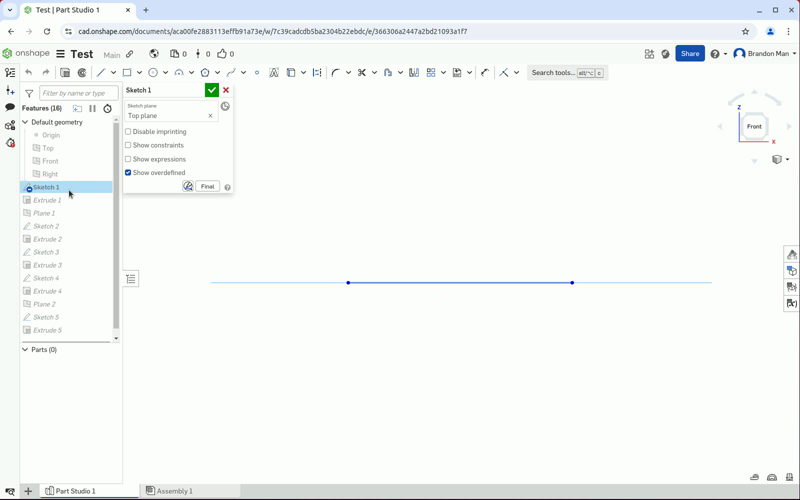
mouse_move(229, 92)
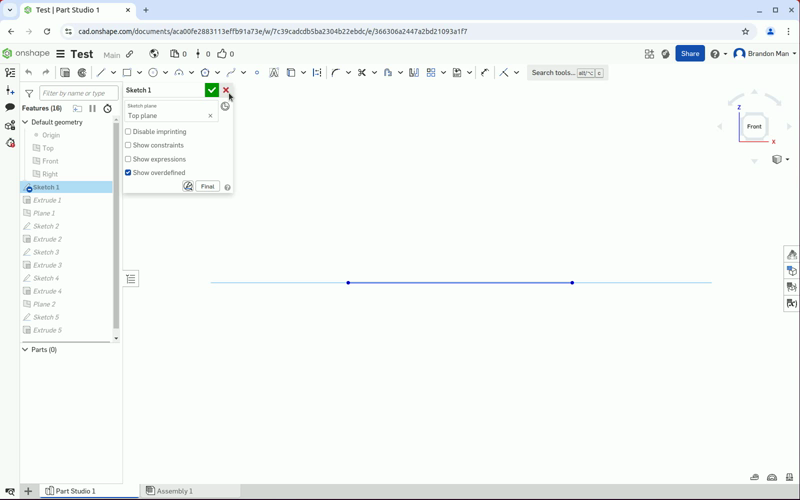
click(229, 92)
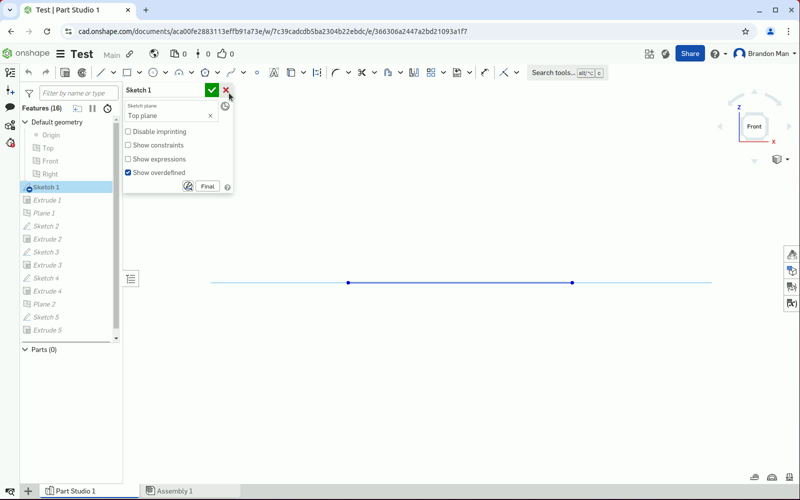
key(shift+s)
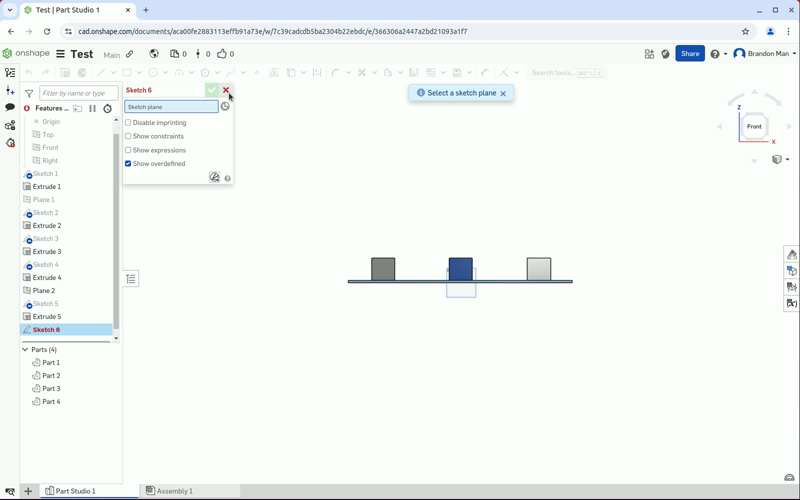
mouse_move(69, 293)
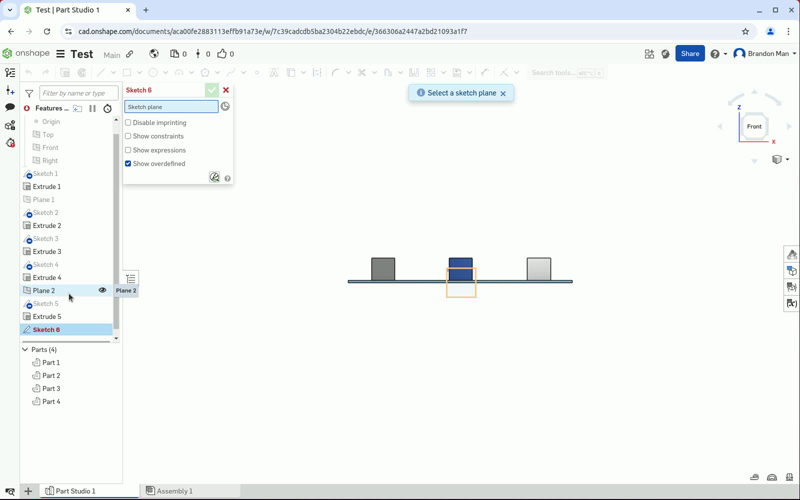
click(69, 293)
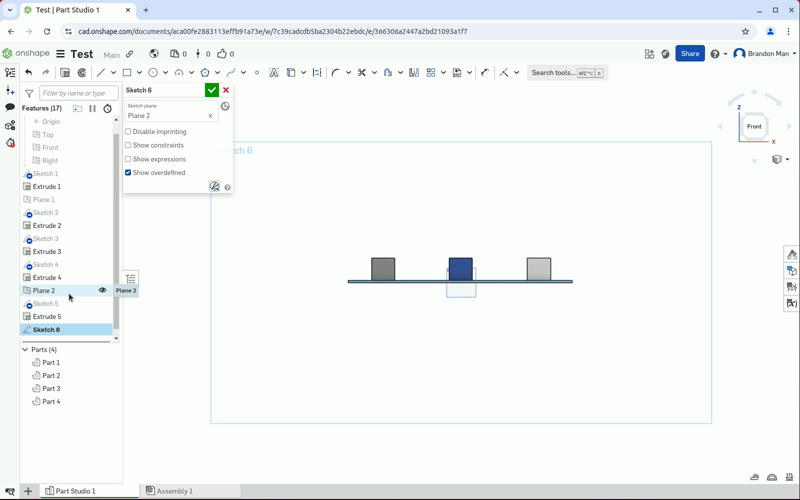
mouse_move(73, 352)
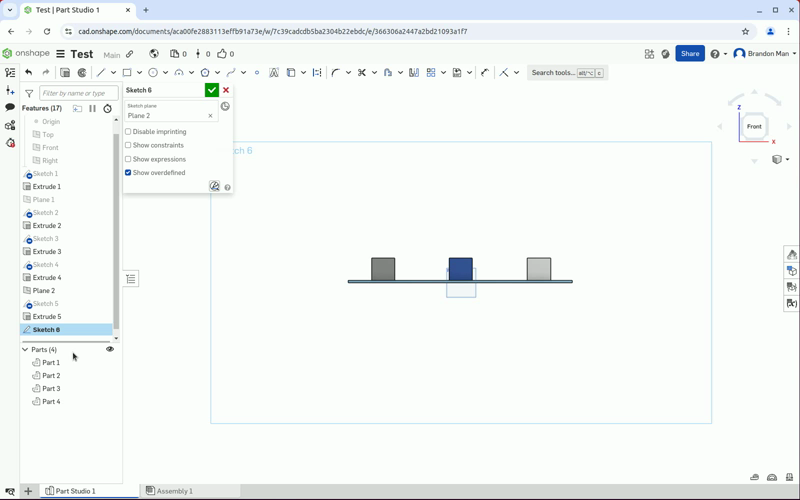
key(y)
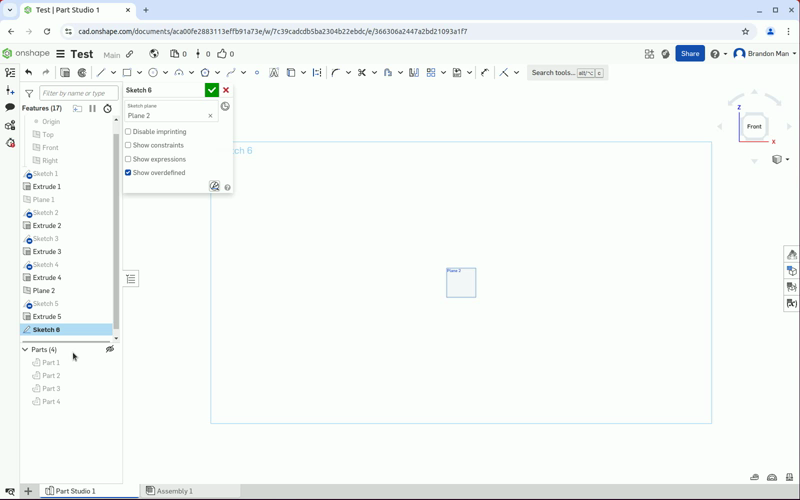
key(l)
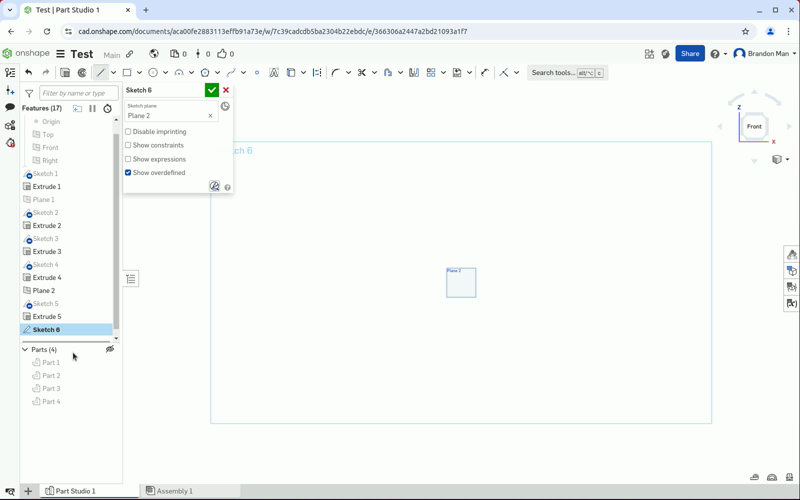
key_down(shift)
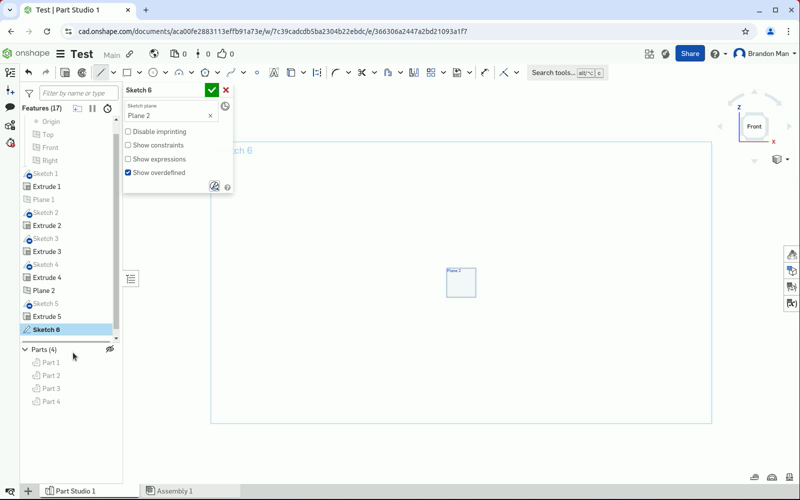
mouse_move(376, 275)
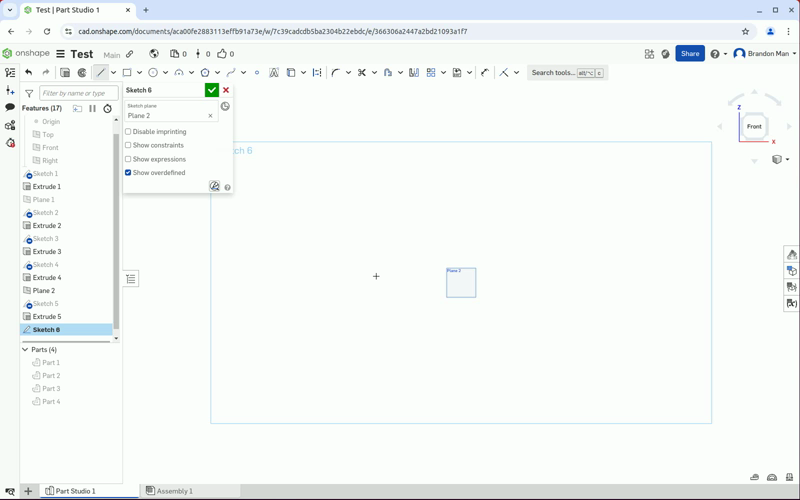
click(376, 275)
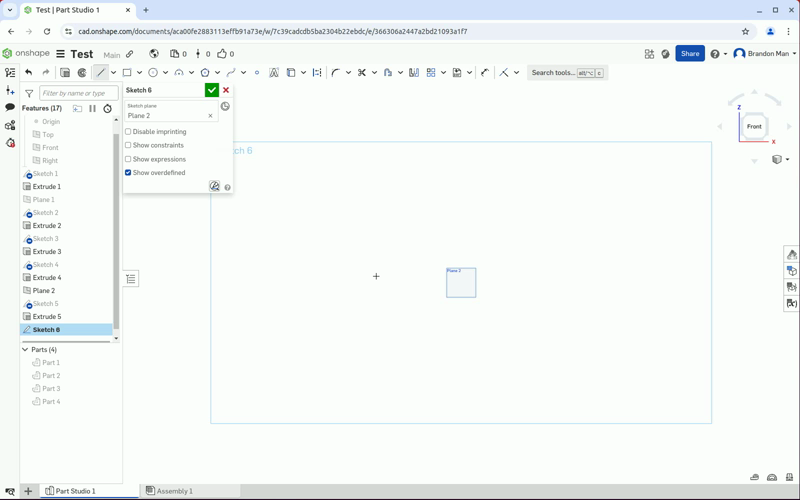
key_up(shift)
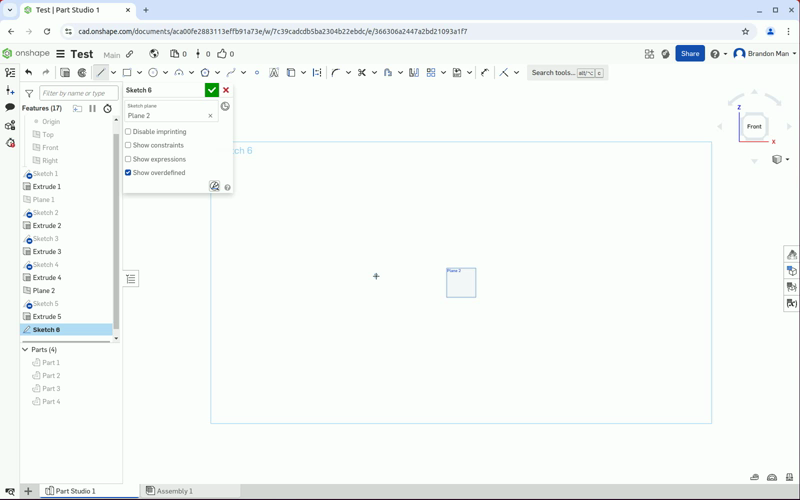
key_down(shift)
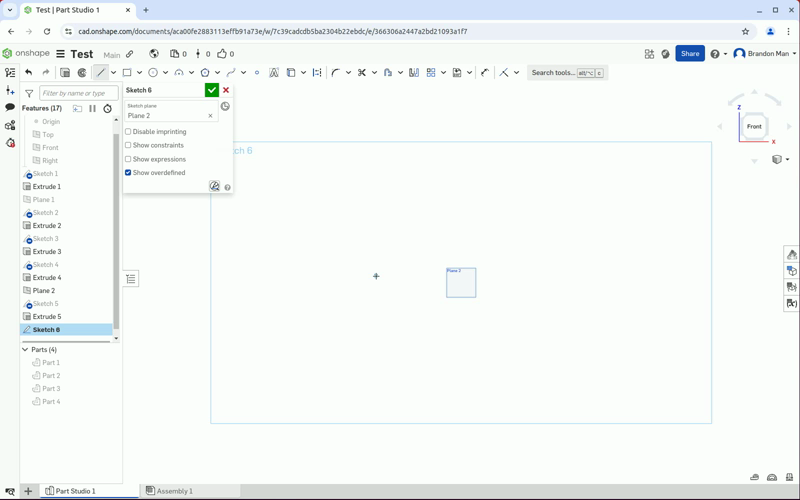
mouse_move(406, 275)
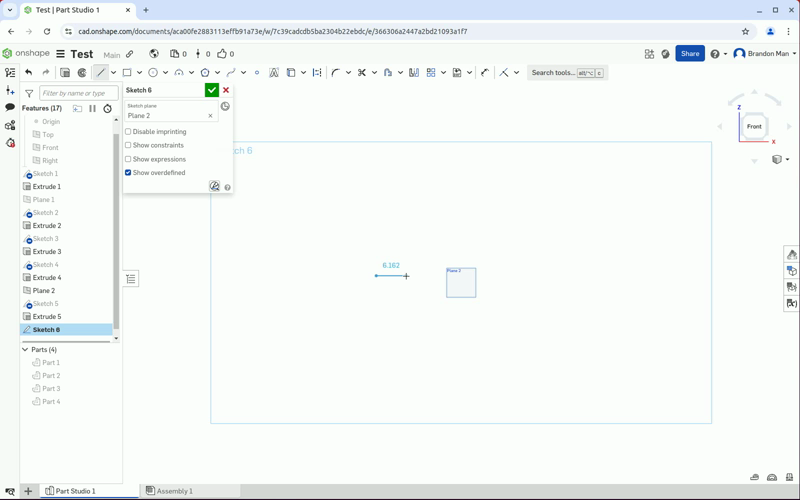
mouse_move(387, 275)
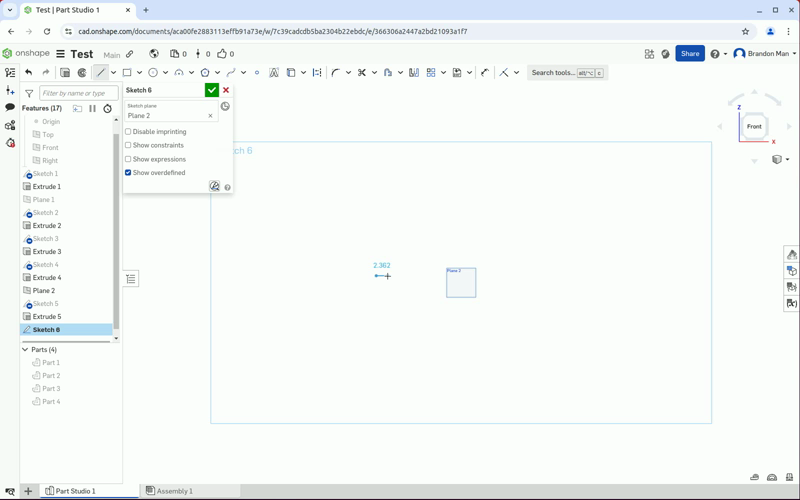
click(387, 275)
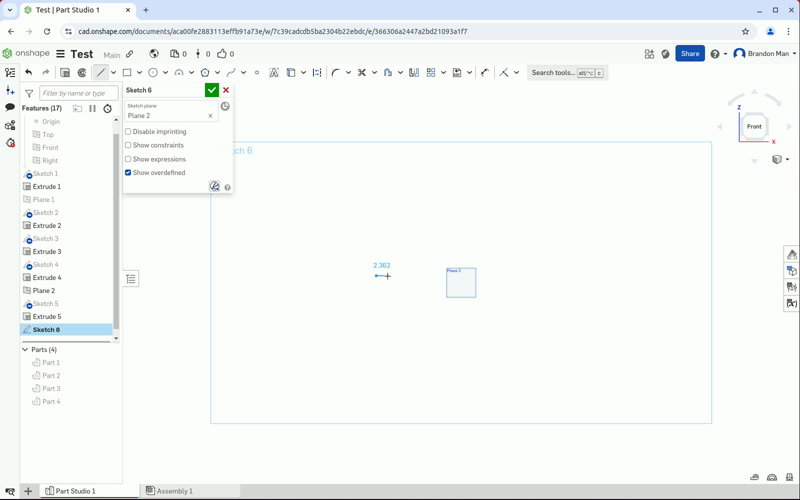
key_up(shift)
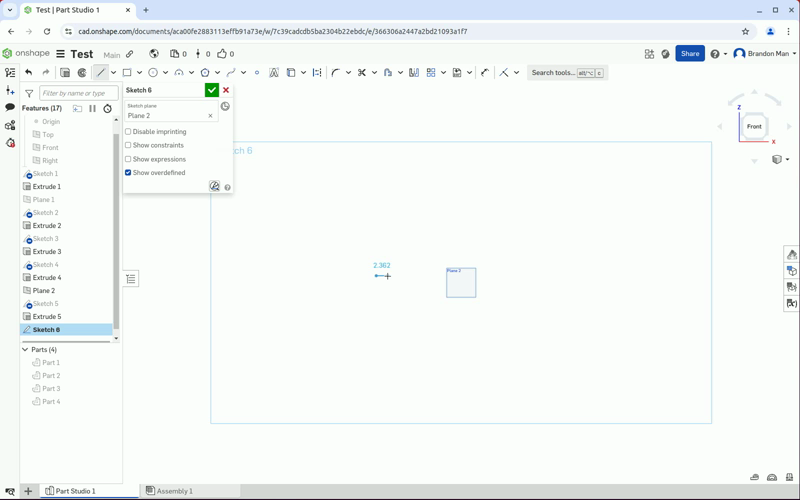
key_down(shift)
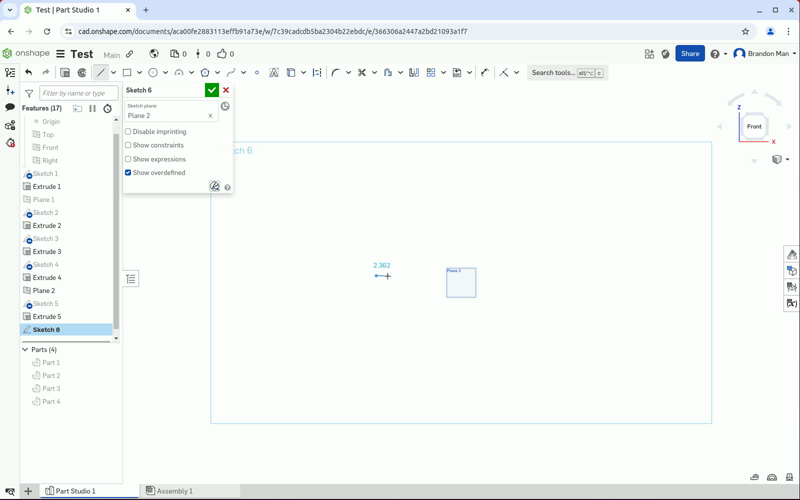
mouse_move(417, 275)
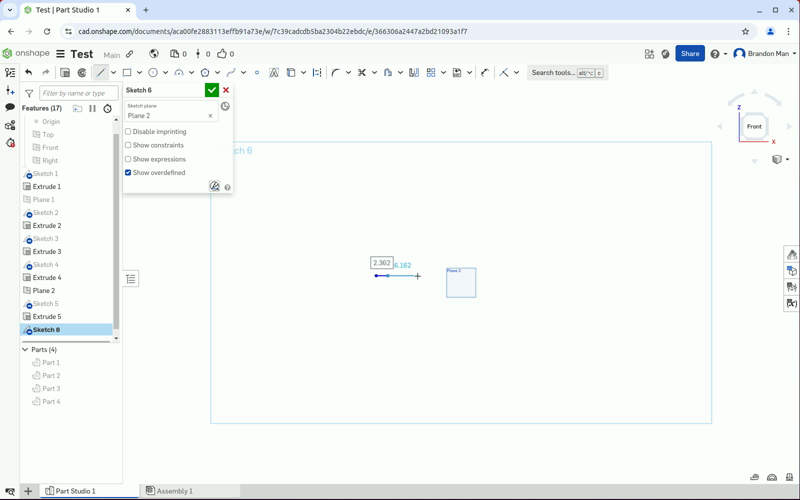
mouse_move(387, 257)
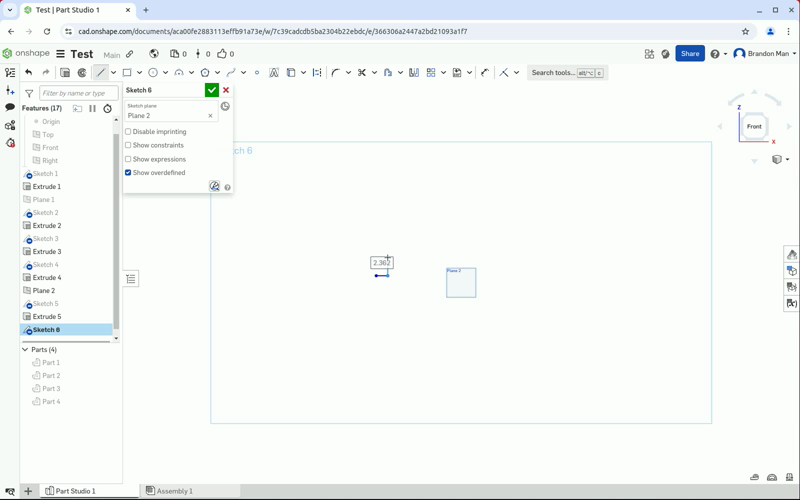
click(387, 257)
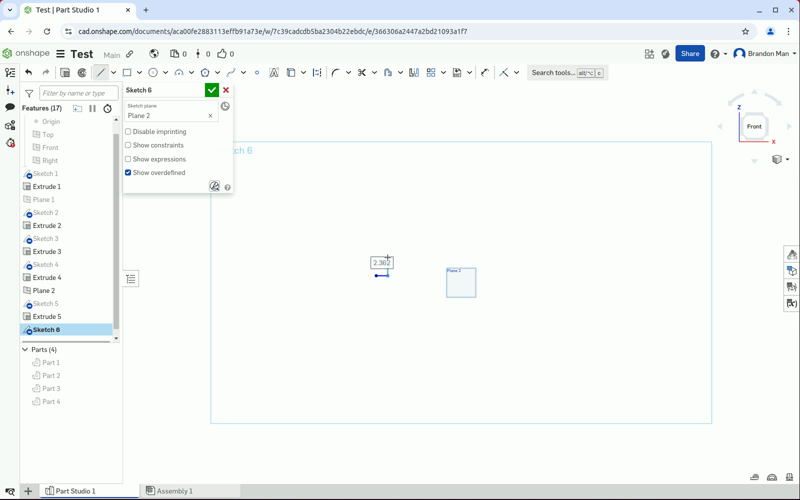
key_up(shift)
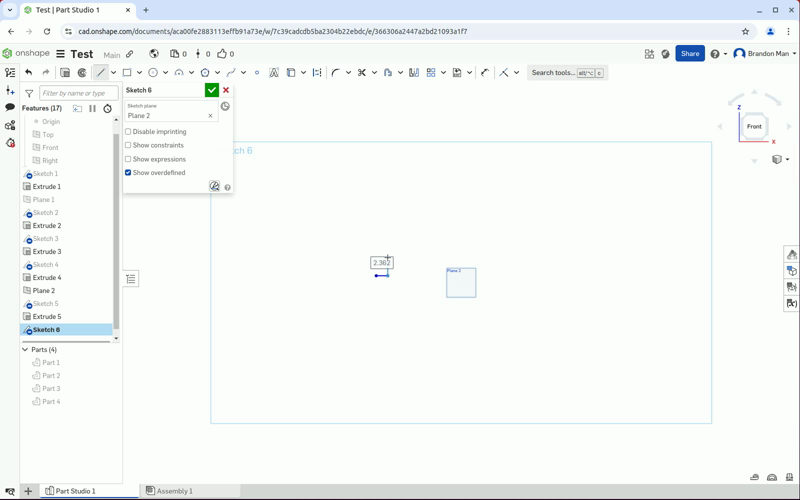
key_down(shift)
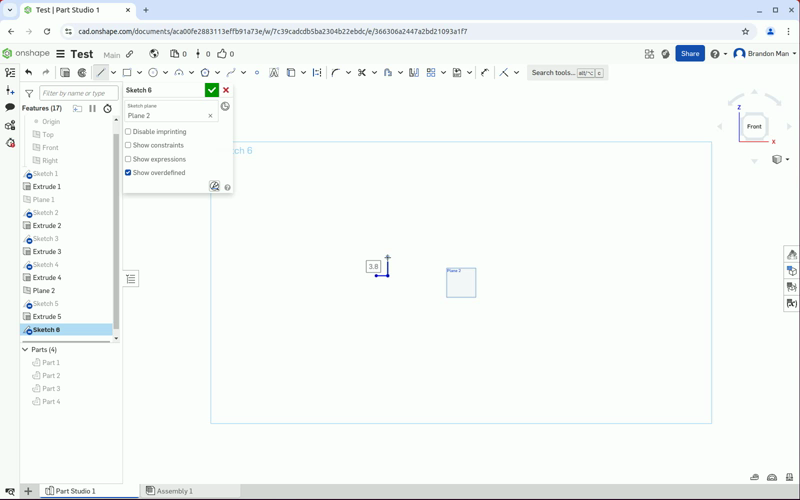
mouse_move(417, 257)
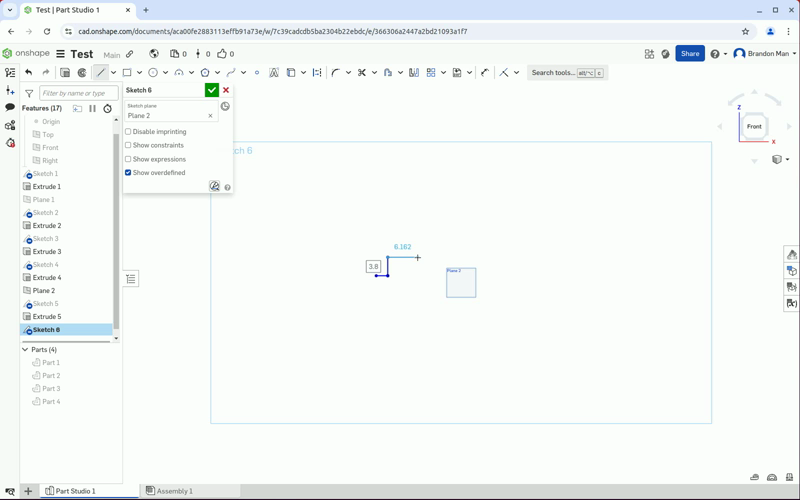
mouse_move(376, 257)
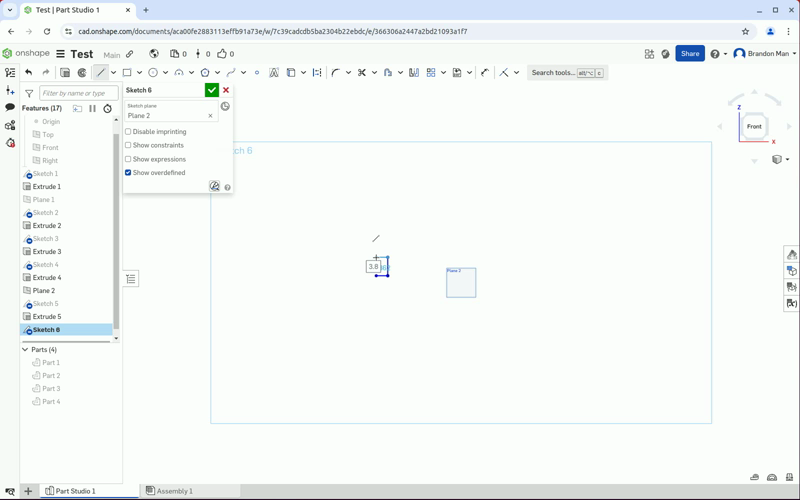
click(376, 257)
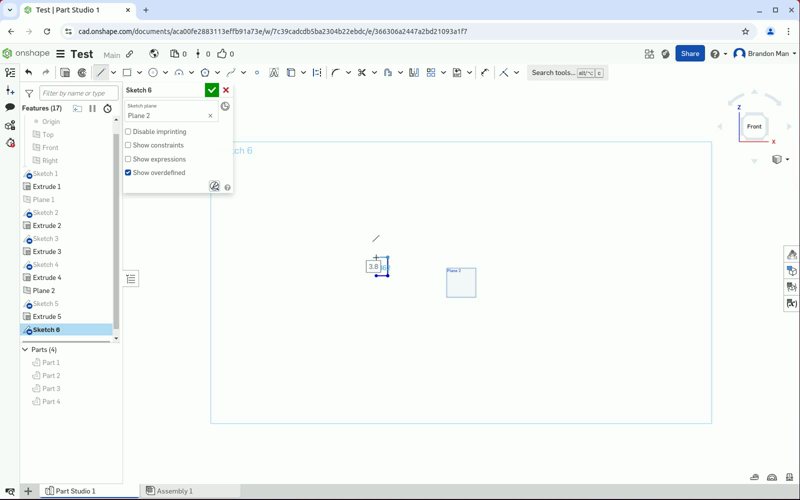
key_up(shift)
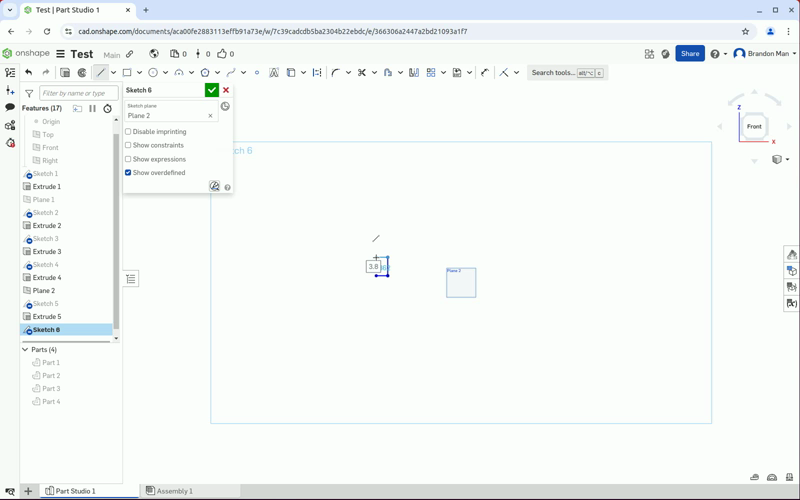
mouse_move(406, 257)
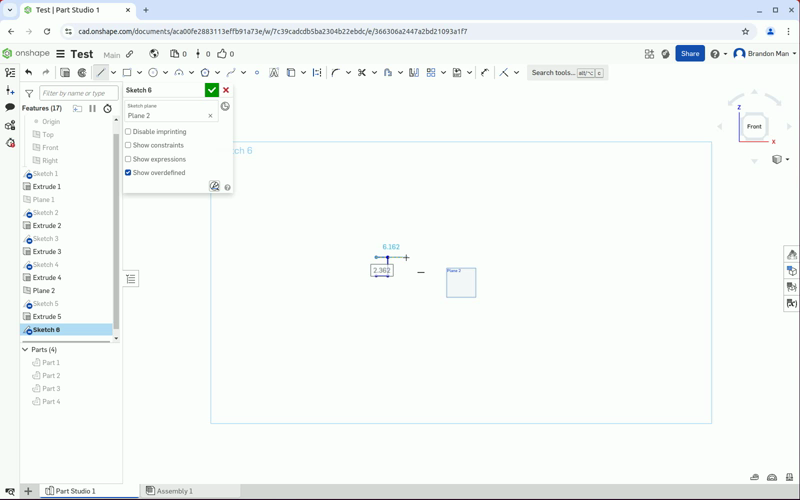
key_down(shift)
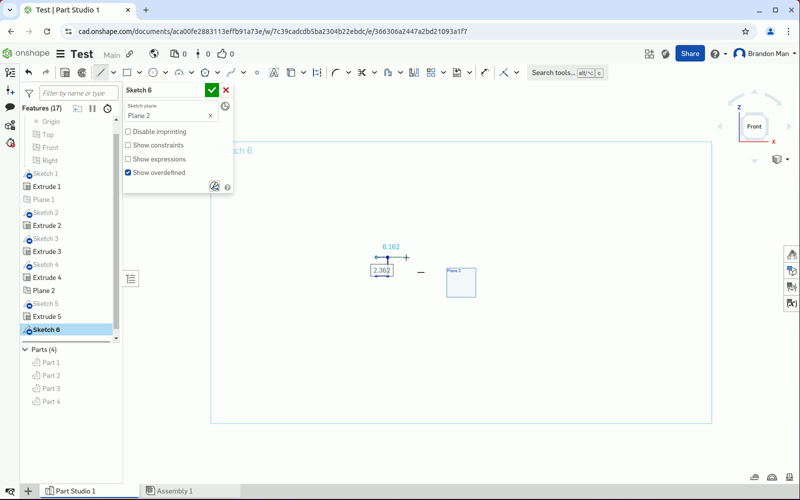
mouse_move(376, 275)
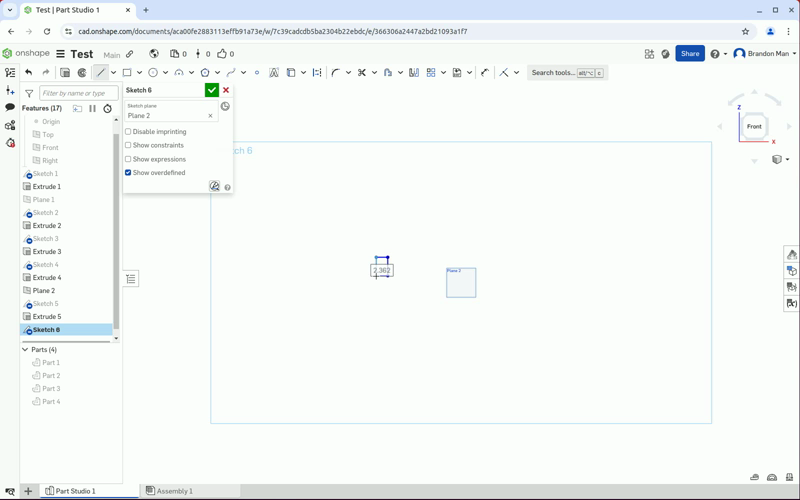
key_up(shift)
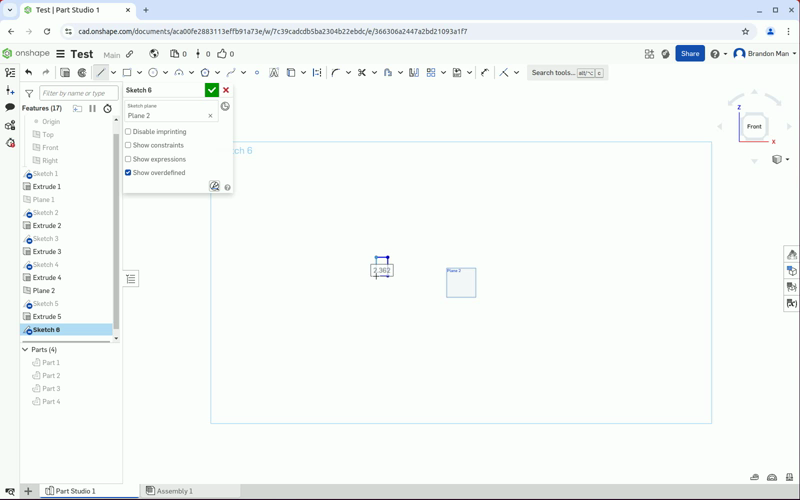
click(376, 275)
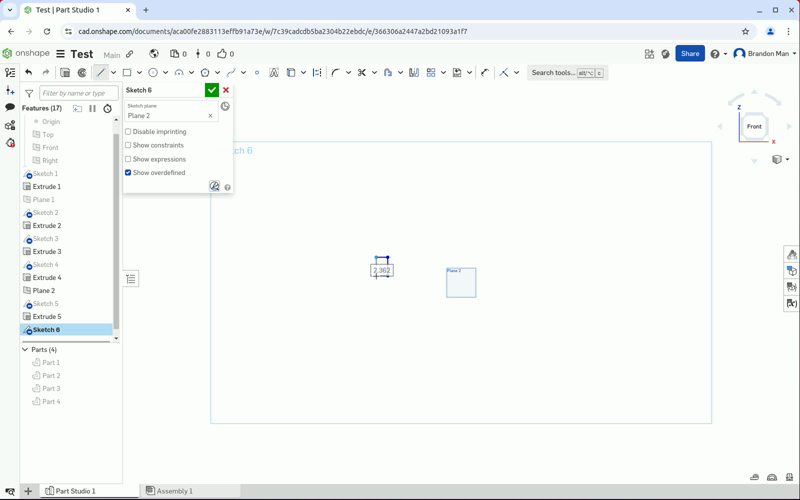
key(esc)
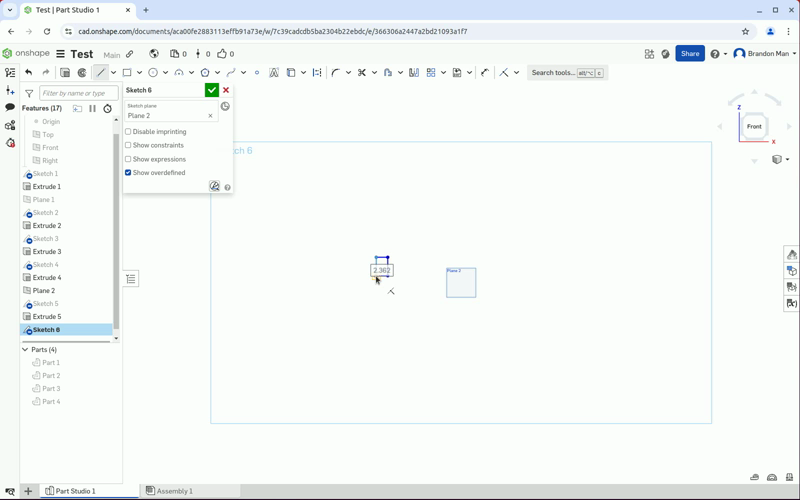
mouse_move(379, 258)
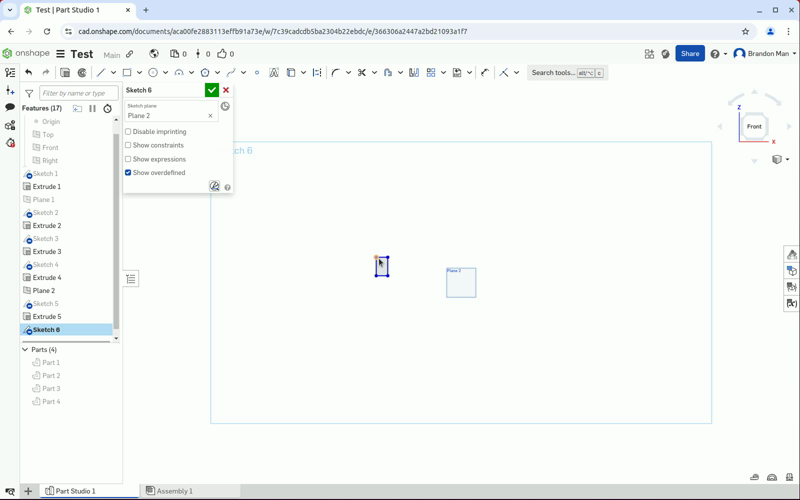
scroll(6)
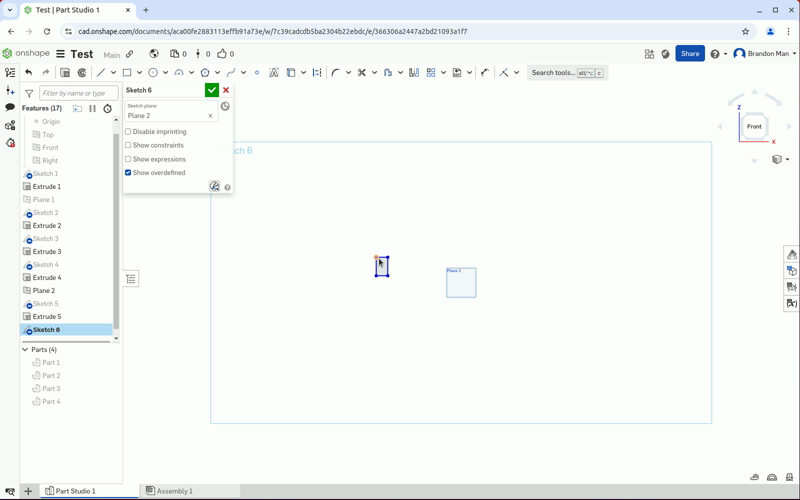
scroll(6)
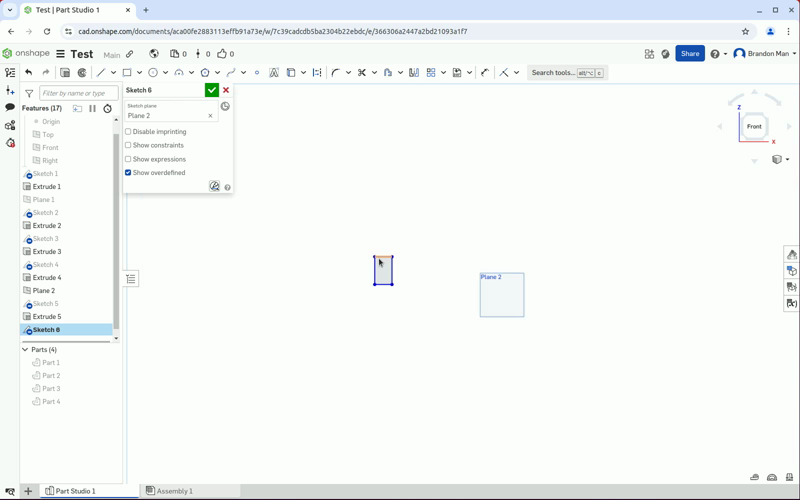
scroll(6)
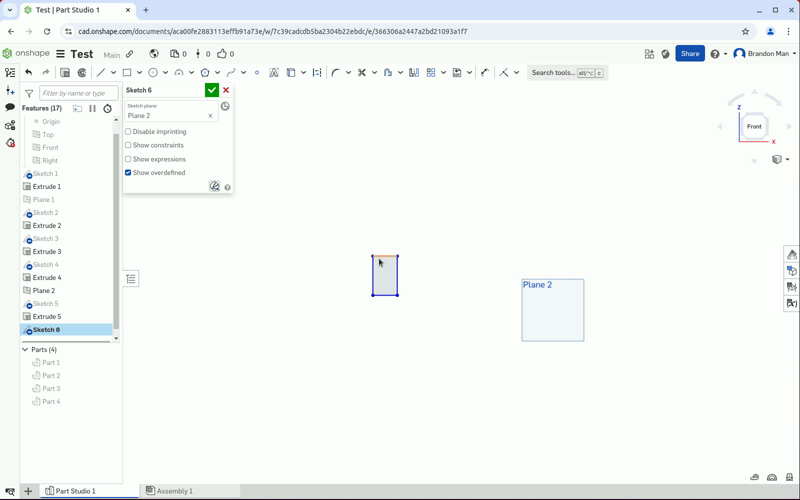
scroll(6)
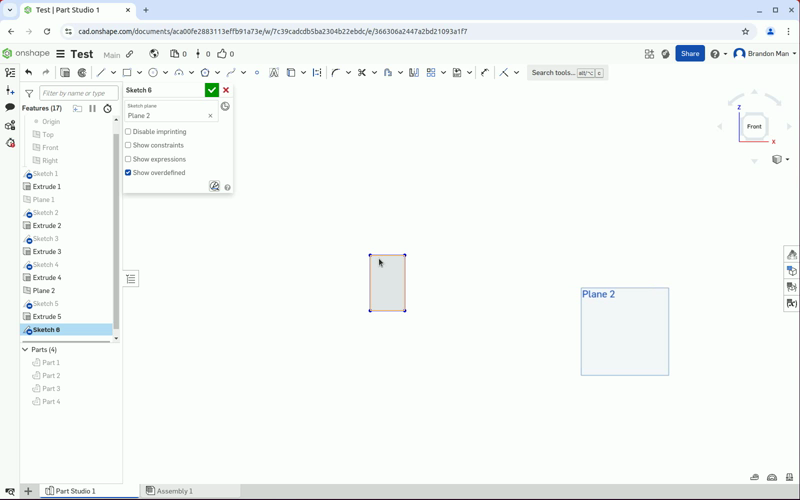
scroll(6)
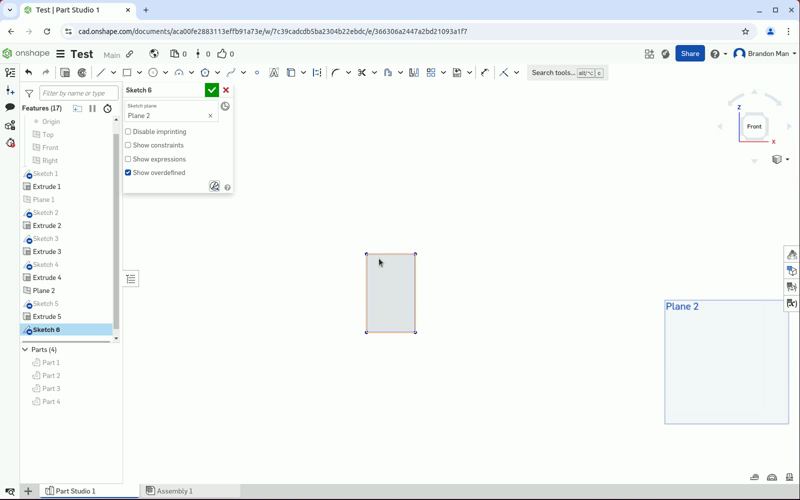
scroll(6)
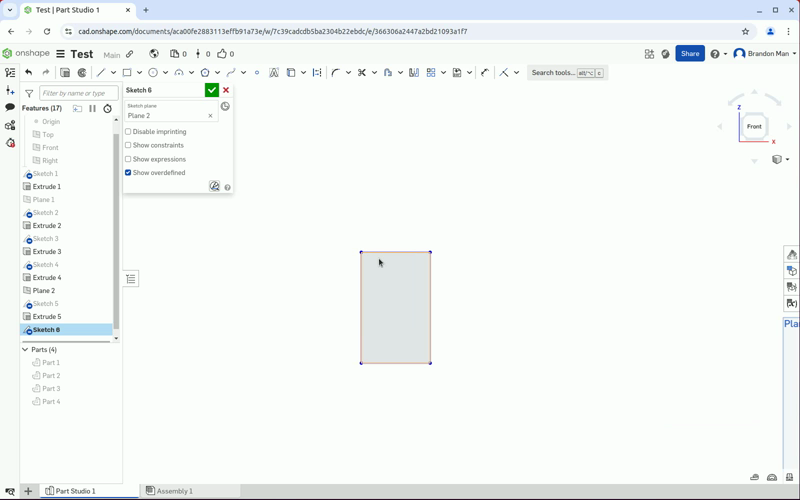
scroll(6)
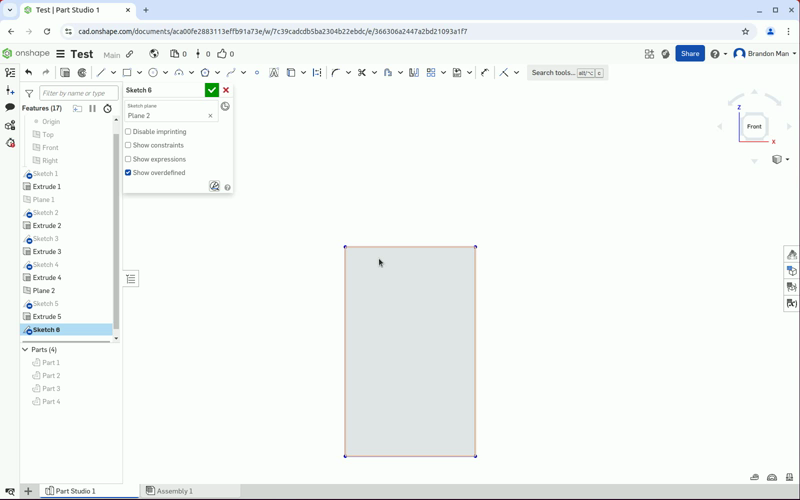
click(379, 258)
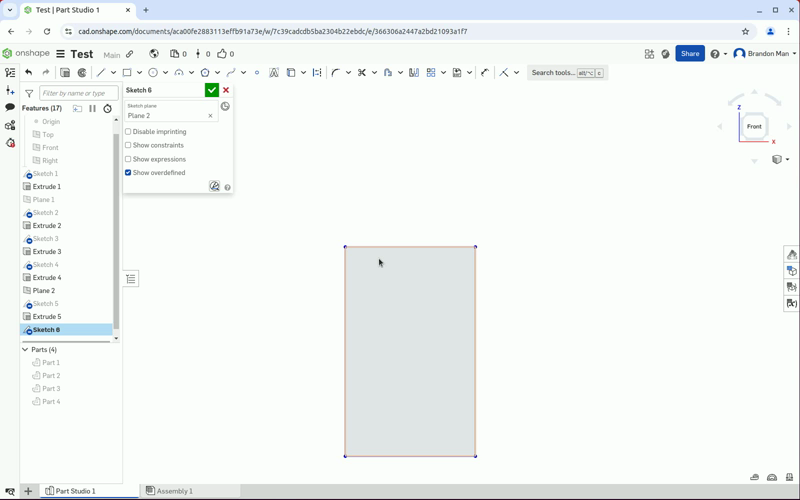
scroll(-6)
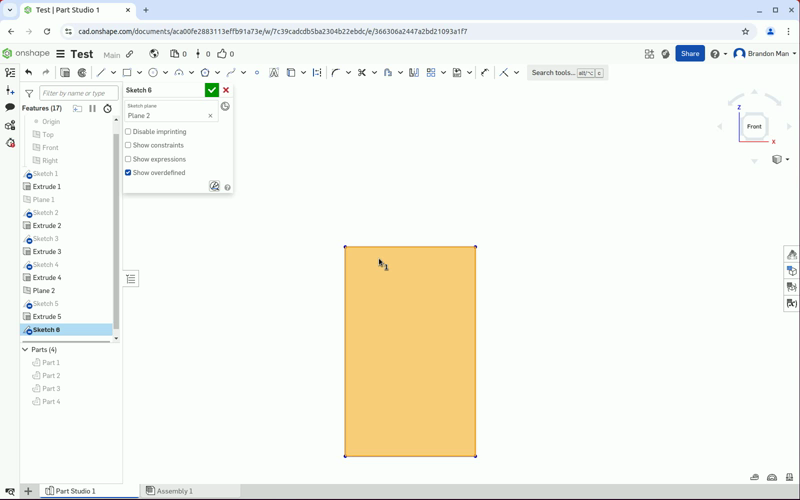
scroll(-6)
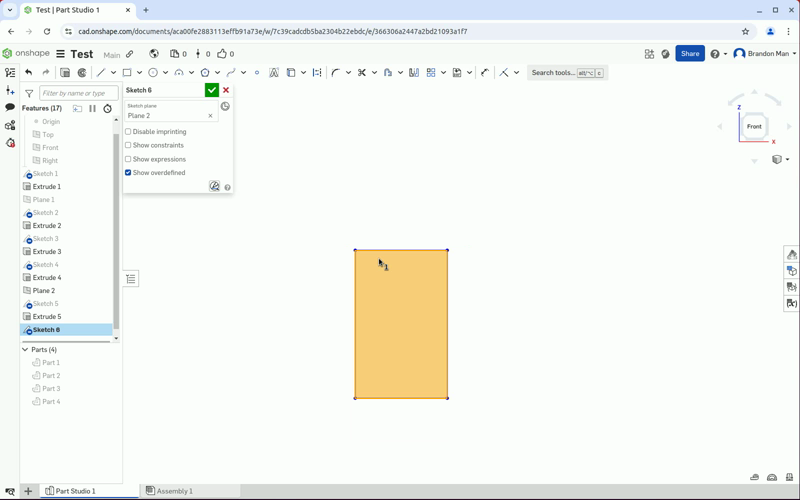
scroll(-6)
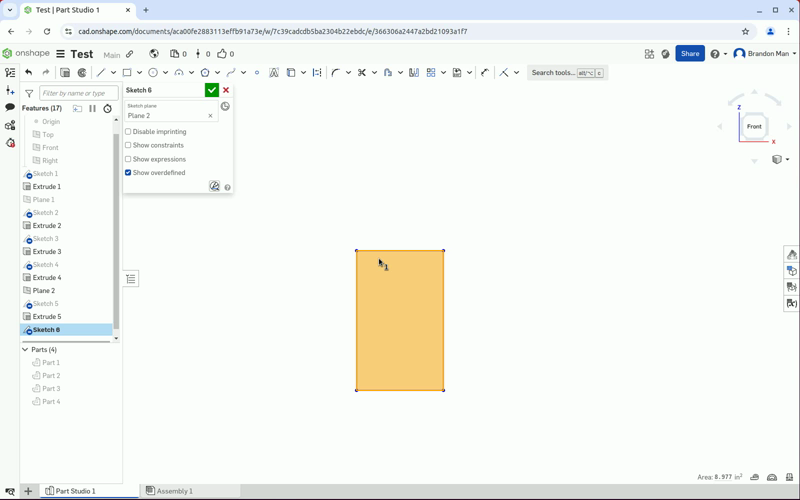
scroll(-6)
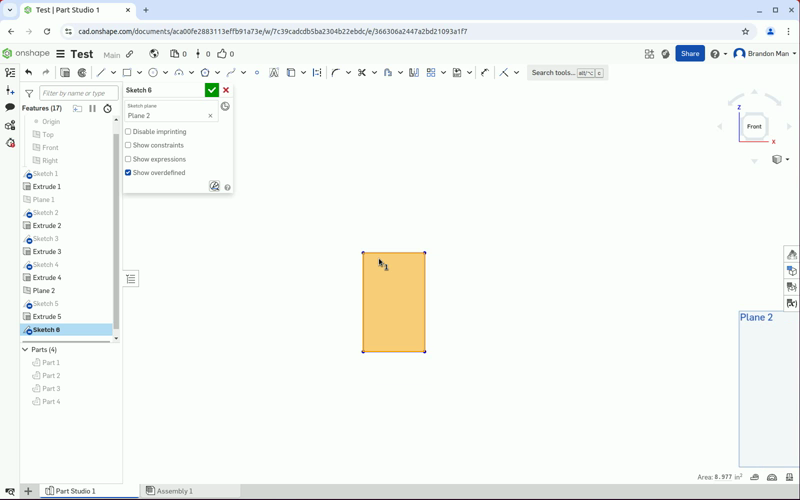
scroll(-6)
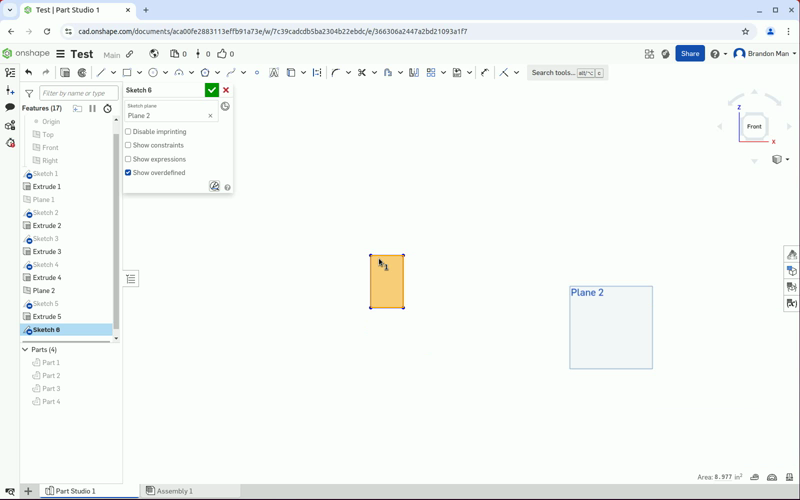
scroll(-6)
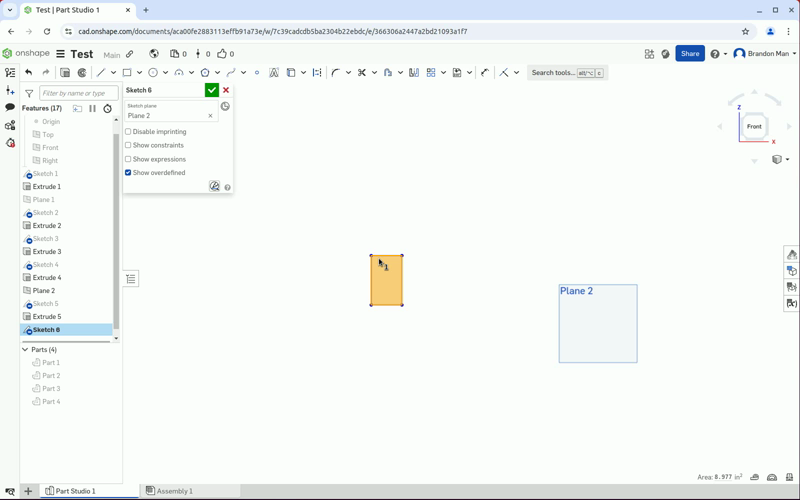
scroll(-6)
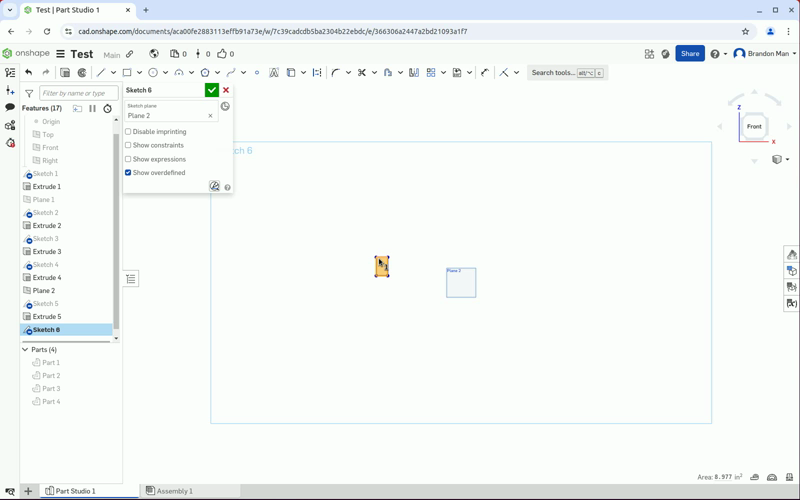
mouse_move(73, 352)
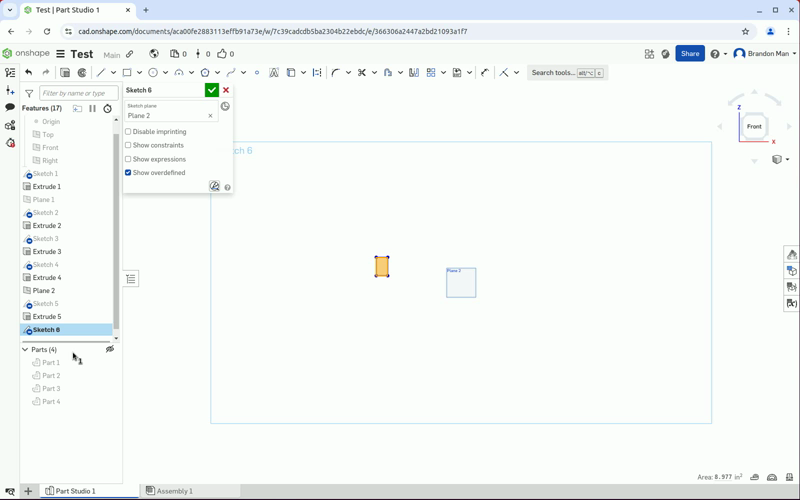
key(shift+y)
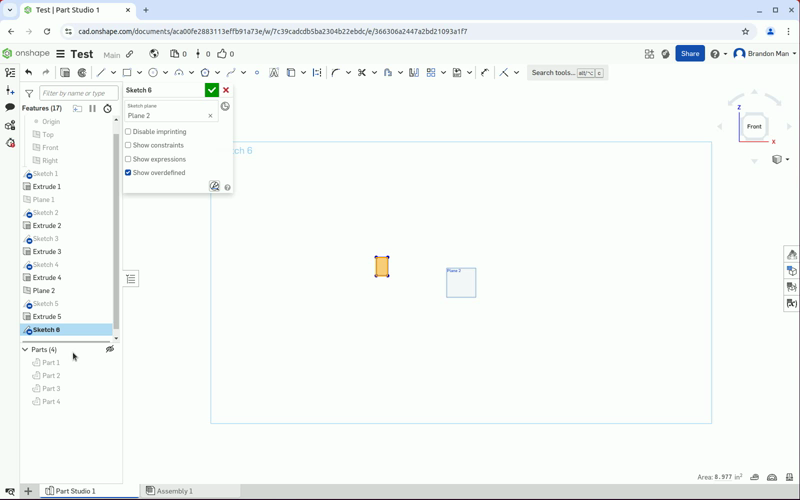
key(shift+e)
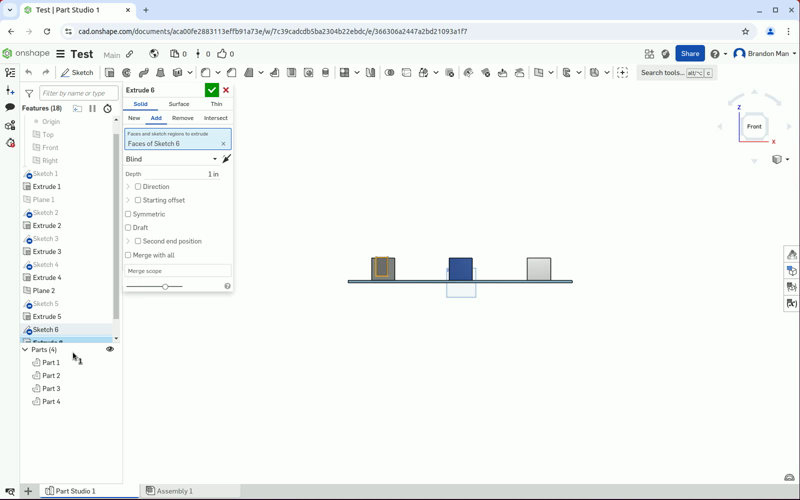
mouse_move(143, 106)
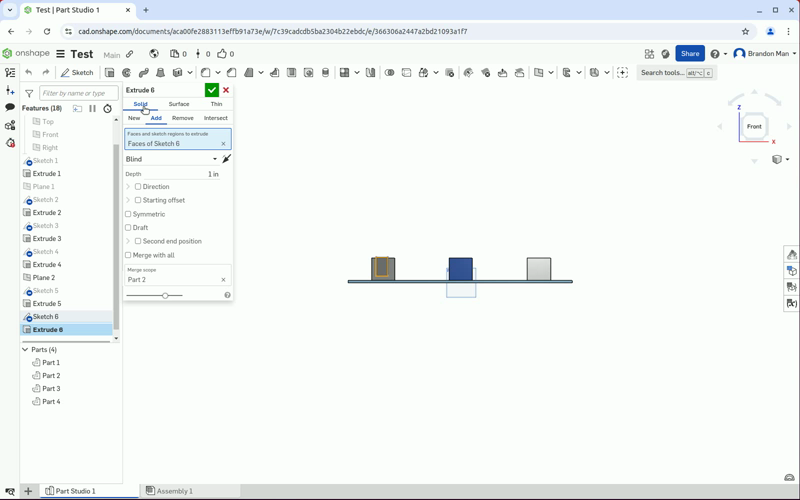
click(143, 106)
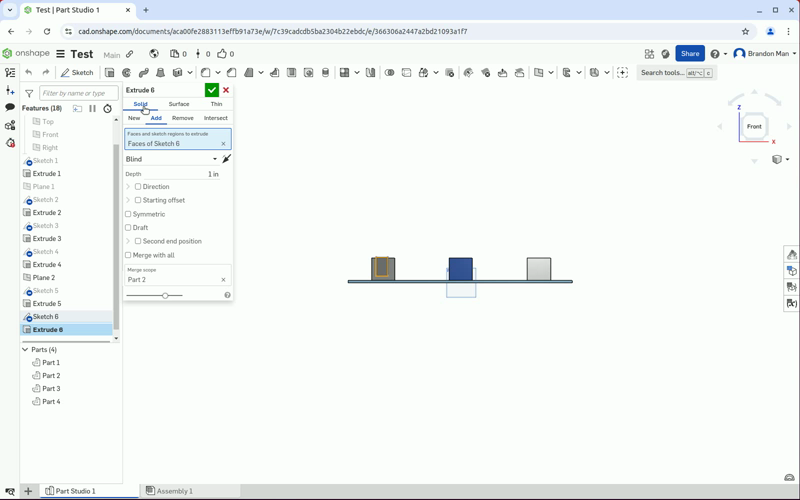
mouse_move(186, 120)
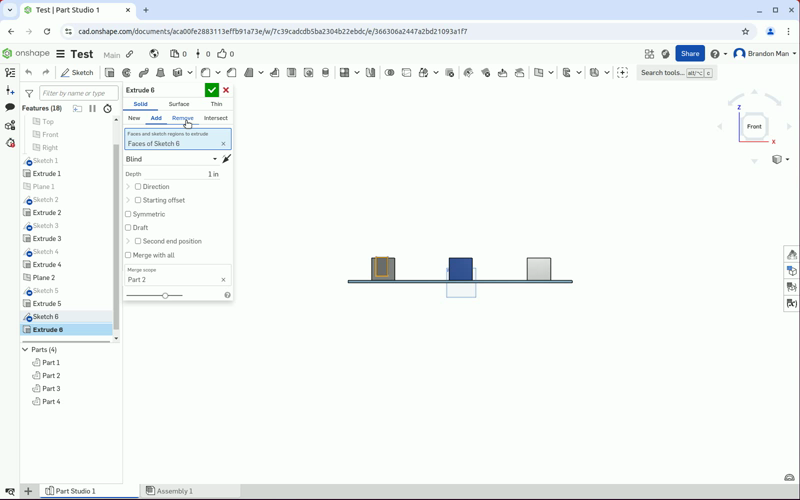
click(186, 120)
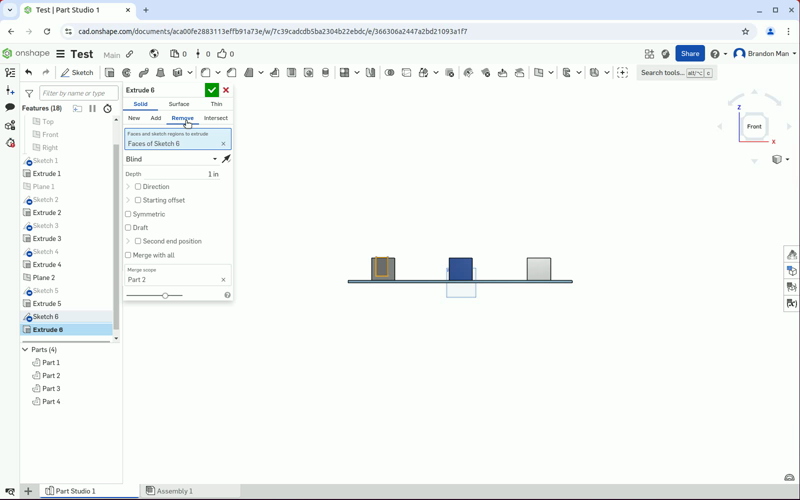
key(tab, 4)
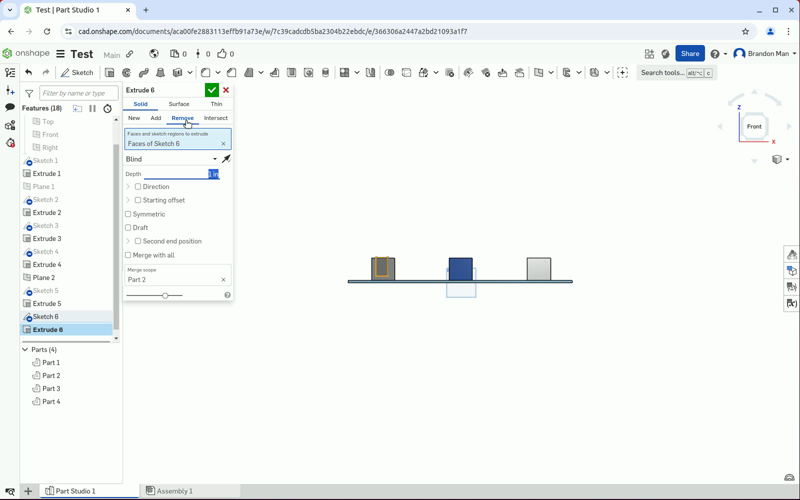
text(6.981)
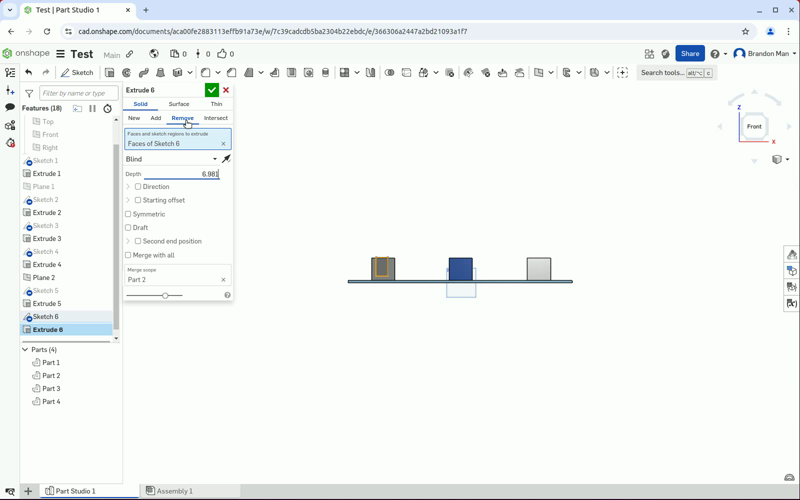
key(tab, 6)
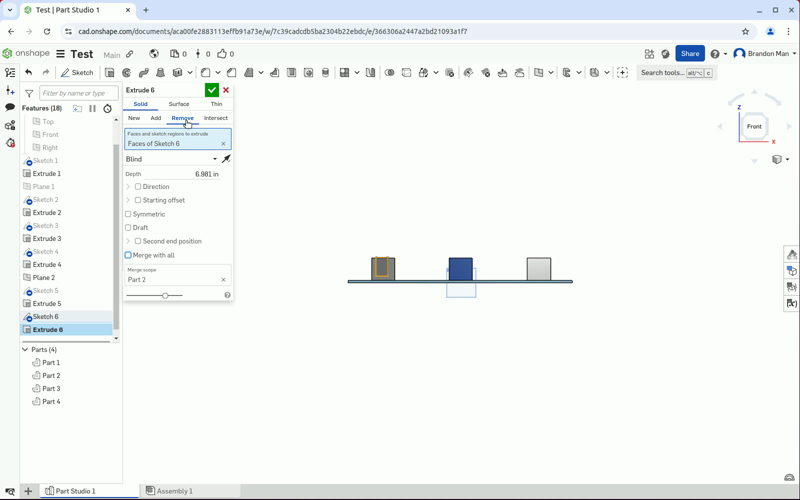
key(space)
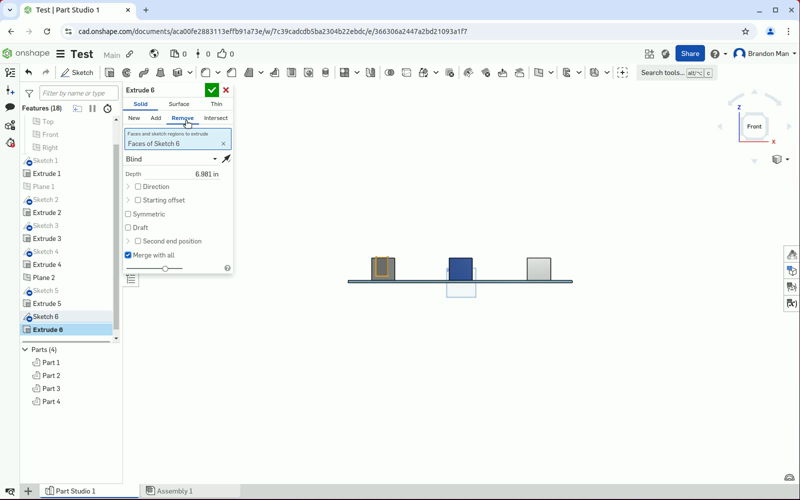
key(enter)
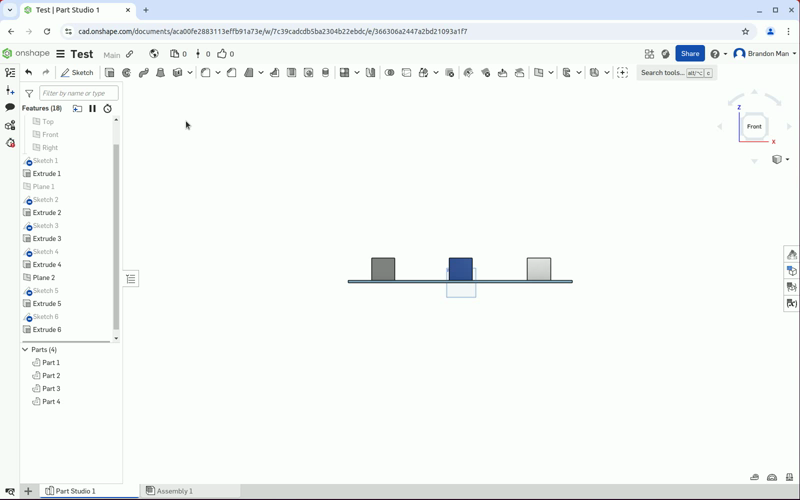
key(shift+h)
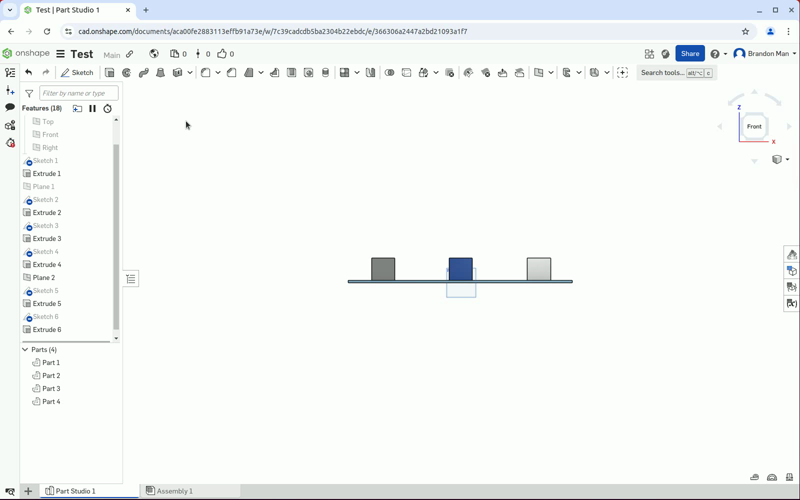
key(shift+h)
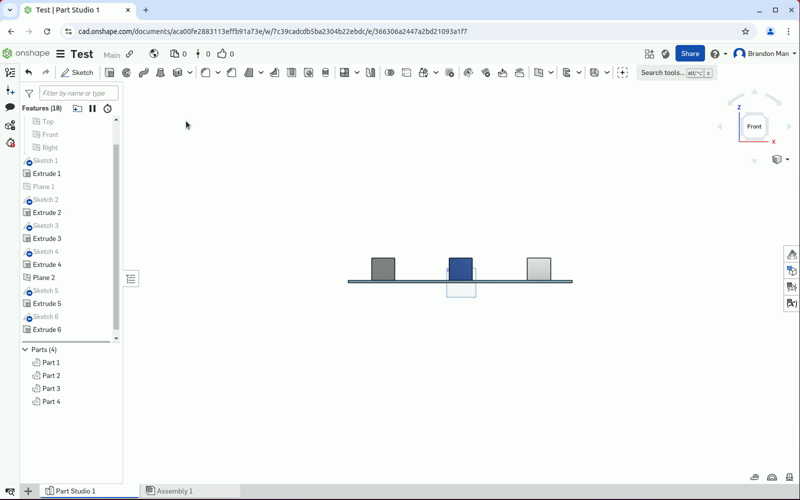
mouse_move(69, 163)
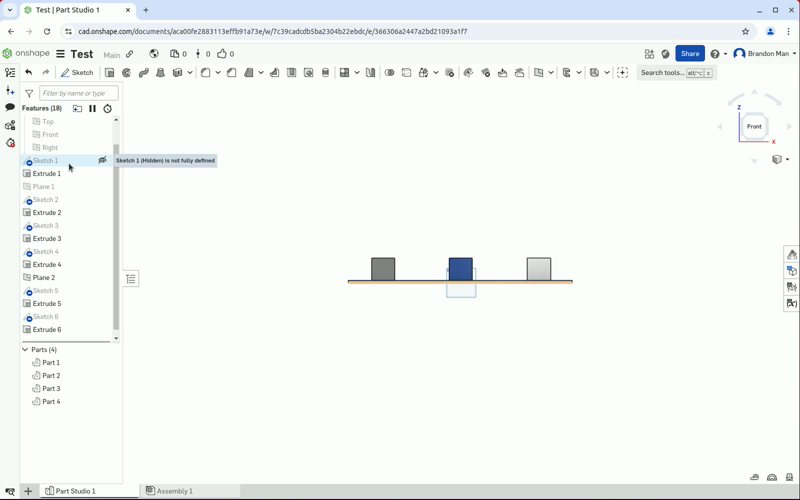
click(69, 163)
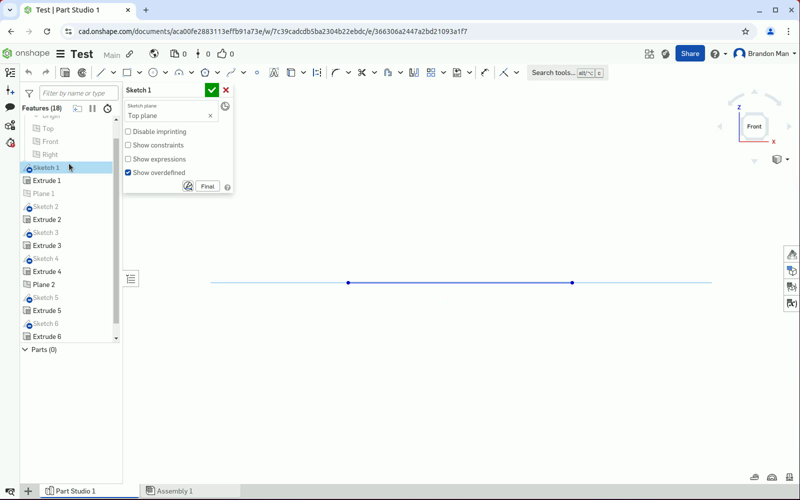
mouse_move(229, 92)
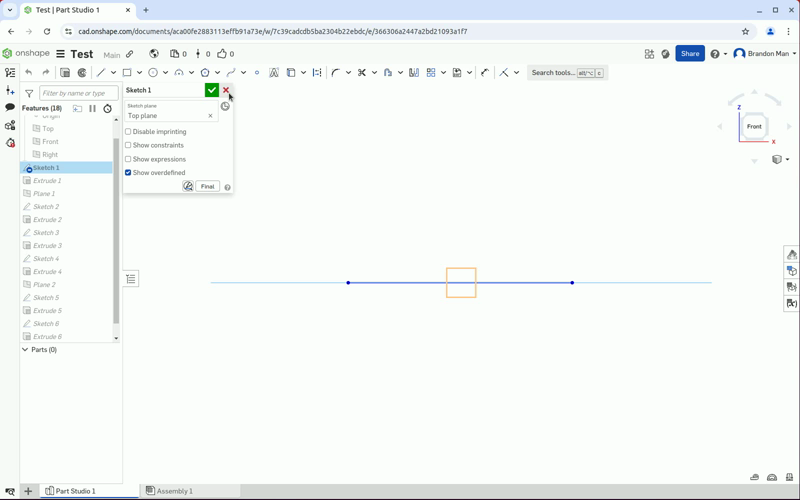
click(229, 92)
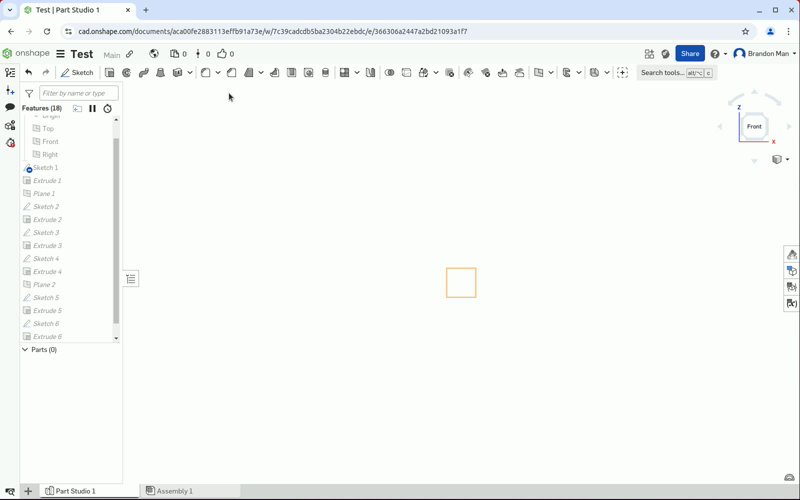
key(shift+s)
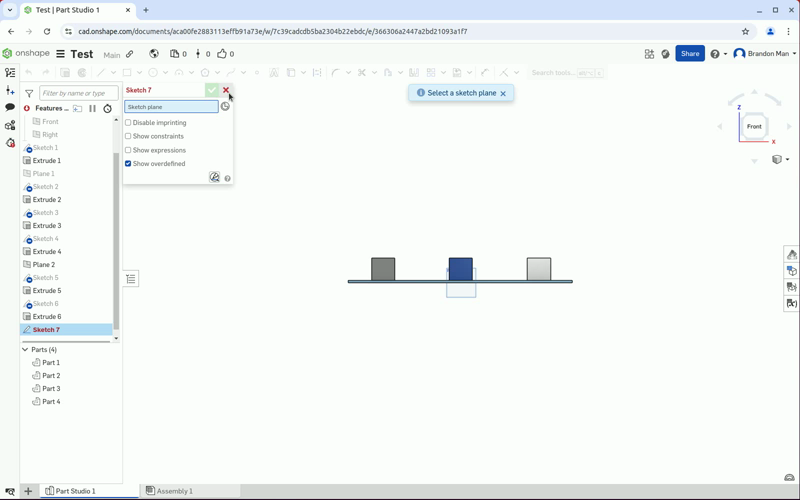
mouse_move(69, 267)
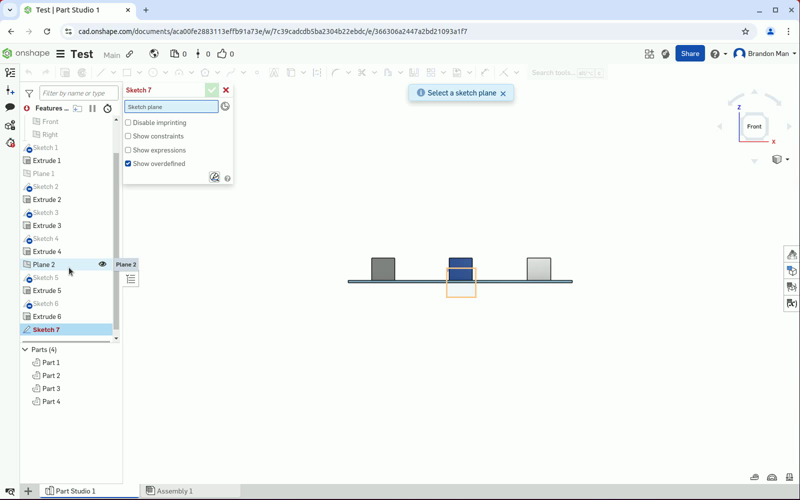
click(69, 267)
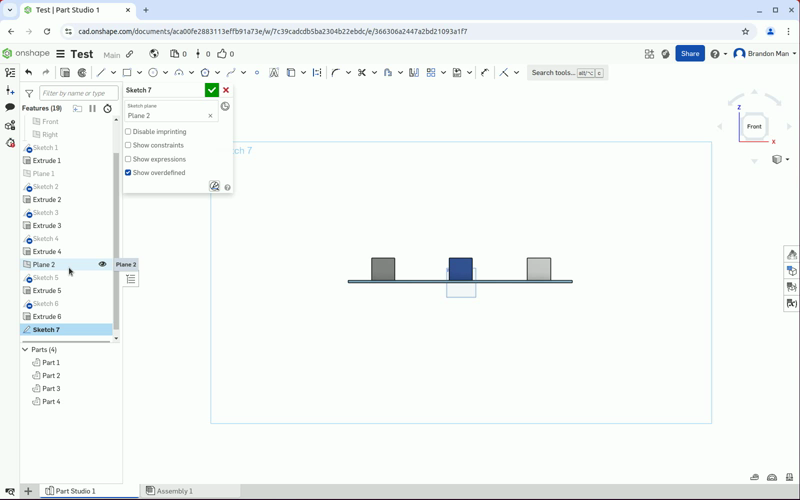
mouse_move(73, 352)
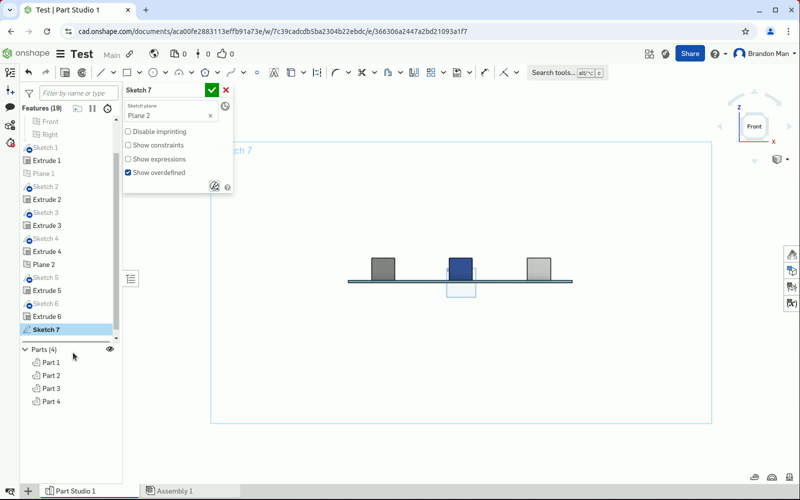
key(y)
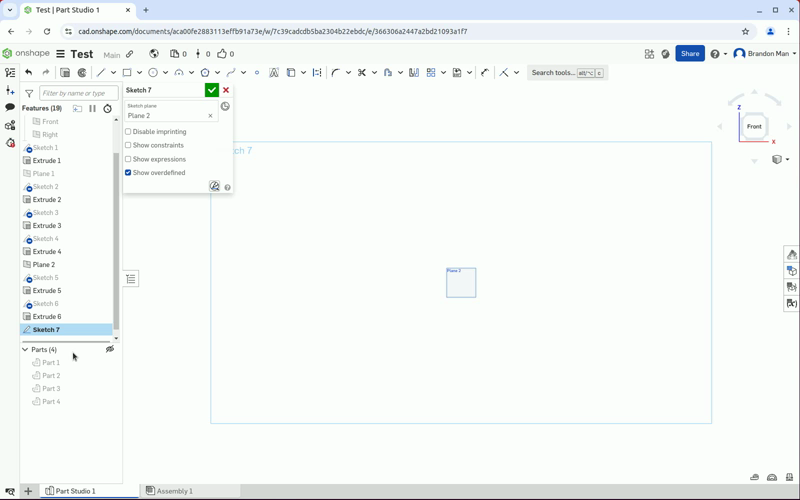
key(l)
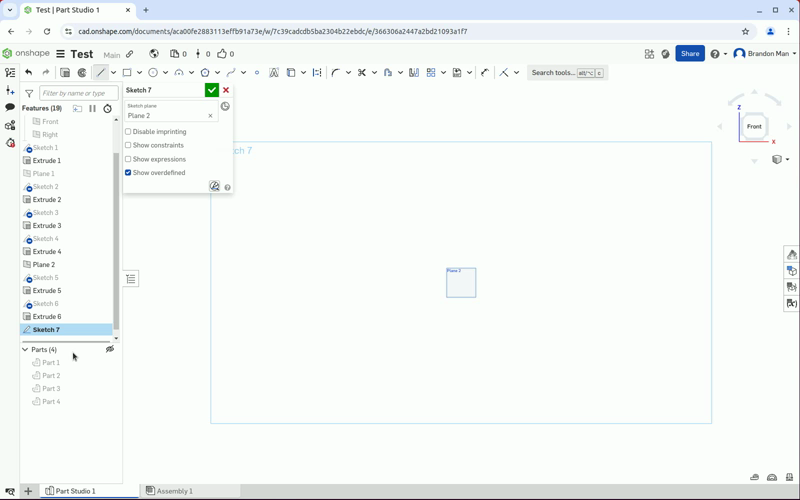
key_down(shift)
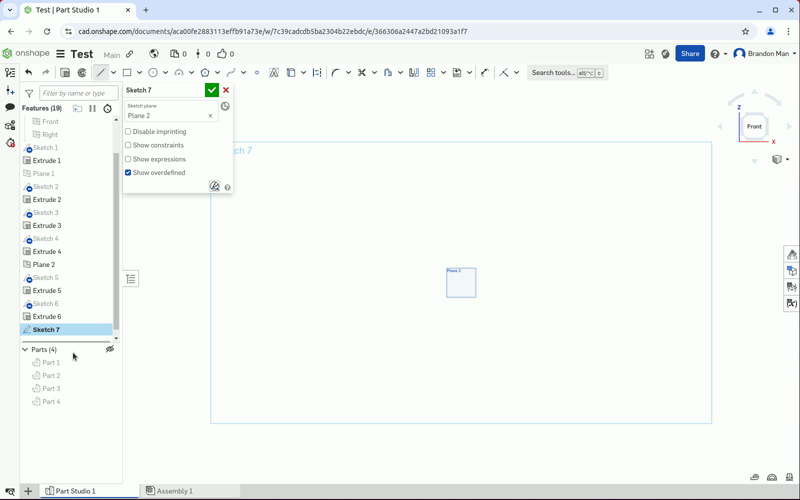
mouse_move(454, 275)
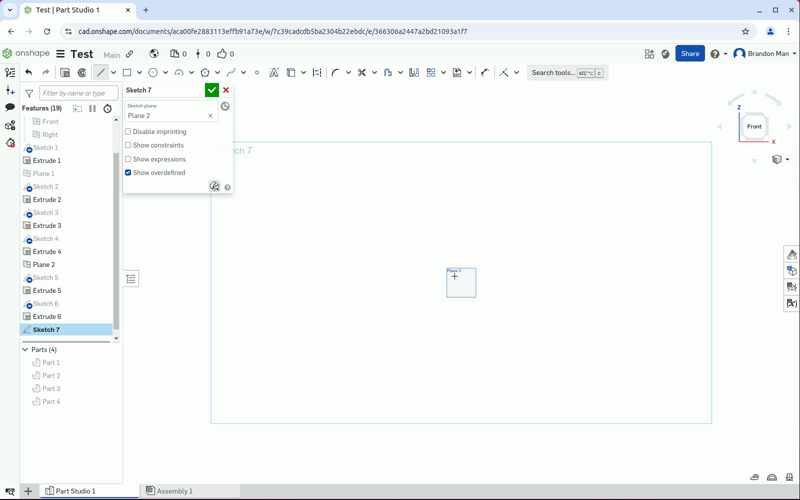
click(454, 275)
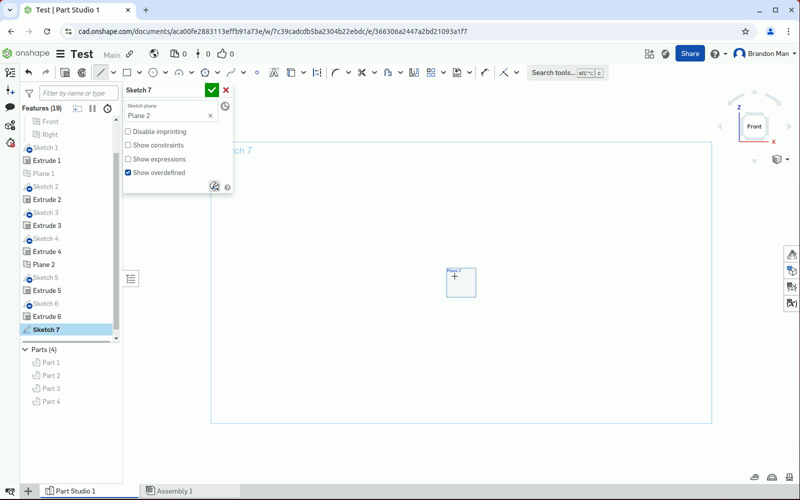
key_up(shift)
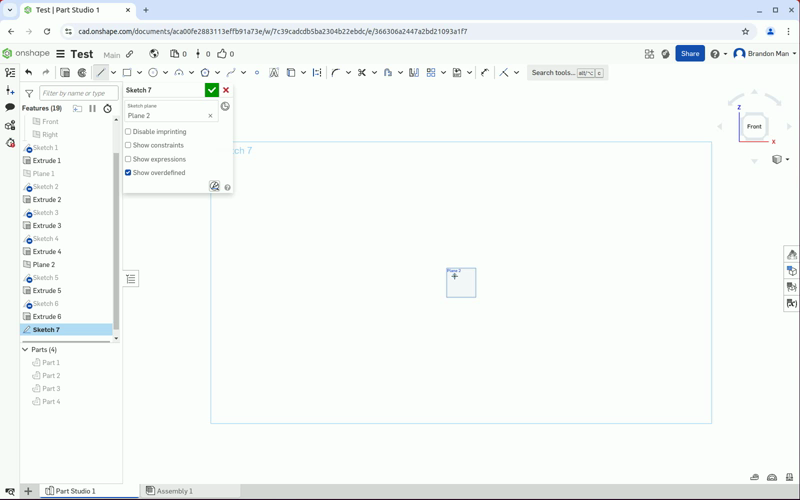
key_down(shift)
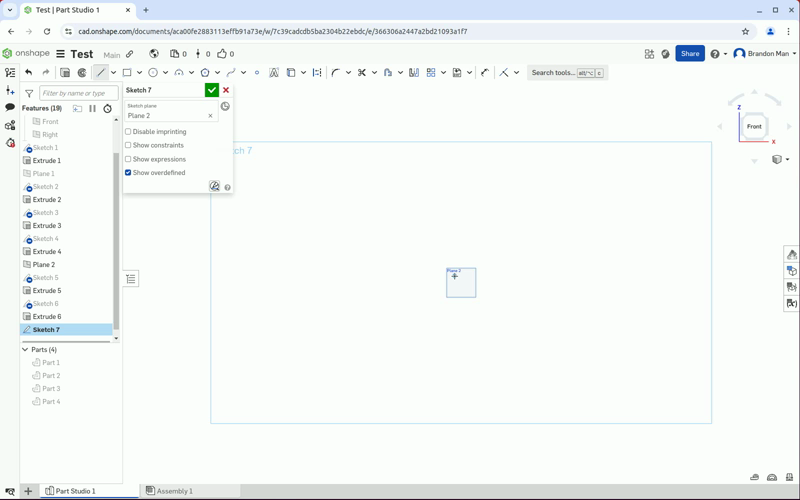
mouse_move(484, 275)
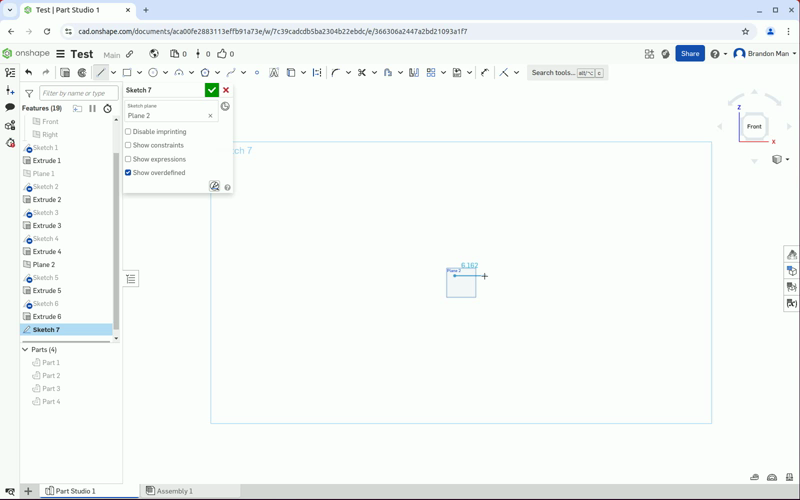
mouse_move(466, 275)
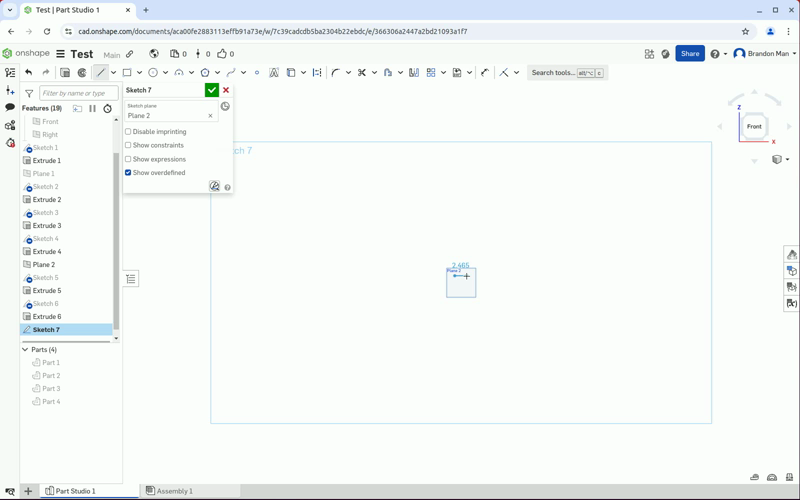
click(466, 275)
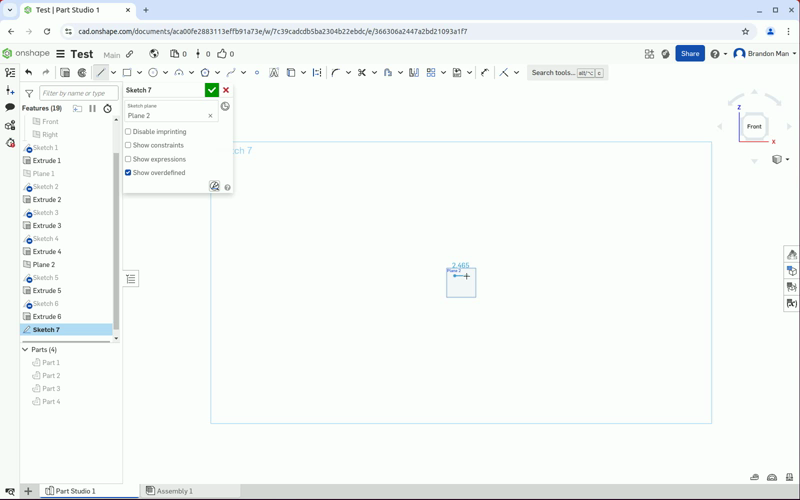
key_up(shift)
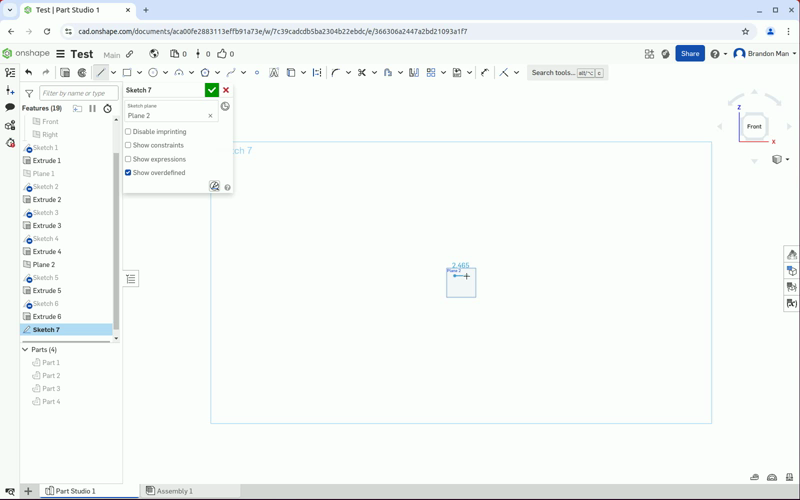
key_down(shift)
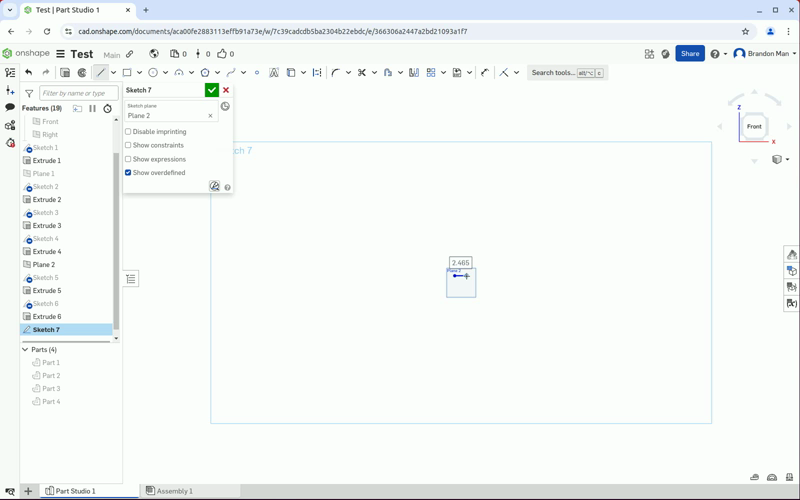
mouse_move(496, 275)
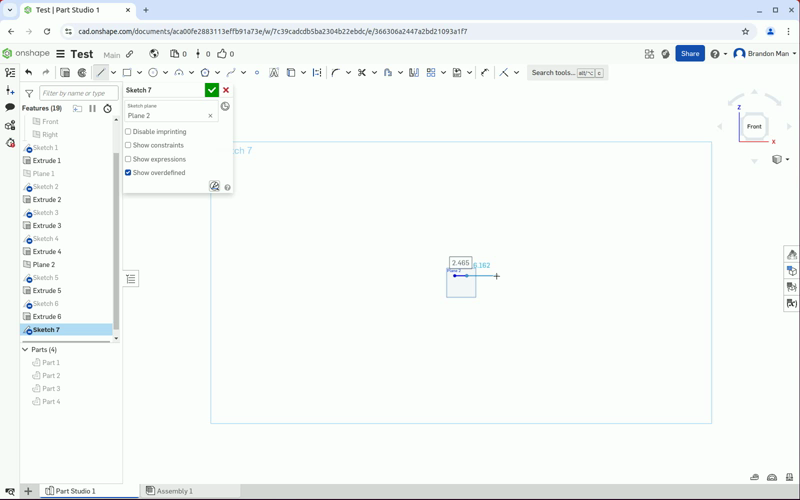
mouse_move(466, 238)
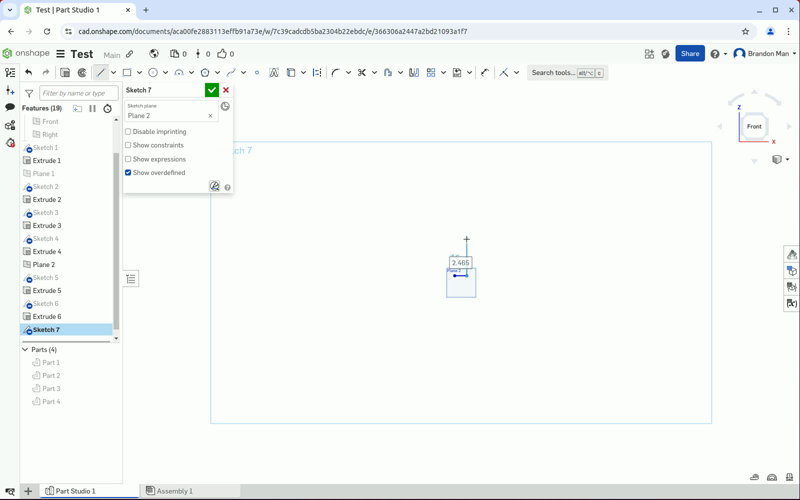
click(466, 238)
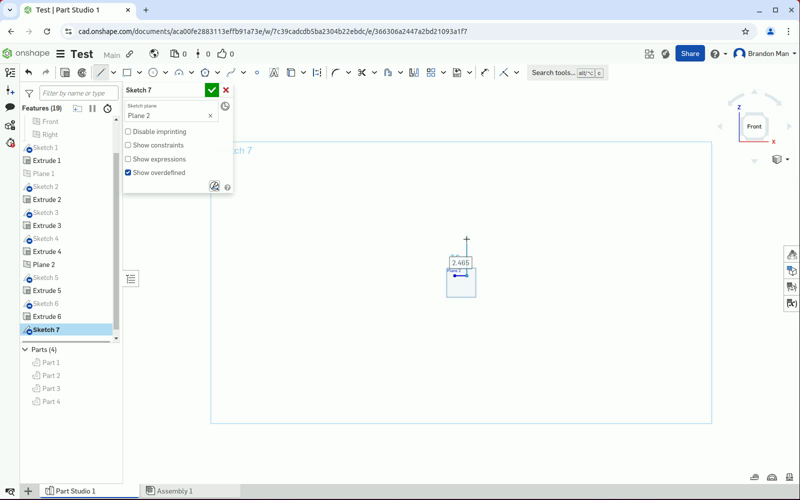
key_up(shift)
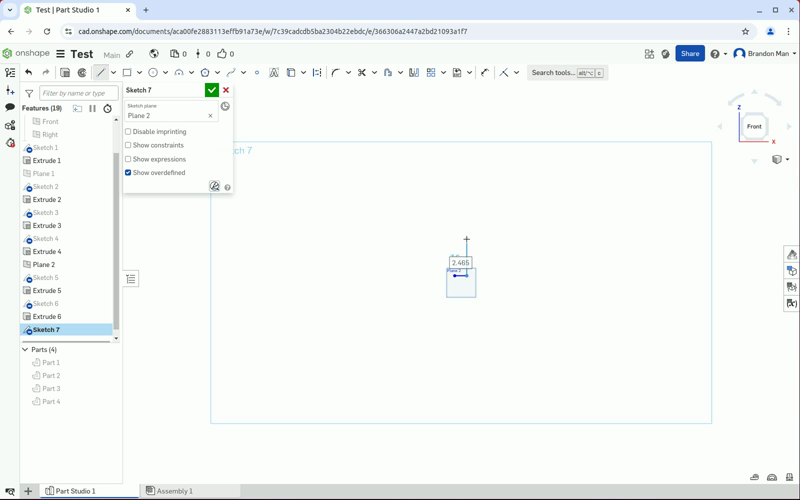
key_down(shift)
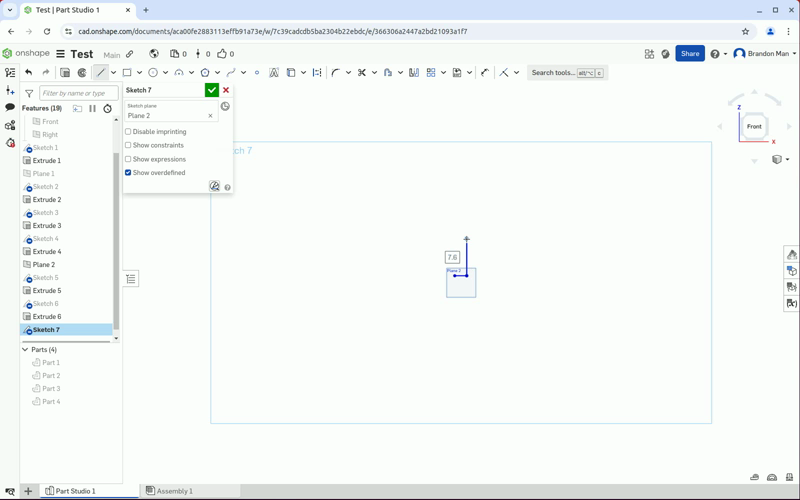
mouse_move(496, 238)
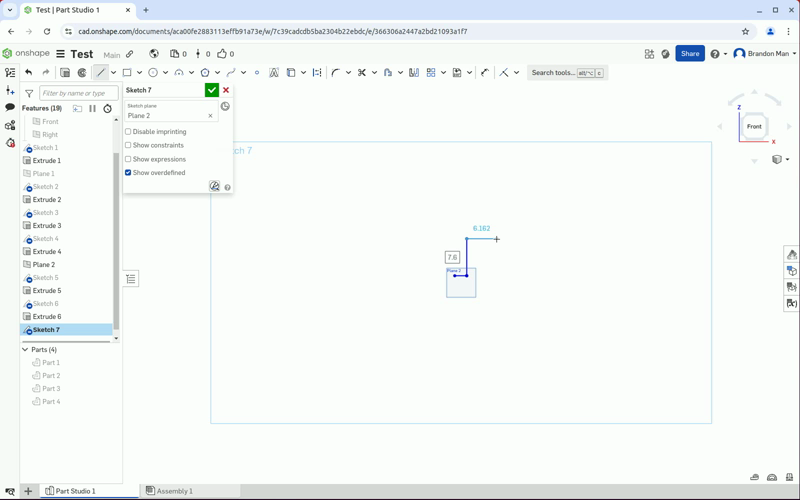
mouse_move(454, 238)
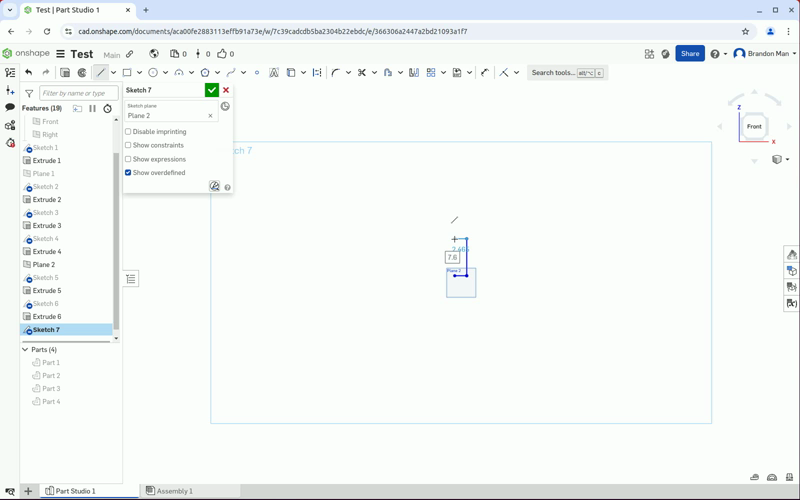
click(454, 238)
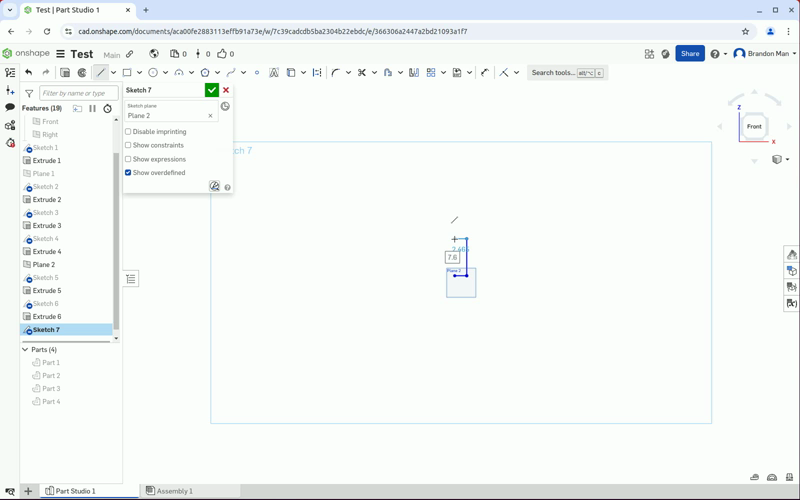
key_up(shift)
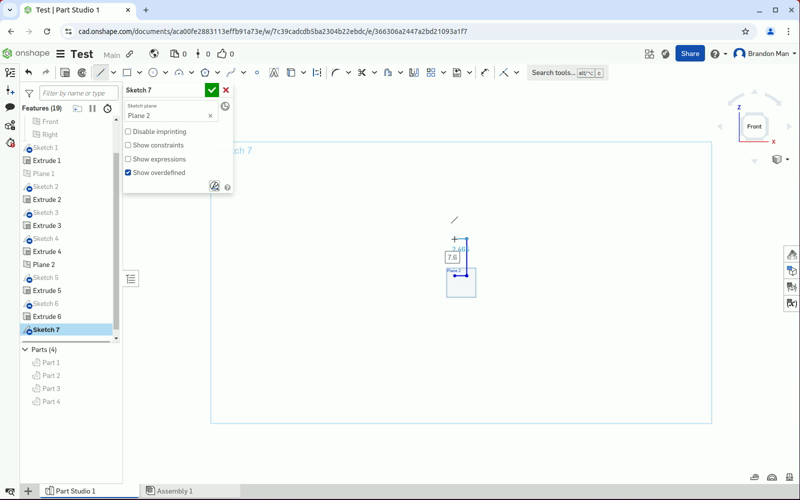
mouse_move(484, 238)
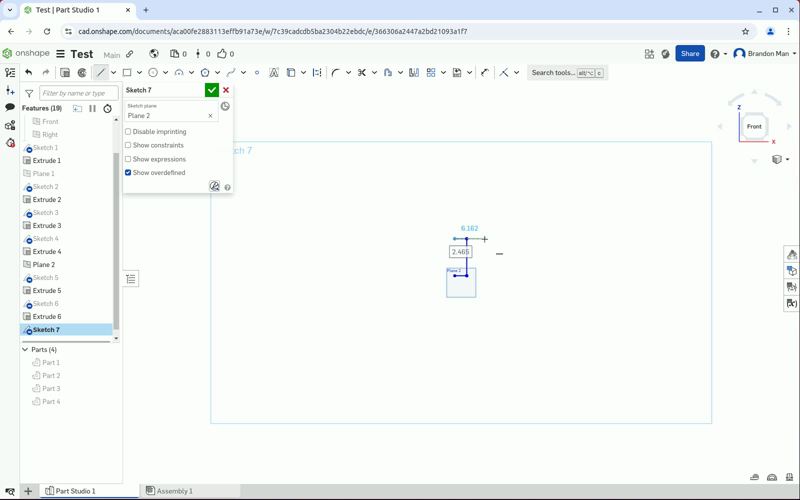
key_down(shift)
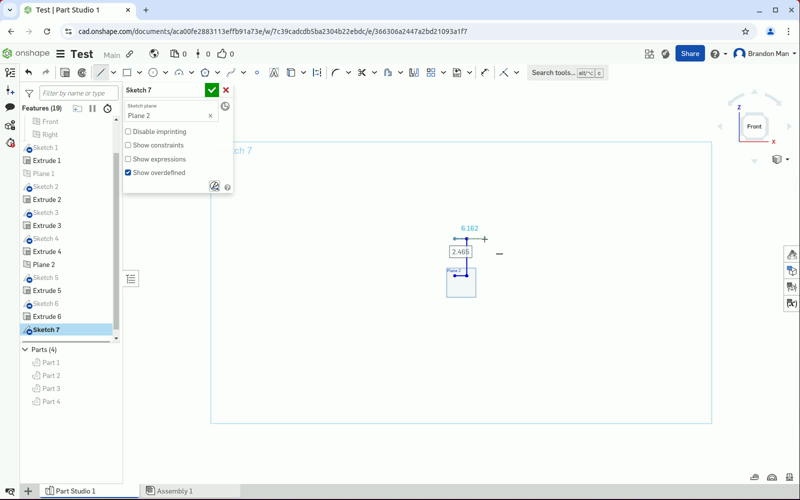
mouse_move(454, 275)
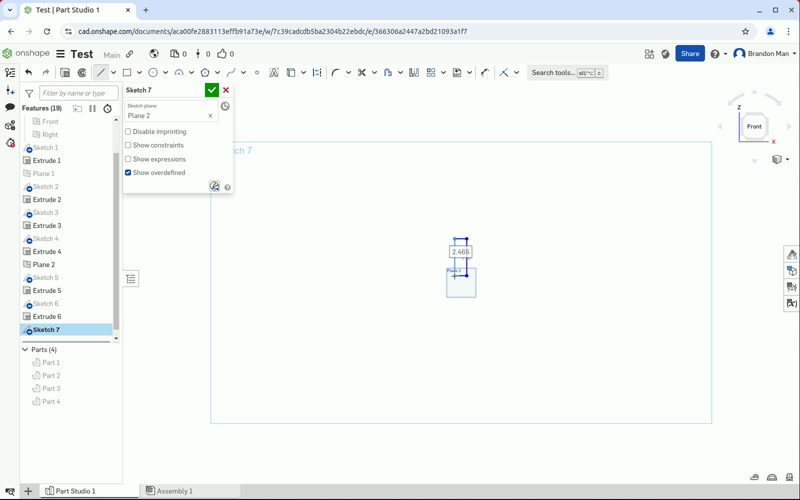
key_up(shift)
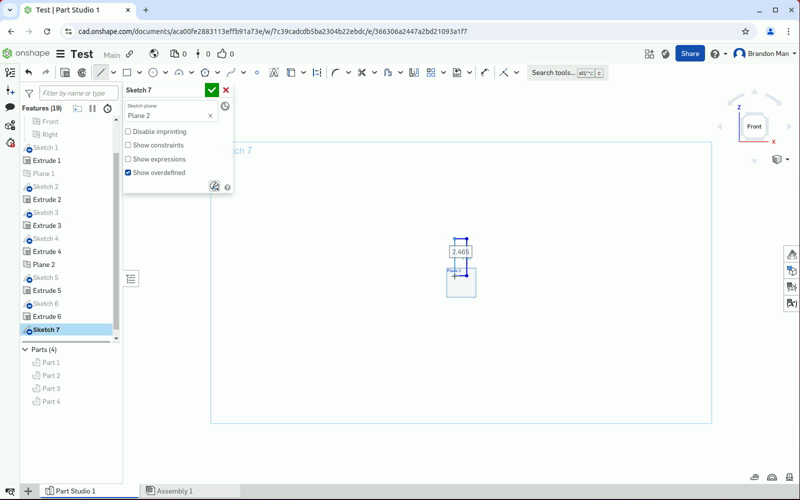
click(454, 275)
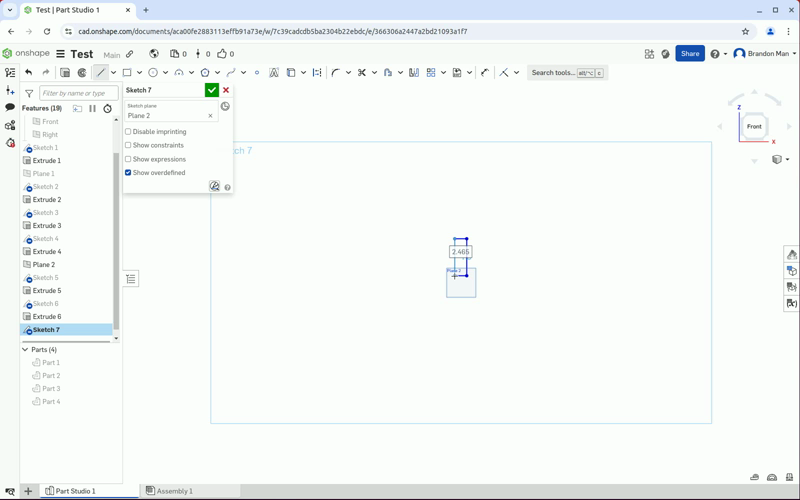
key(esc)
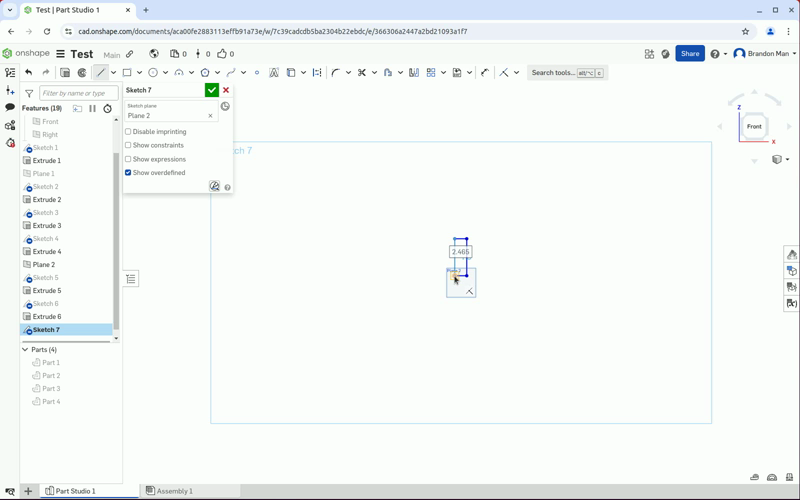
mouse_move(463, 246)
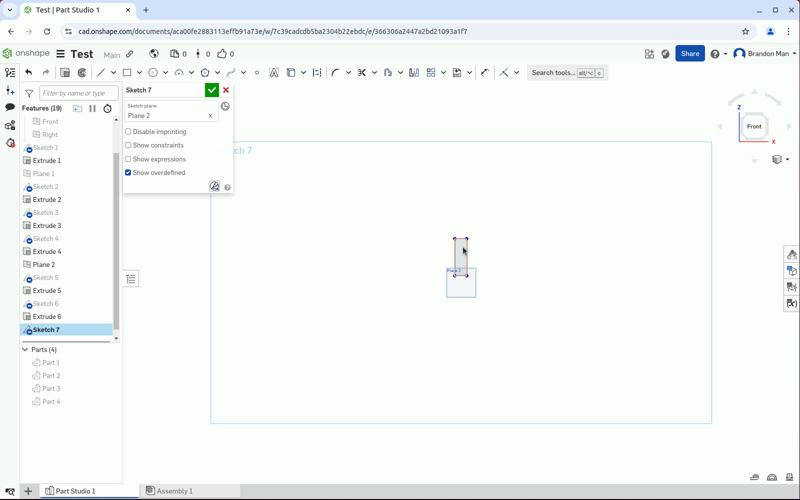
scroll(6)
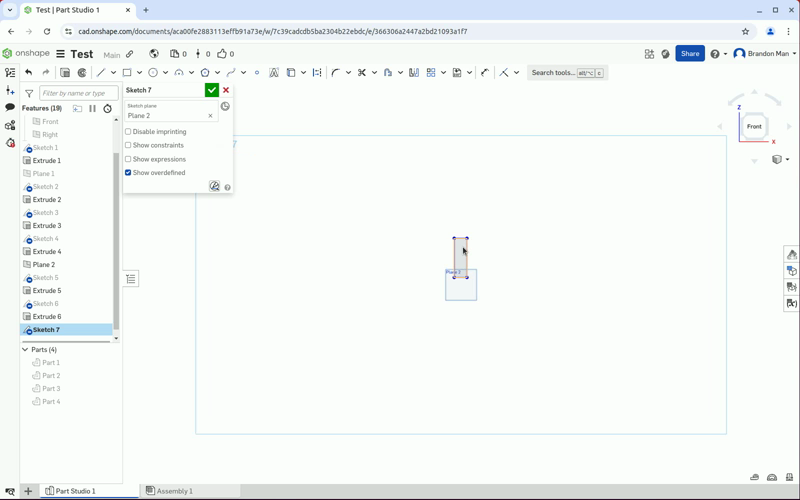
scroll(6)
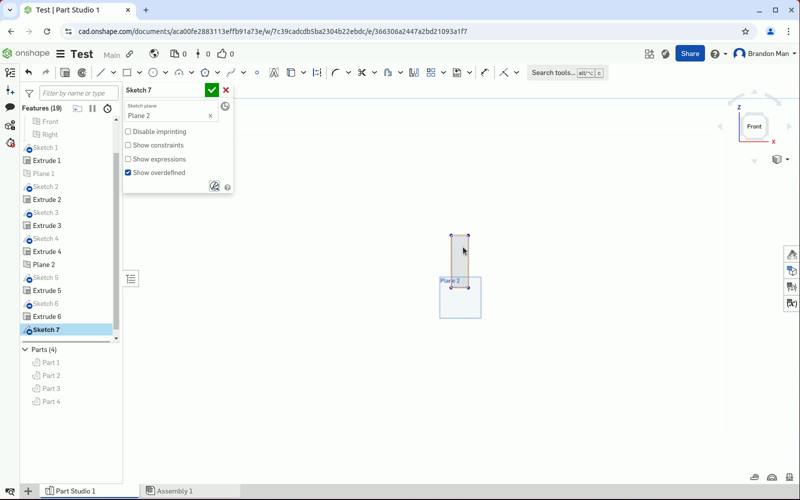
scroll(6)
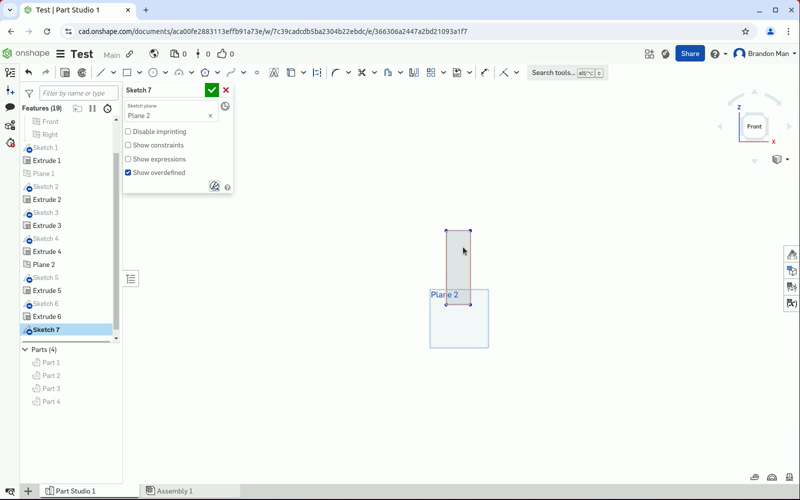
scroll(6)
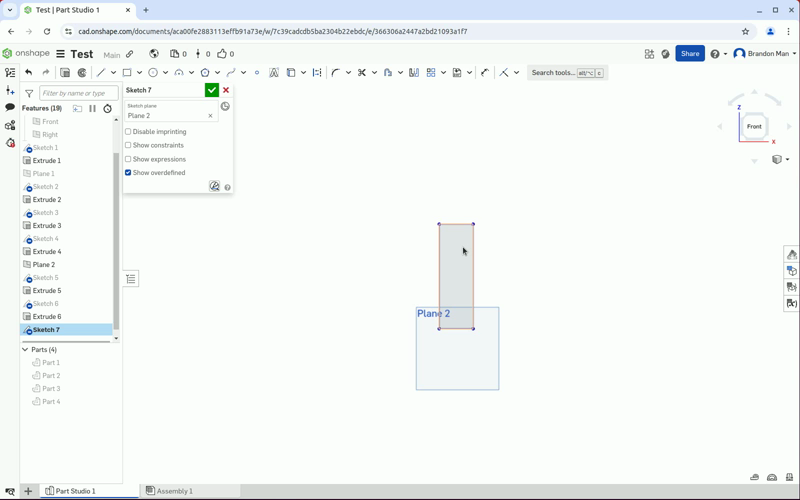
scroll(6)
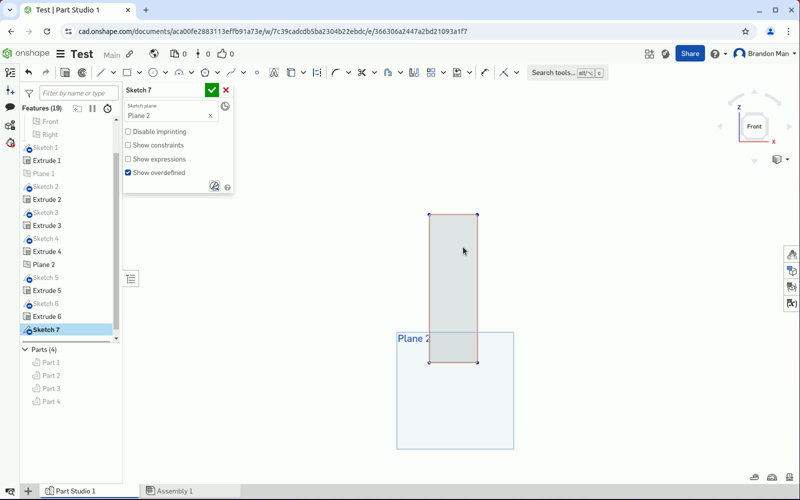
scroll(6)
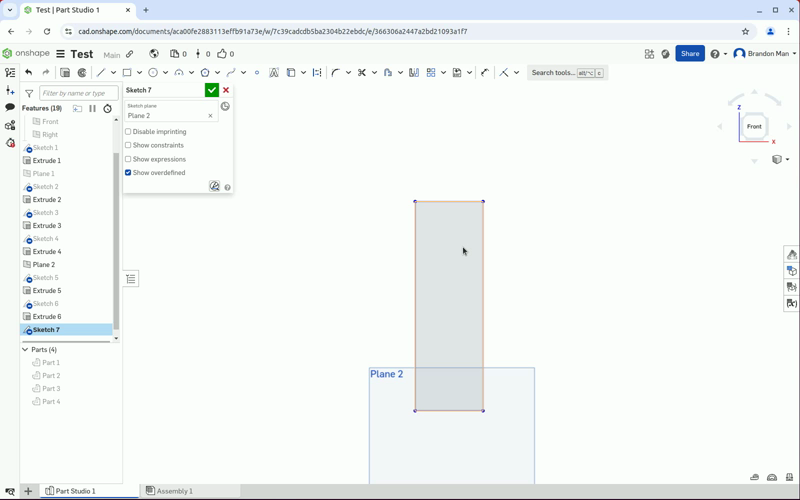
scroll(6)
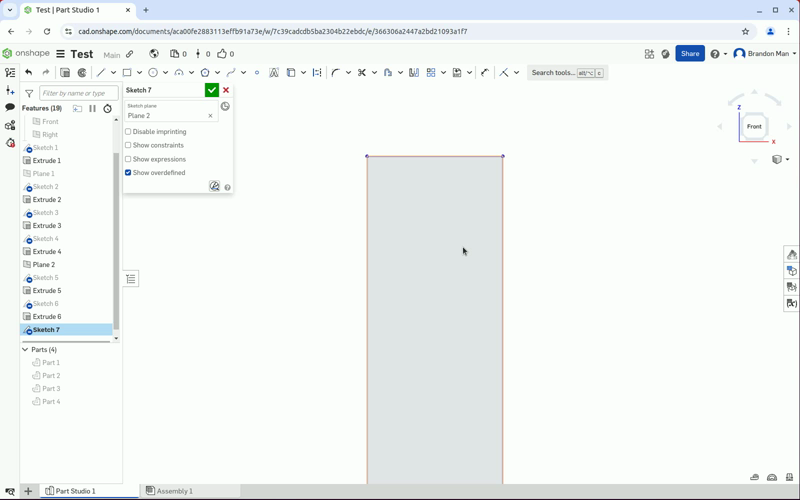
click(463, 246)
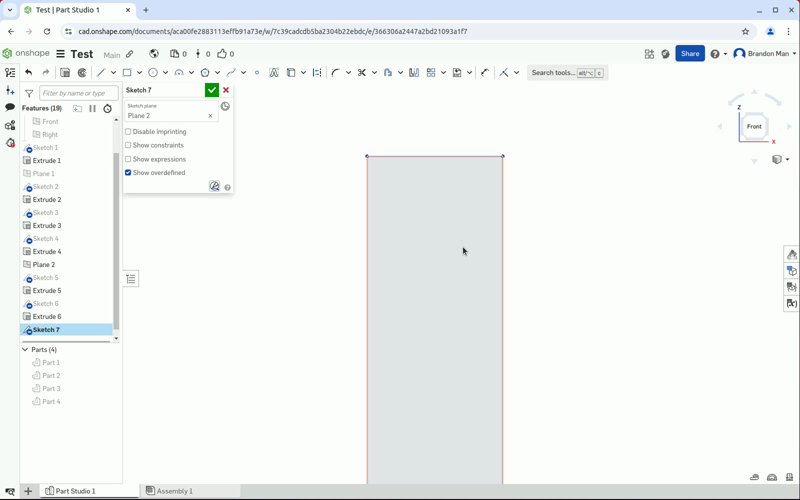
scroll(-6)
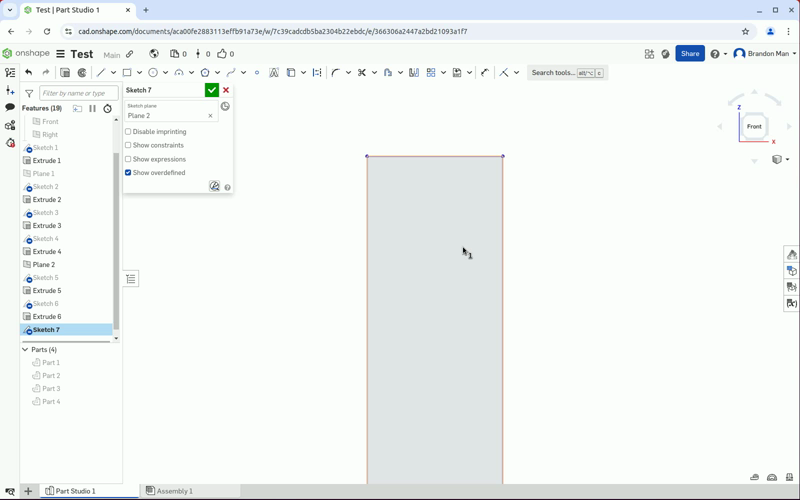
scroll(-6)
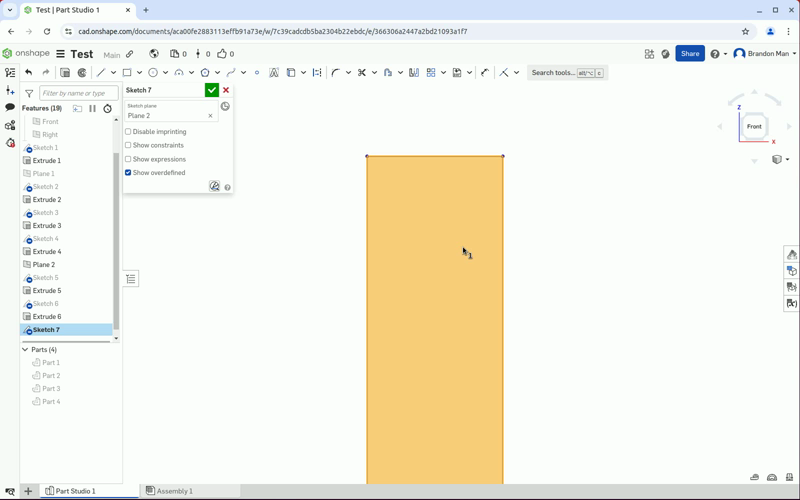
scroll(-6)
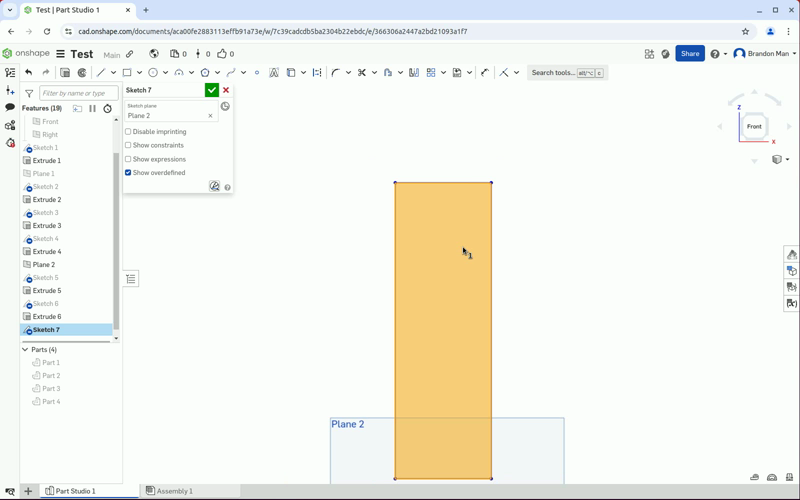
scroll(-6)
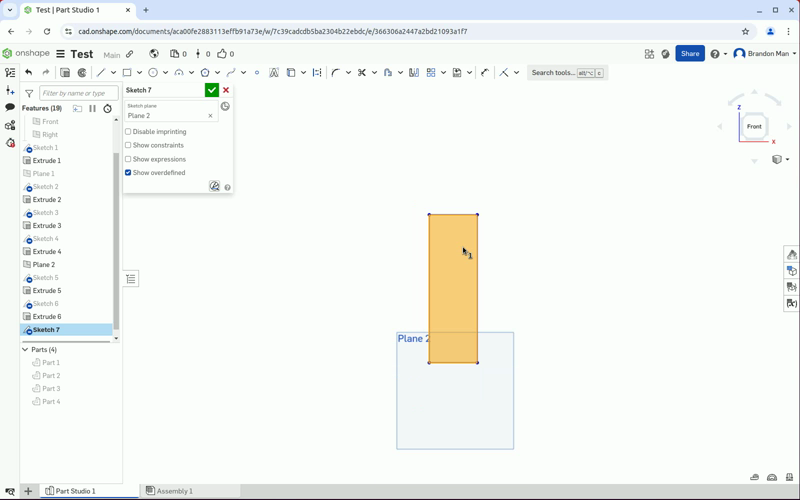
scroll(-6)
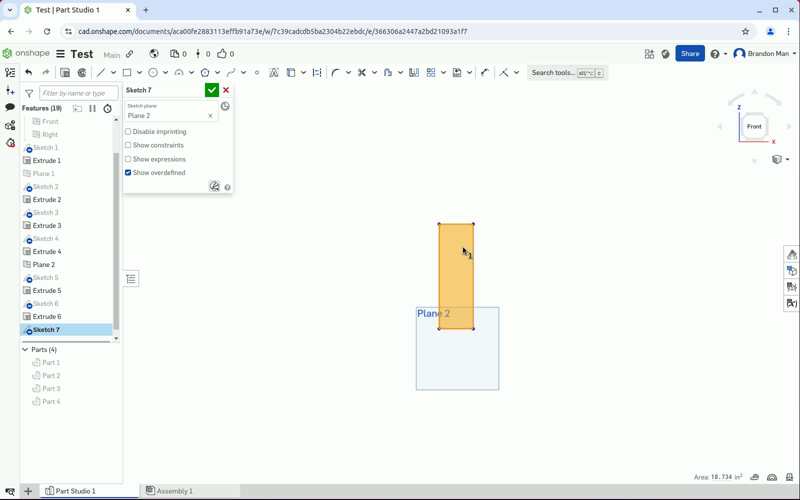
scroll(-6)
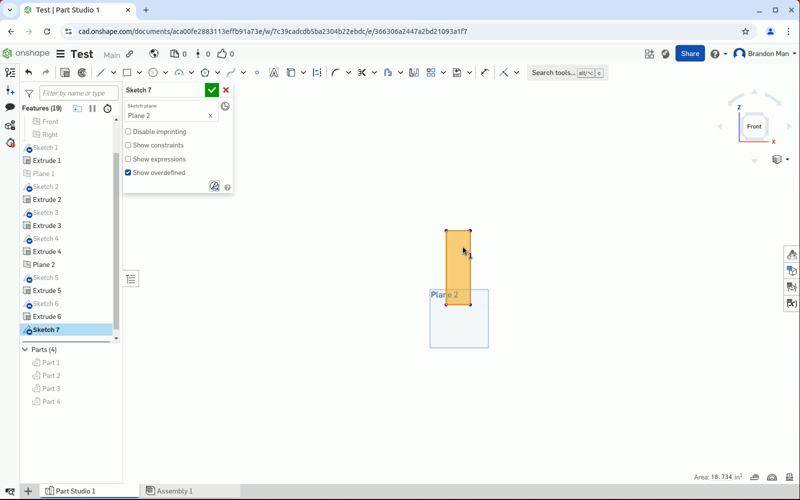
scroll(-6)
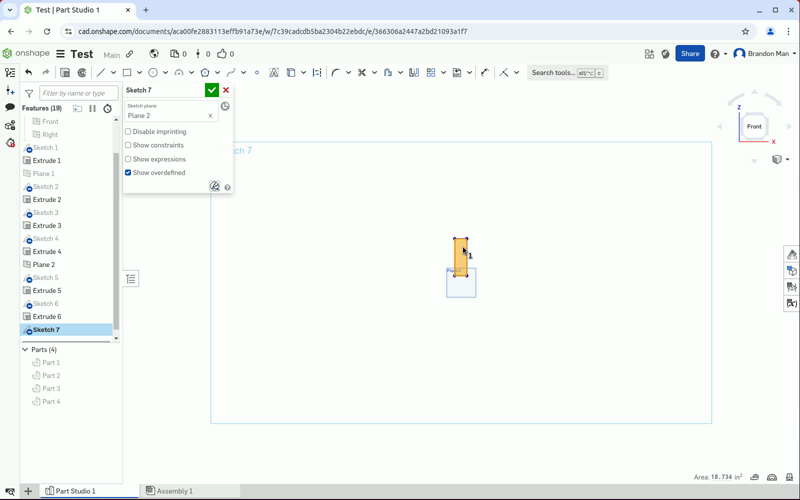
mouse_move(73, 352)
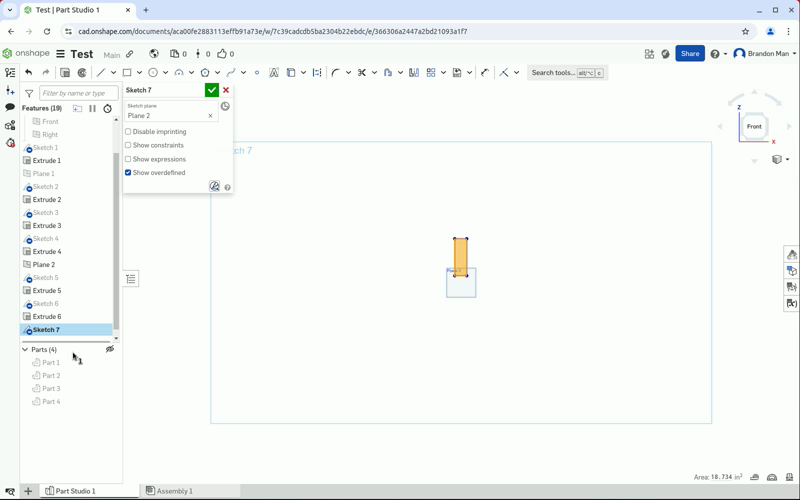
key(shift+y)
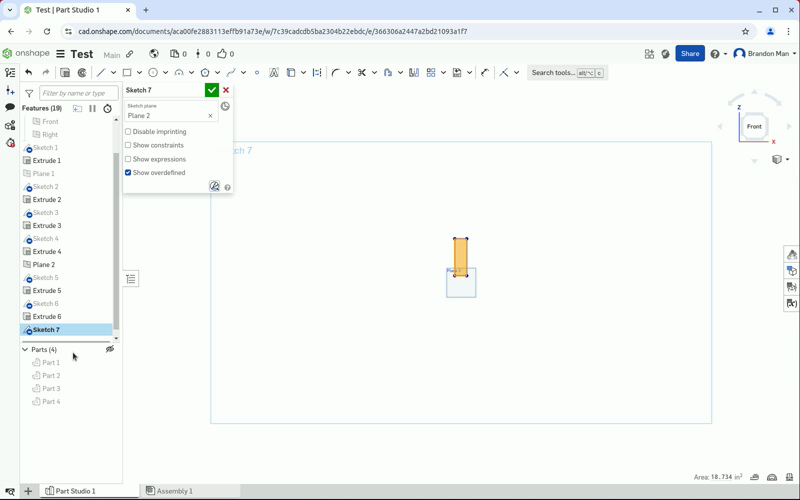
key(shift+e)
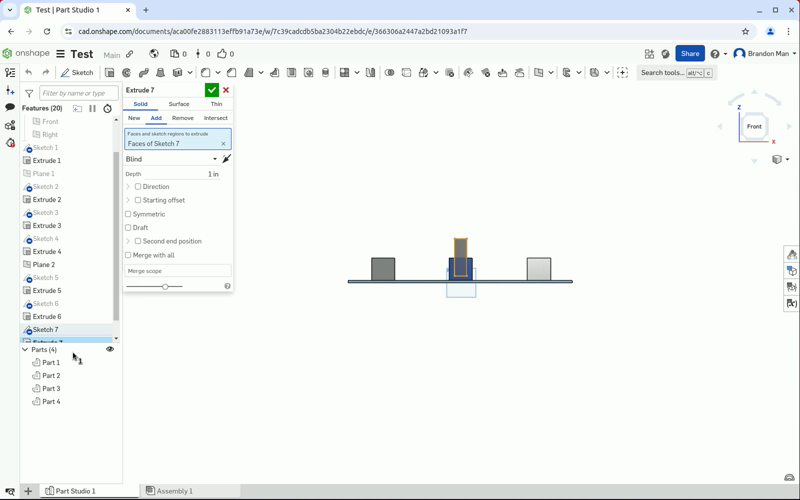
mouse_move(143, 106)
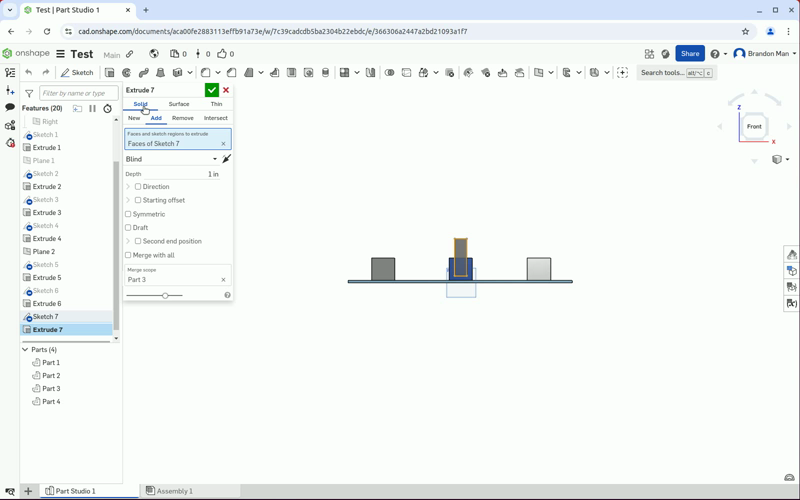
click(143, 106)
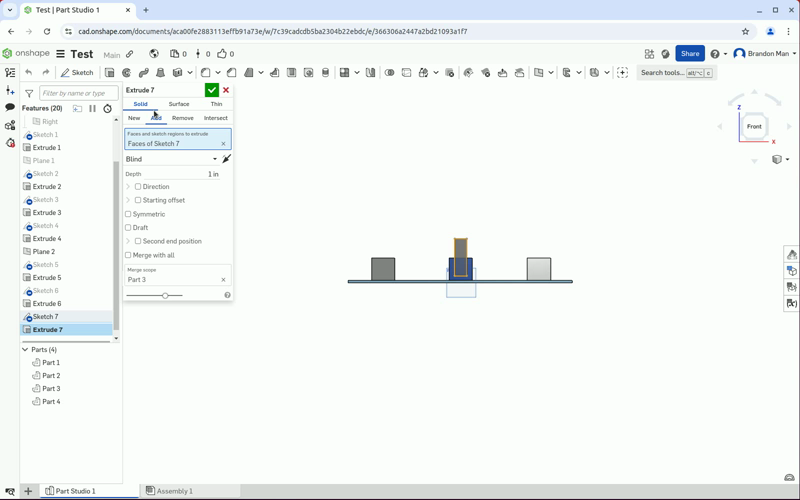
mouse_move(186, 120)
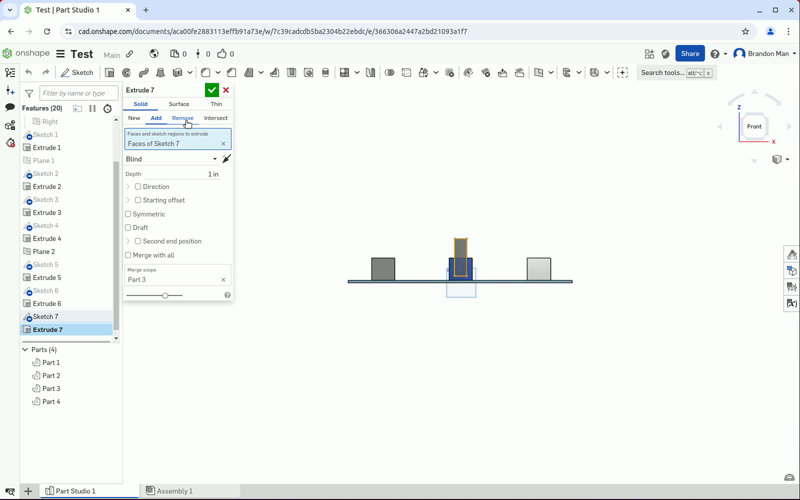
click(186, 120)
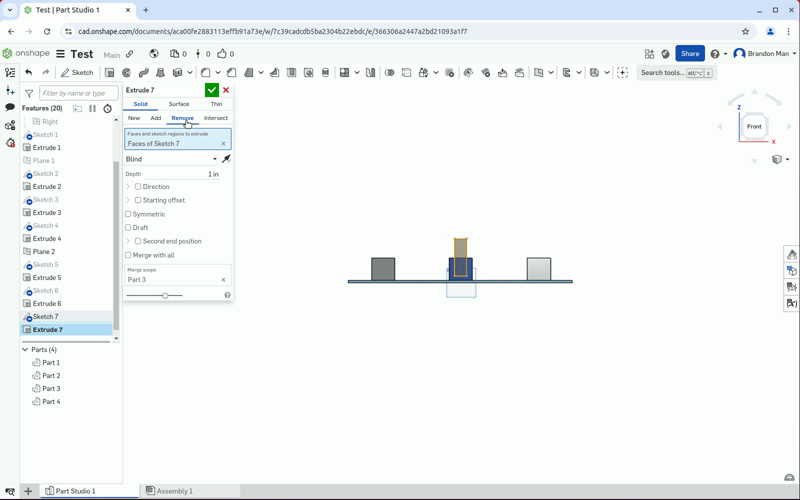
key(tab, 4)
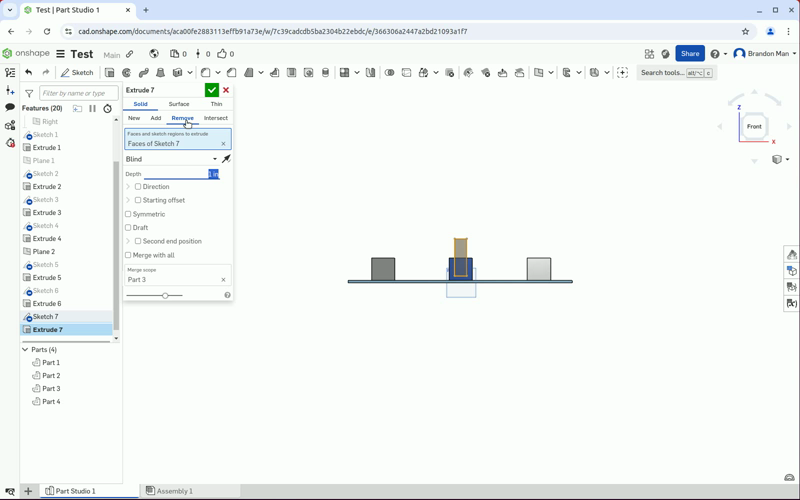
text(6.981)
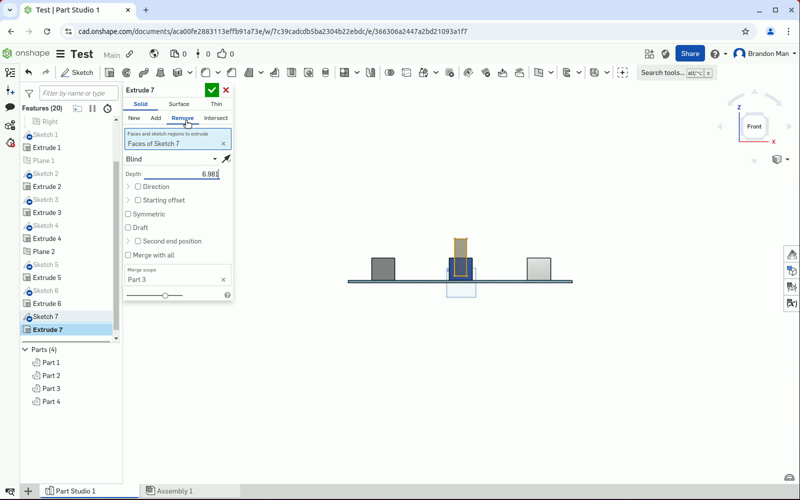
key(tab, 6)
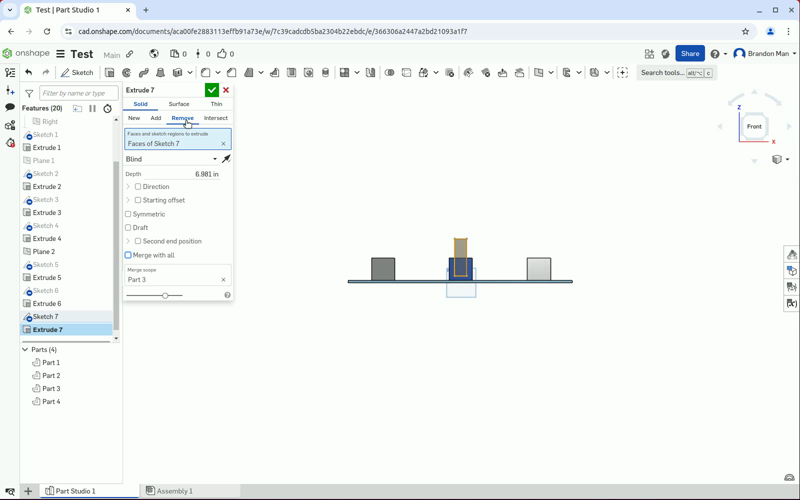
key(space)
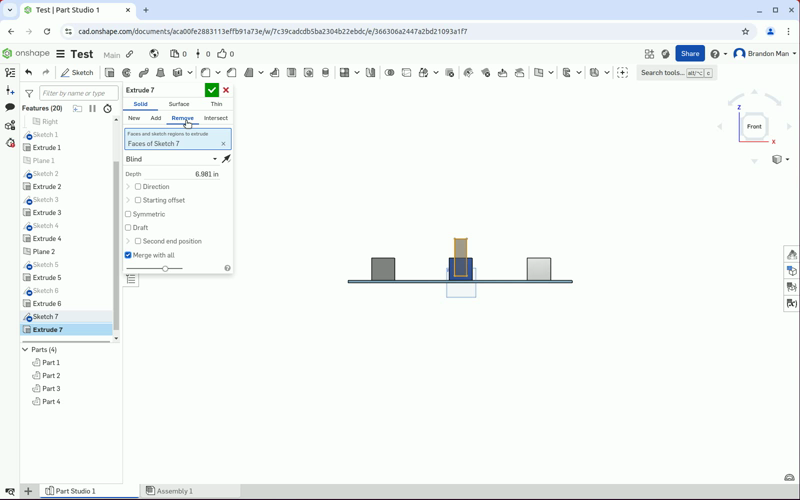
key(enter)
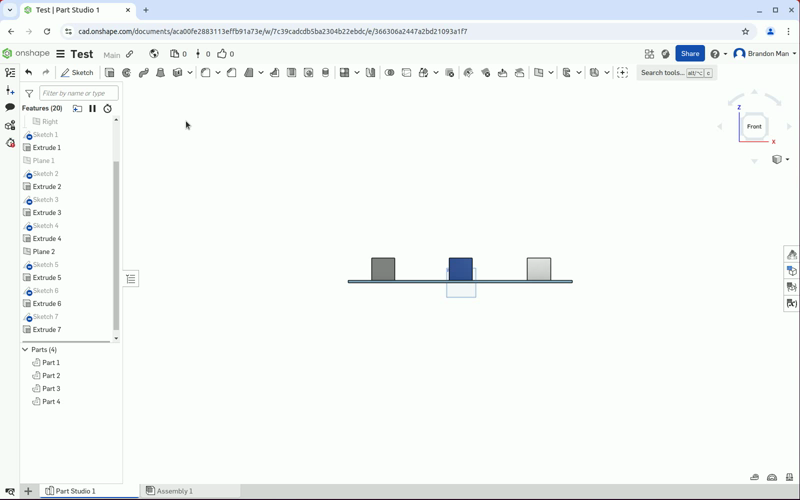
key(shift+h)
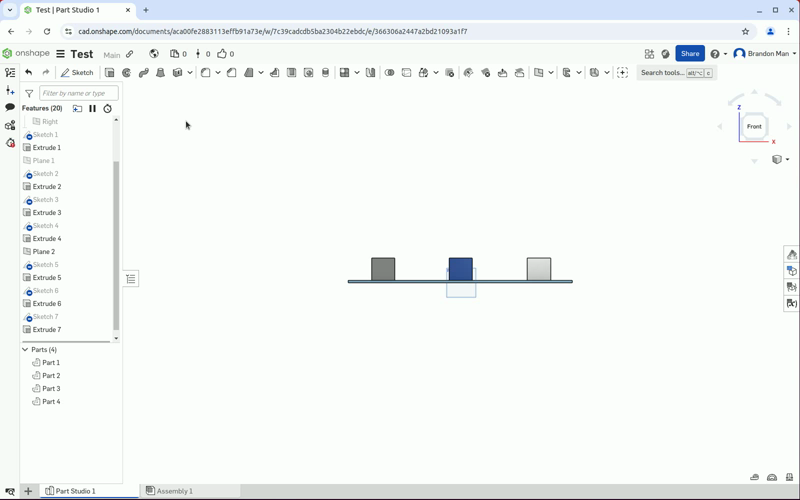
key(shift+h)
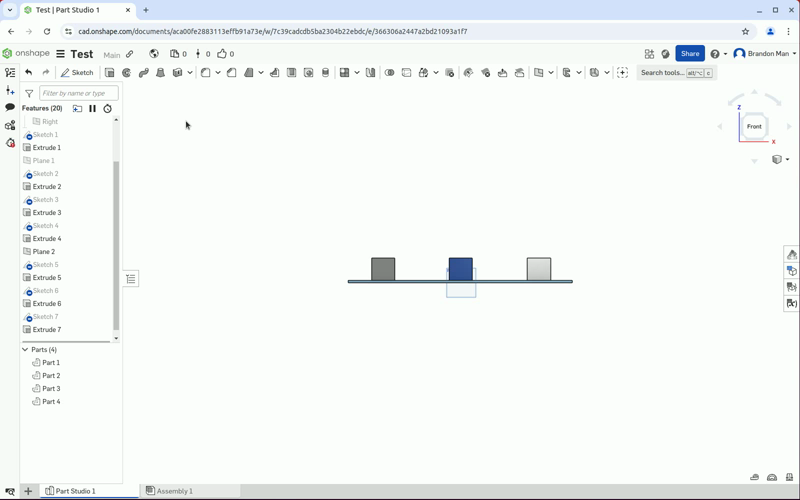
mouse_move(69, 137)
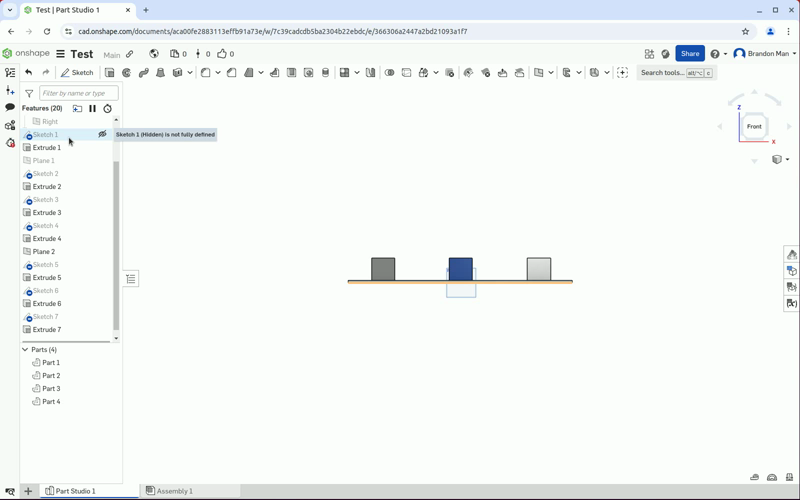
click(69, 137)
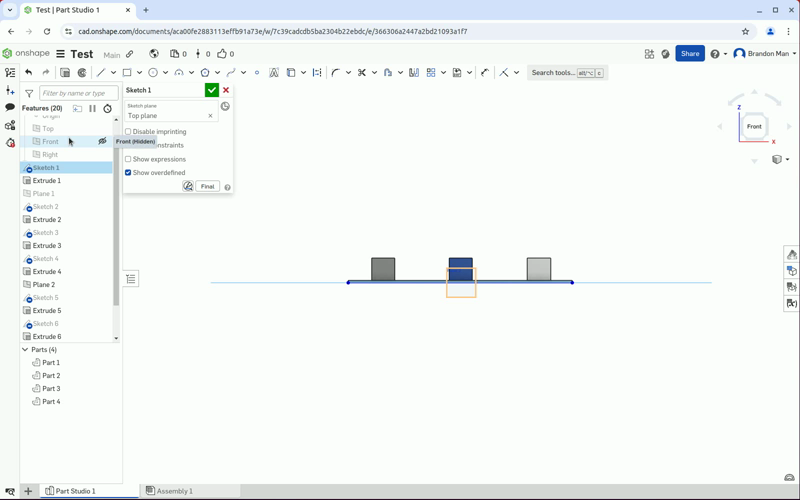
mouse_move(229, 92)
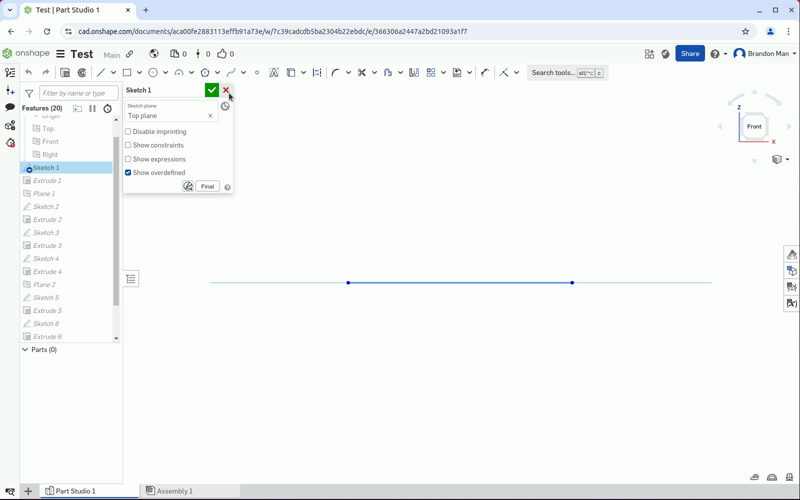
click(229, 92)
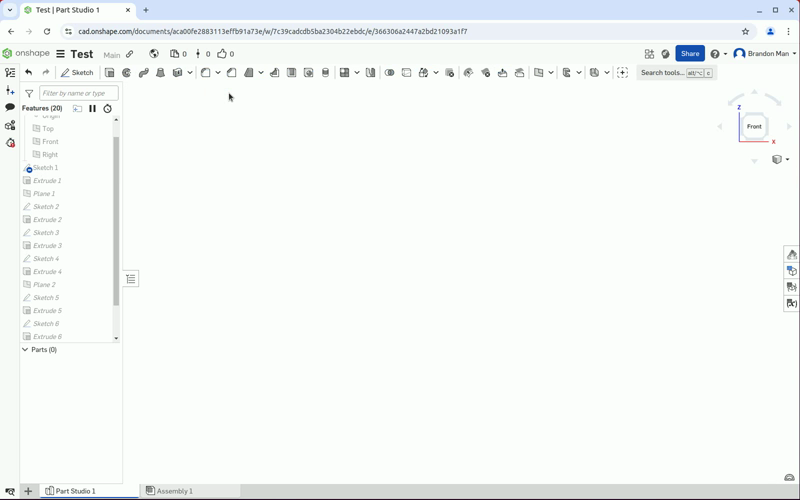
key(shift+s)
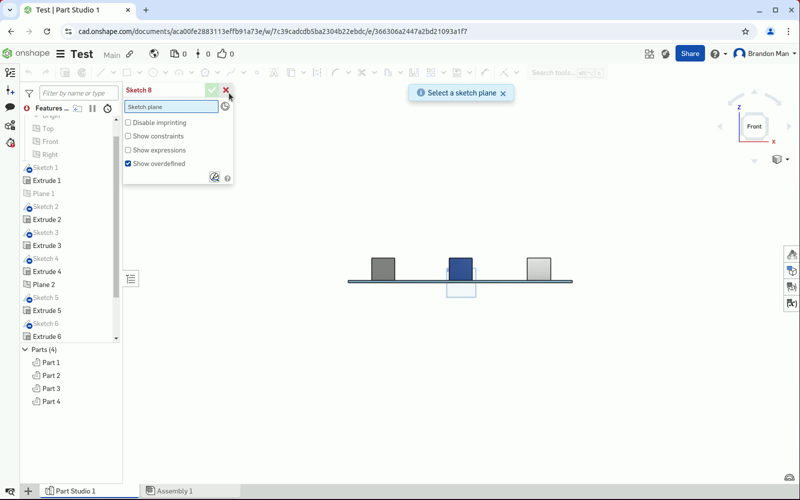
mouse_move(69, 241)
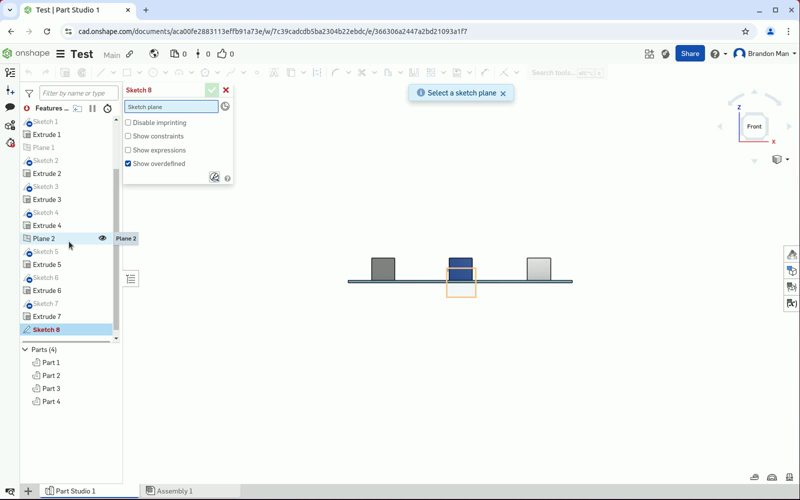
click(69, 241)
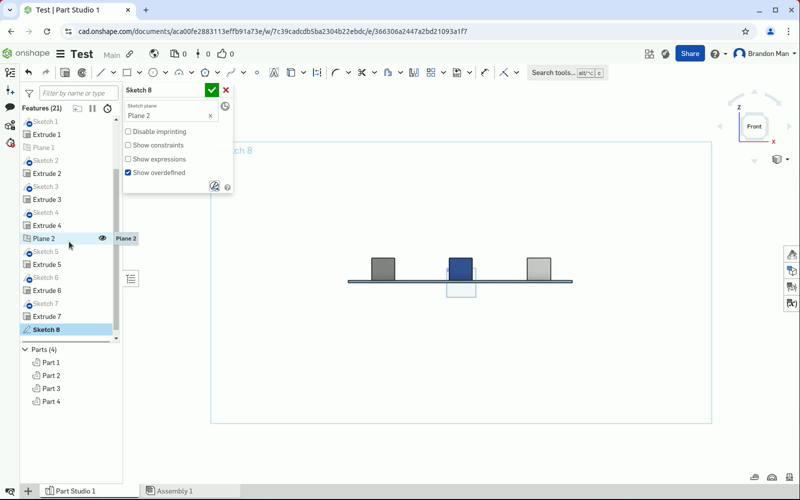
mouse_move(73, 352)
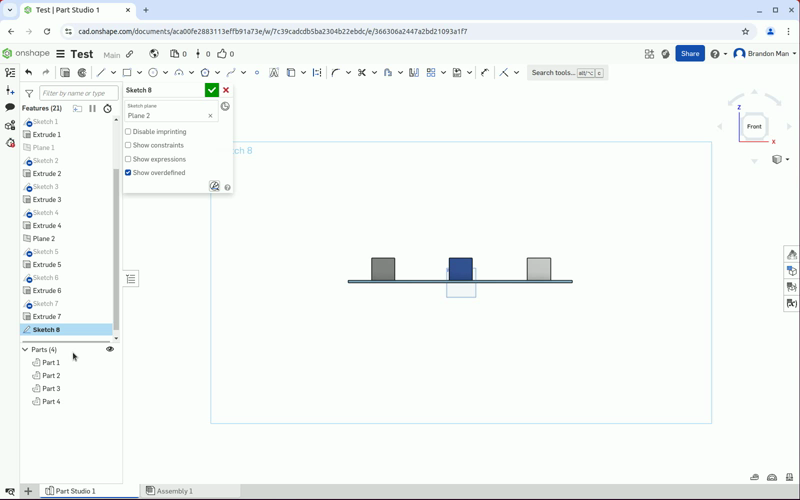
key(y)
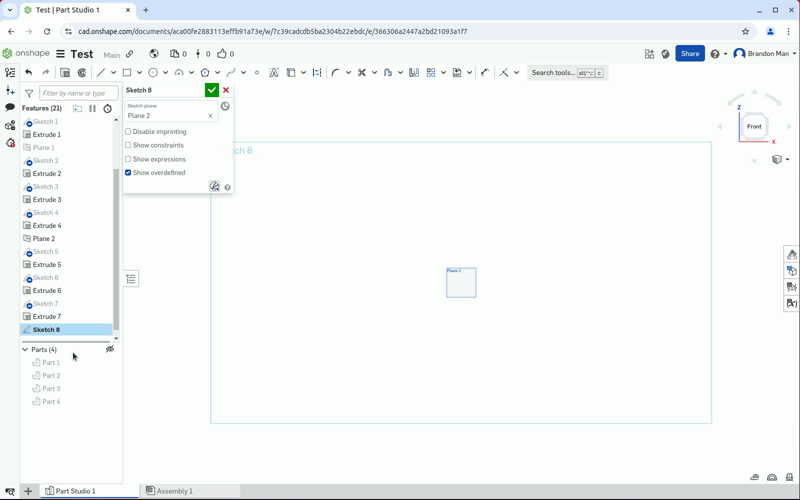
key(l)
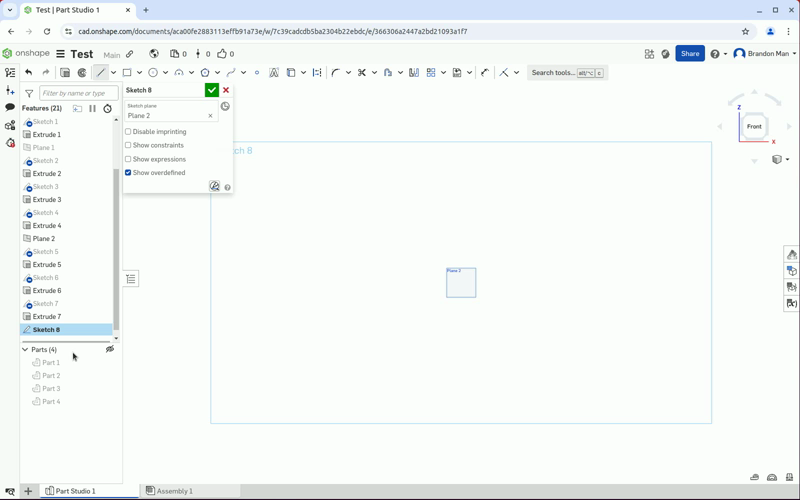
key_down(shift)
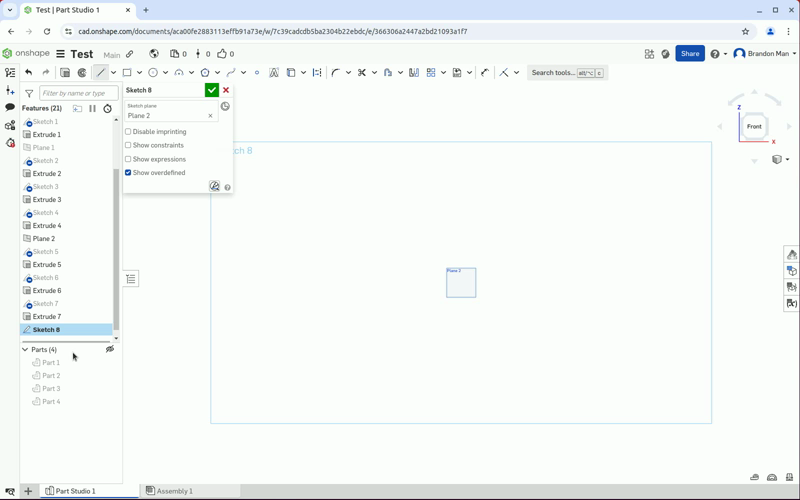
mouse_move(532, 257)
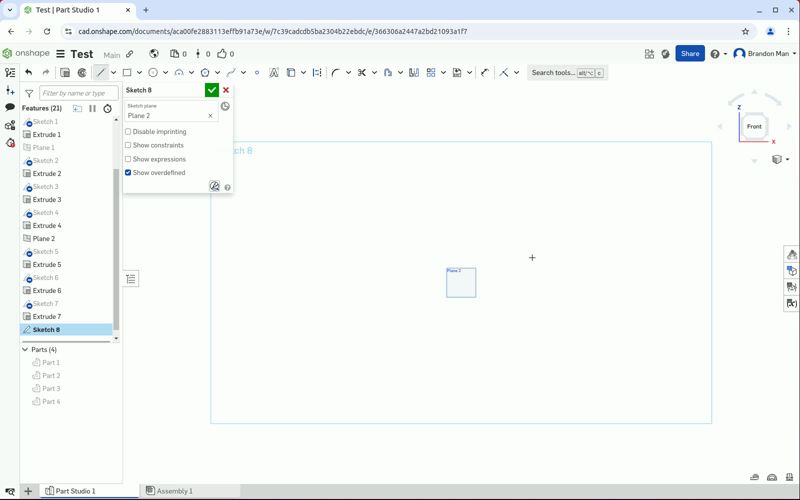
click(532, 257)
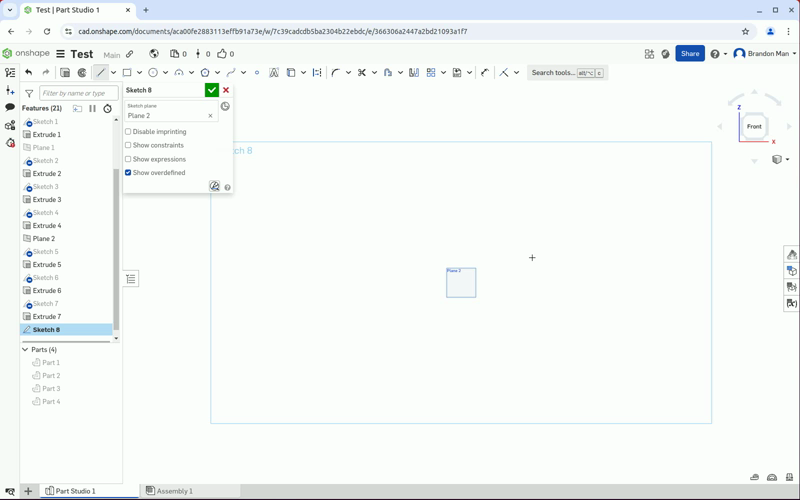
key_up(shift)
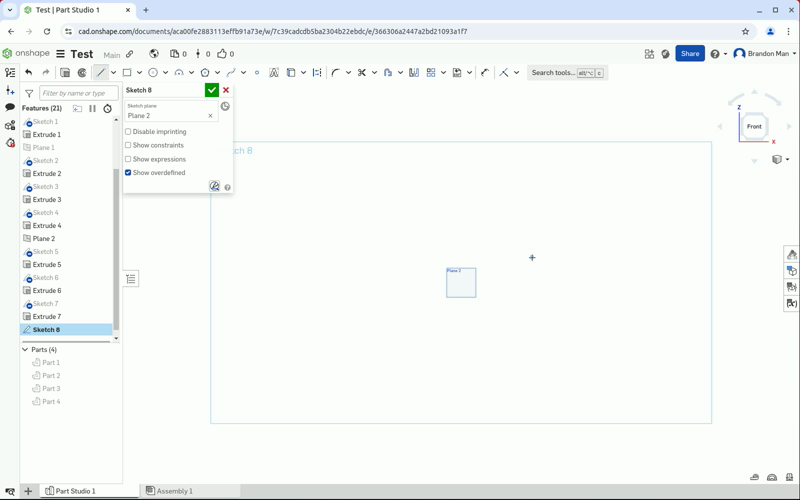
key_down(shift)
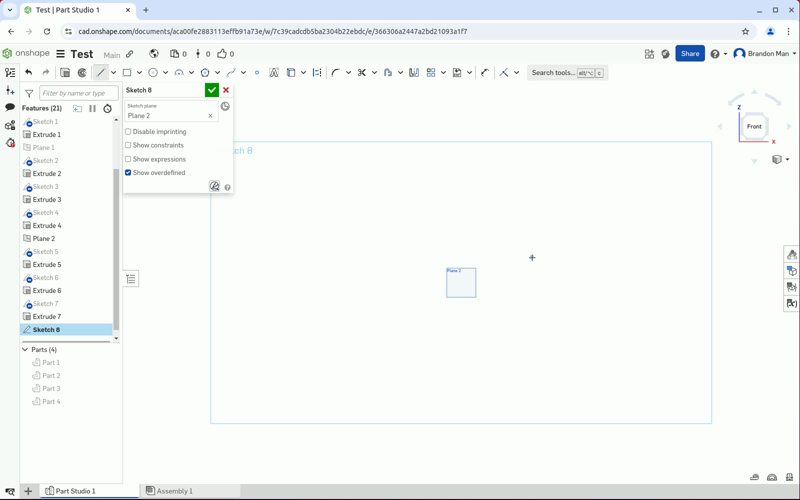
mouse_move(562, 257)
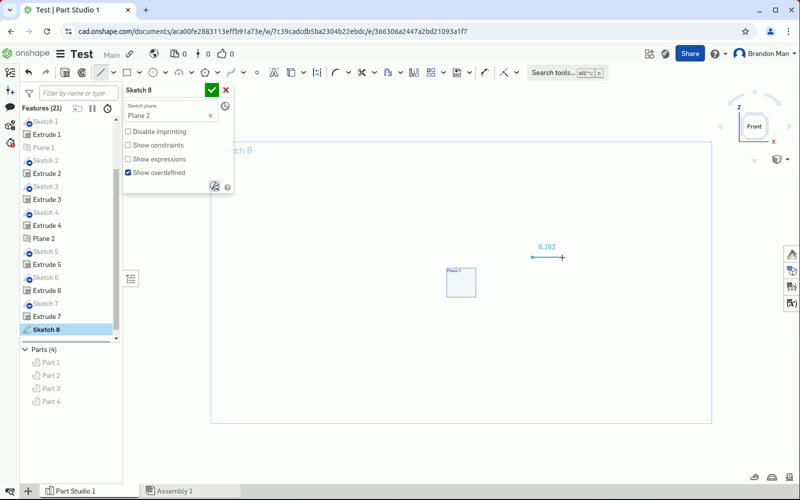
mouse_move(543, 257)
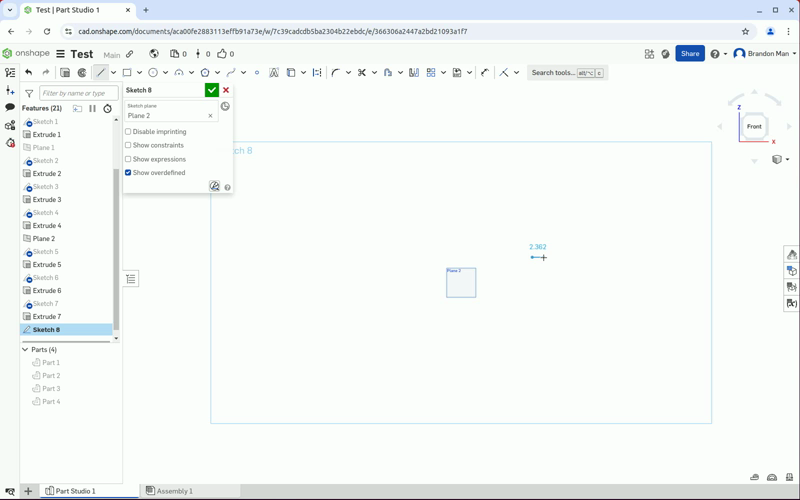
click(543, 257)
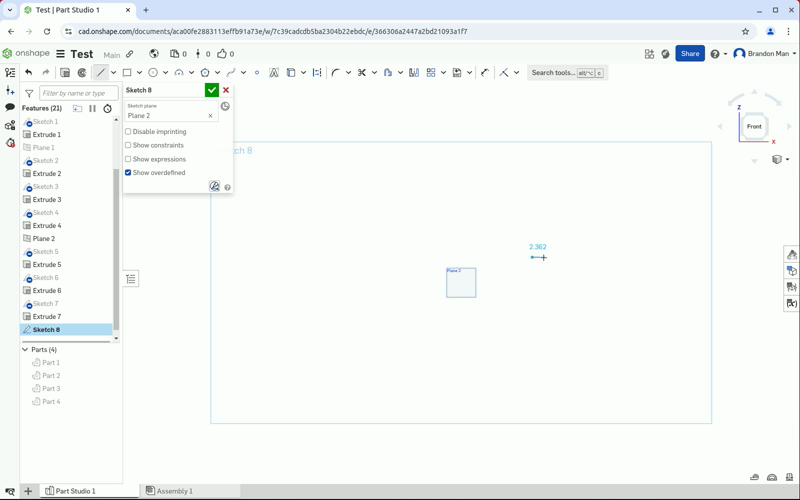
key_up(shift)
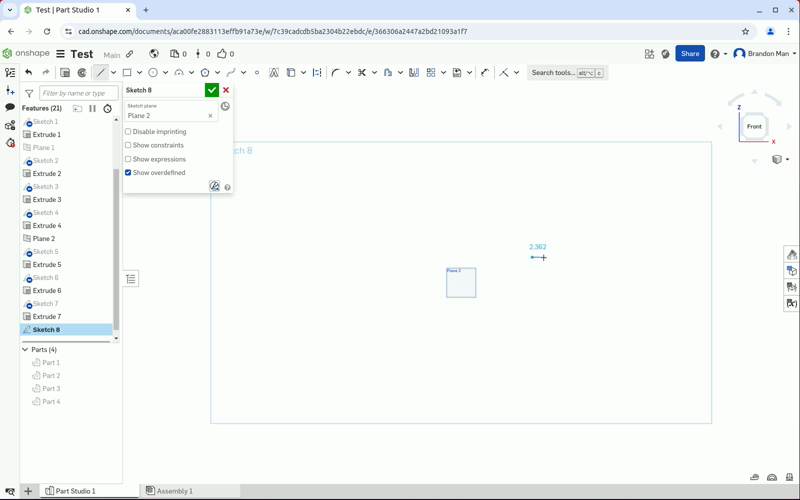
key_down(shift)
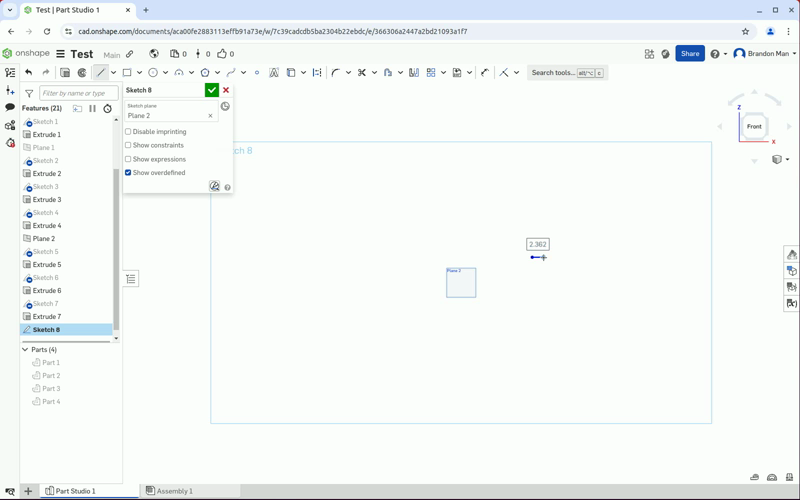
mouse_move(573, 257)
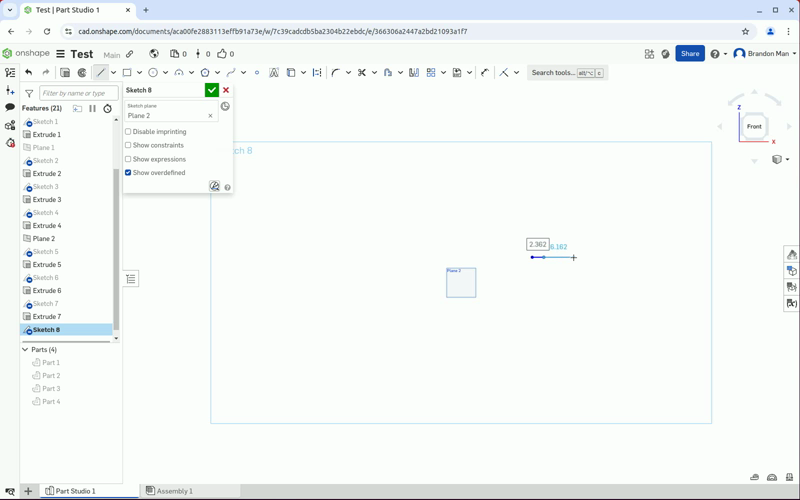
mouse_move(543, 238)
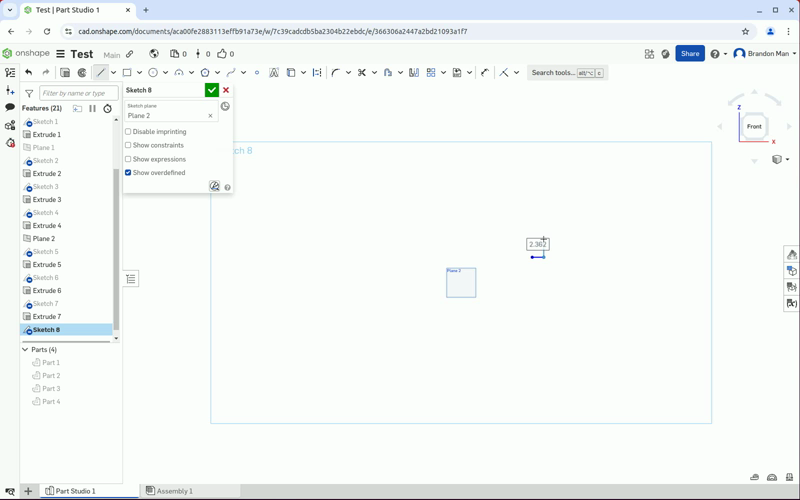
click(543, 238)
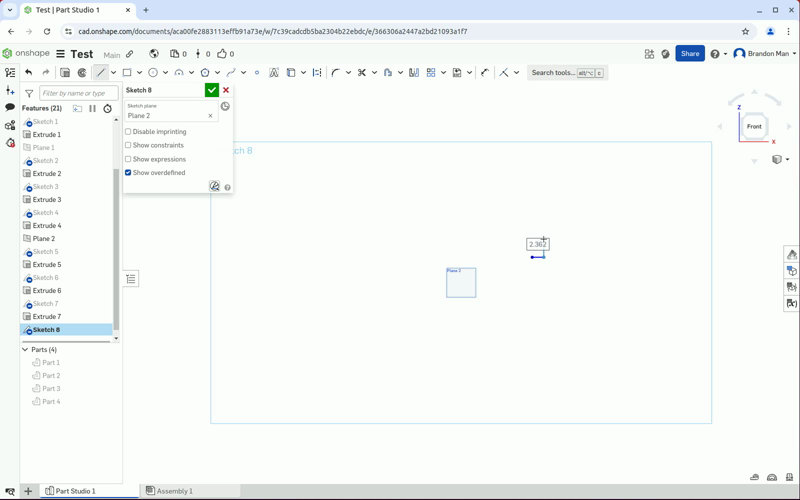
key_up(shift)
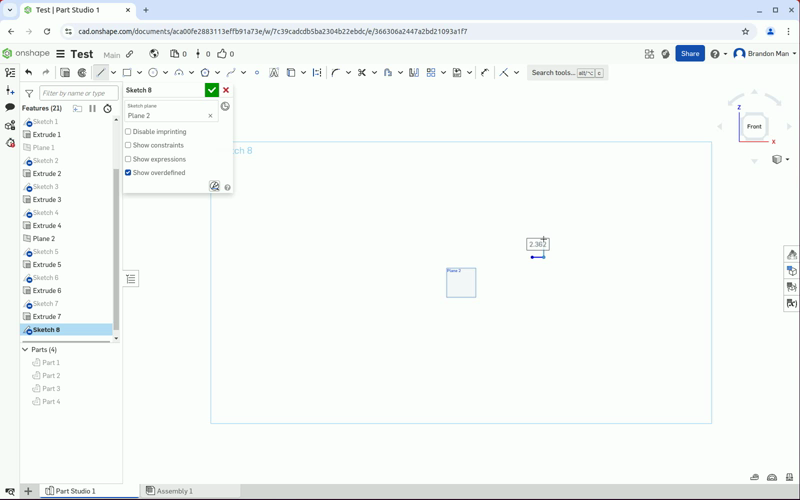
key_down(shift)
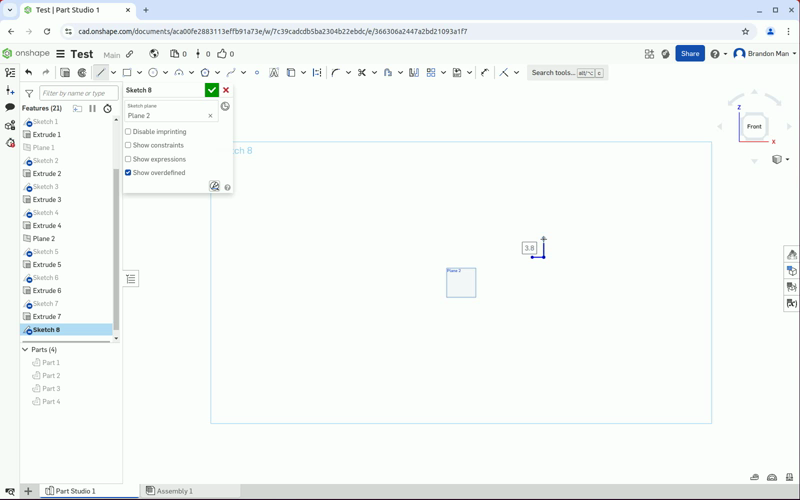
mouse_move(573, 238)
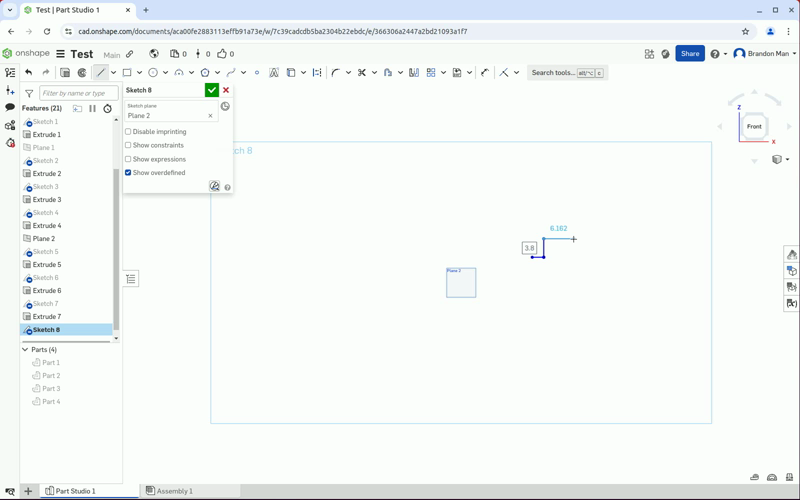
mouse_move(532, 238)
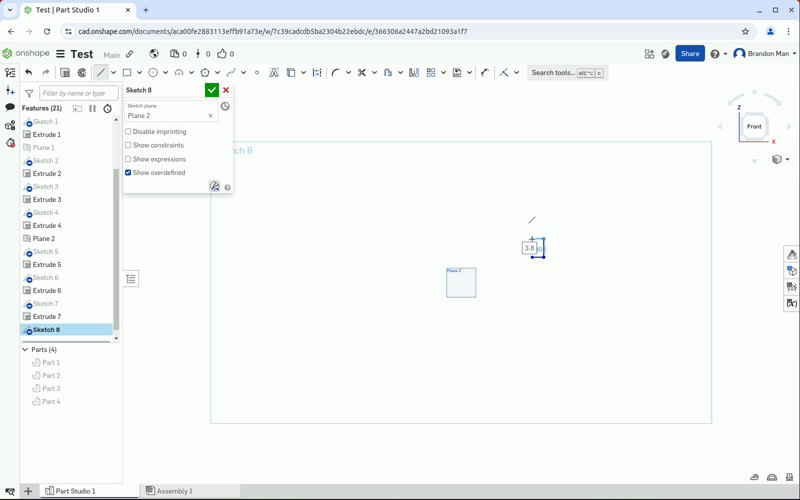
click(532, 238)
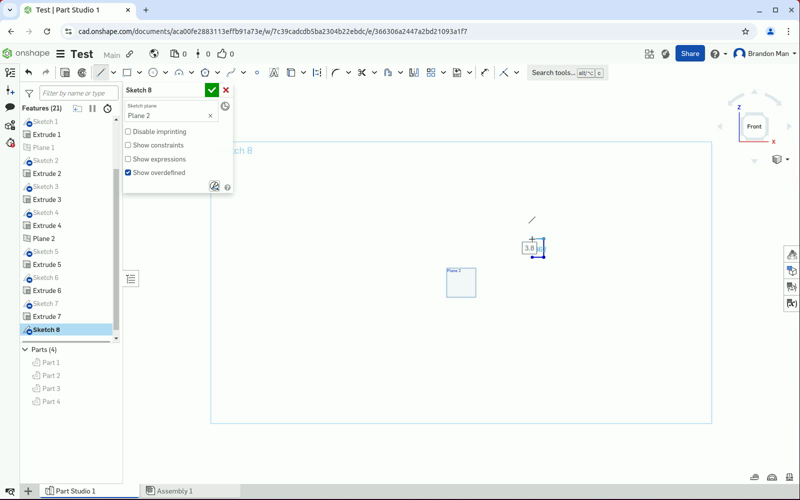
key_up(shift)
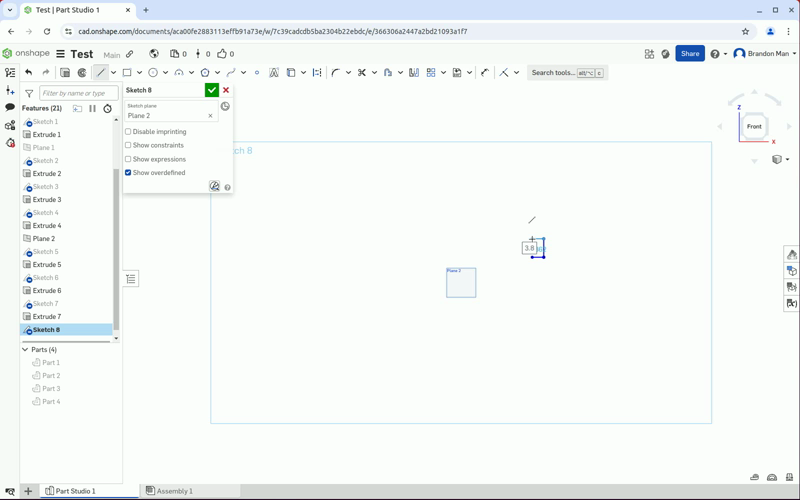
mouse_move(562, 238)
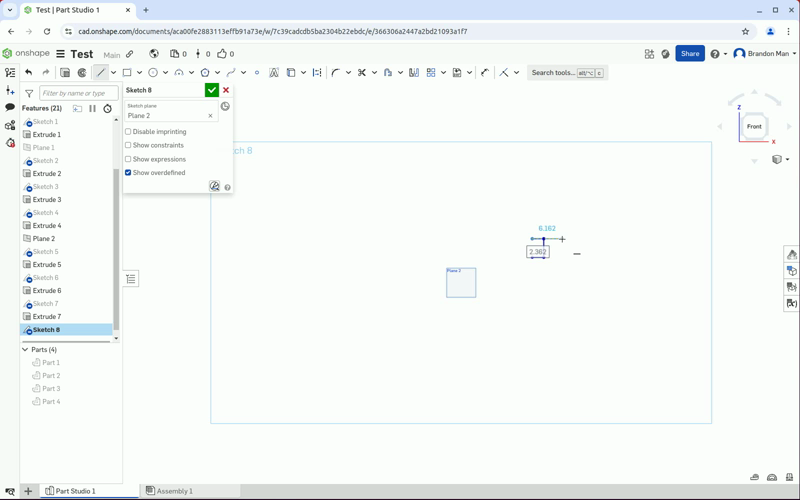
key_down(shift)
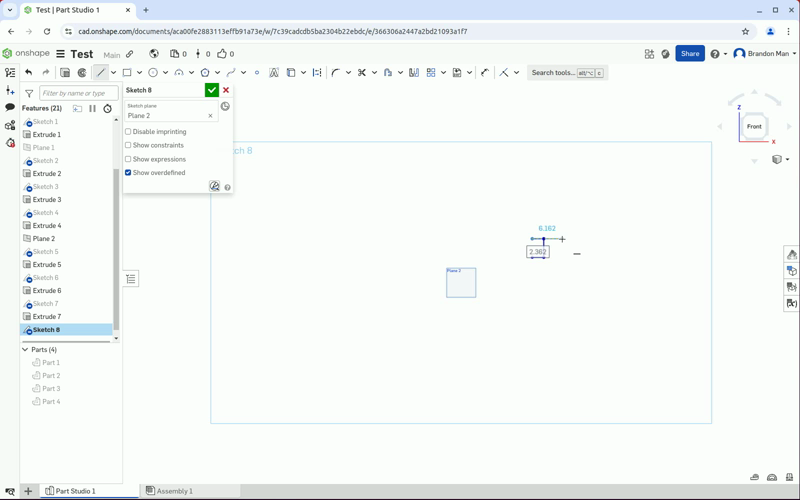
mouse_move(532, 257)
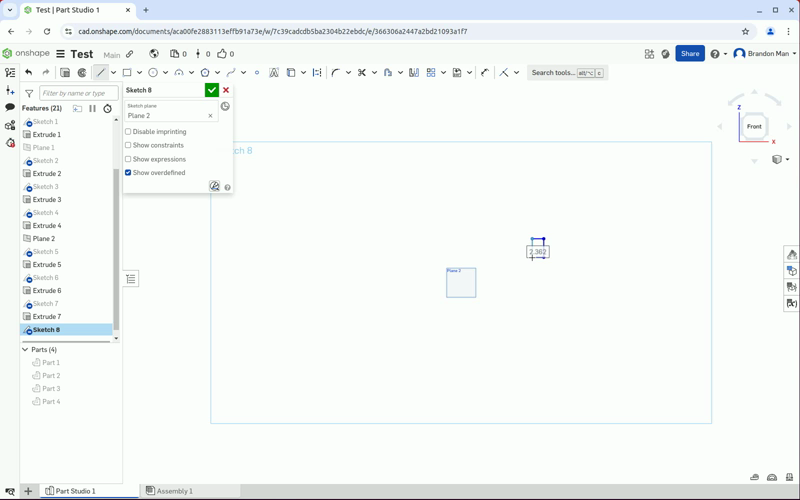
key_up(shift)
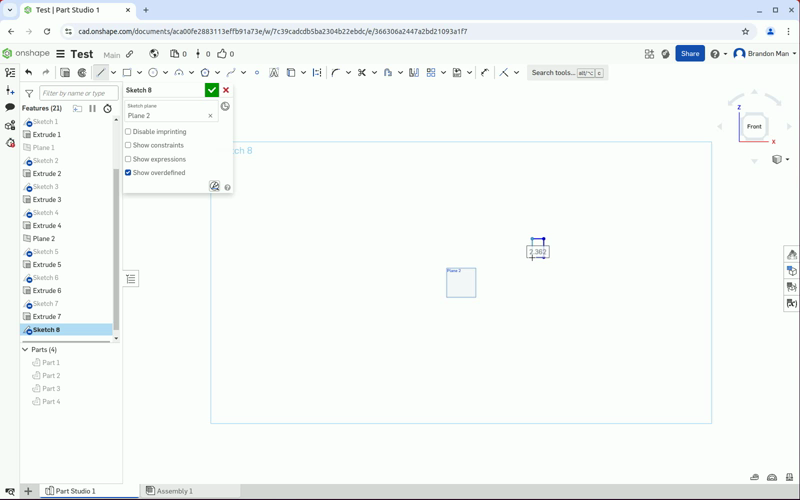
click(532, 257)
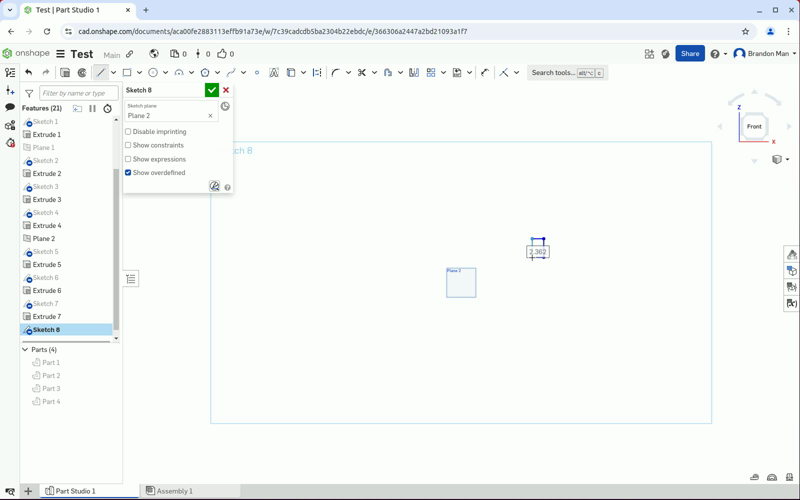
key(esc)
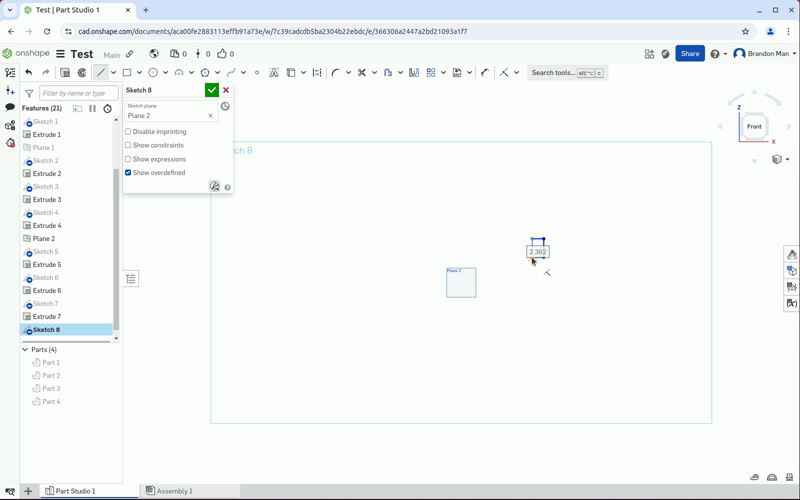
mouse_move(542, 239)
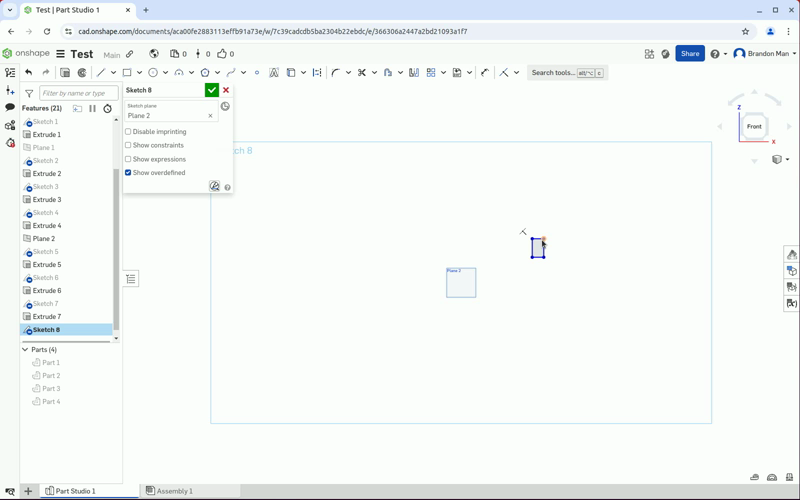
scroll(6)
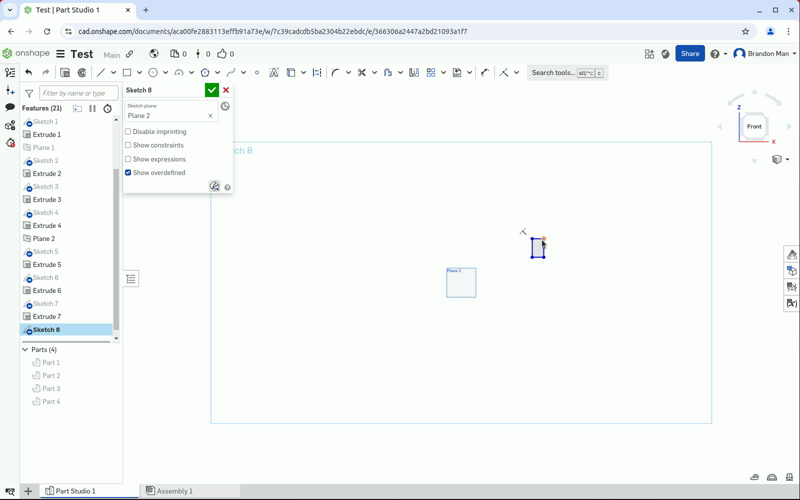
scroll(6)
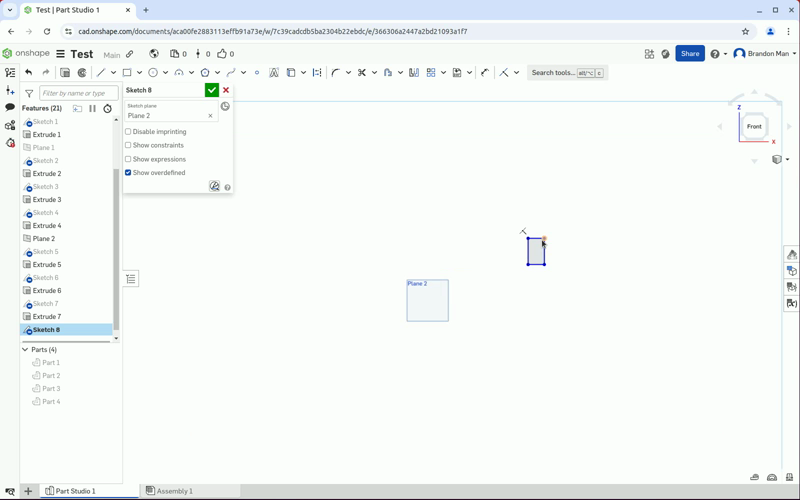
scroll(6)
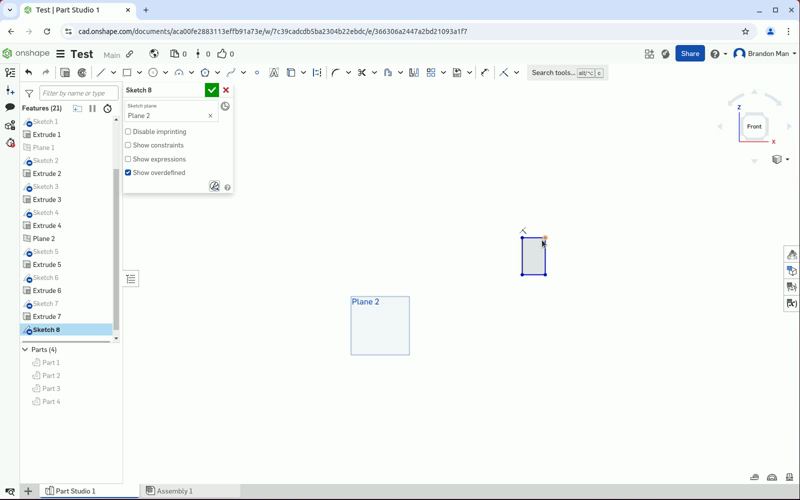
scroll(6)
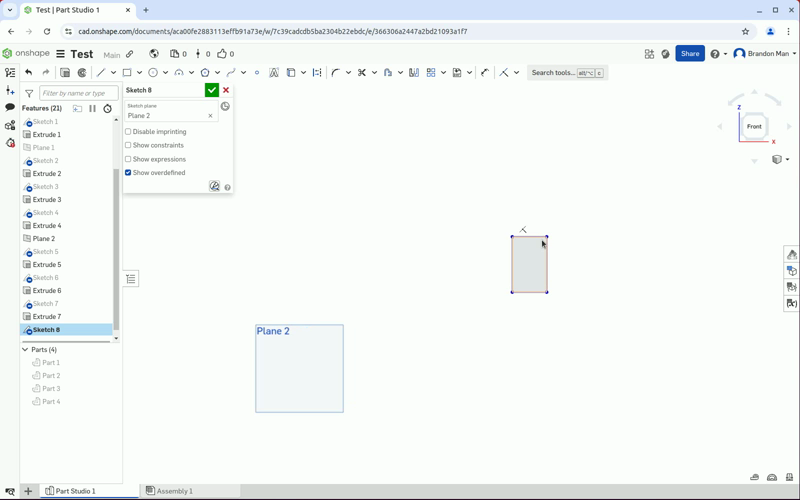
scroll(6)
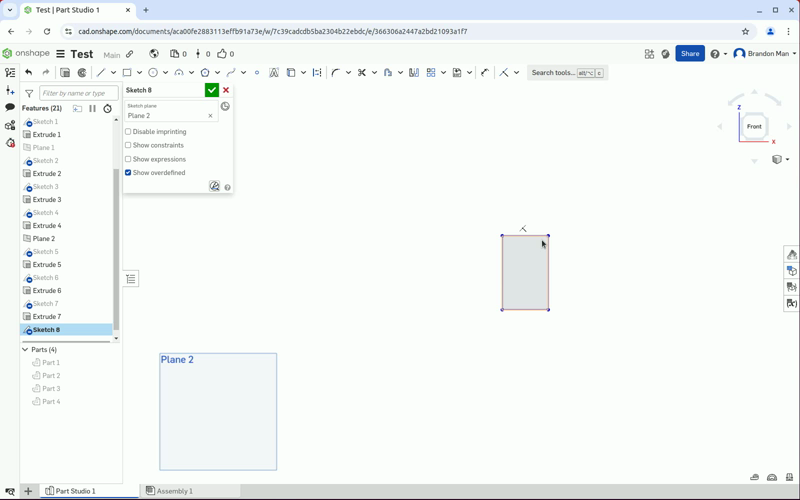
scroll(6)
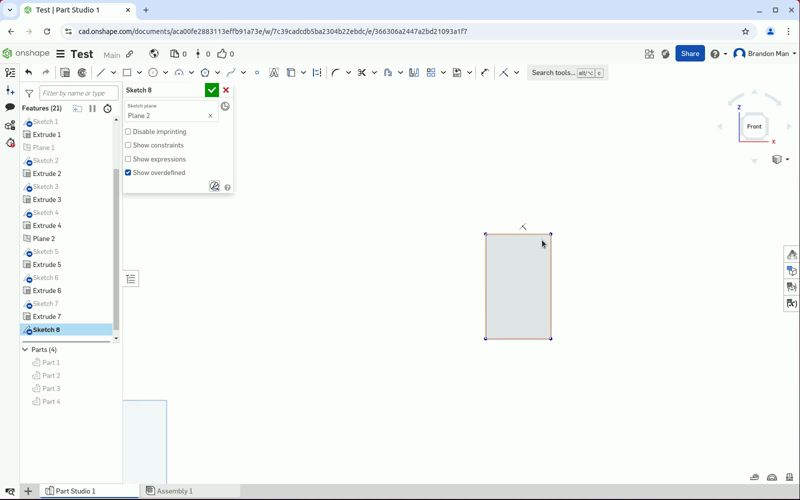
scroll(6)
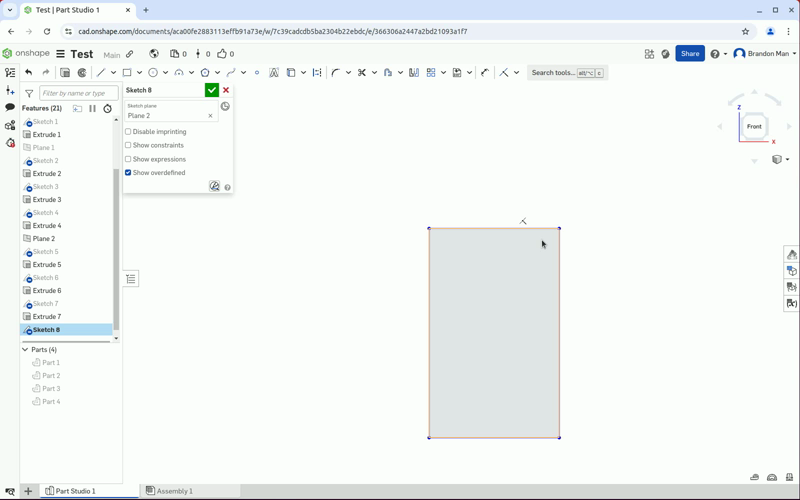
click(542, 239)
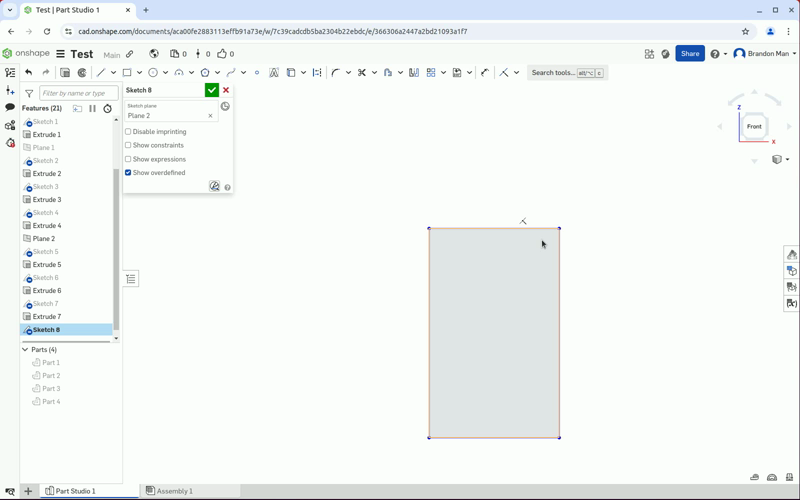
scroll(-6)
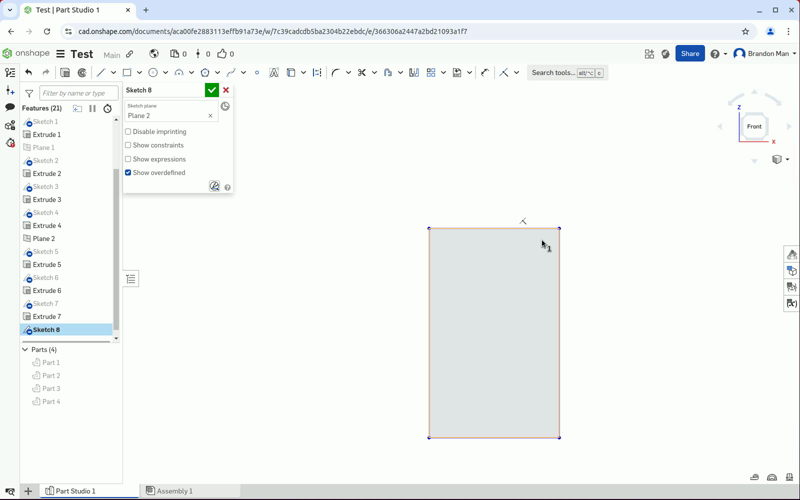
scroll(-6)
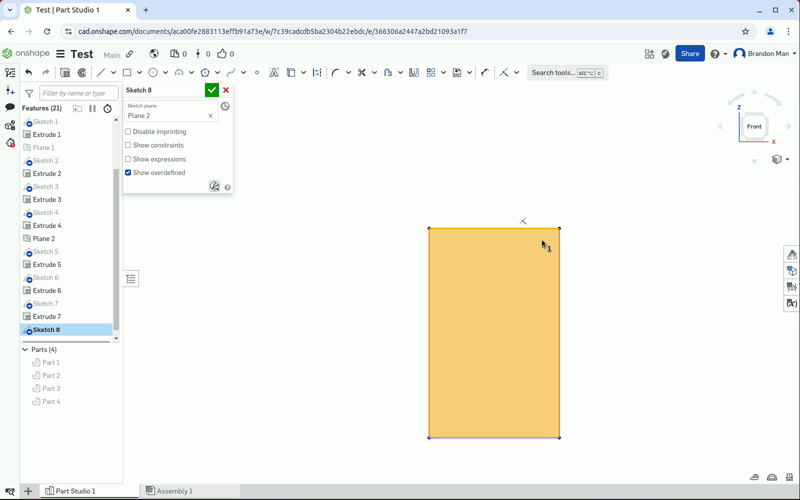
scroll(-6)
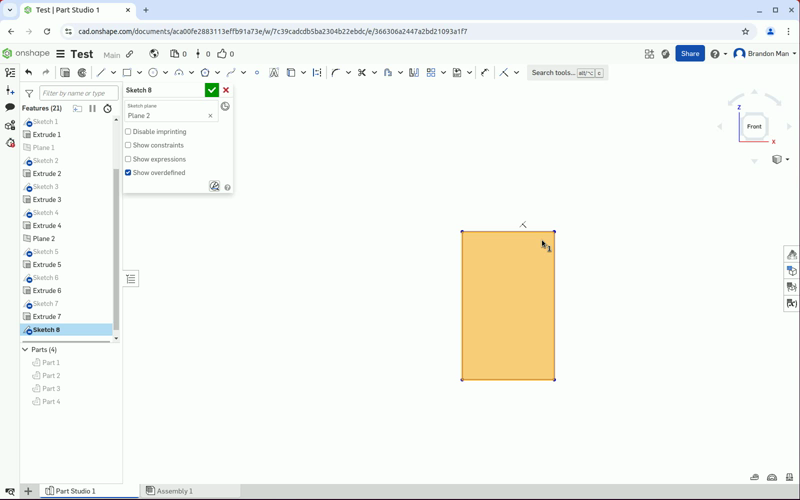
scroll(-6)
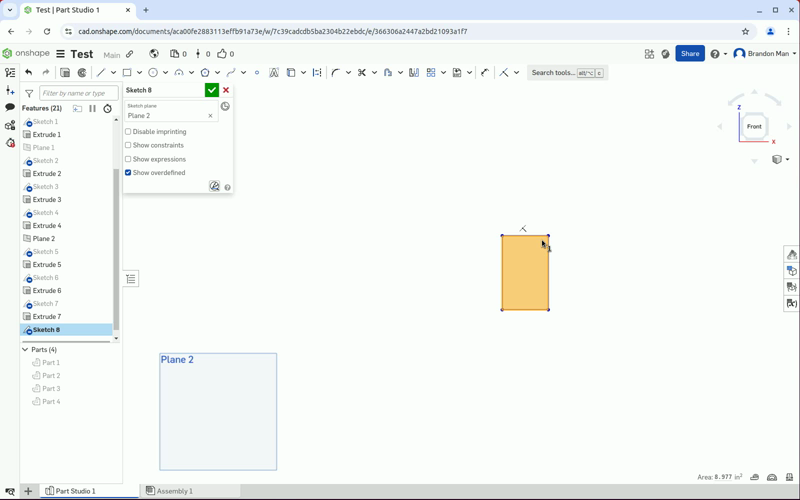
scroll(-6)
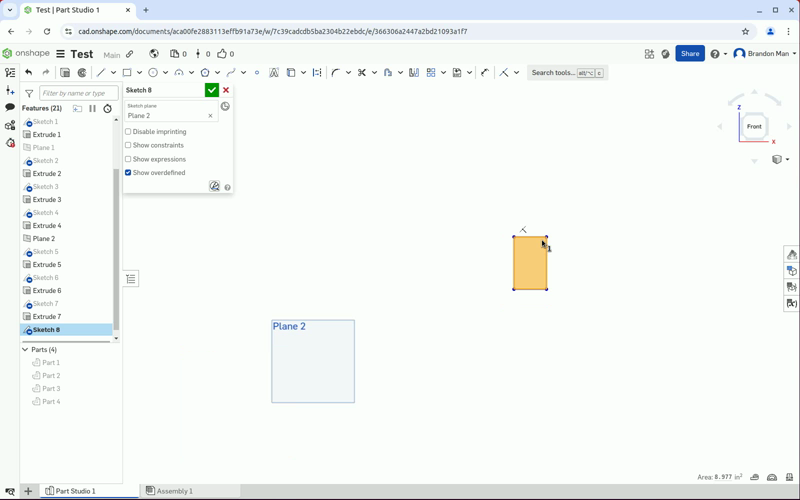
scroll(-6)
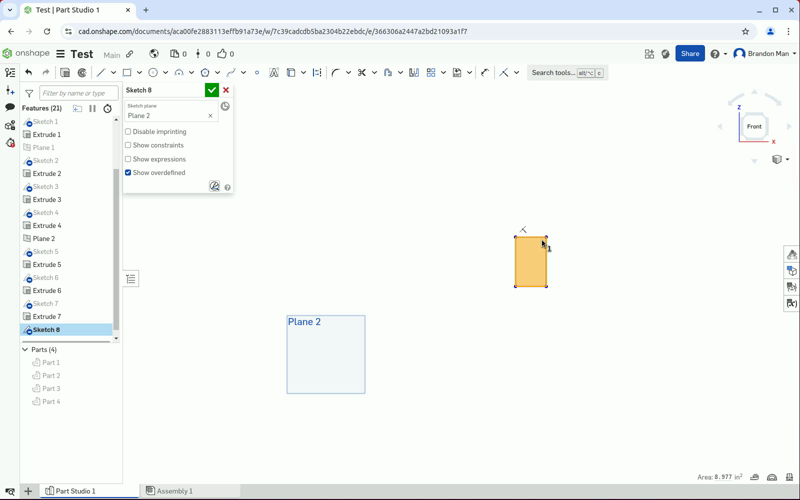
scroll(-6)
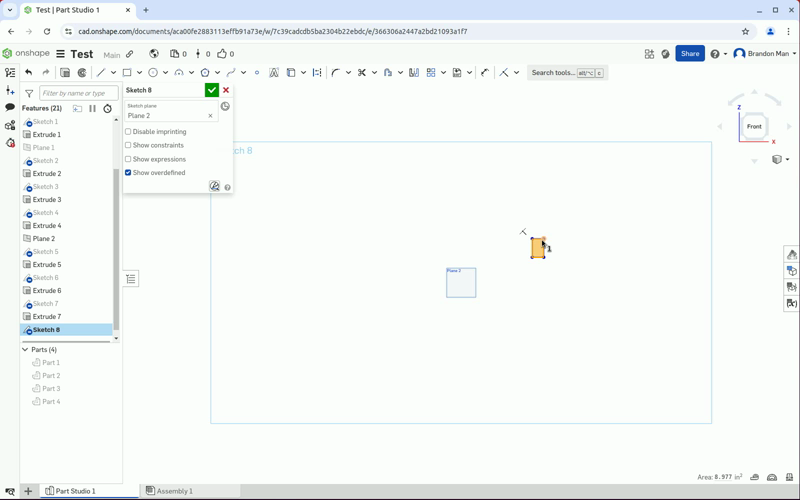
mouse_move(73, 352)
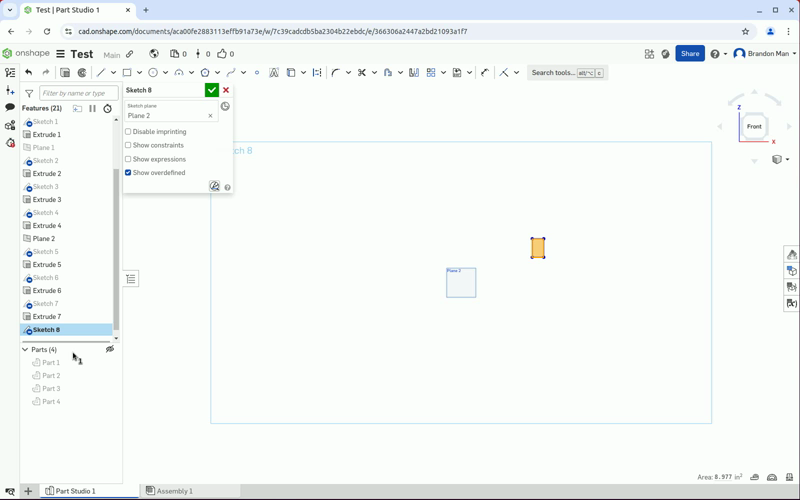
key(shift+y)
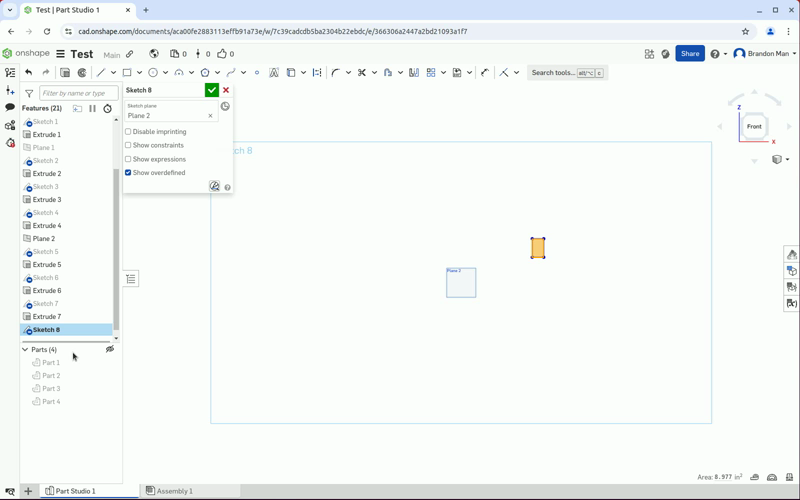
key(shift+e)
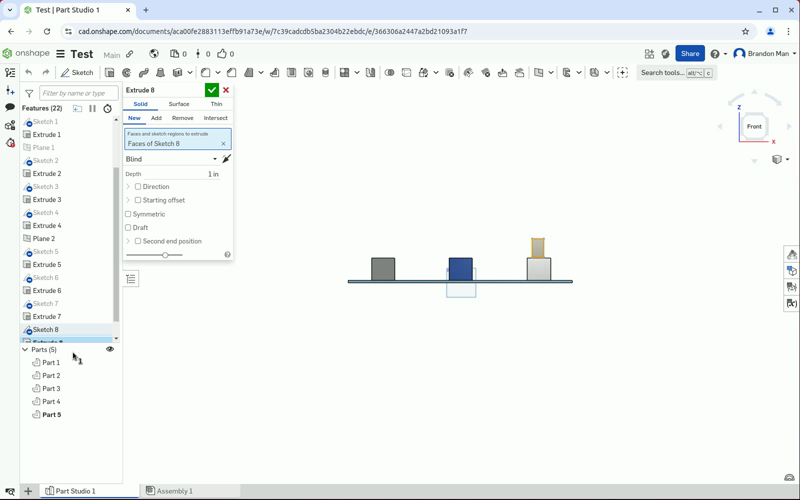
mouse_move(143, 106)
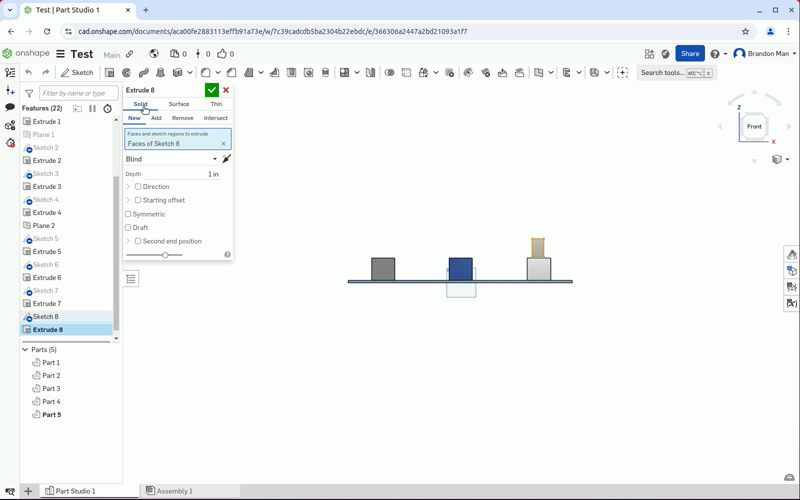
click(143, 106)
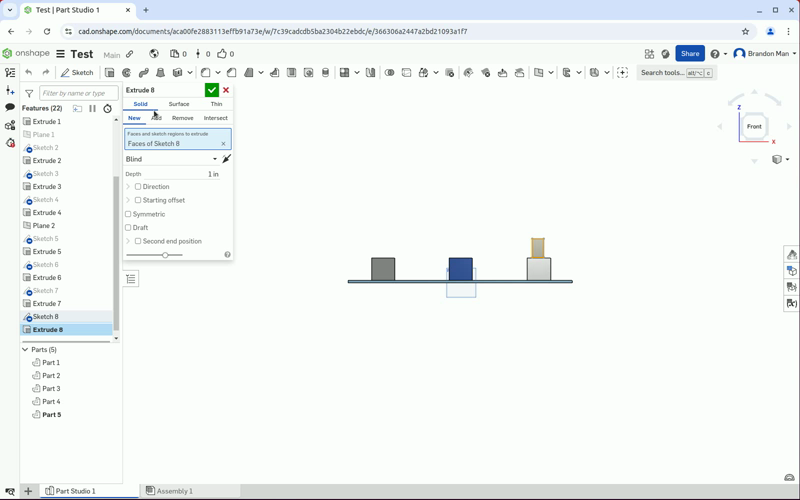
mouse_move(186, 120)
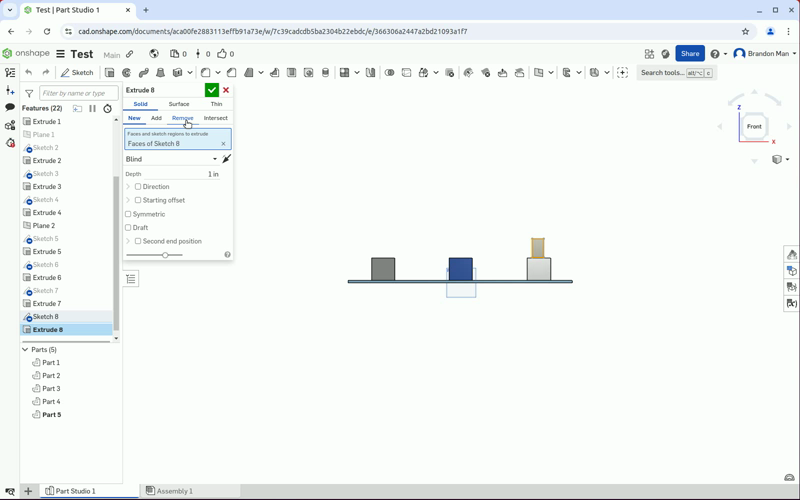
click(186, 120)
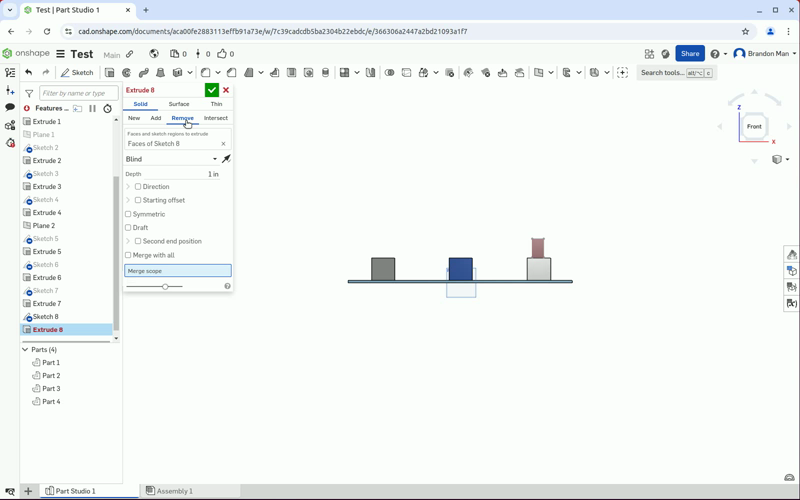
key(tab, 4)
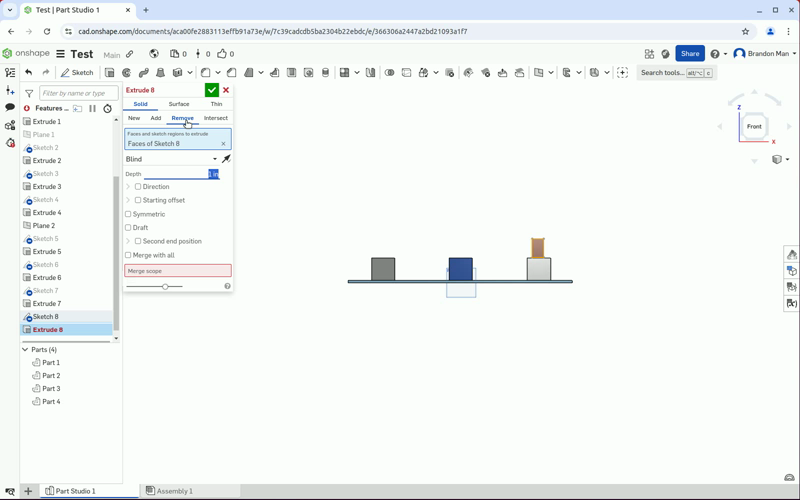
text(6.981)
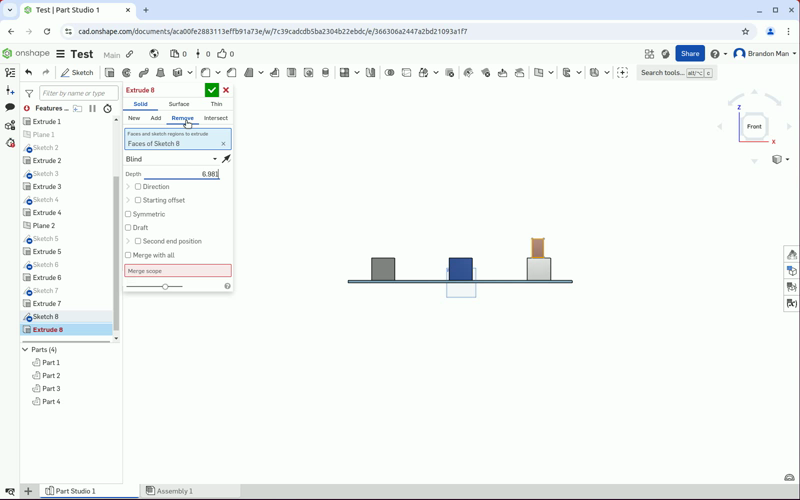
key(tab, 6)
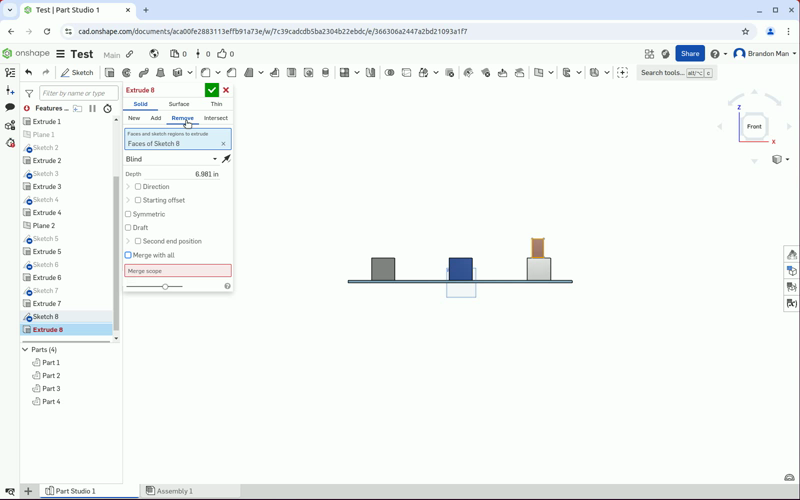
key(space)
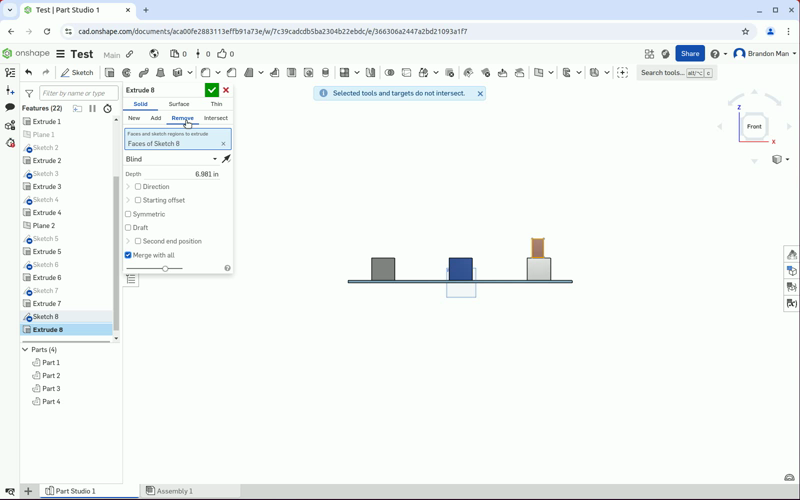
key(enter)
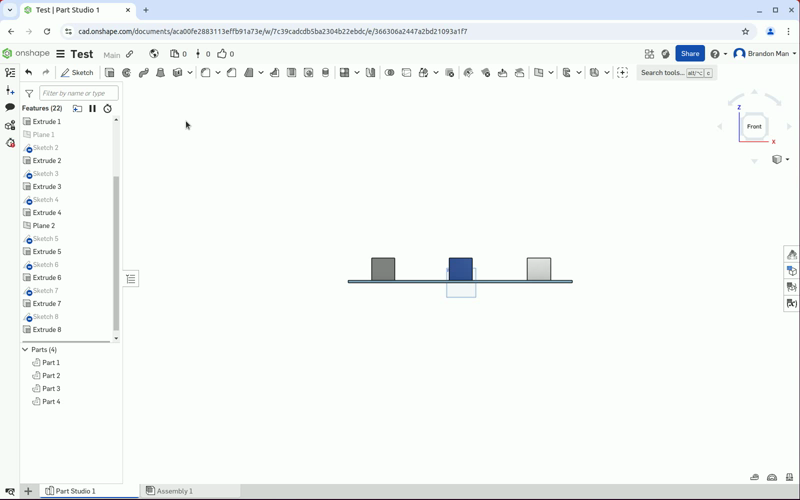
key(shift+h)
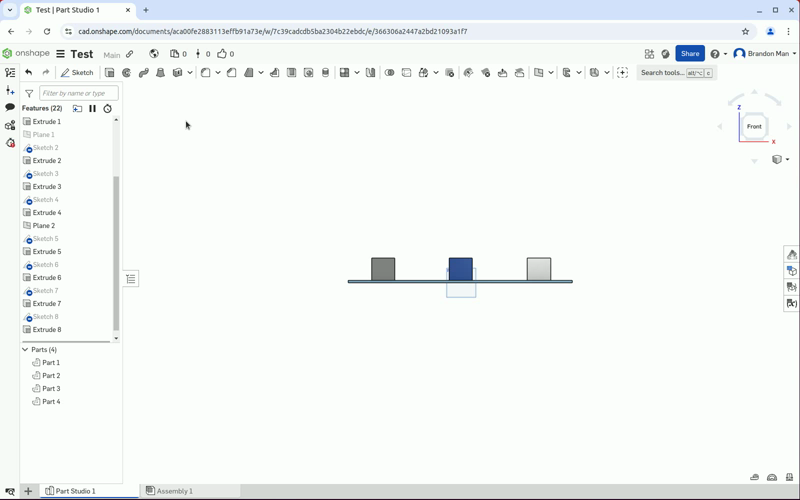
key(shift+h)
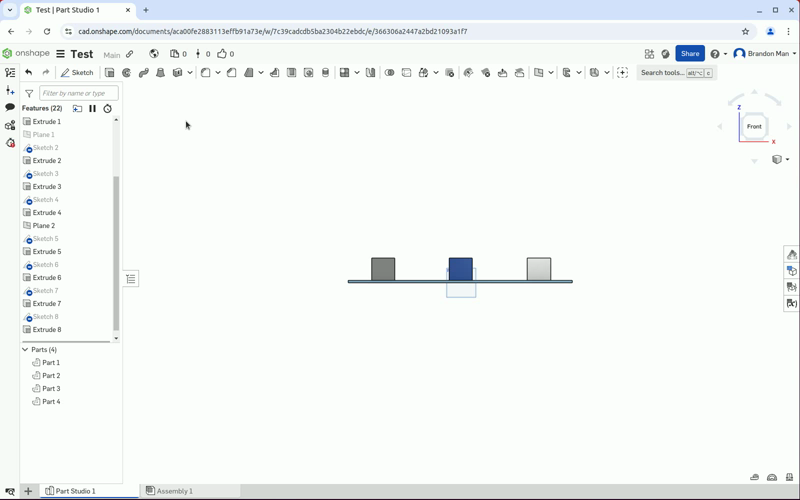
mouse_move(69, 111)
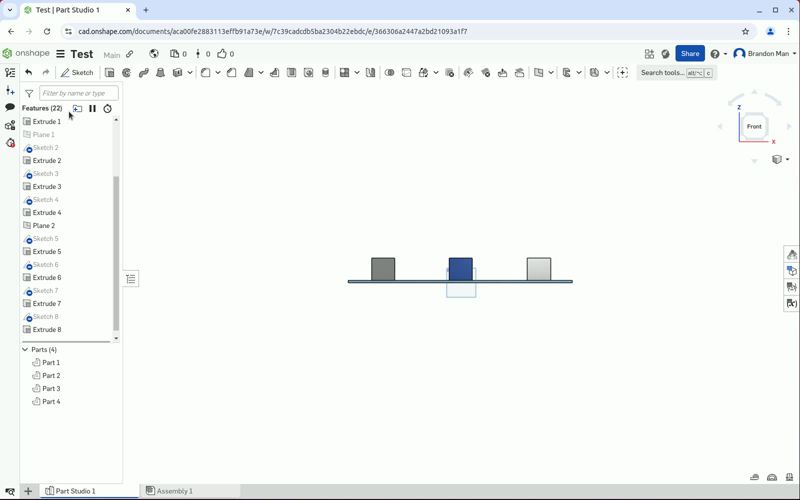
click(69, 111)
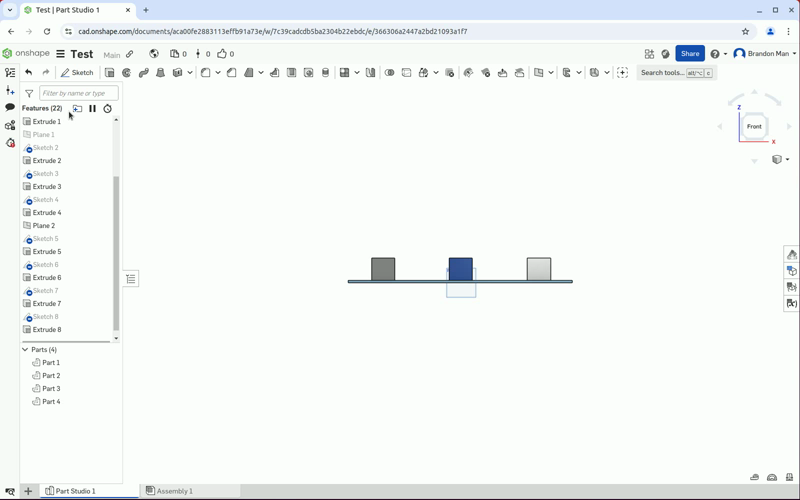
key(shift+s)
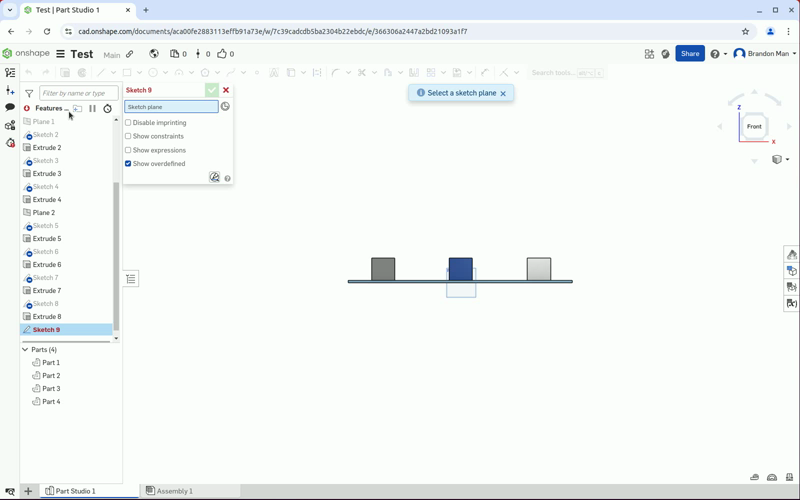
mouse_move(69, 215)
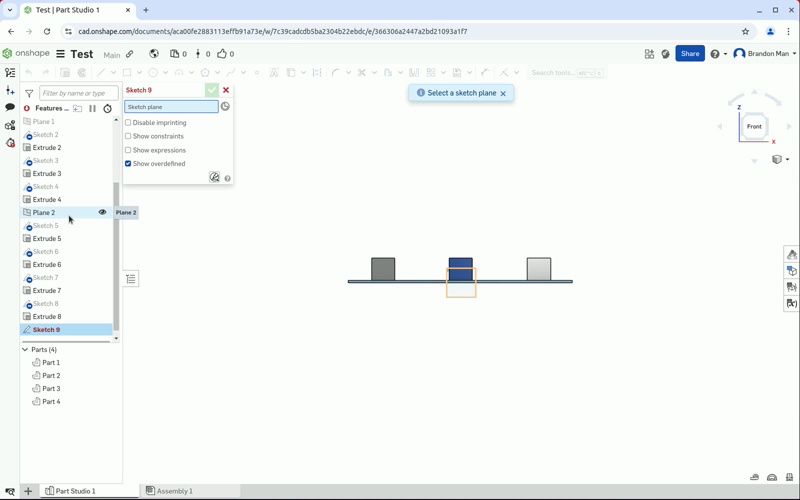
click(69, 215)
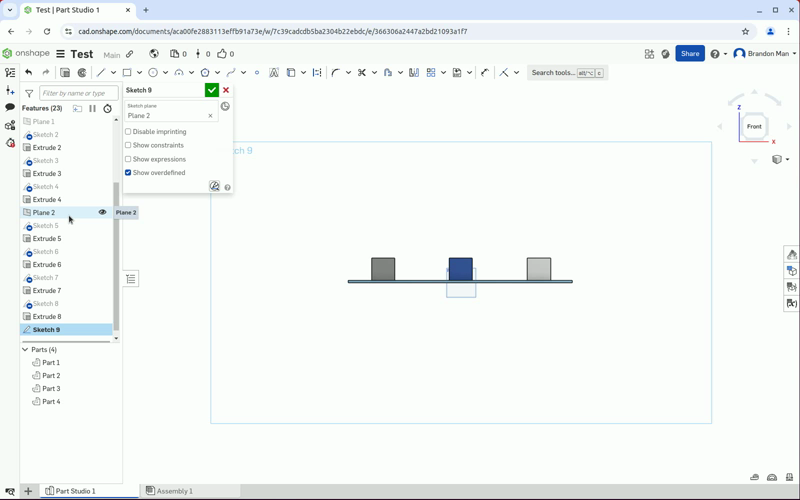
mouse_move(73, 352)
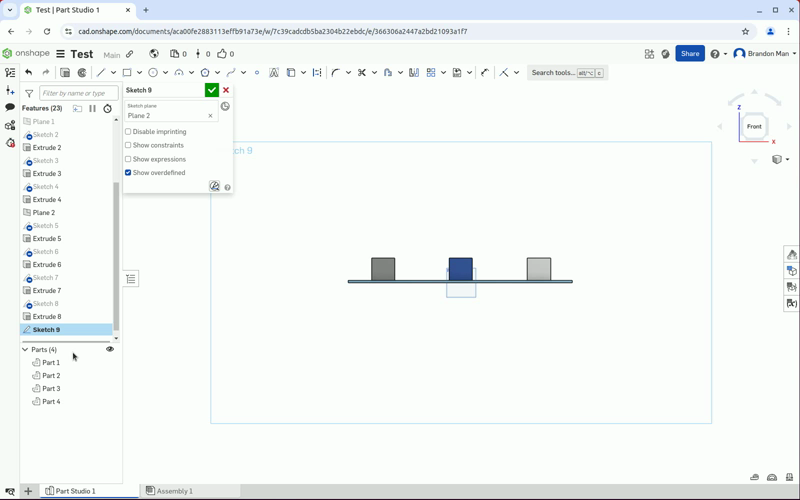
key(y)
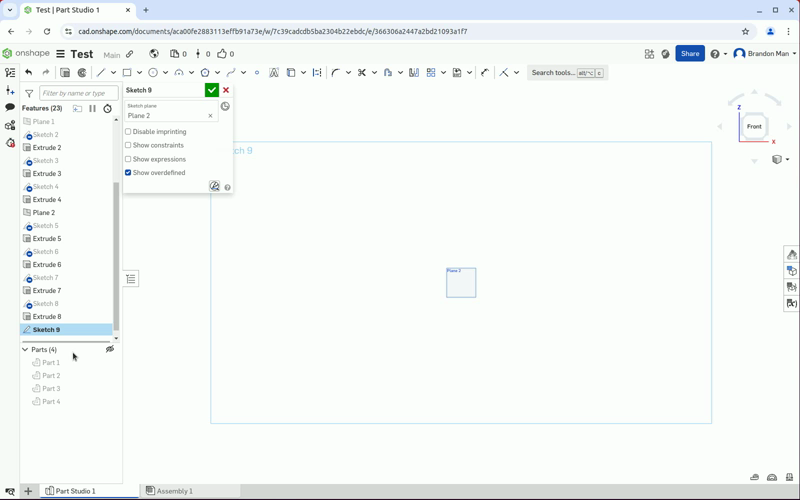
key(l)
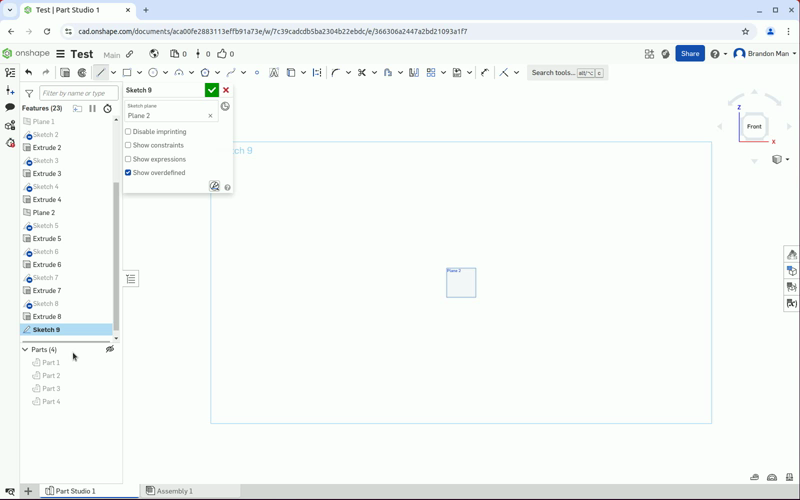
key_down(shift)
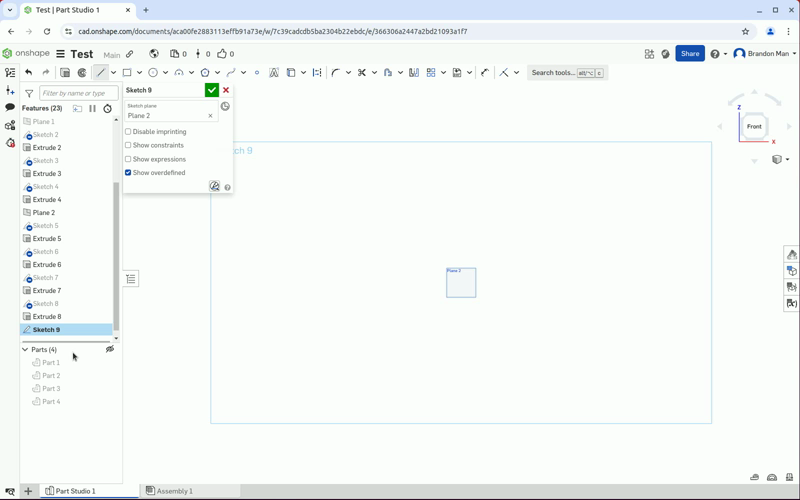
mouse_move(532, 275)
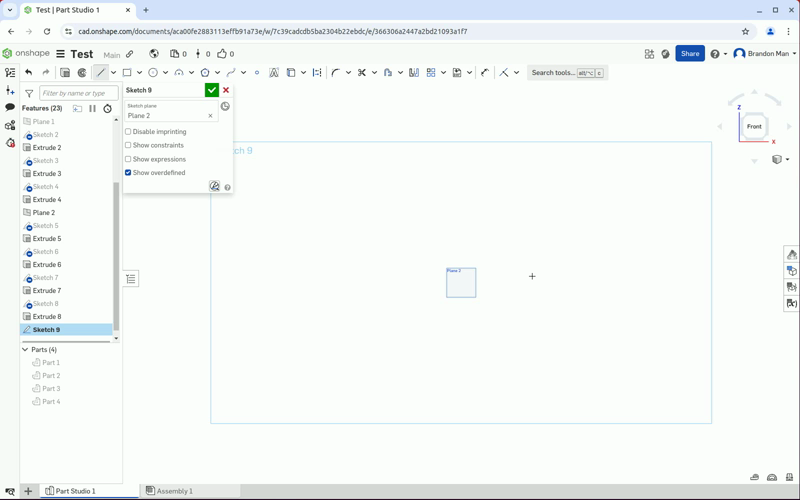
click(532, 275)
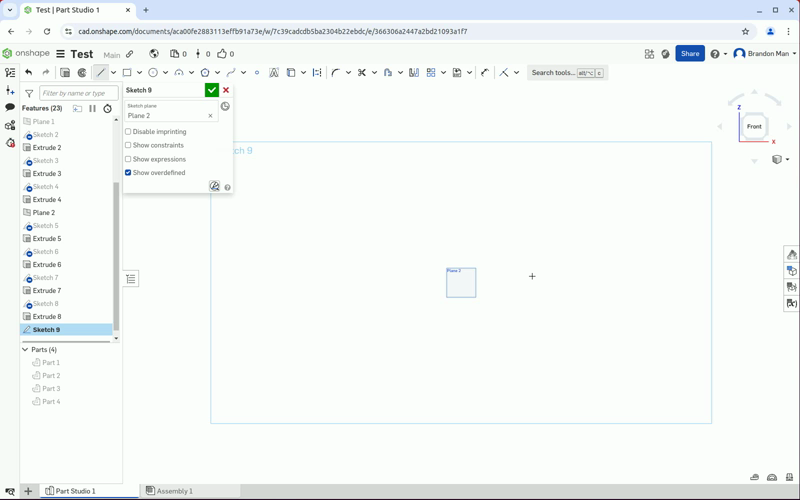
key_up(shift)
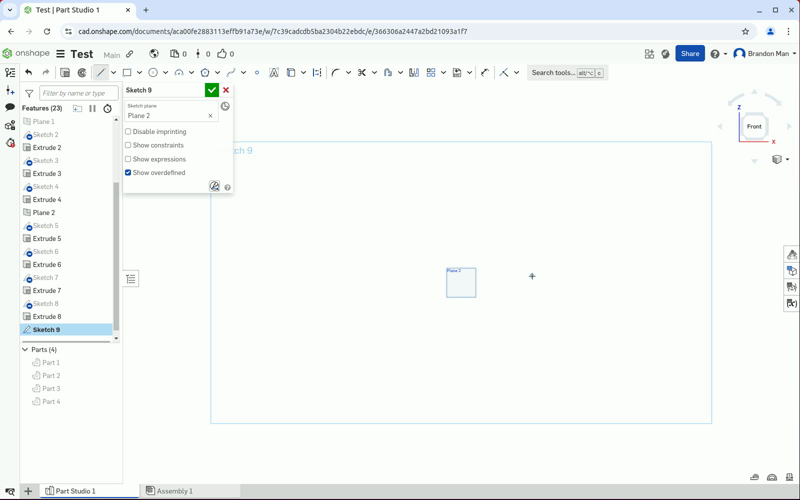
key_down(shift)
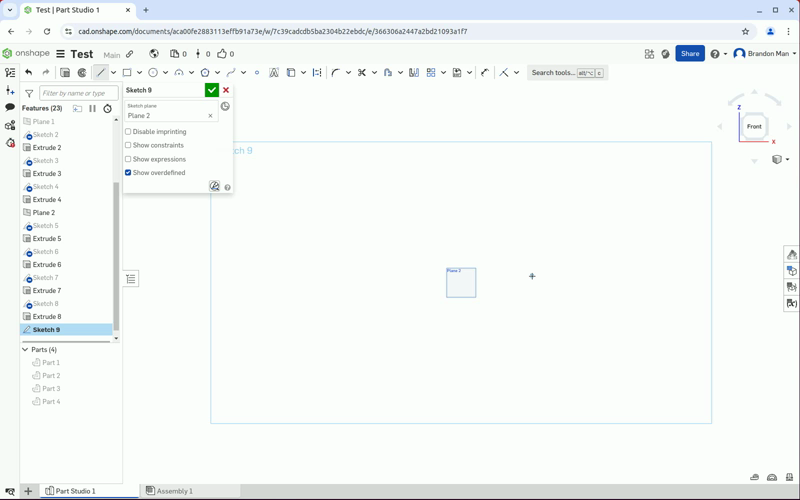
mouse_move(562, 275)
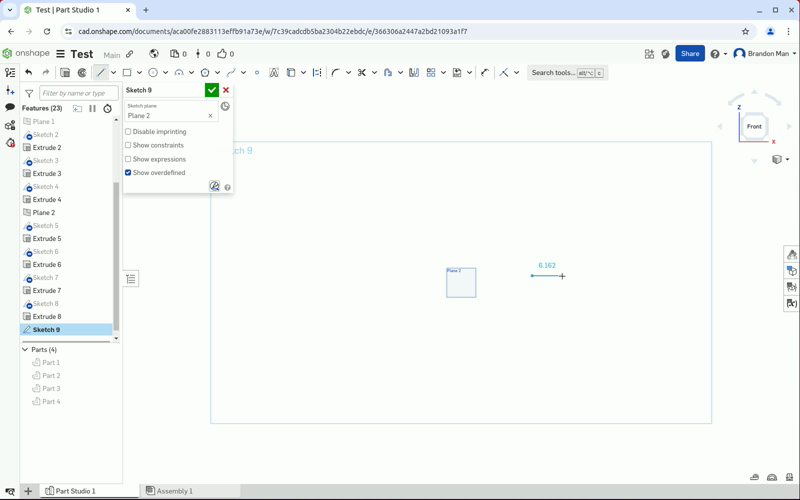
mouse_move(543, 275)
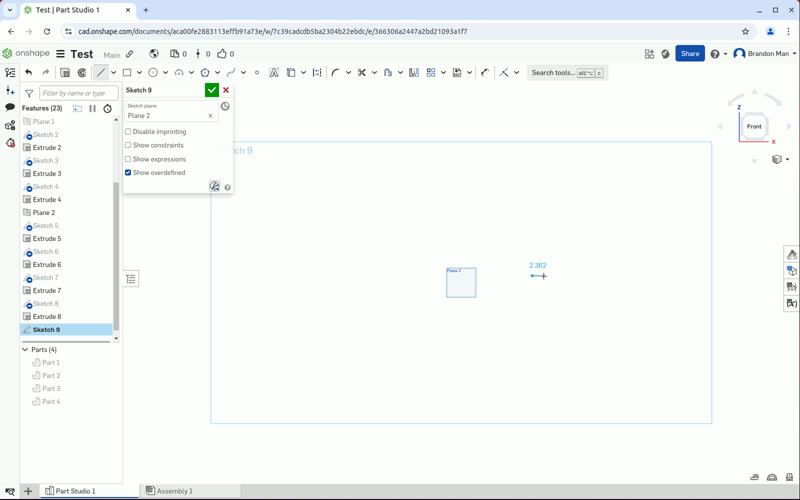
click(543, 275)
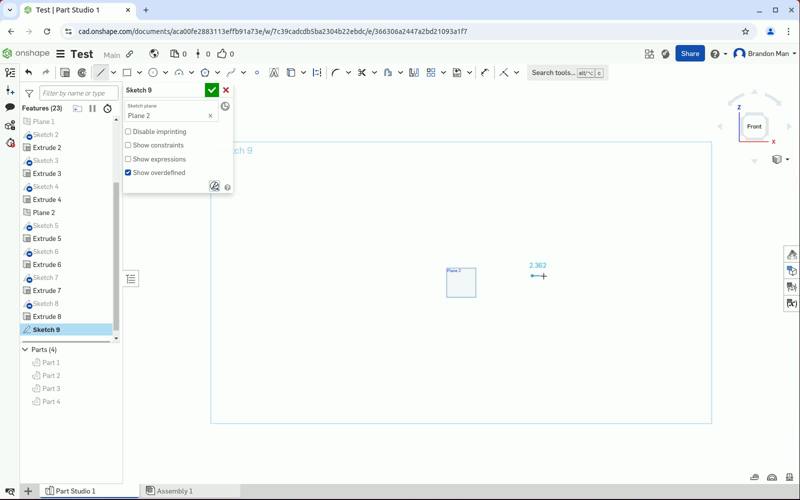
key_up(shift)
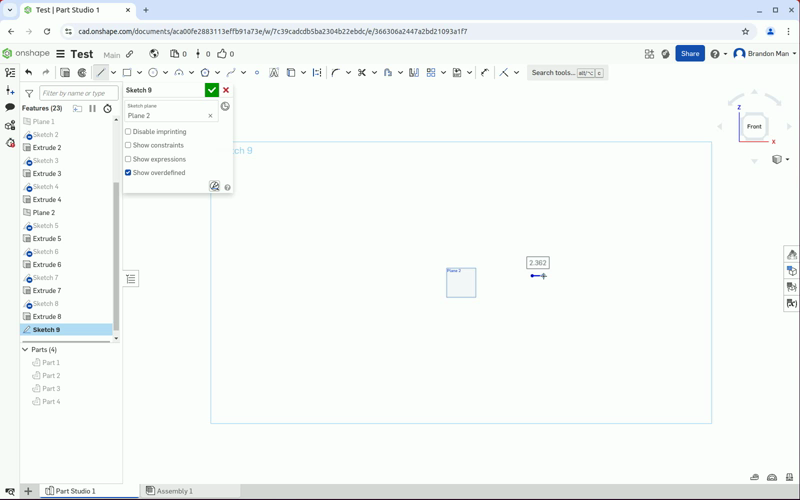
key_down(shift)
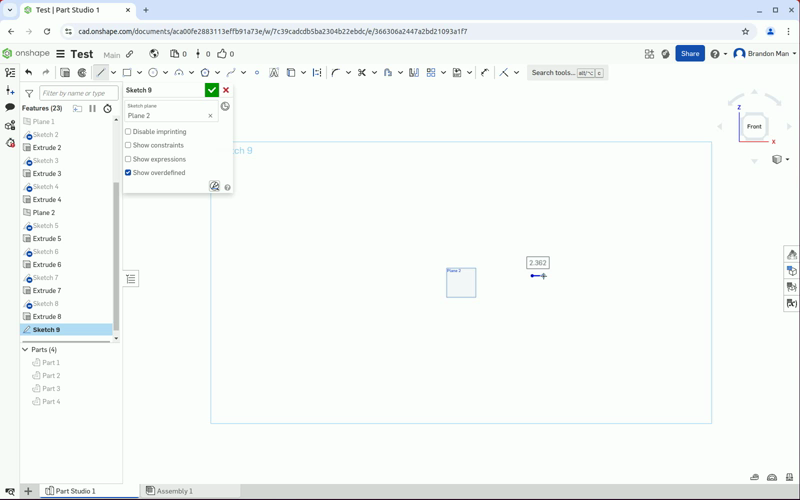
mouse_move(573, 275)
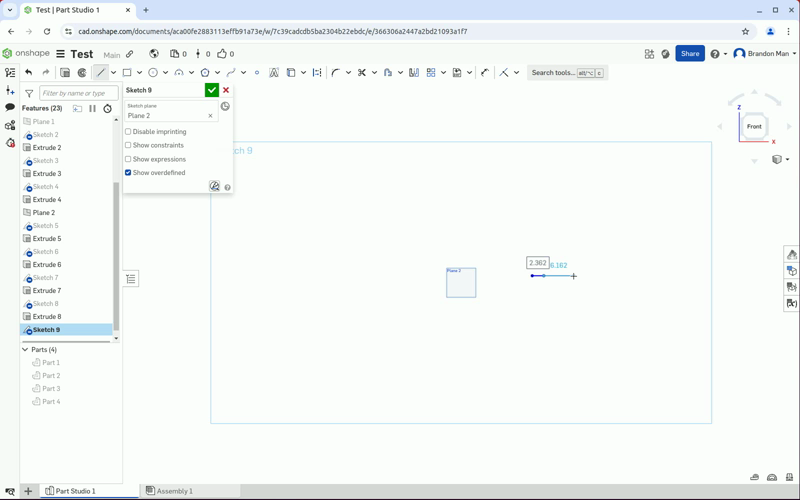
mouse_move(543, 257)
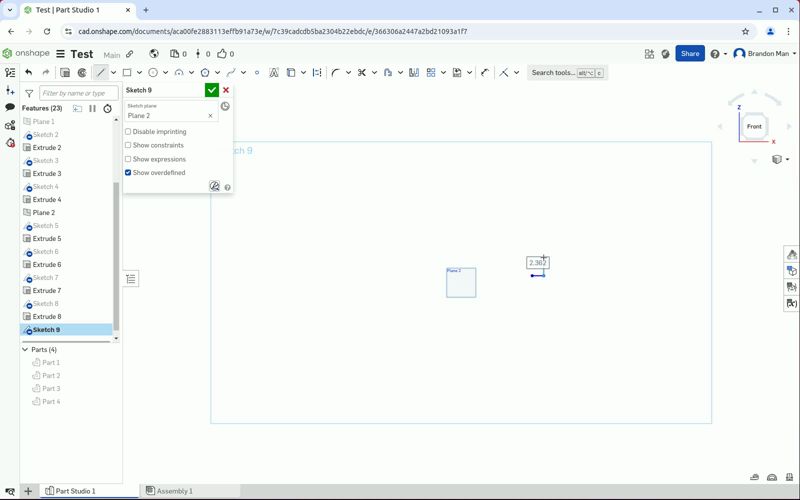
click(543, 257)
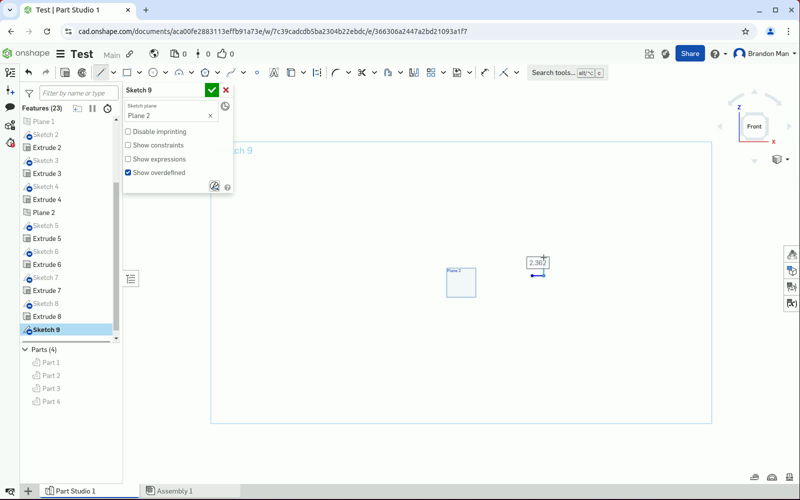
key_up(shift)
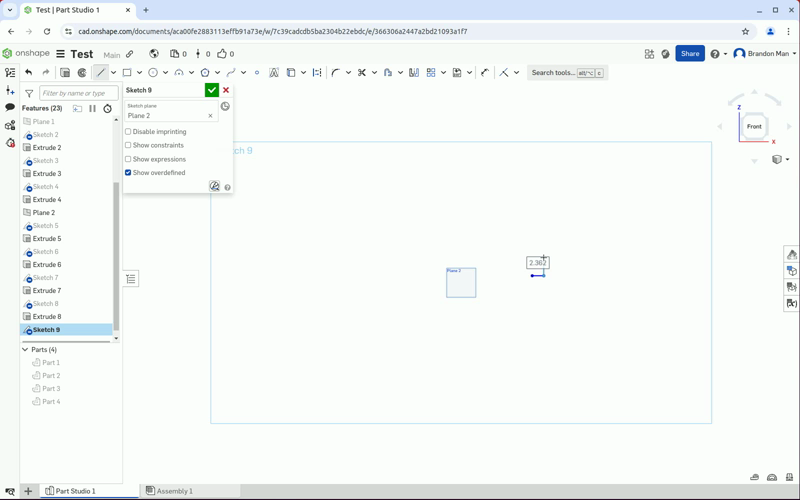
key_down(shift)
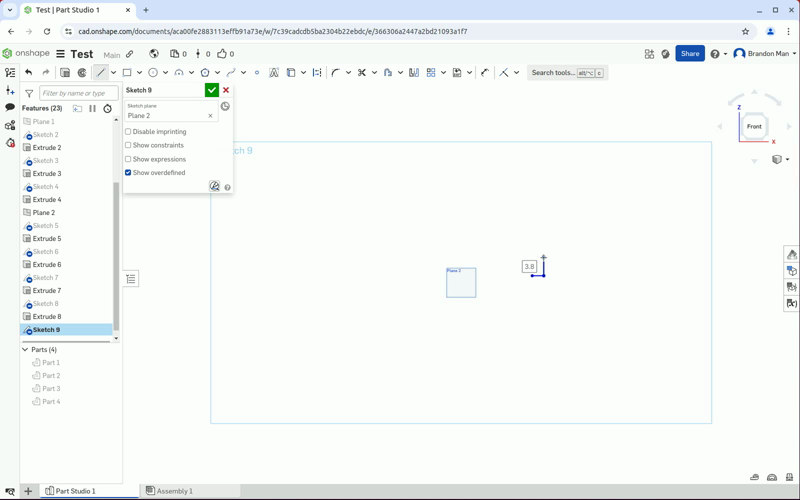
mouse_move(573, 257)
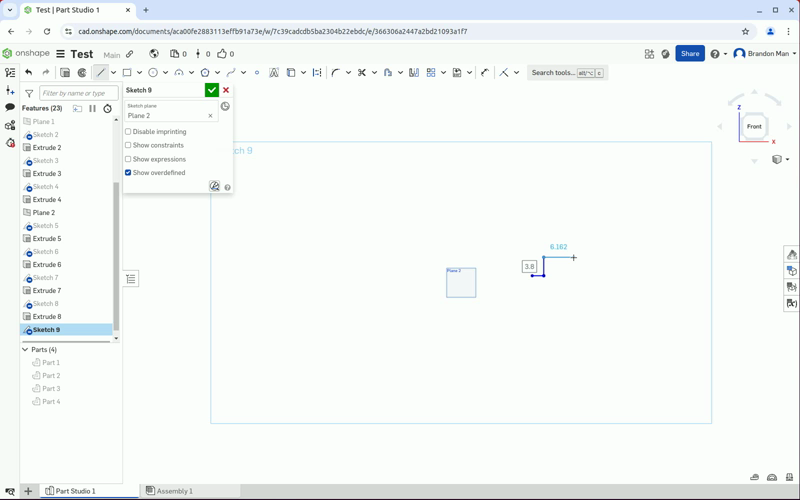
mouse_move(532, 257)
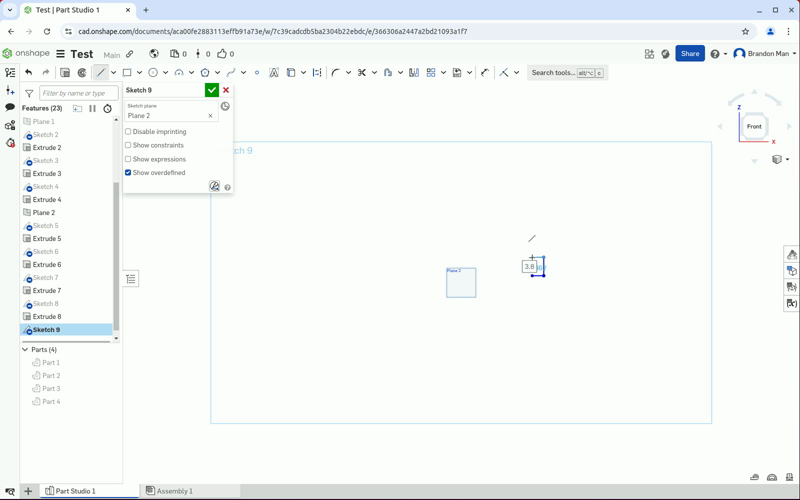
click(532, 257)
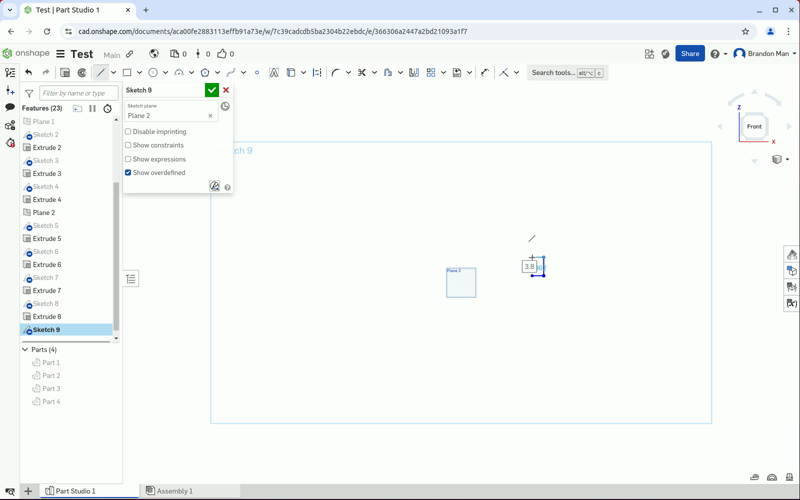
key_up(shift)
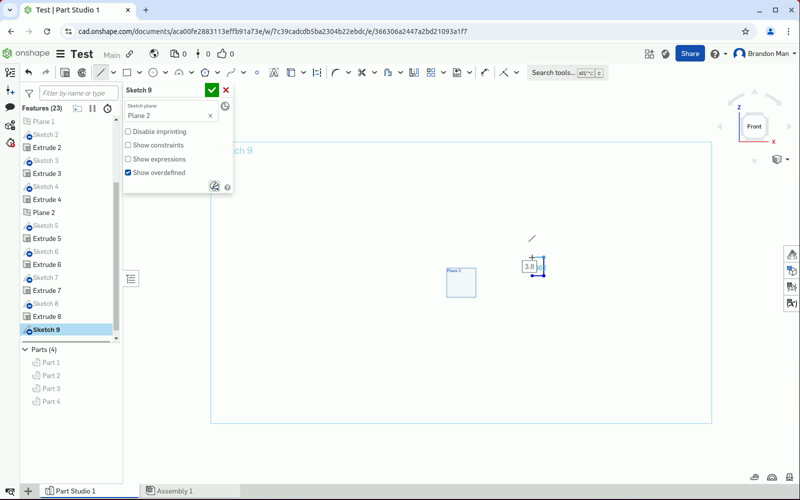
mouse_move(562, 257)
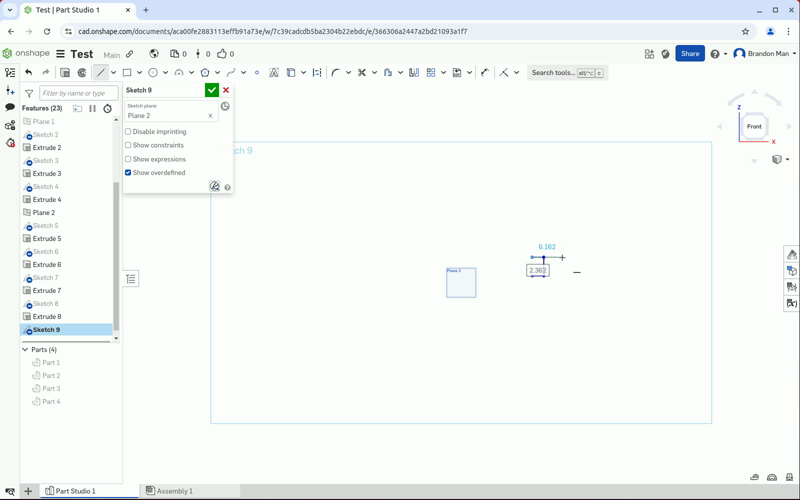
key_down(shift)
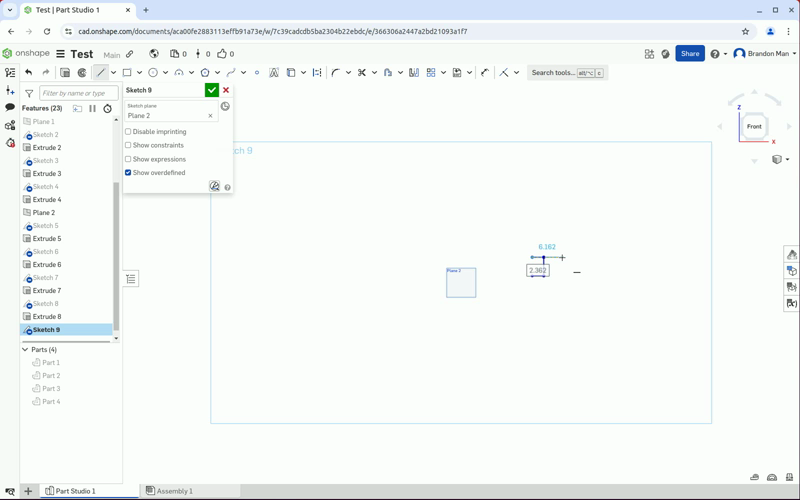
mouse_move(532, 275)
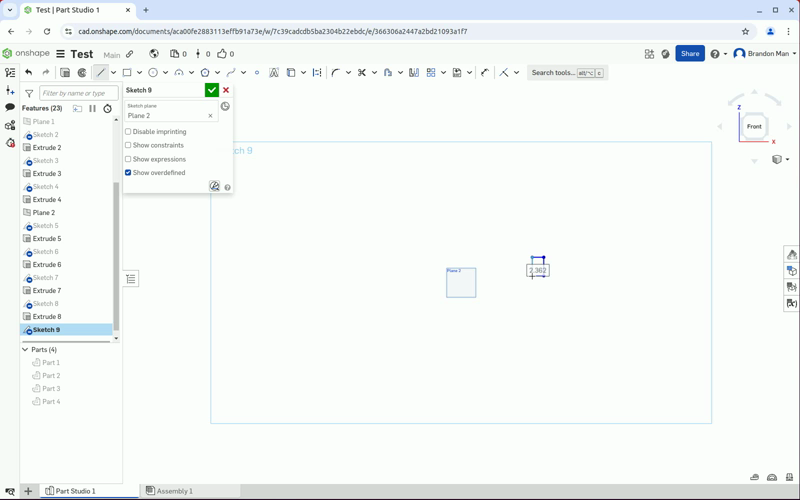
key_up(shift)
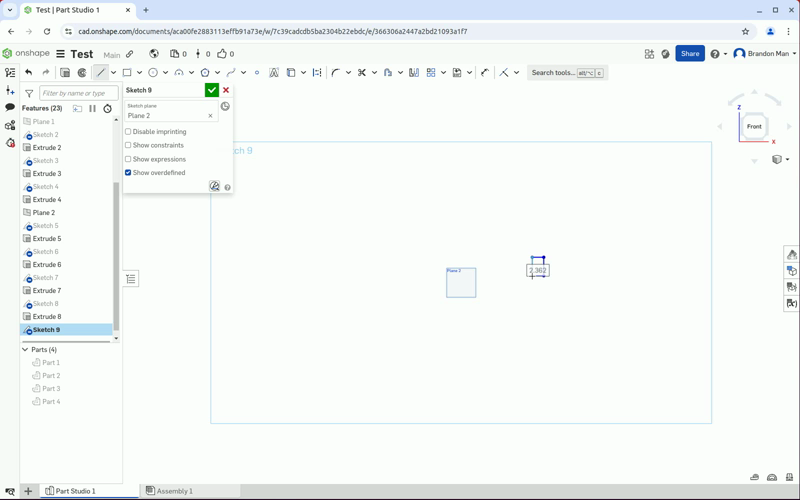
click(532, 275)
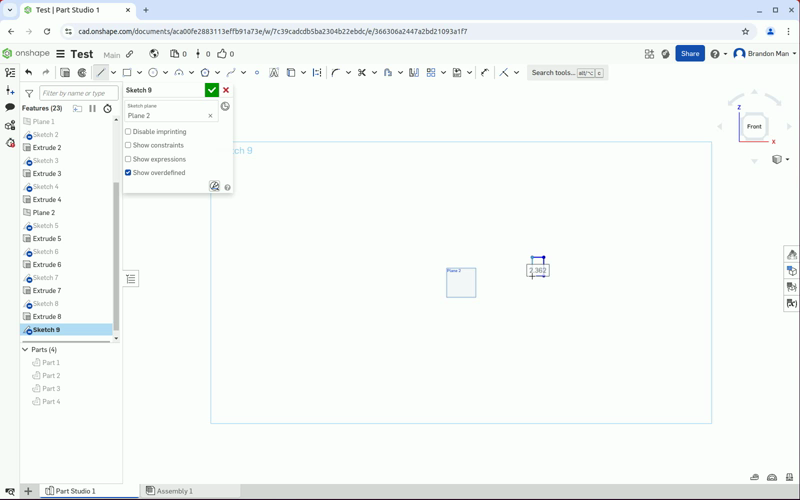
key(esc)
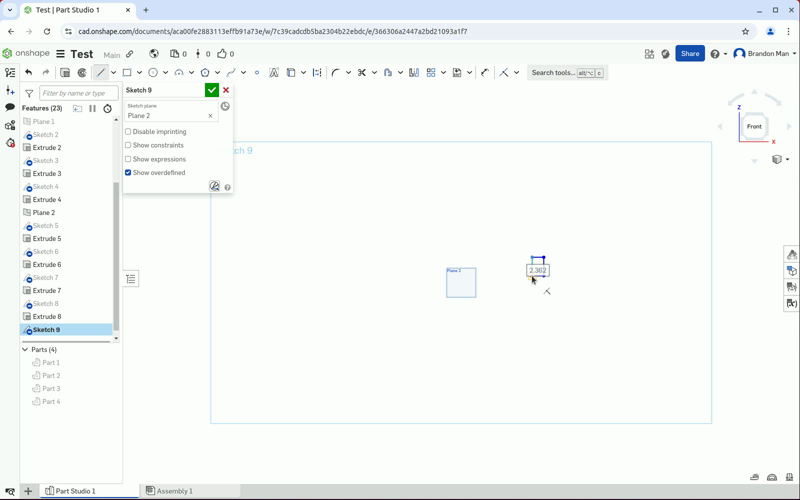
mouse_move(536, 268)
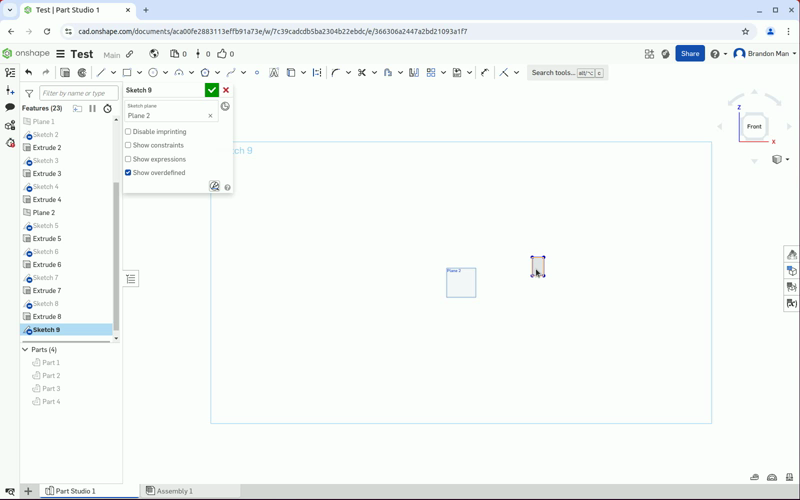
scroll(6)
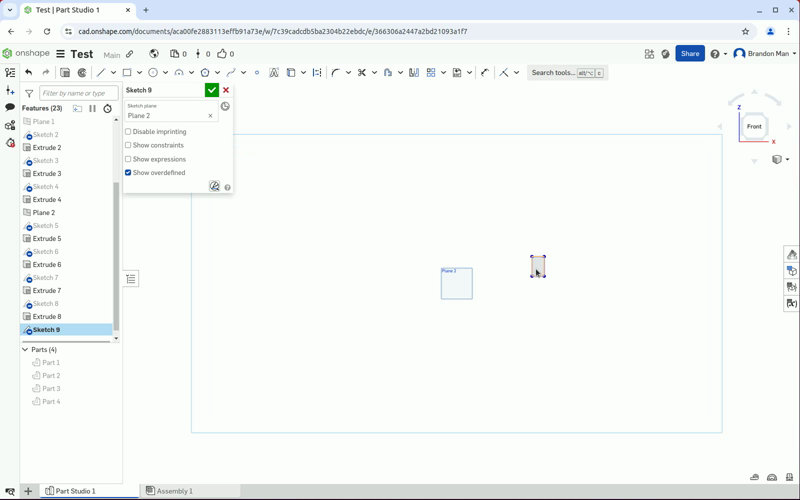
scroll(6)
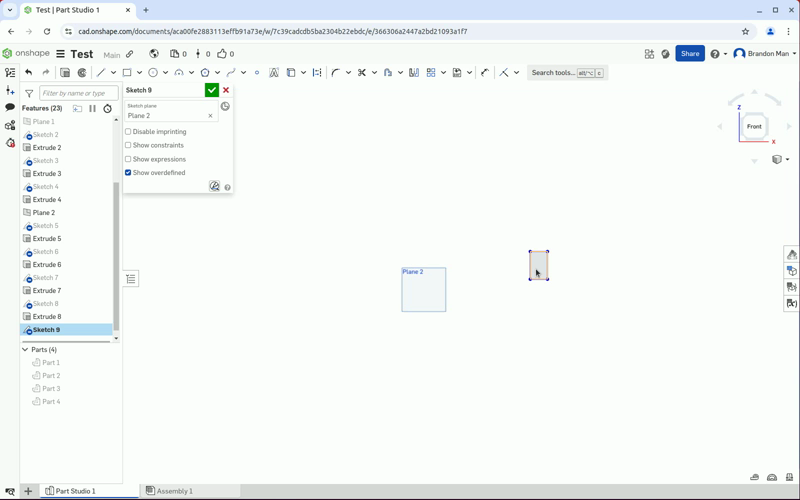
scroll(6)
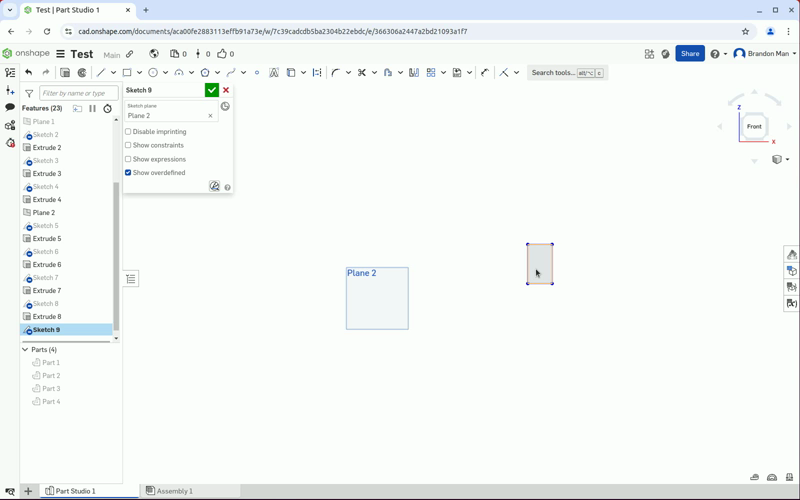
scroll(6)
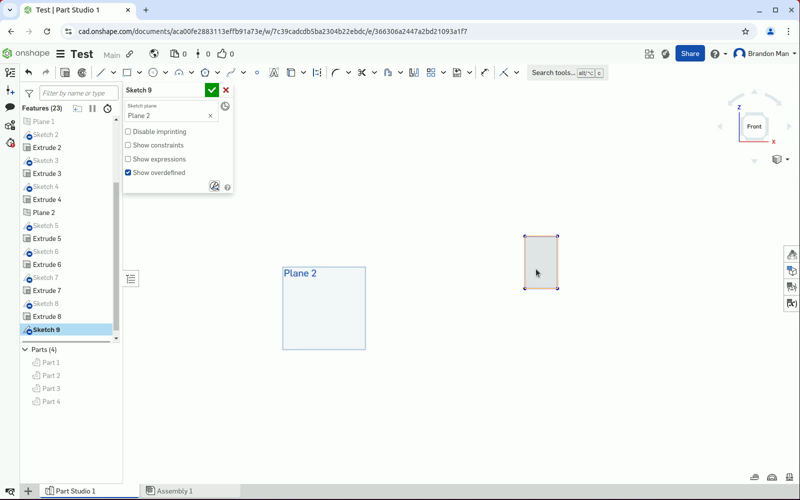
scroll(6)
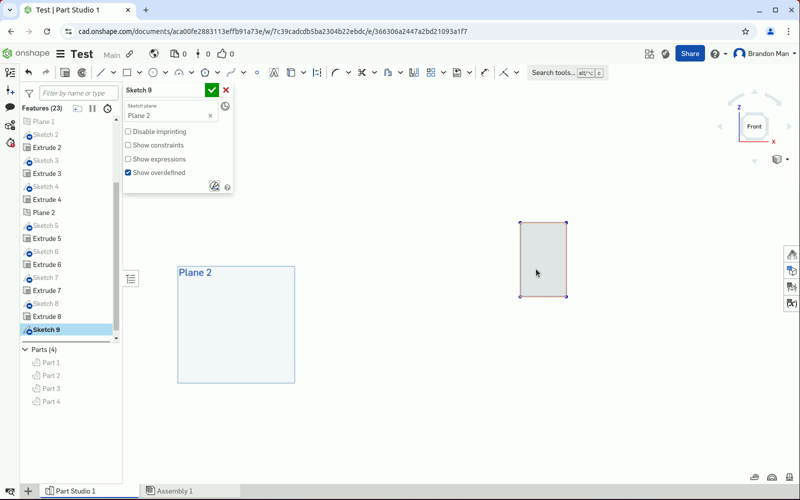
scroll(6)
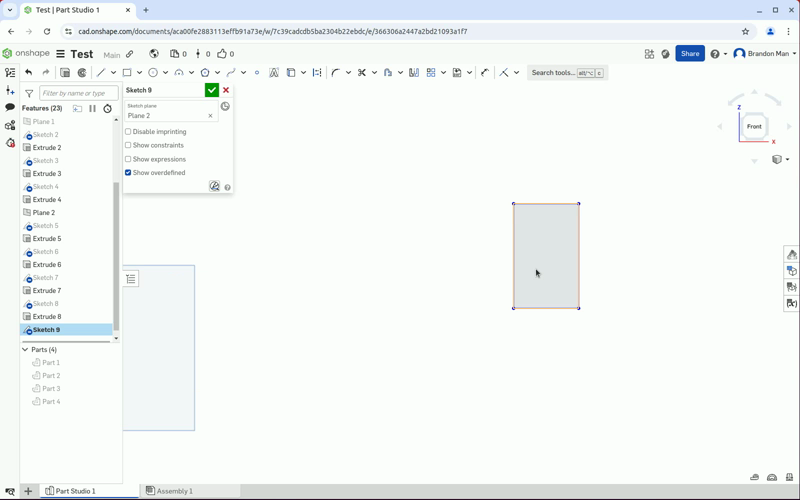
scroll(6)
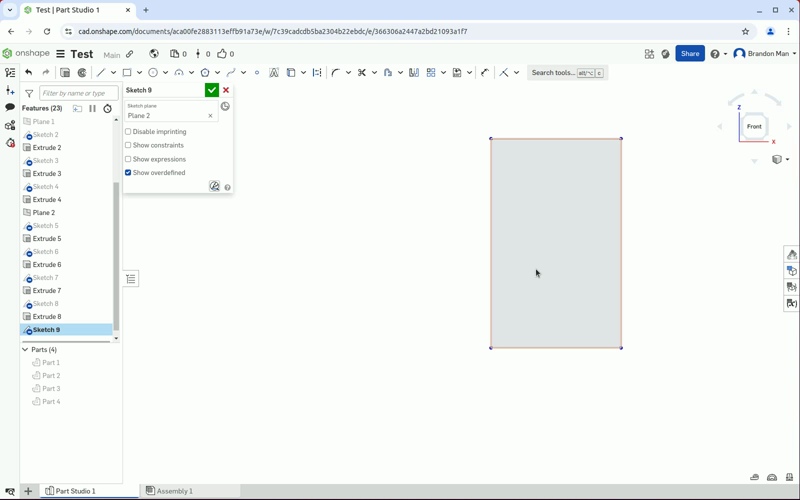
click(536, 268)
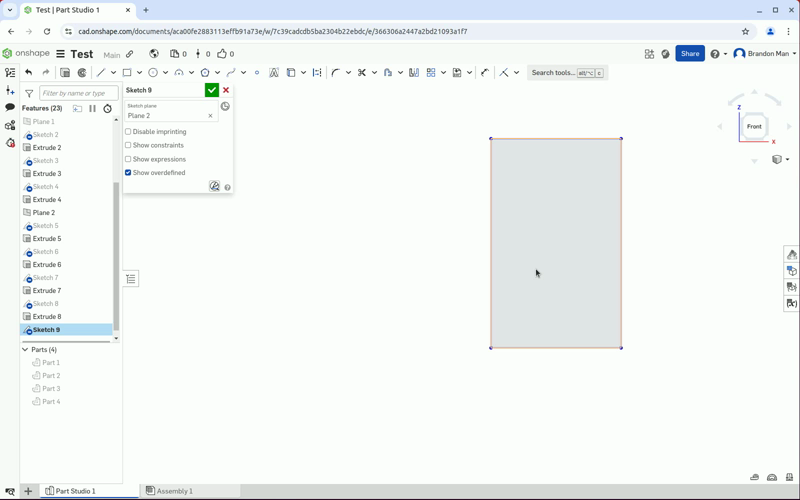
scroll(-6)
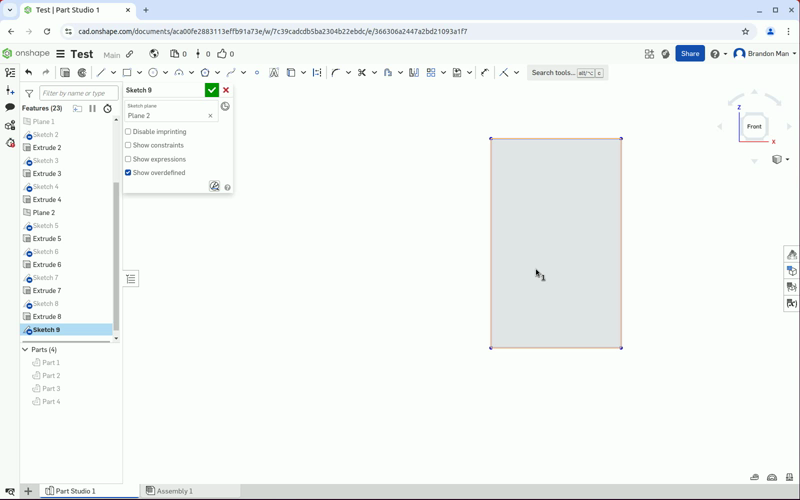
scroll(-6)
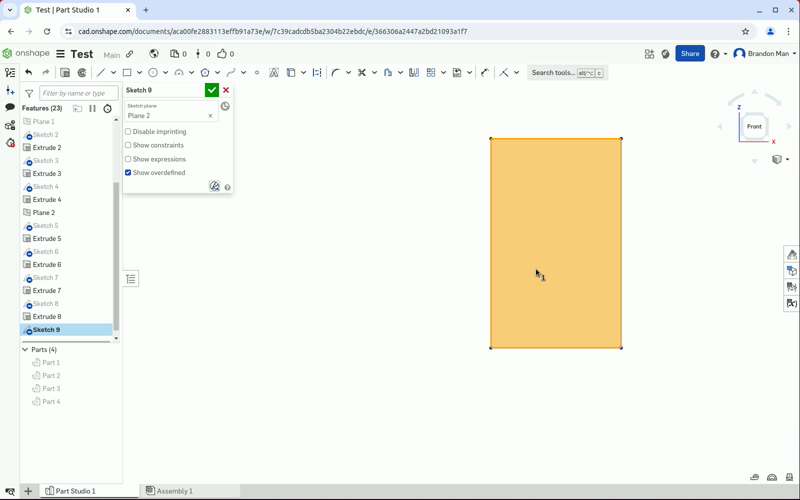
scroll(-6)
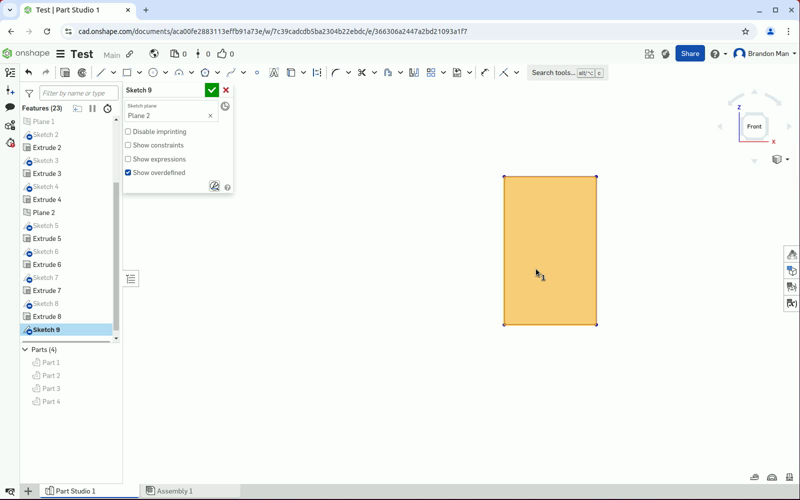
scroll(-6)
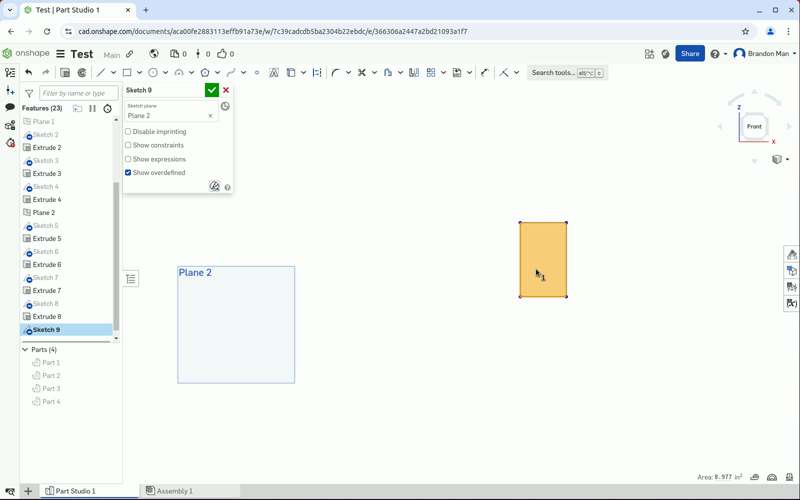
scroll(-6)
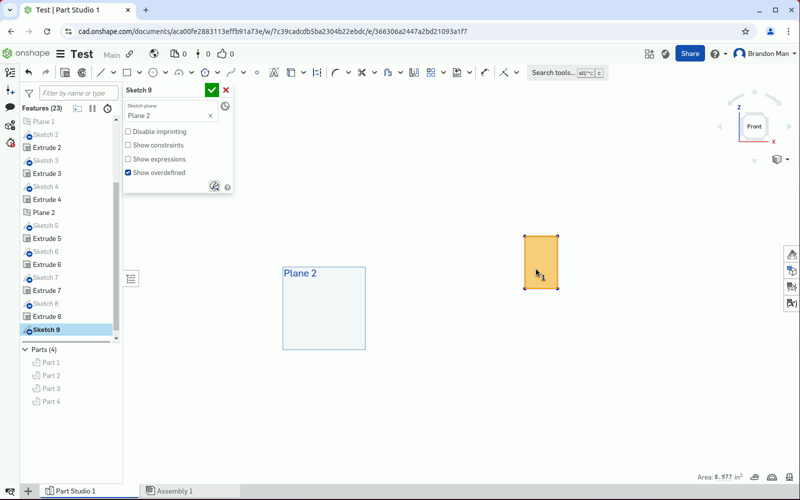
scroll(-6)
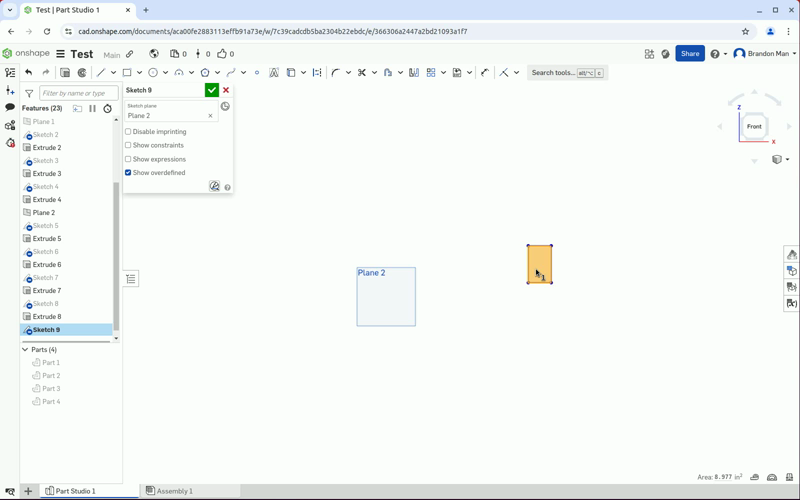
scroll(-6)
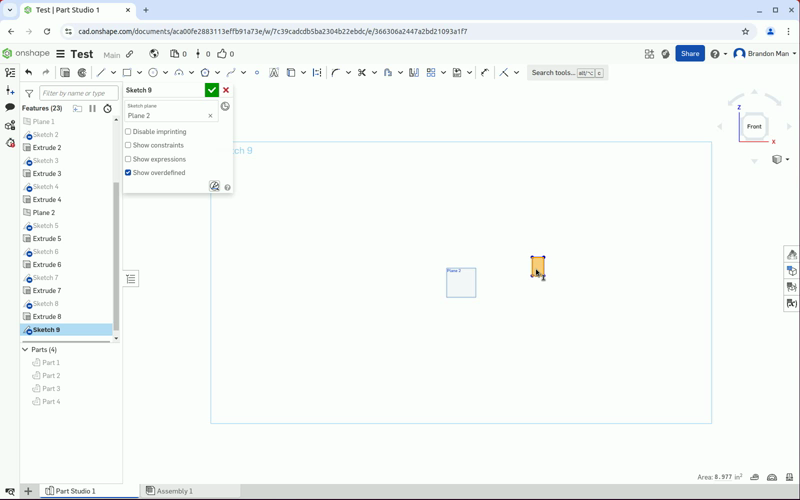
mouse_move(73, 352)
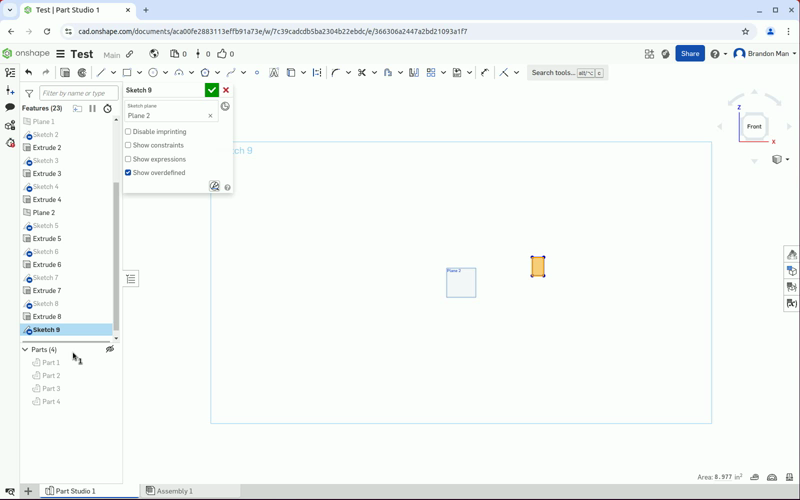
key(shift+y)
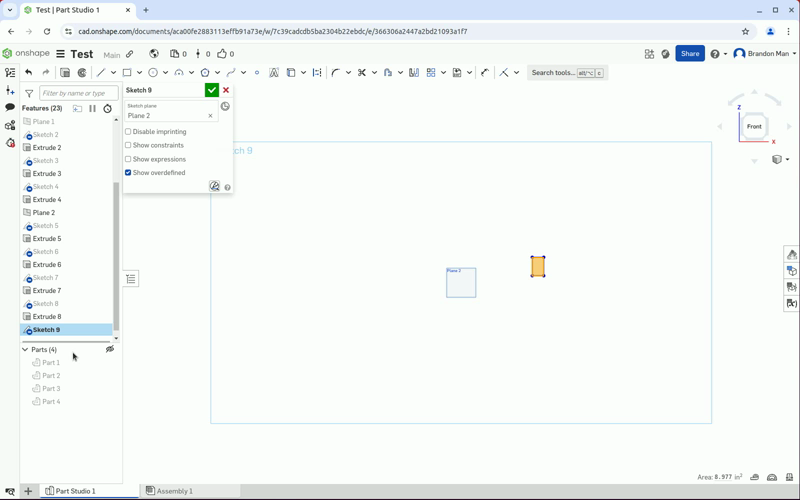
key(shift+e)
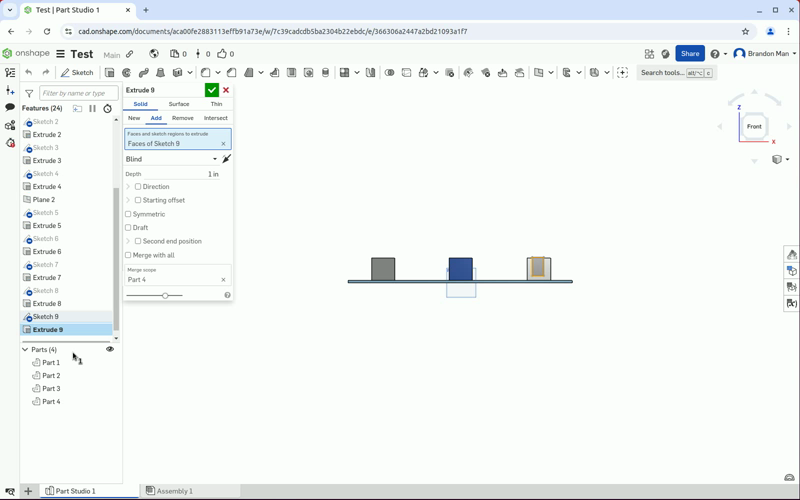
mouse_move(143, 106)
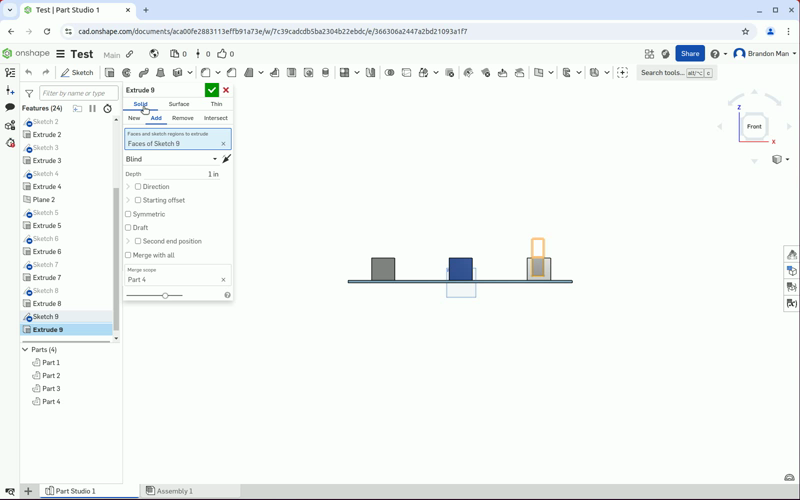
click(143, 106)
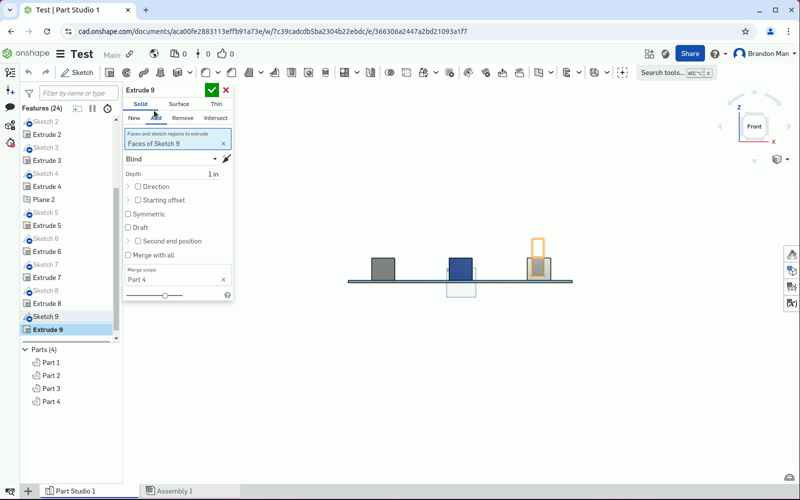
mouse_move(186, 120)
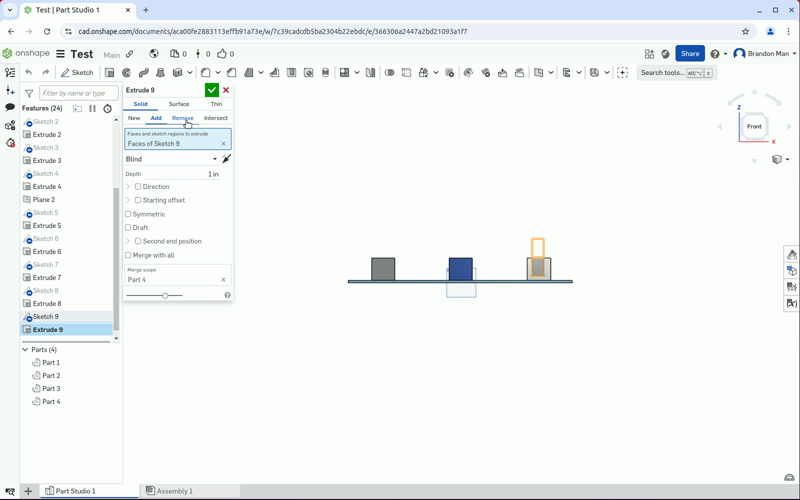
click(186, 120)
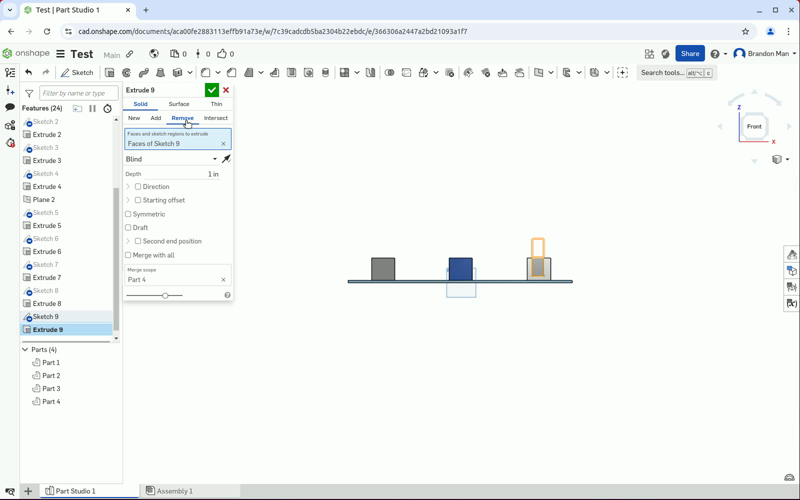
key(tab, 4)
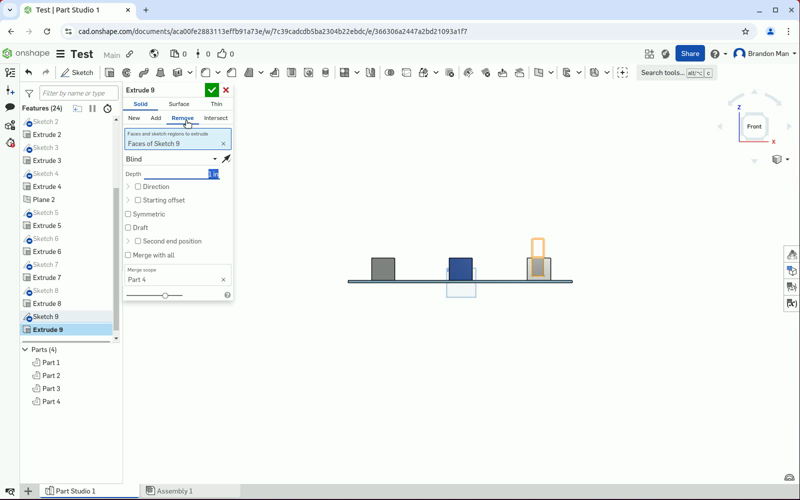
text(6.981)
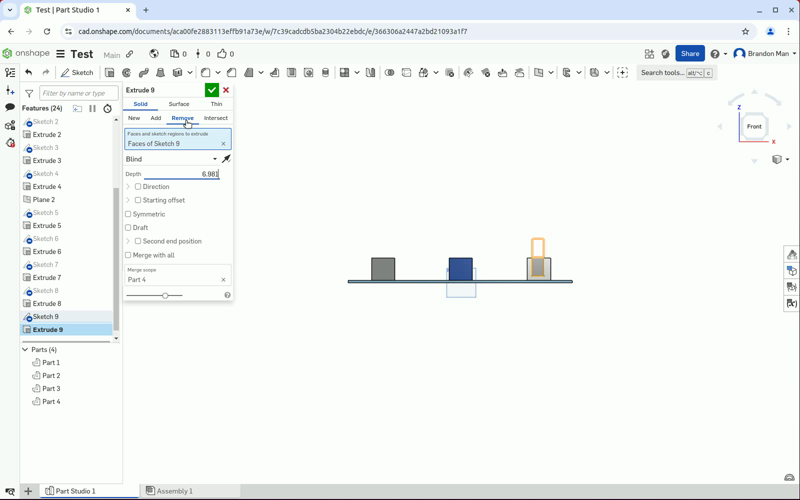
key(tab, 6)
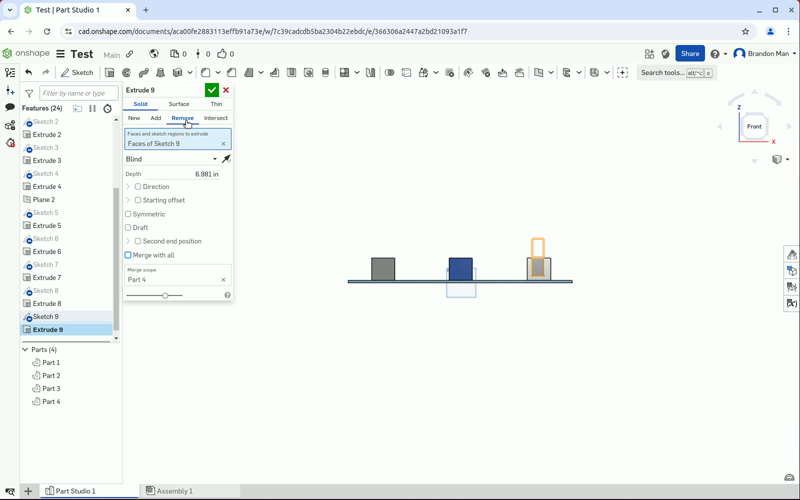
key(space)
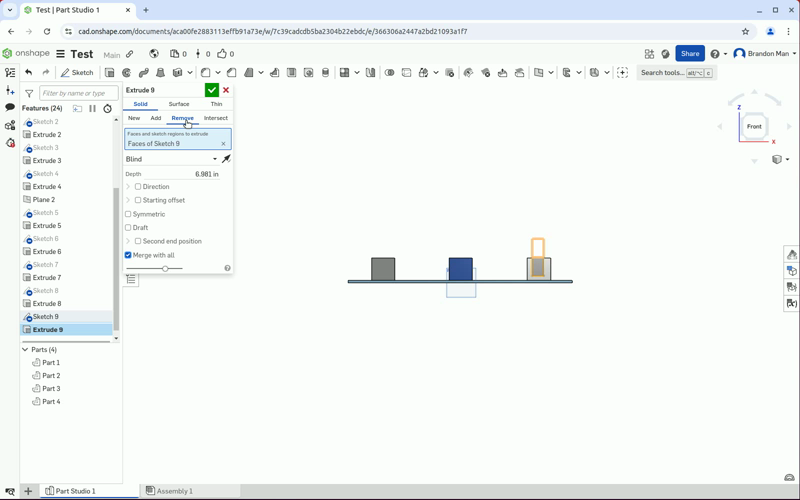
key(enter)
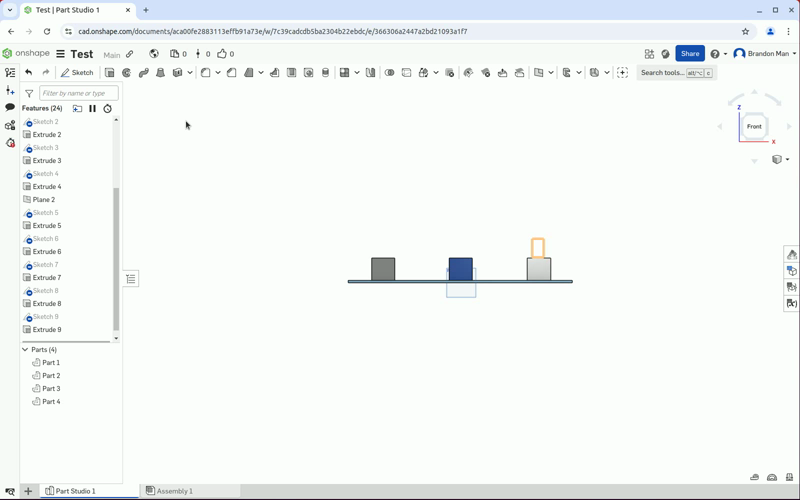
key(shift+h)
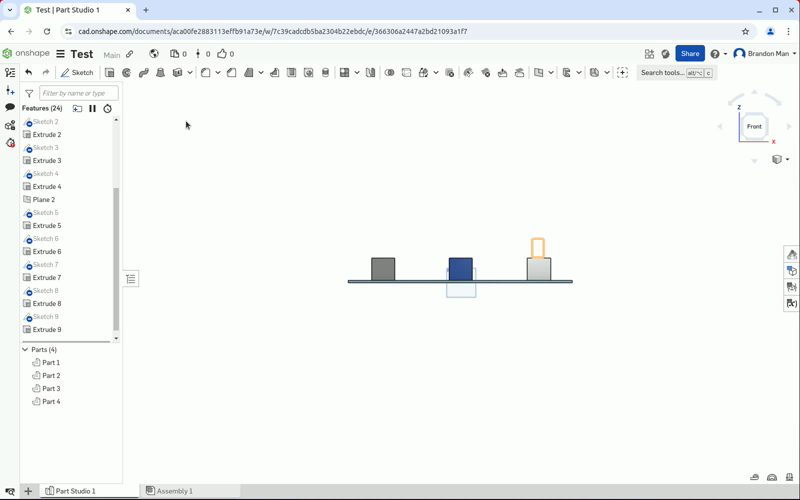
key(shift+h)
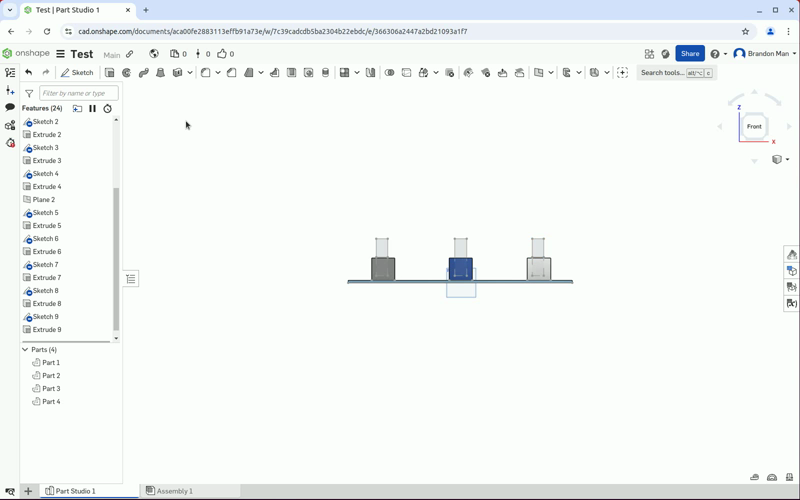
key(shift+7)
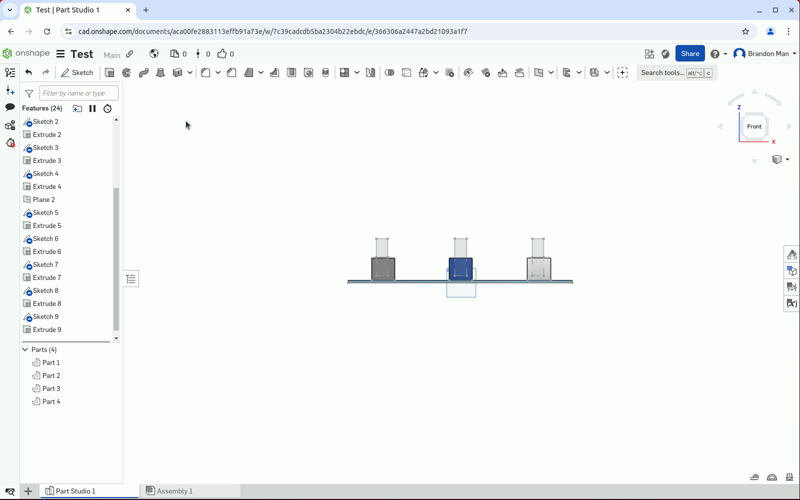
key(left, 2)
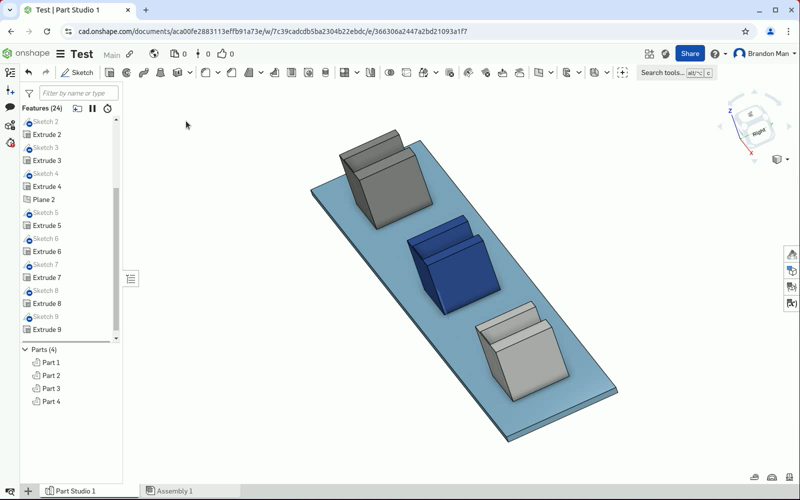
key(down, 2)
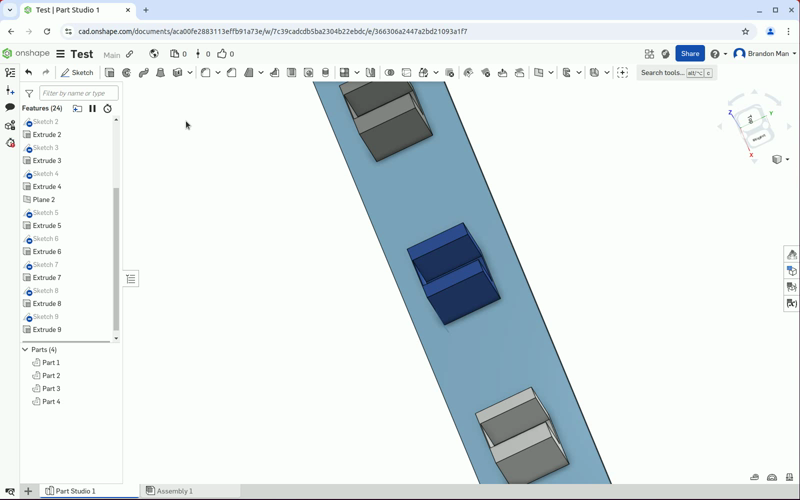
key(up, 2)
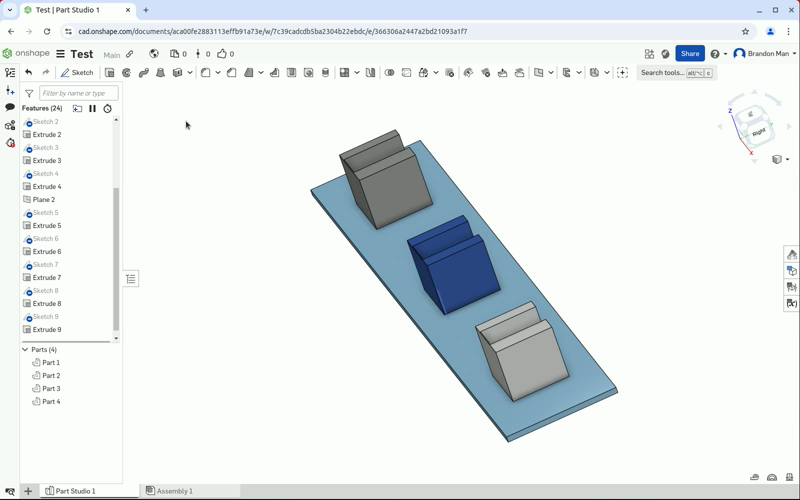
key(right, 2)
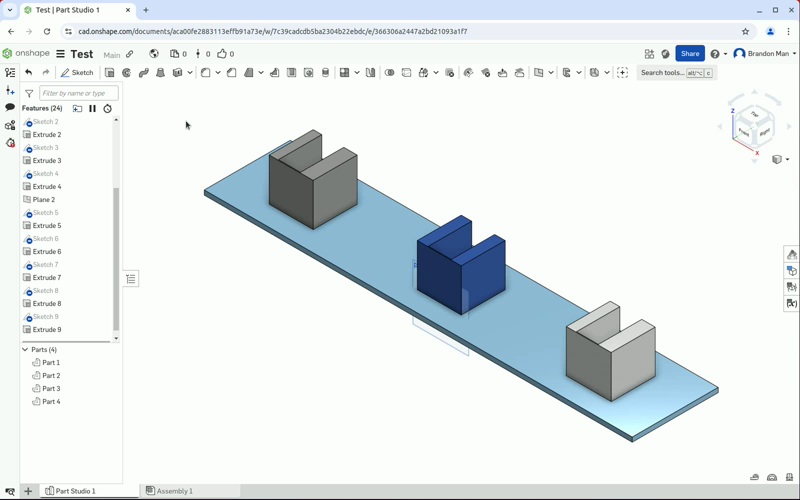
mouse_move(69, 85)
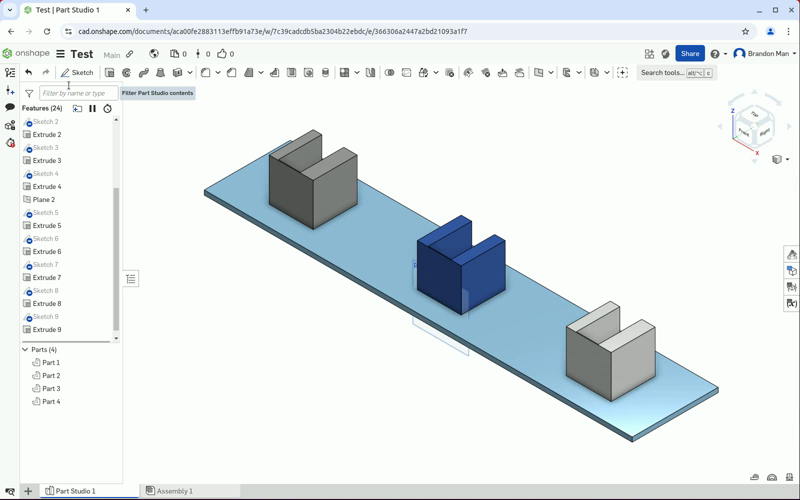
click(69, 85)